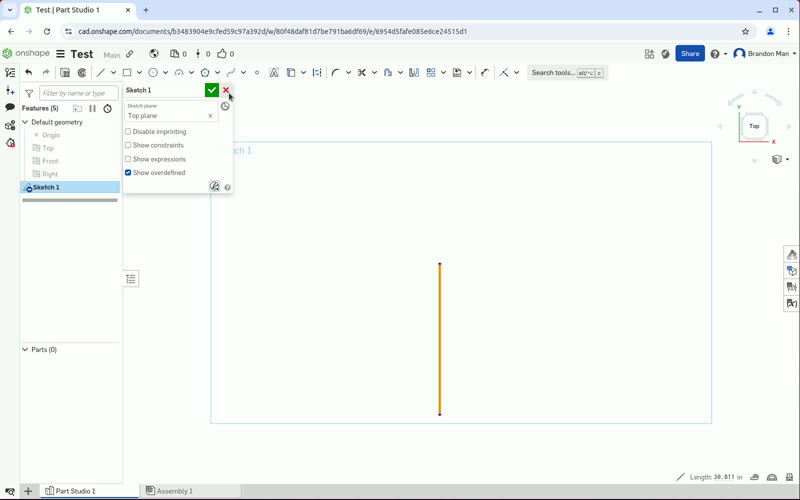
key(shift+h)
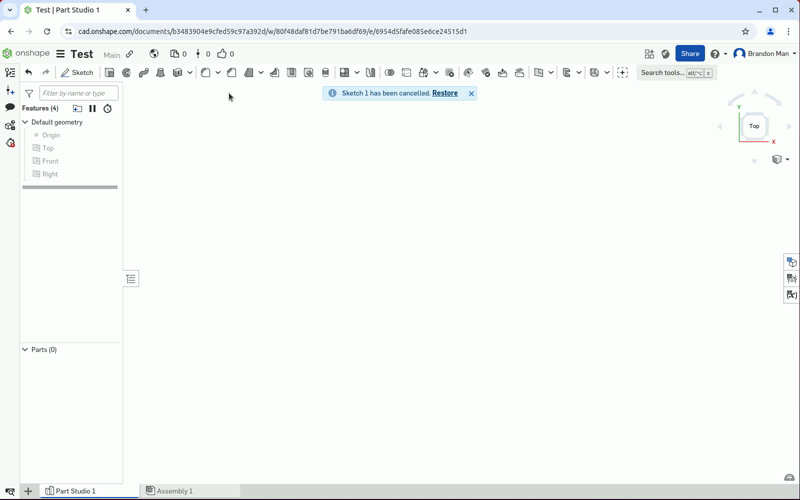
mouse_move(73, 352)
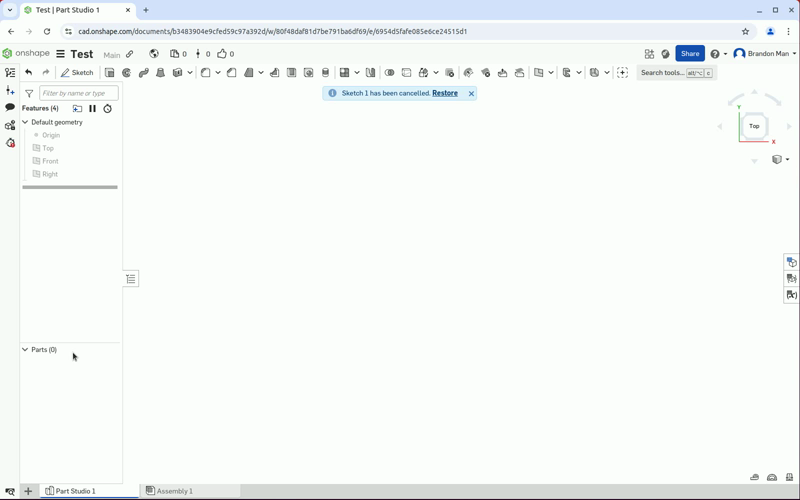
key(y)
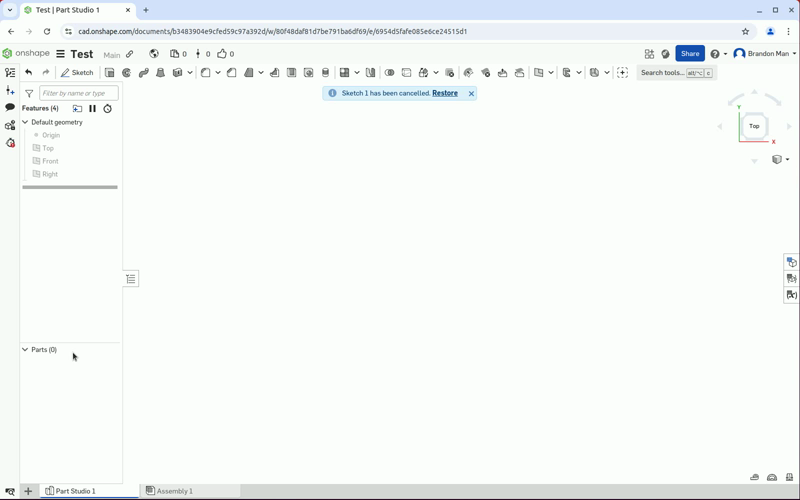
key(shift+p)
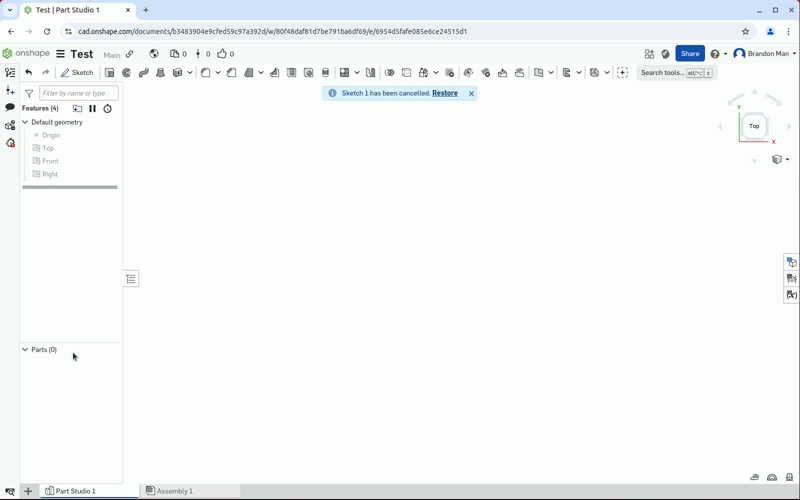
key(space)
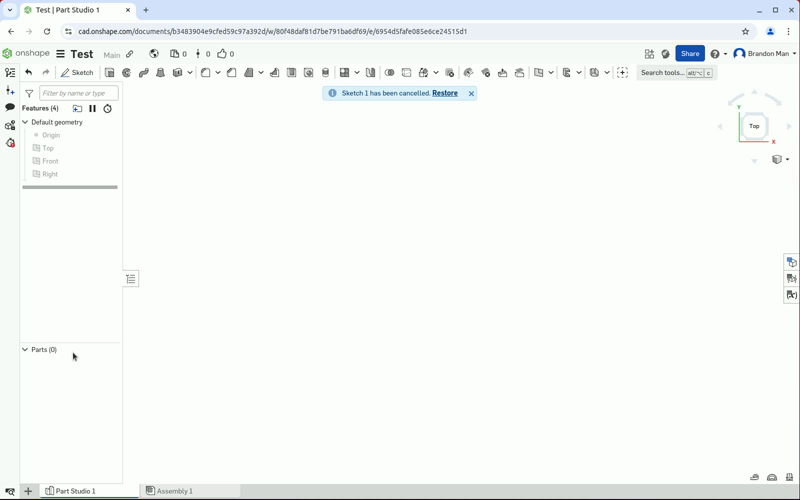
key_down(shift)
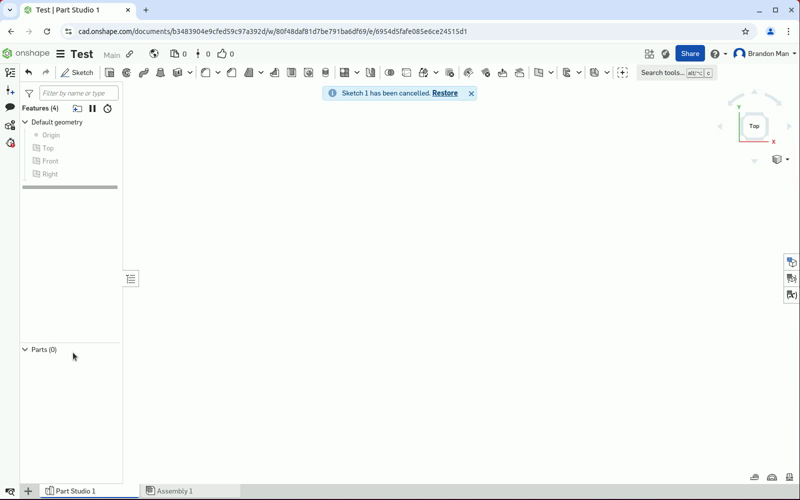
key(up)
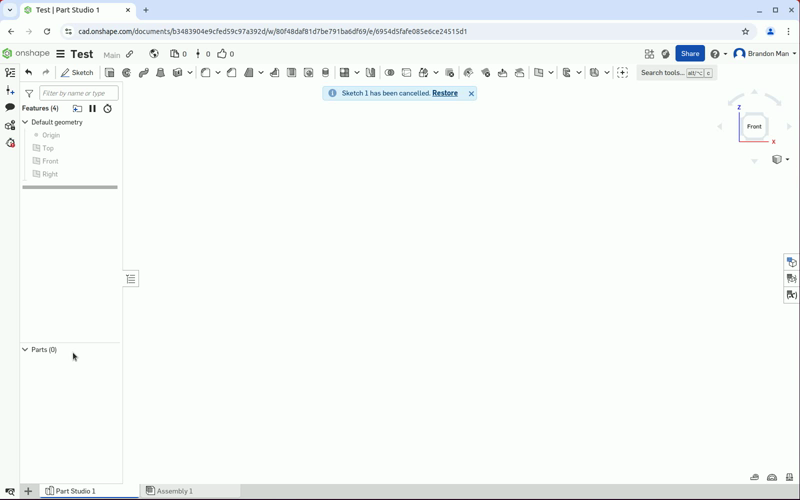
key_up(shift)
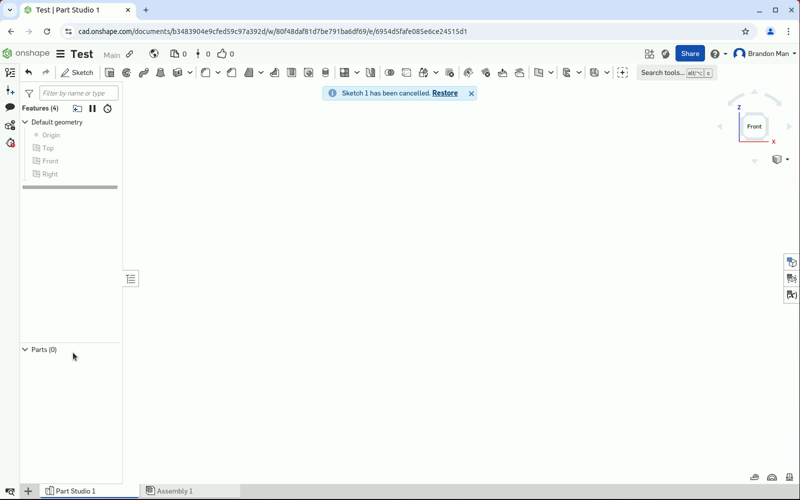
mouse_move(73, 352)
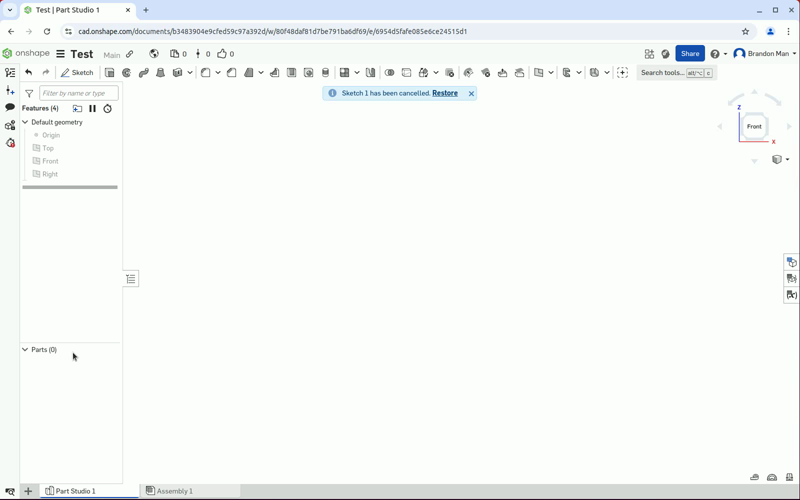
key(shift+y)
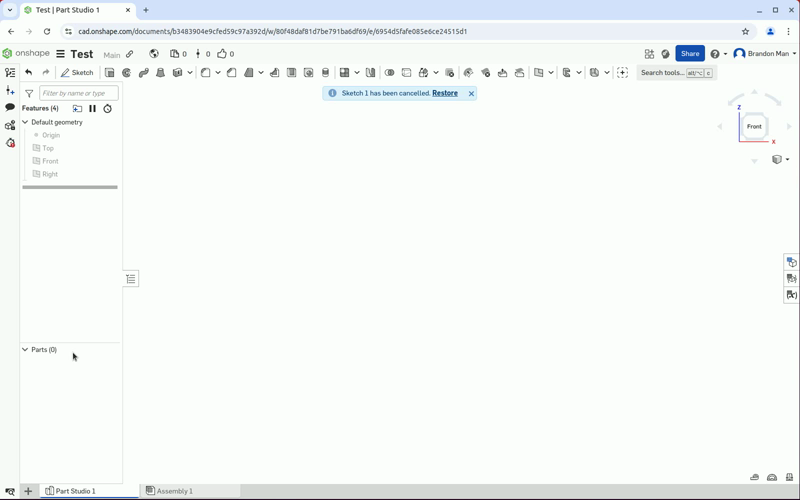
key(shift+s)
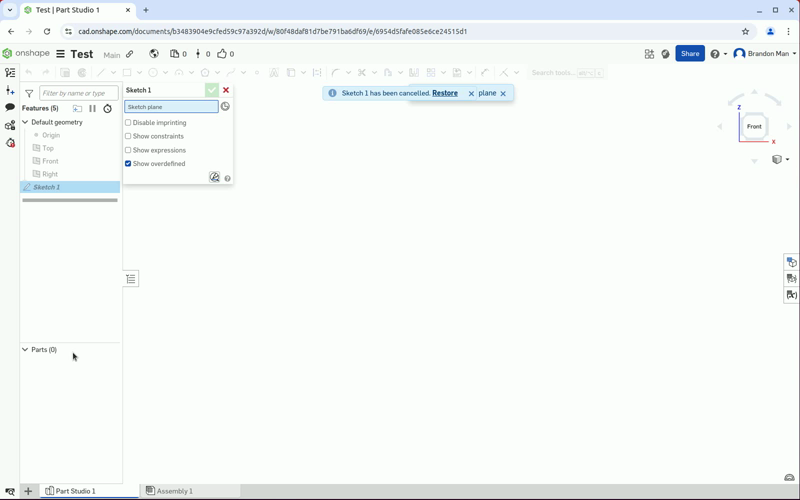
mouse_move(73, 163)
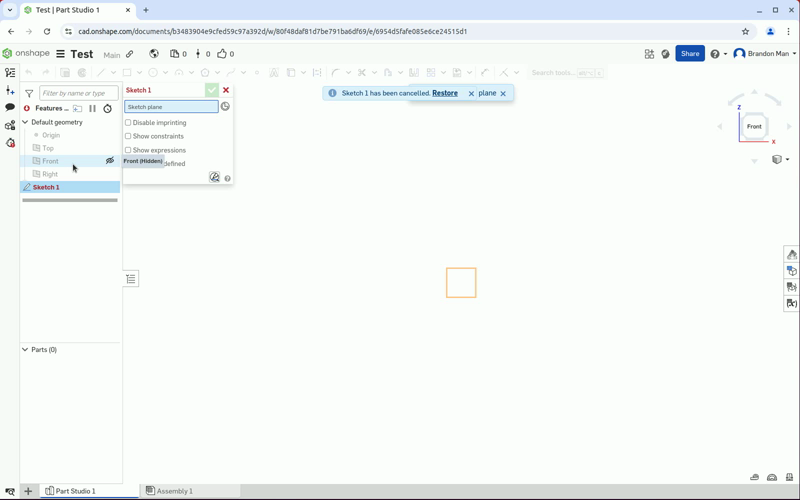
click(73, 163)
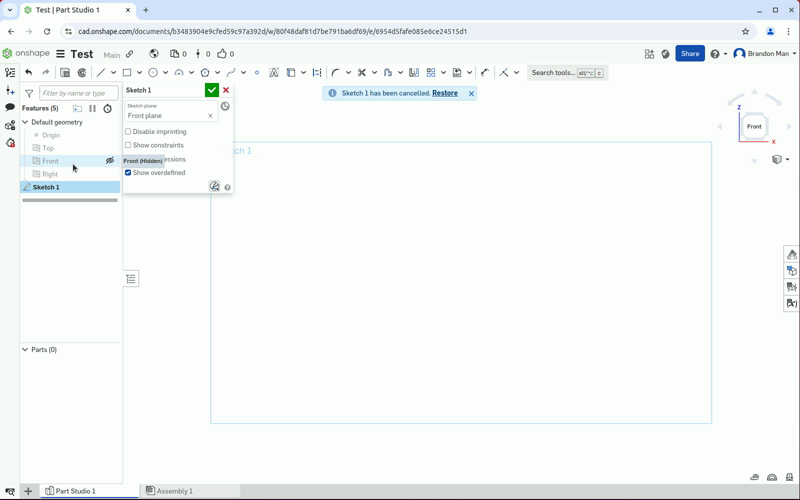
mouse_move(73, 352)
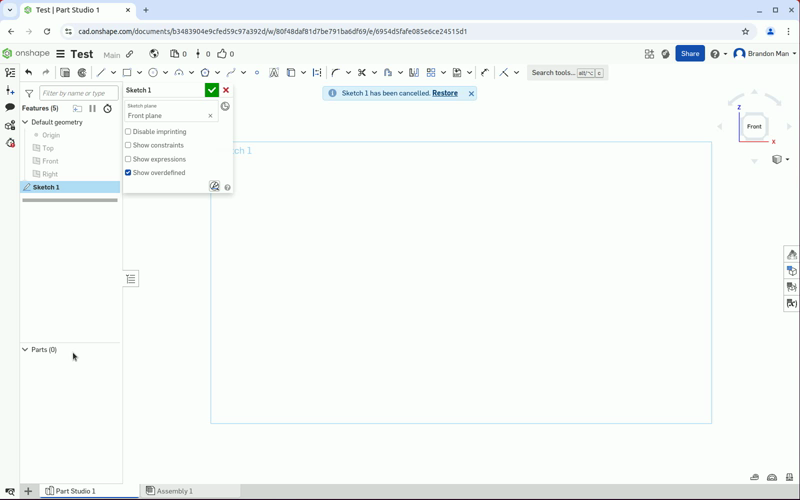
key(y)
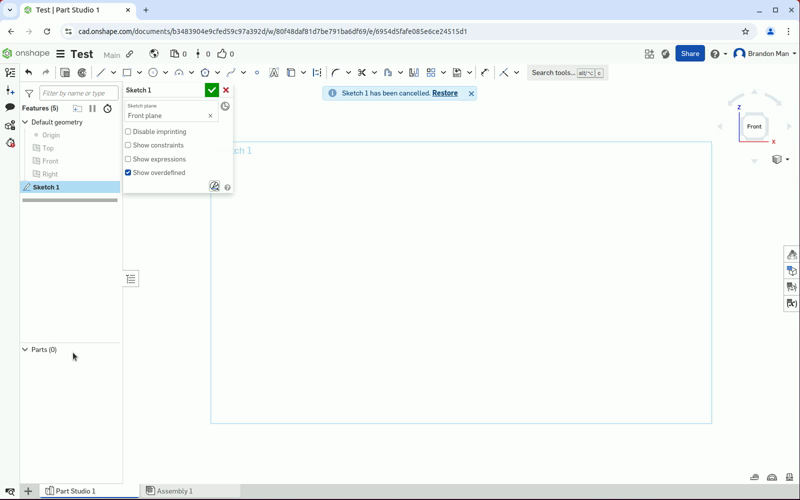
key(l)
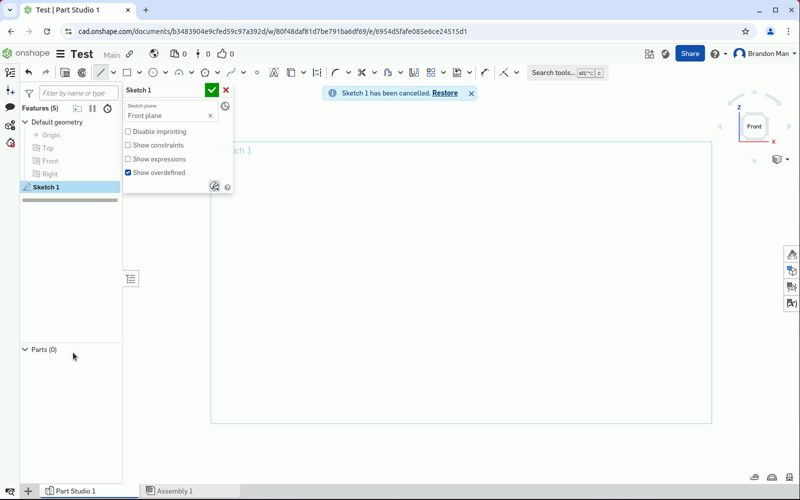
key_down(shift)
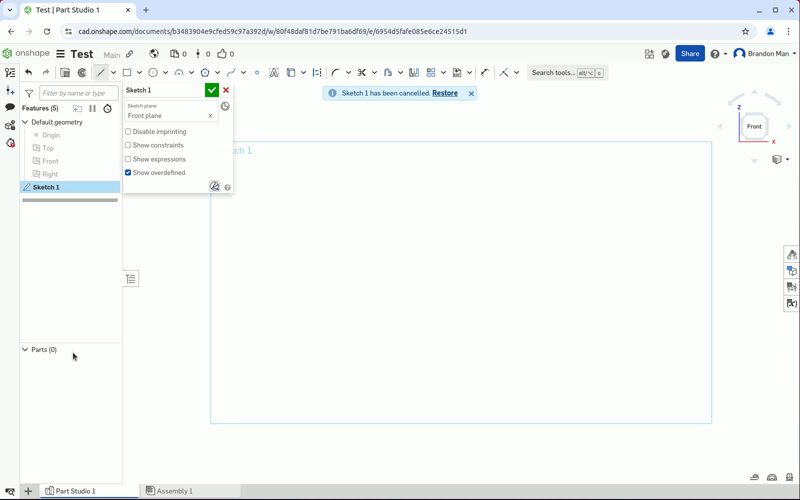
mouse_move(569, 174)
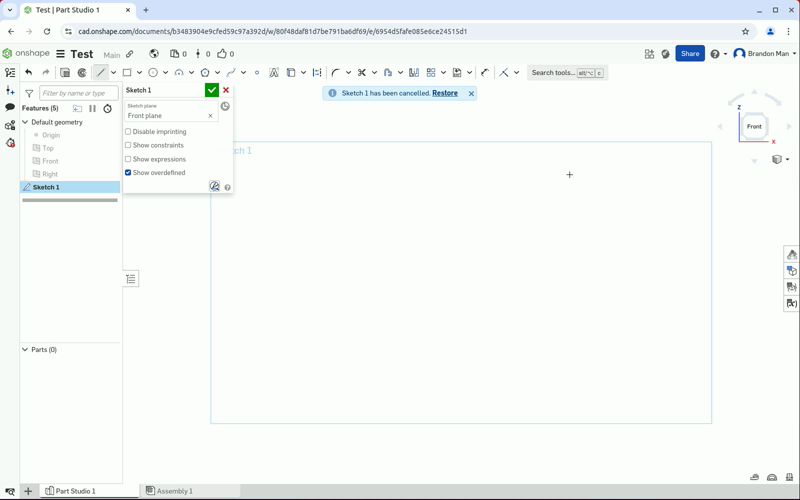
click(569, 174)
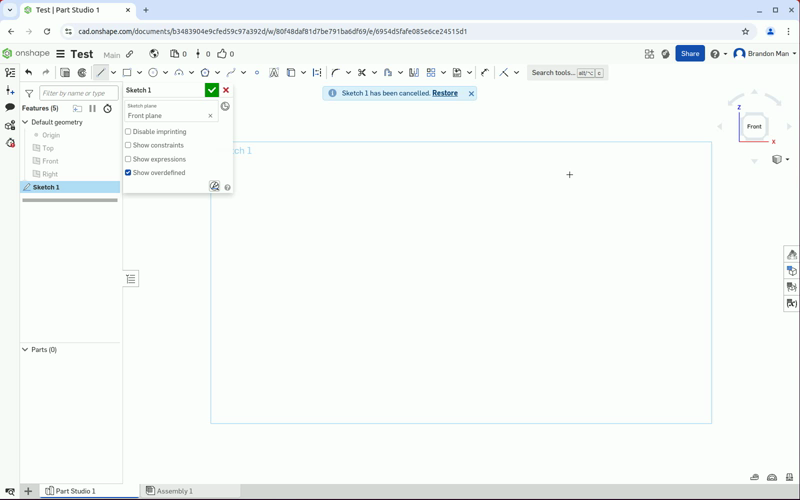
key_up(shift)
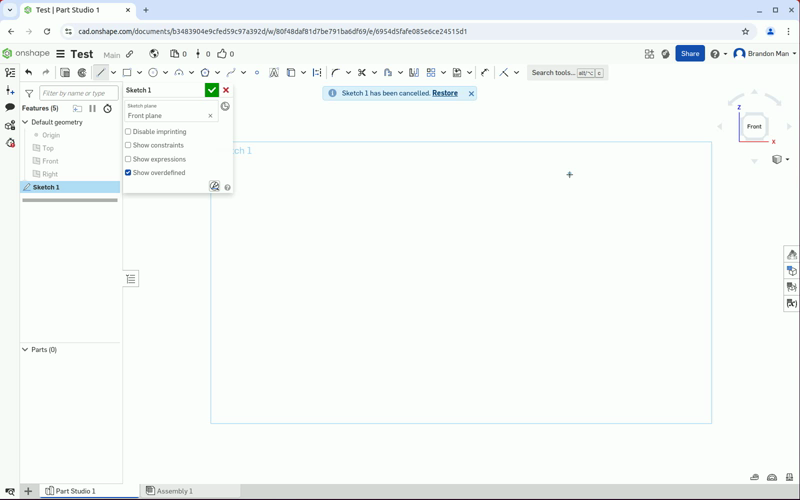
key_down(shift)
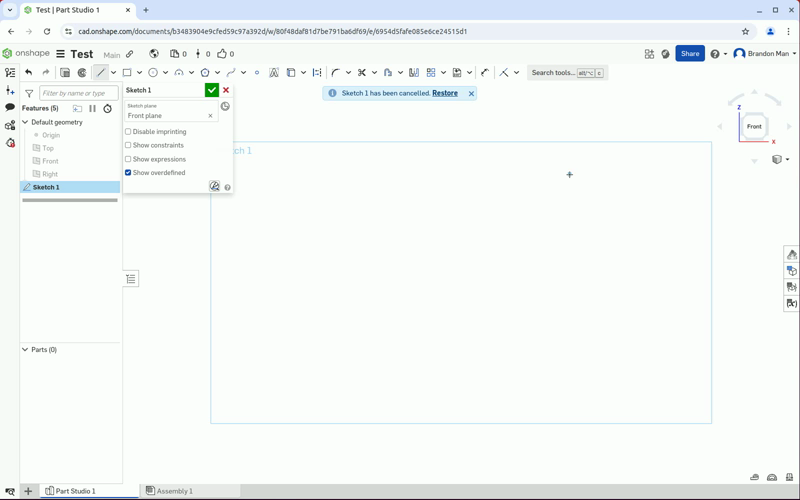
mouse_move(589, 174)
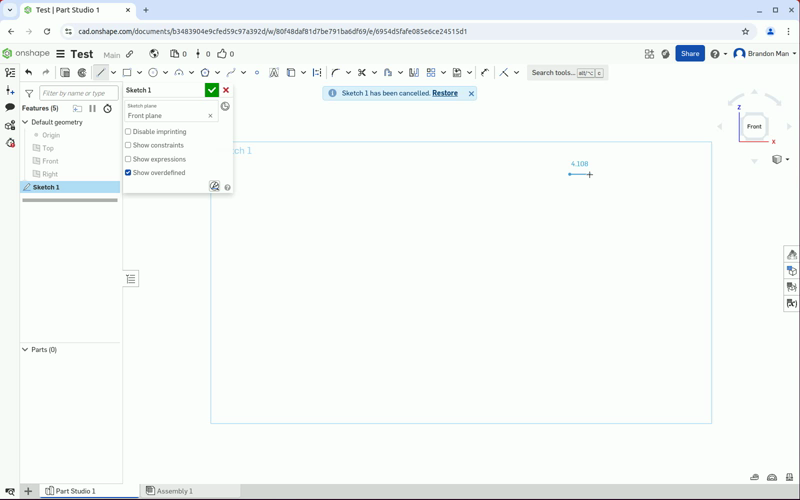
mouse_move(574, 174)
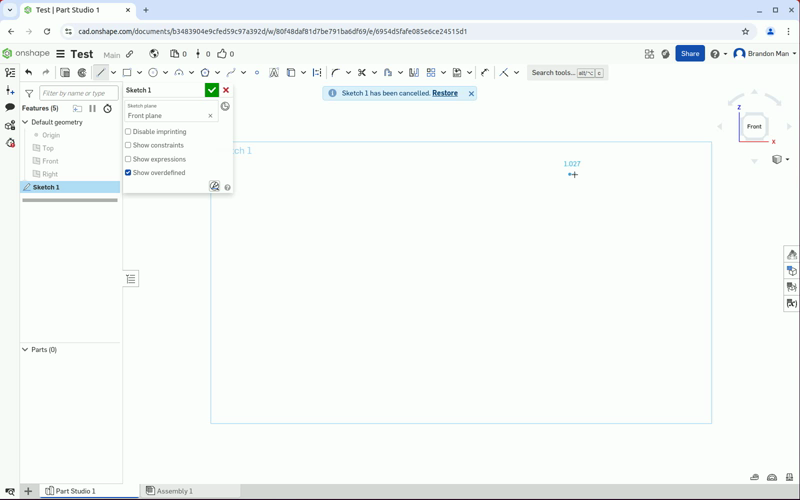
scroll(6)
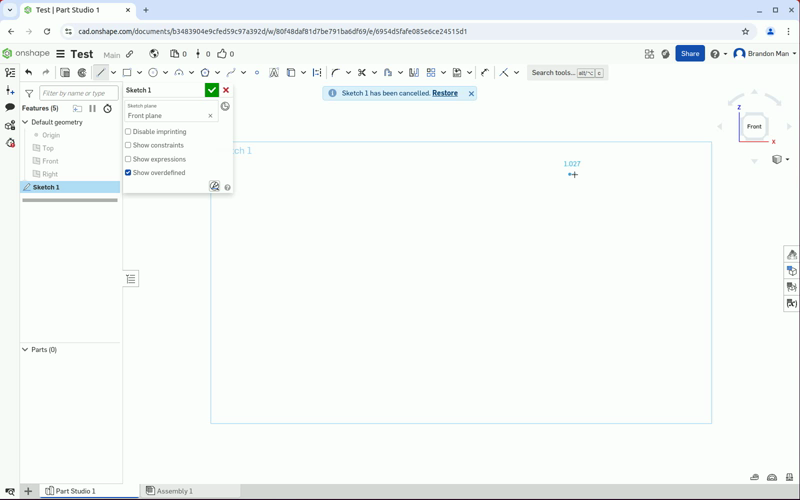
scroll(6)
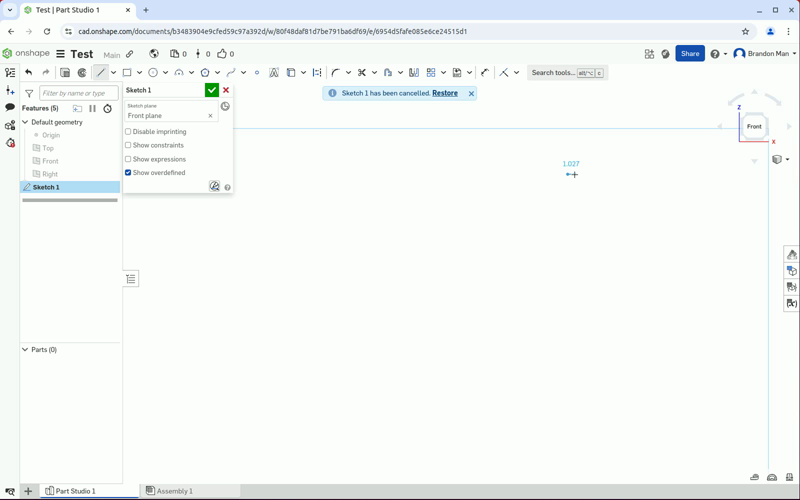
scroll(6)
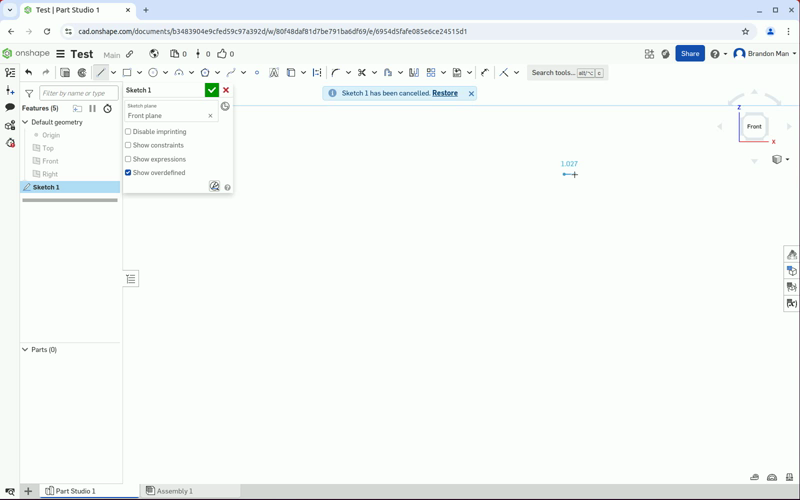
scroll(6)
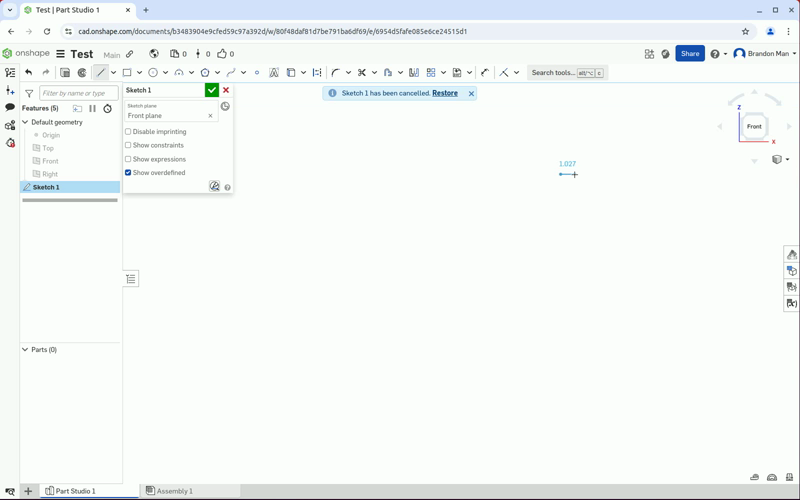
scroll(6)
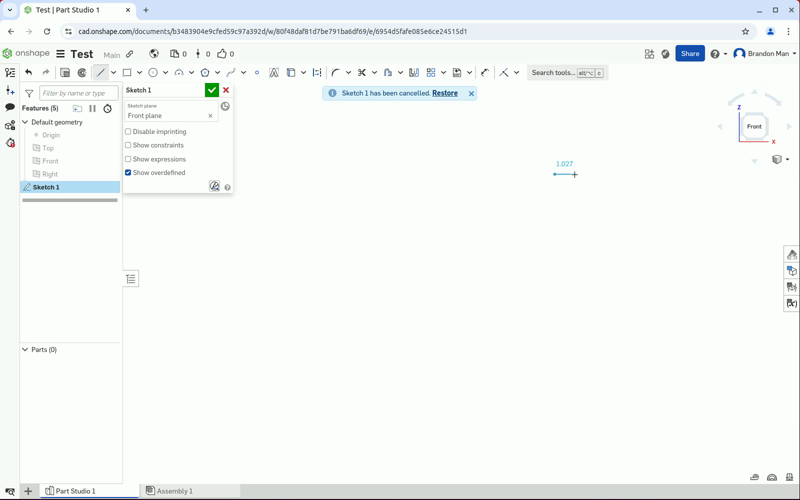
scroll(6)
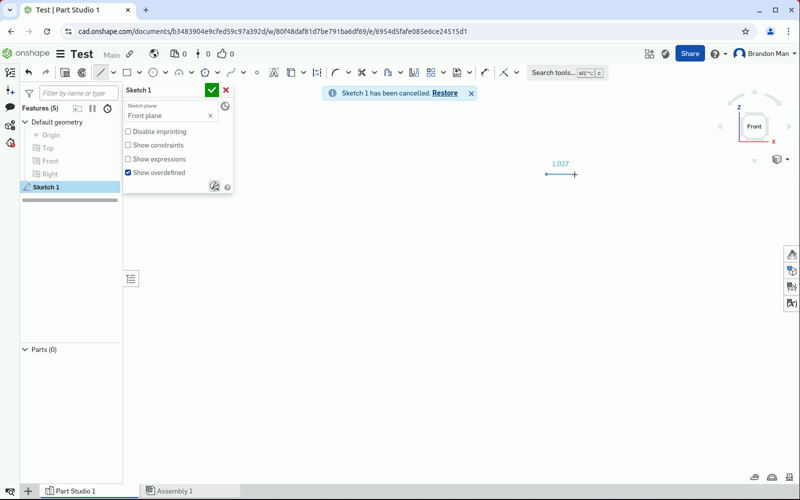
scroll(6)
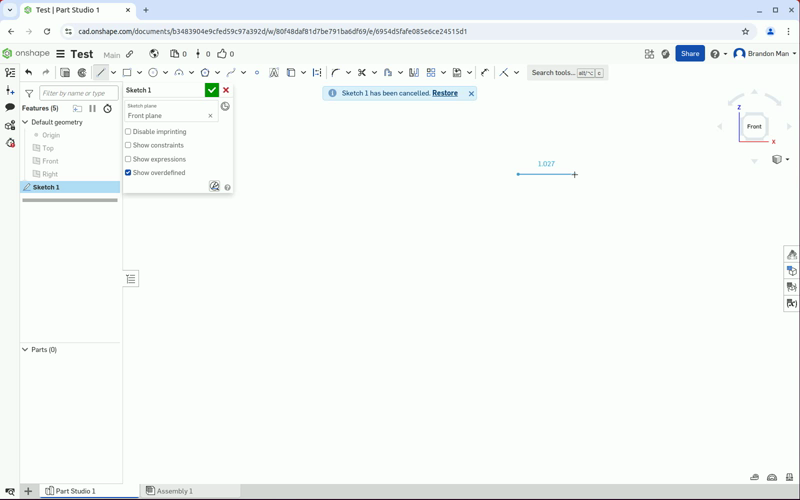
click(574, 174)
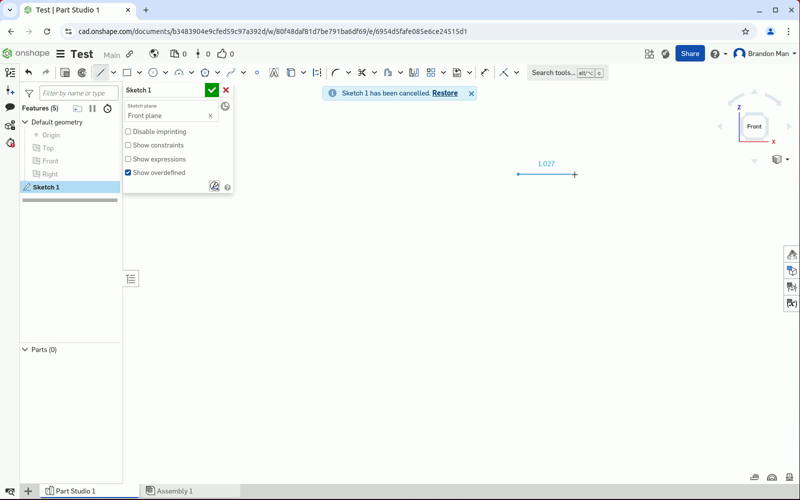
scroll(-6)
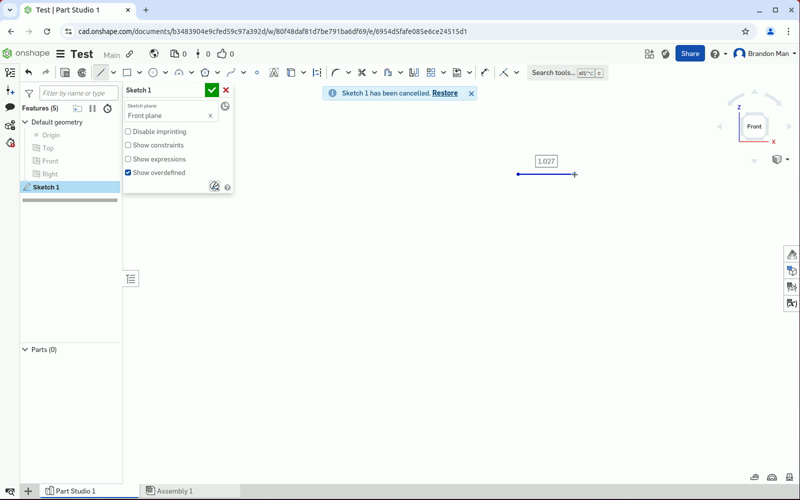
scroll(-6)
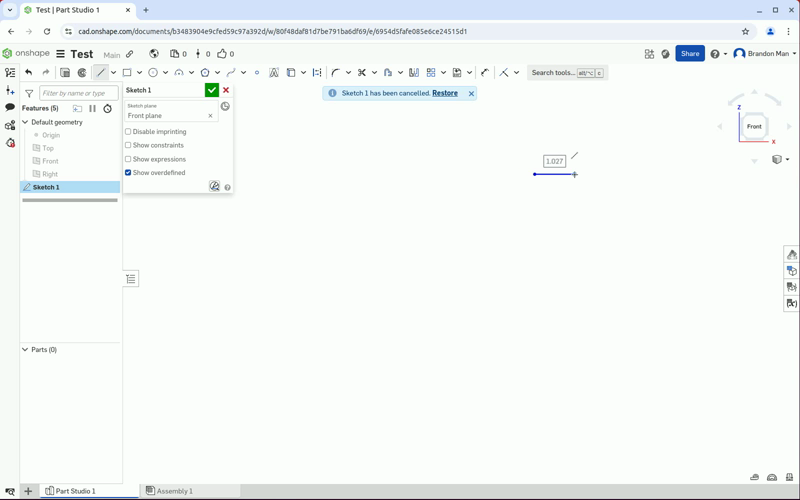
scroll(-6)
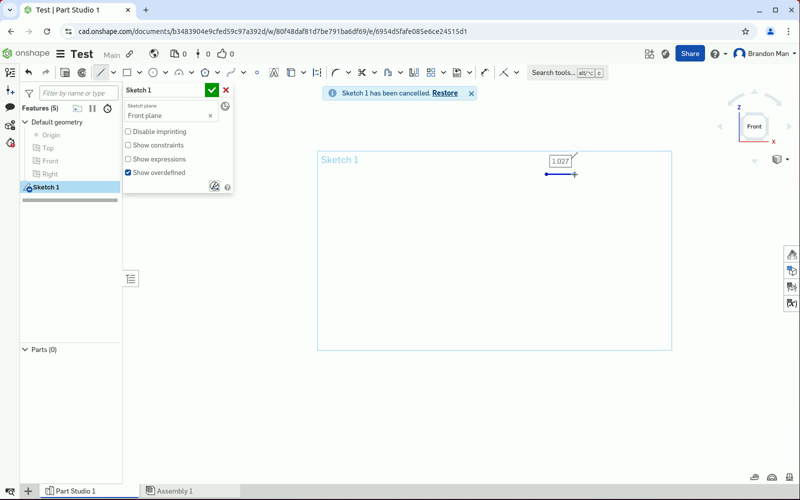
scroll(-6)
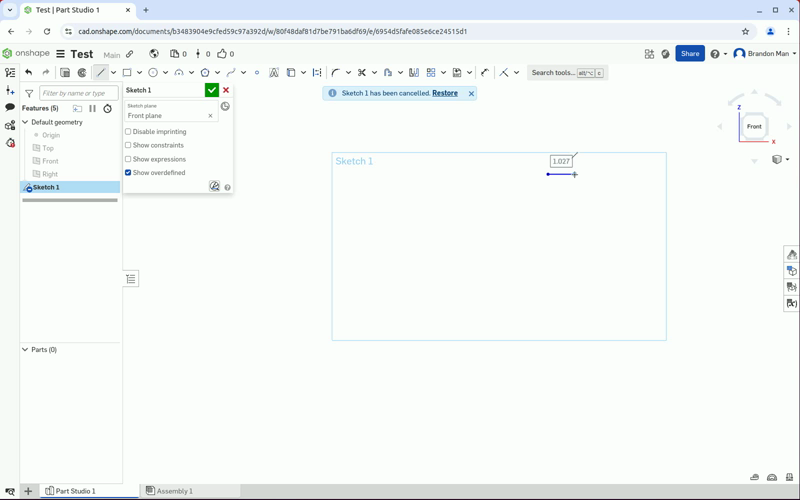
scroll(-6)
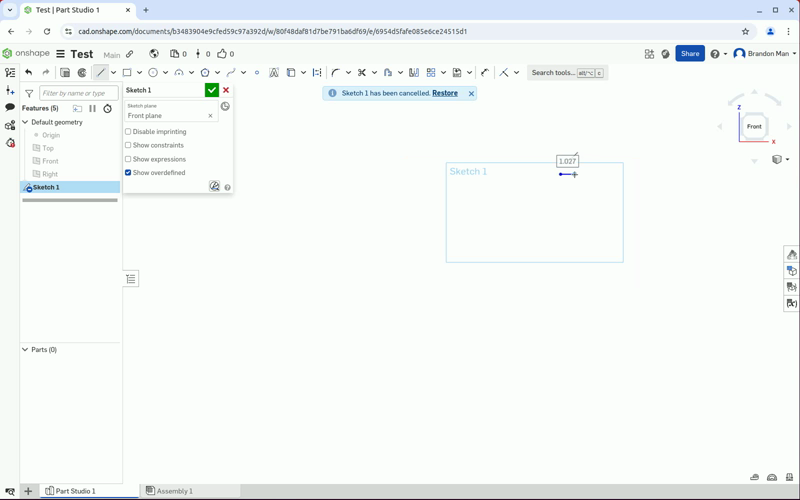
scroll(-6)
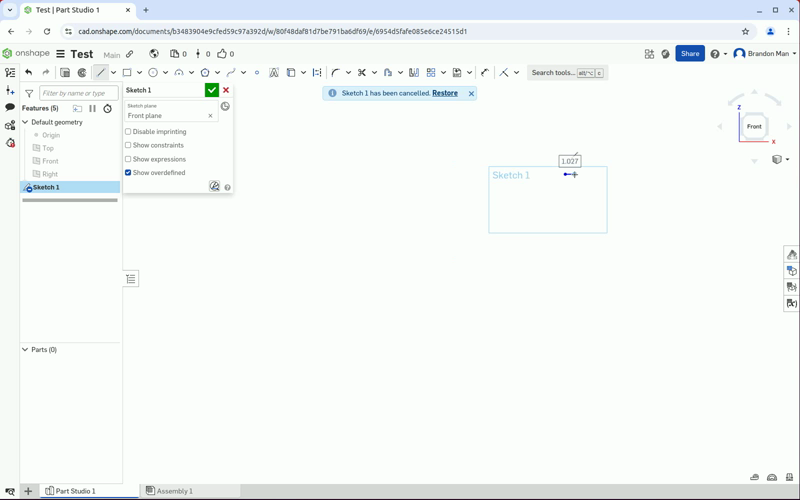
scroll(-6)
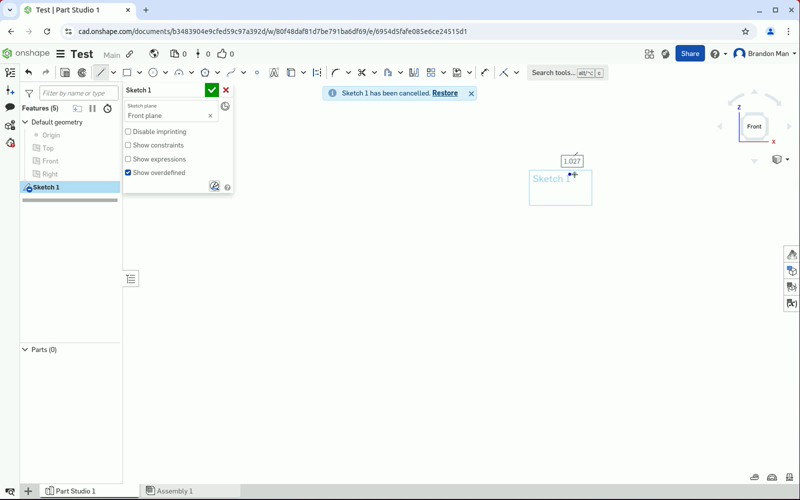
key_up(shift)
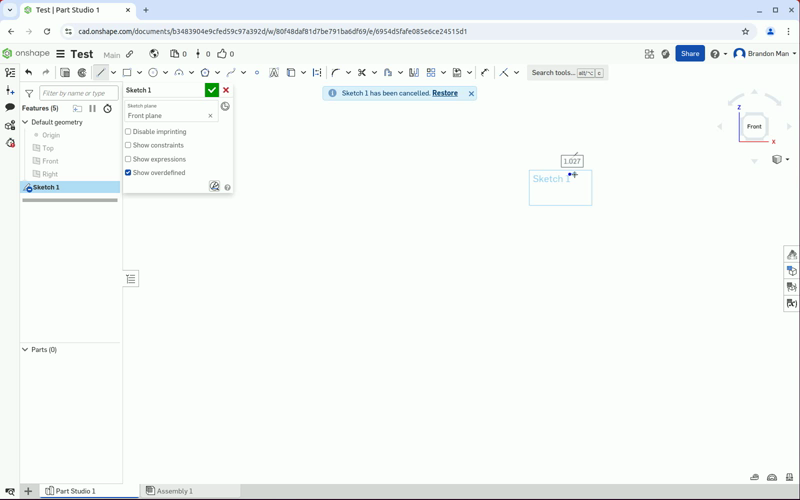
key_down(shift)
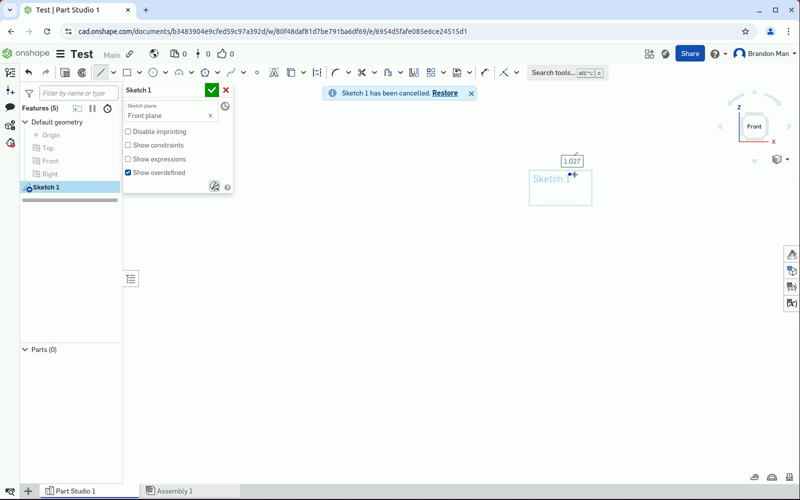
mouse_move(589, 174)
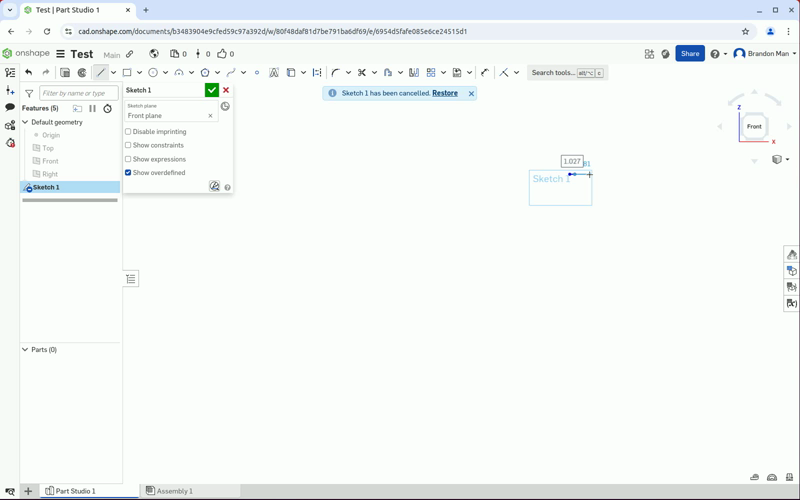
mouse_move(574, 169)
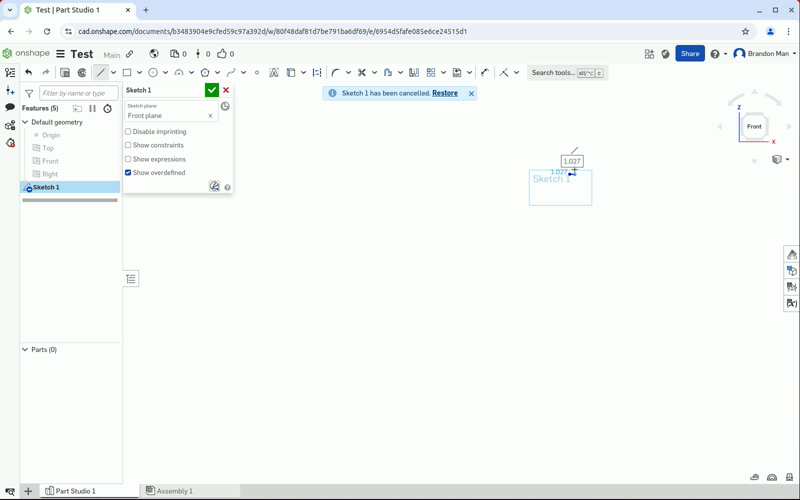
scroll(6)
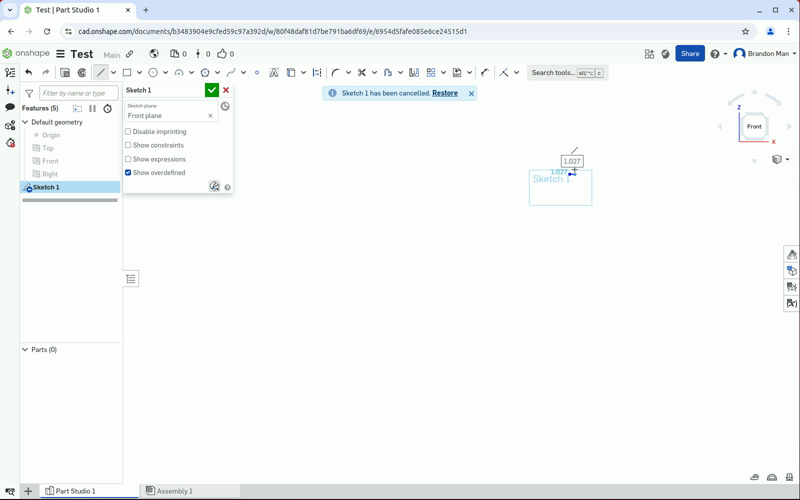
scroll(6)
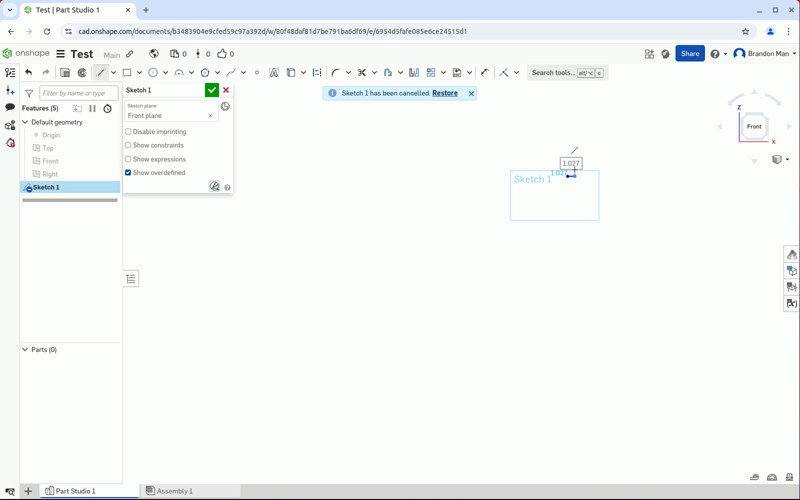
scroll(6)
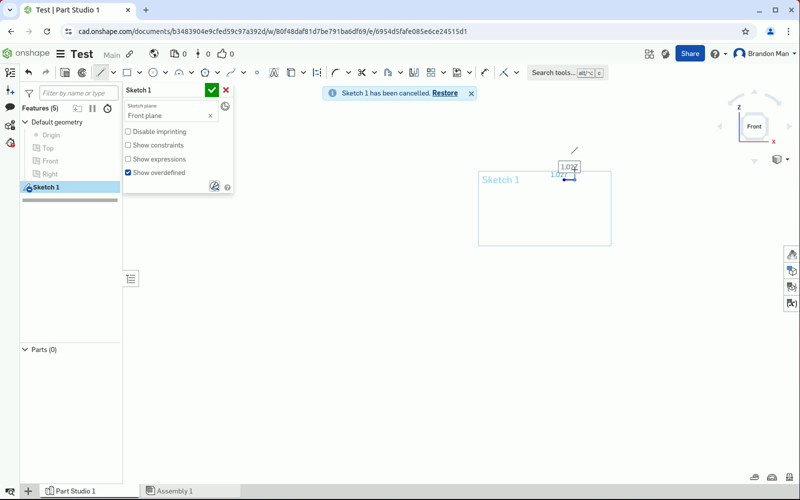
scroll(6)
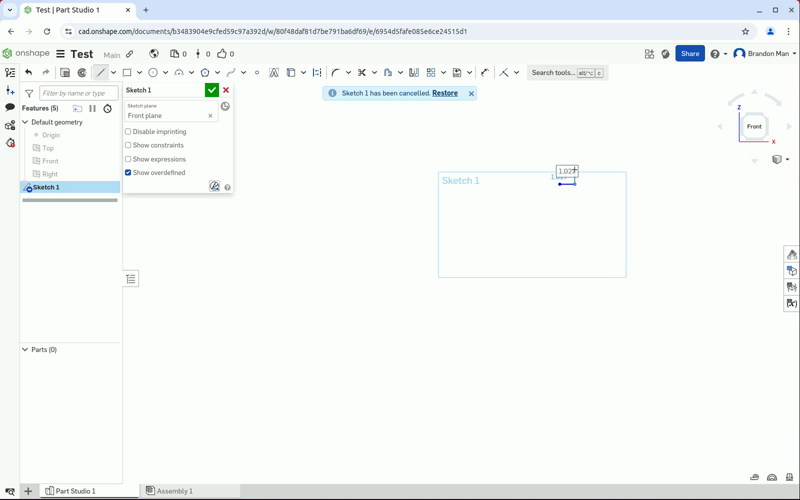
scroll(6)
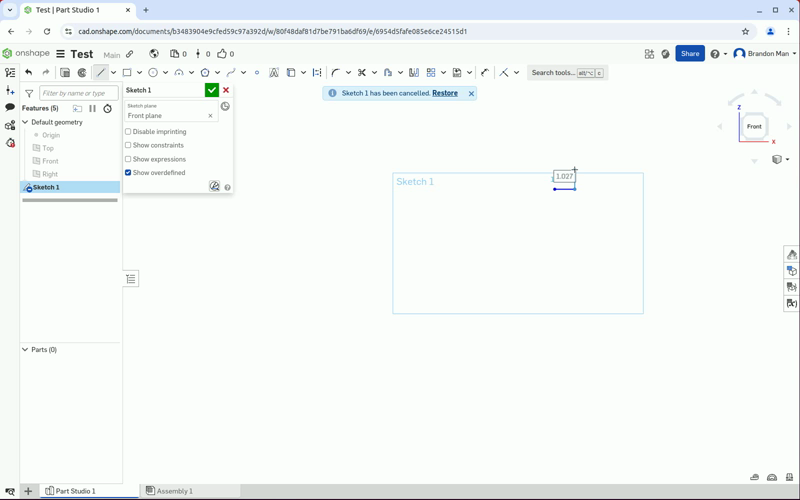
scroll(6)
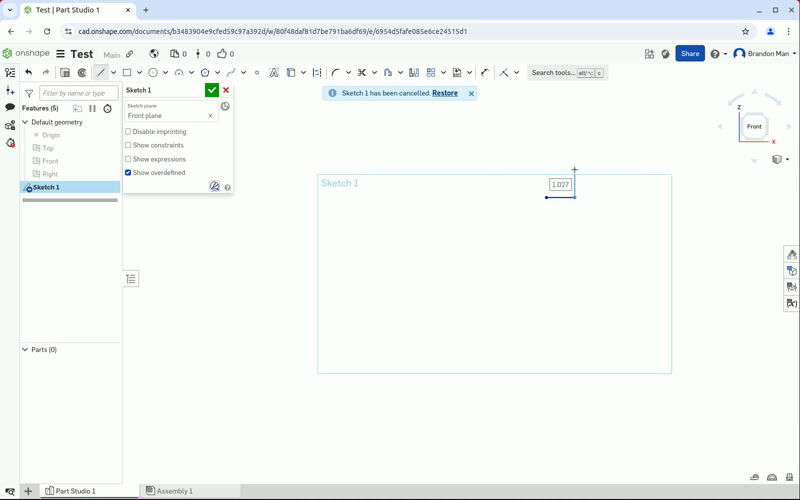
scroll(6)
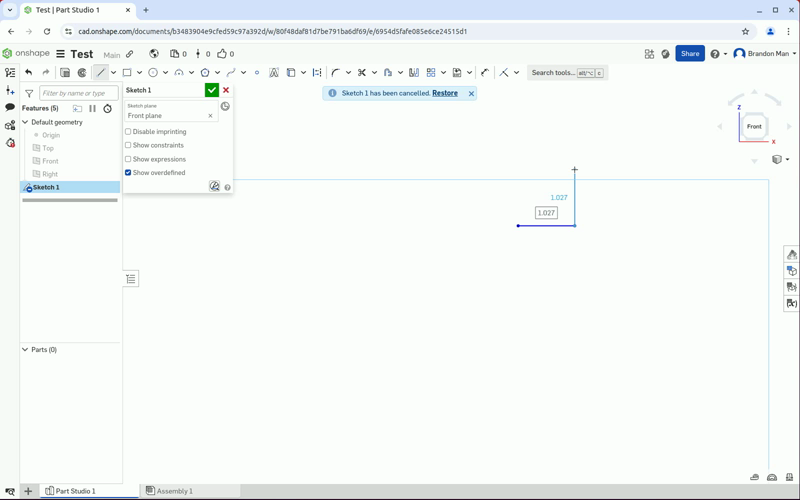
click(574, 169)
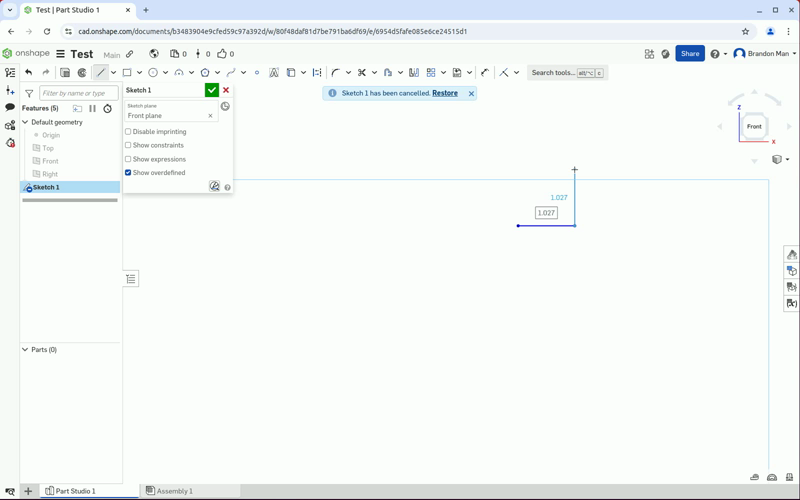
scroll(-6)
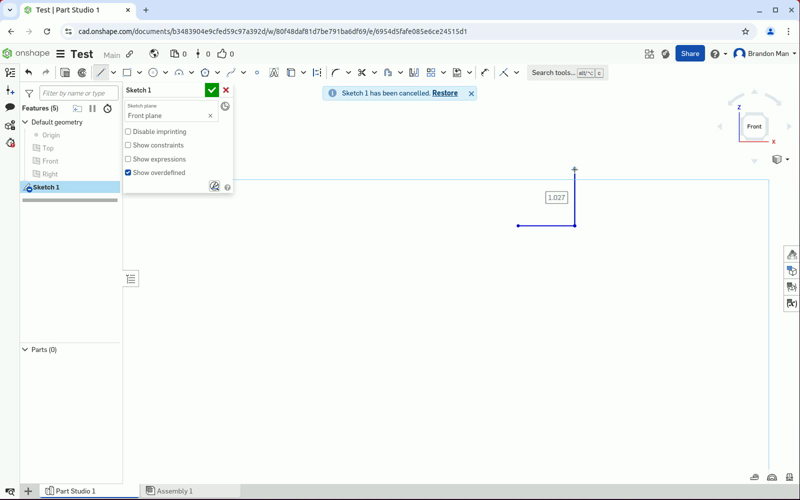
scroll(-6)
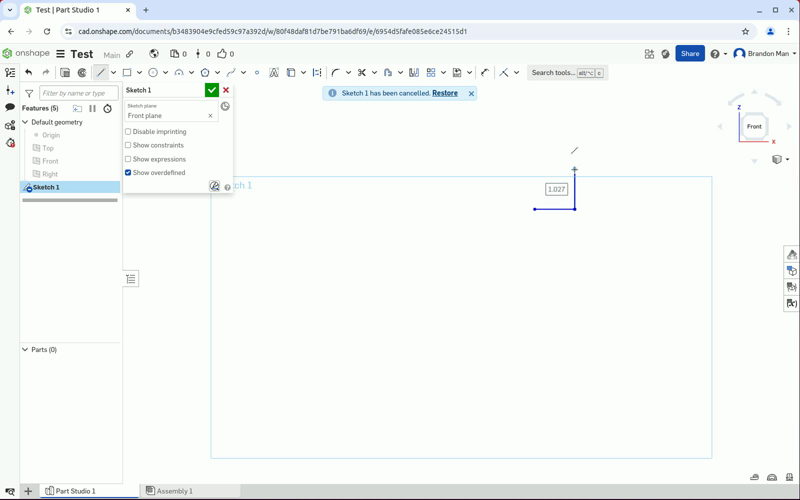
scroll(-6)
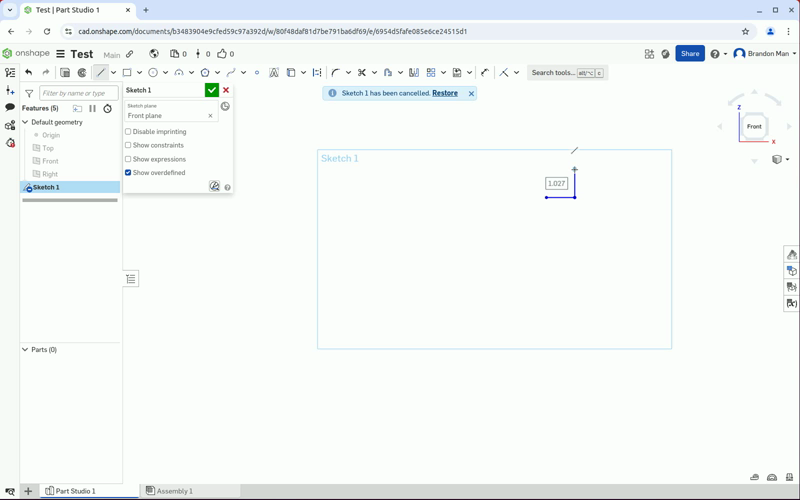
scroll(-6)
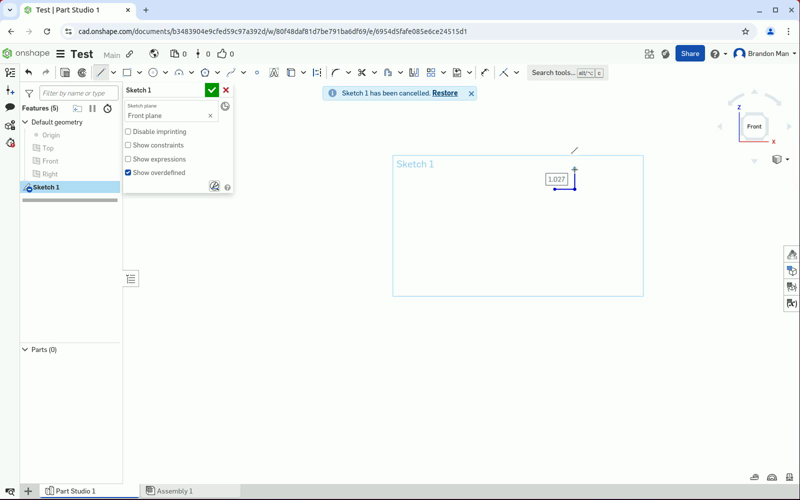
scroll(-6)
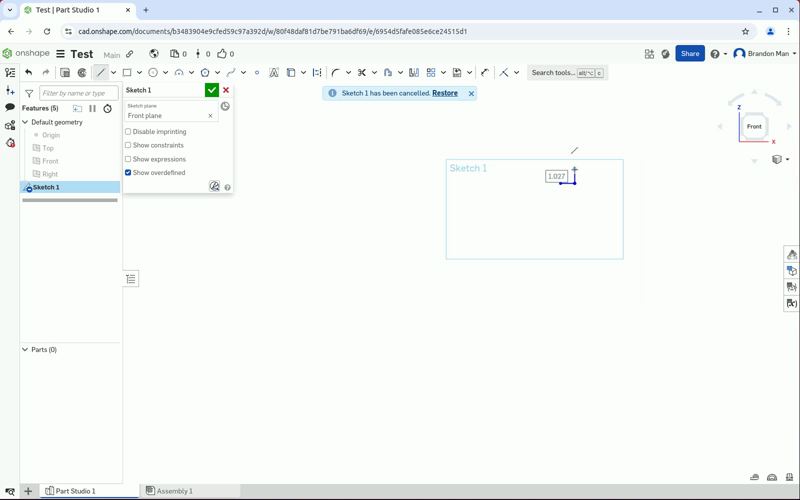
scroll(-6)
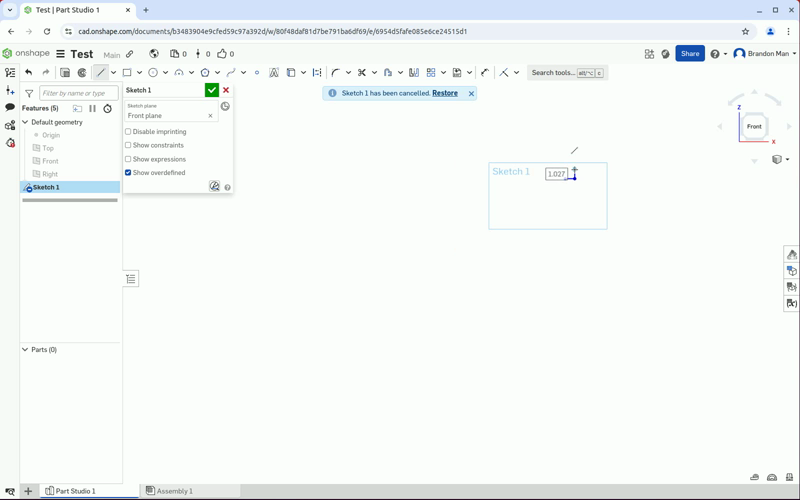
scroll(-6)
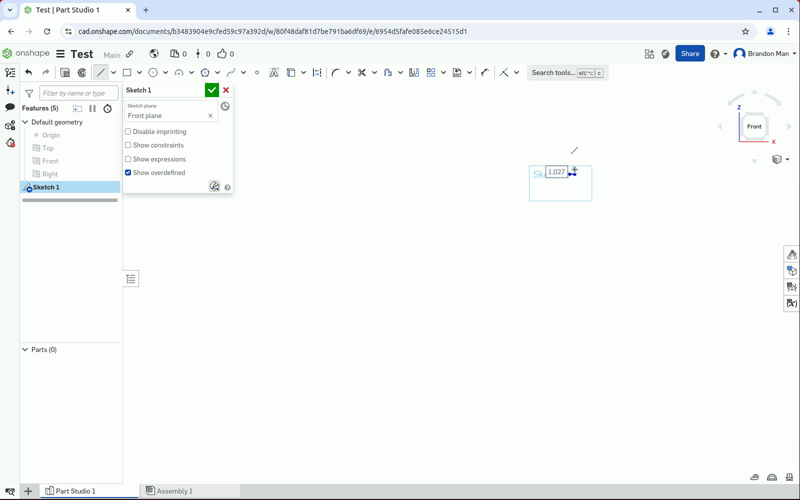
key_up(shift)
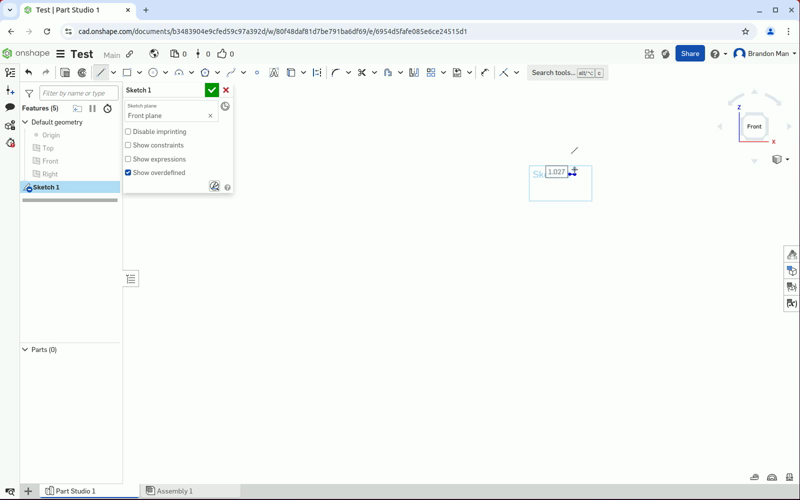
key_down(shift)
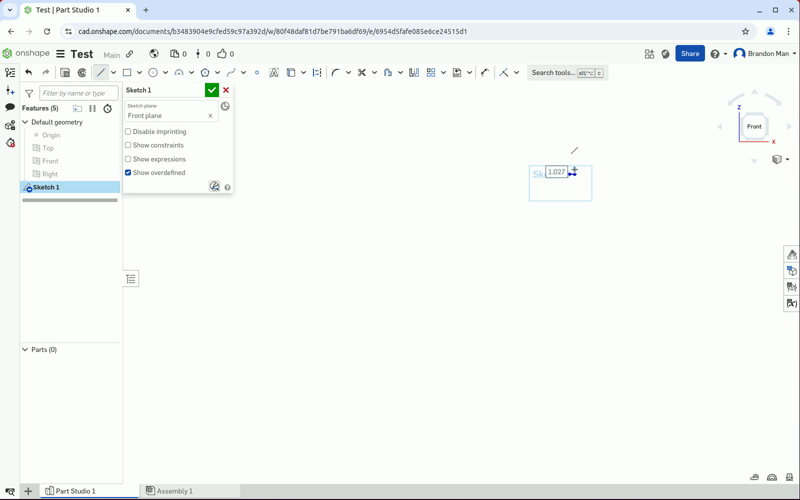
mouse_move(589, 169)
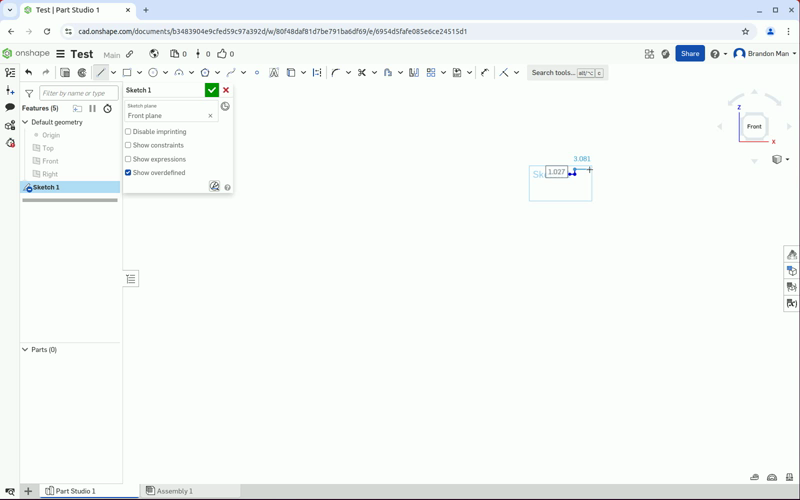
mouse_move(569, 169)
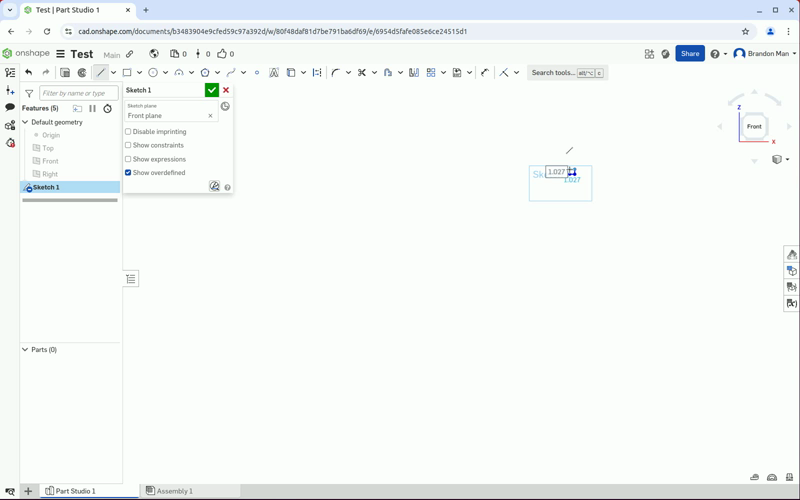
scroll(6)
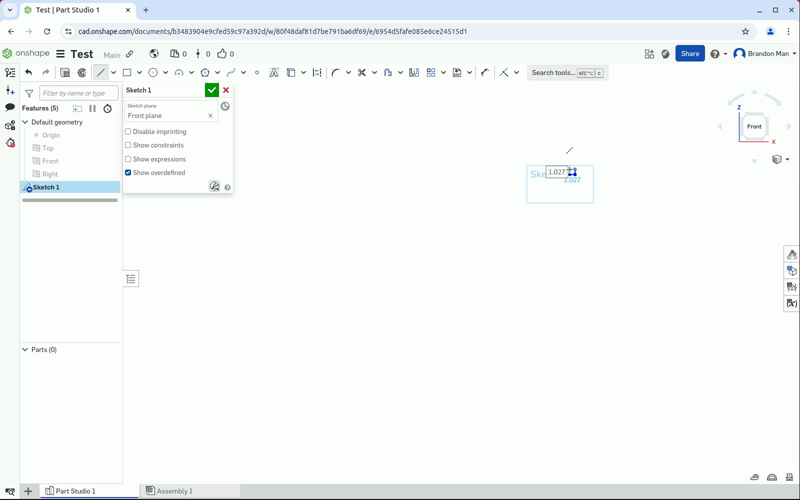
scroll(6)
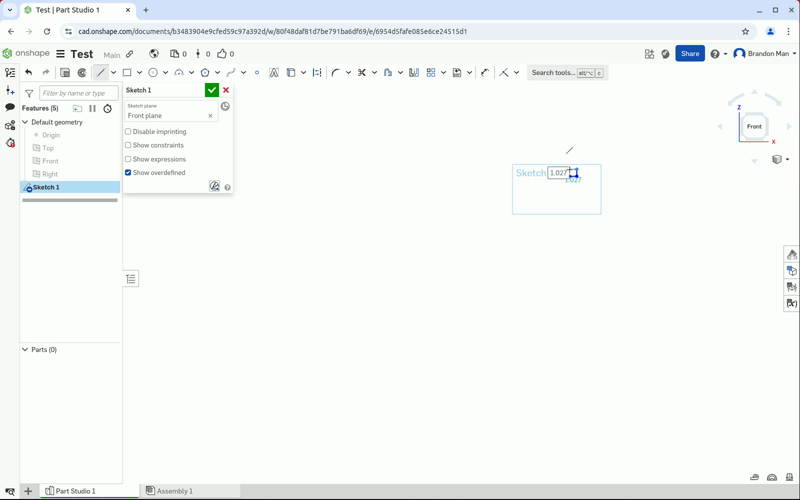
scroll(6)
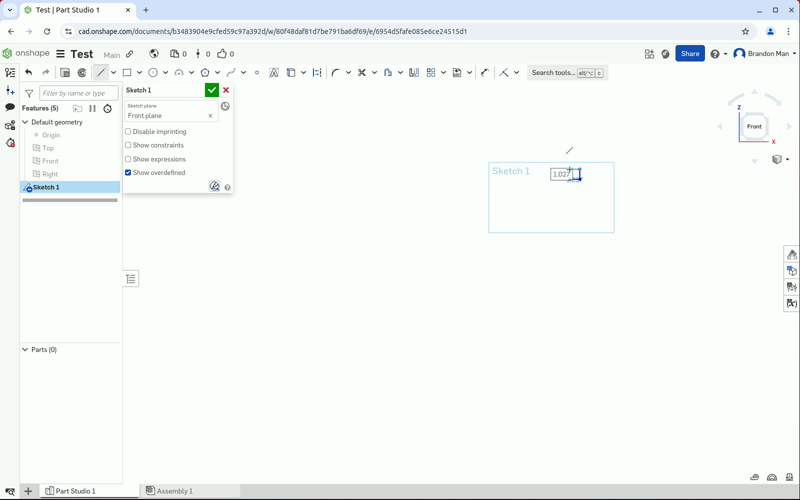
scroll(6)
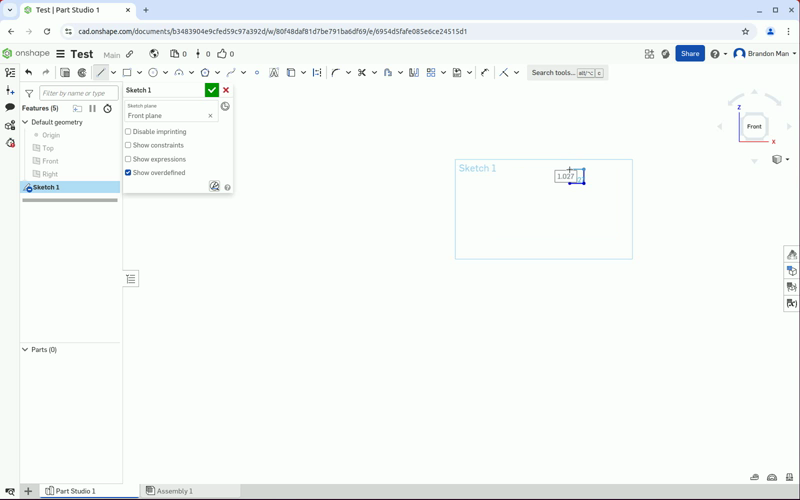
scroll(6)
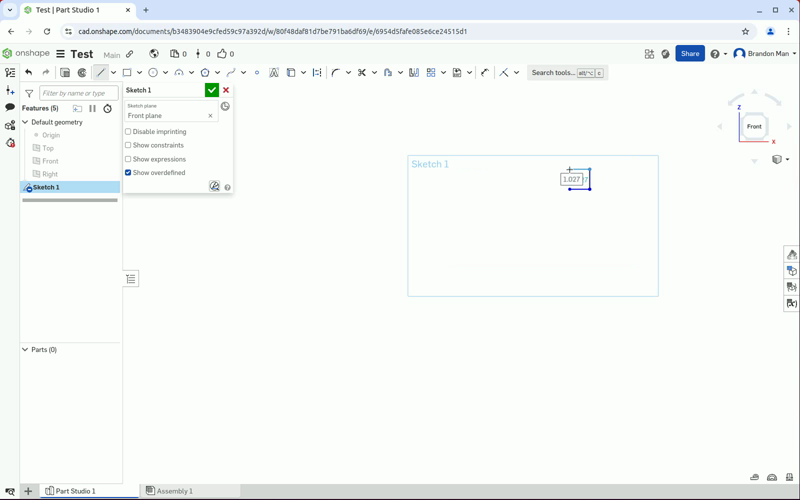
scroll(6)
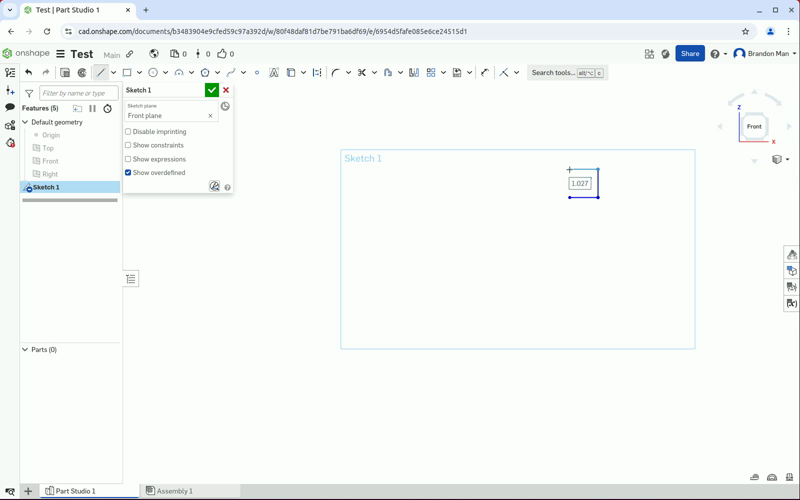
scroll(6)
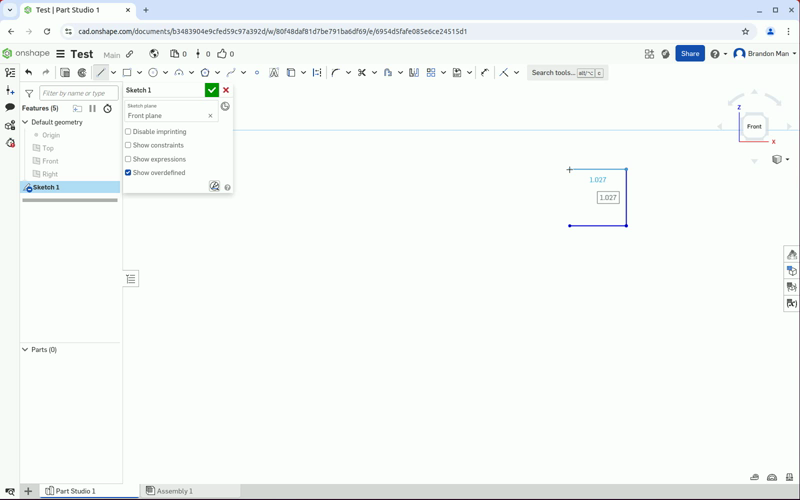
click(569, 169)
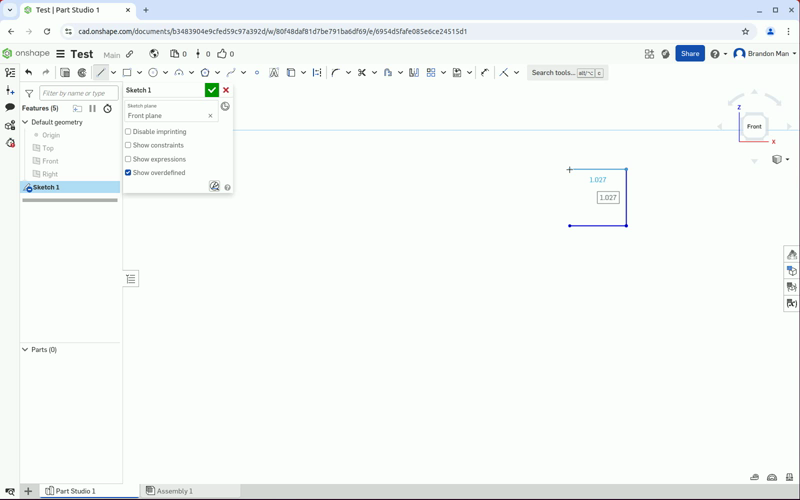
scroll(-6)
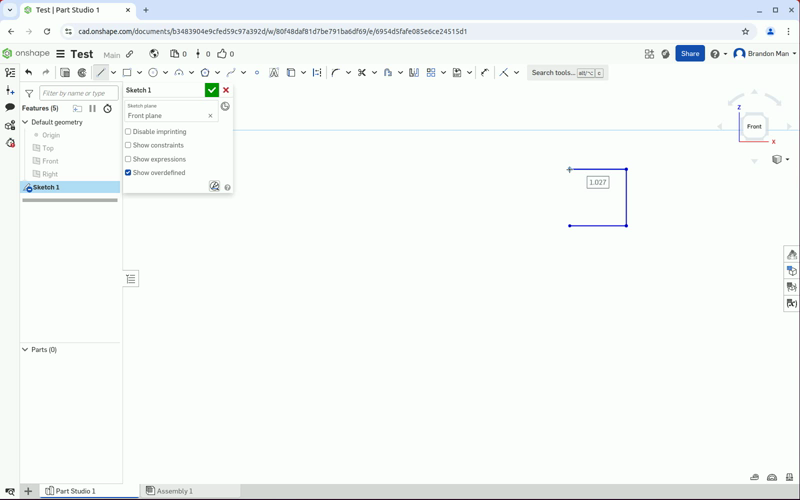
scroll(-6)
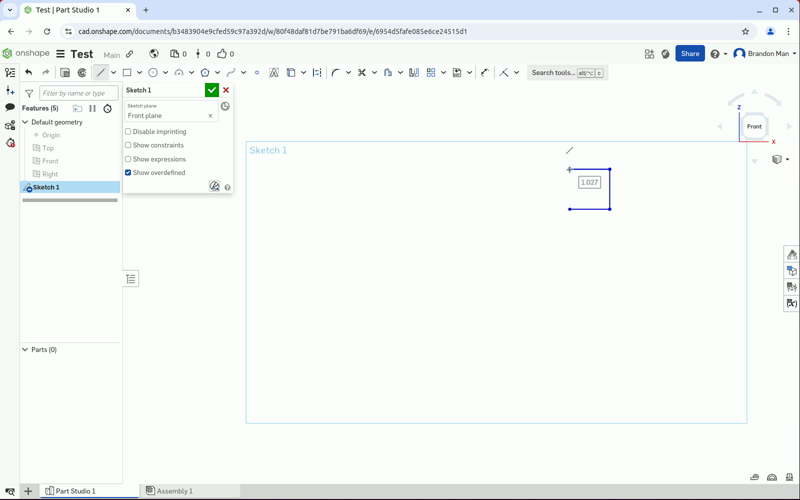
scroll(-6)
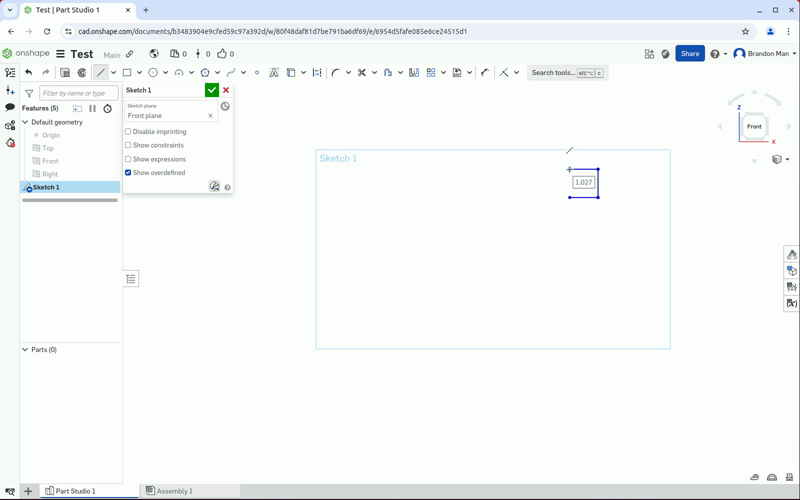
scroll(-6)
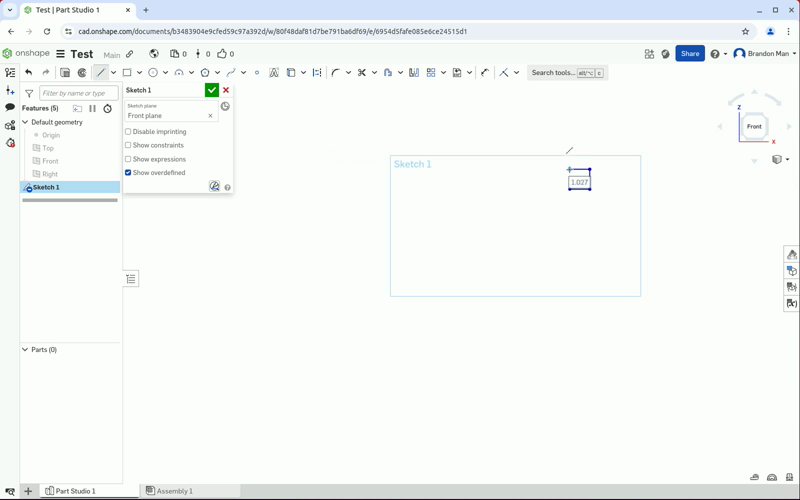
scroll(-6)
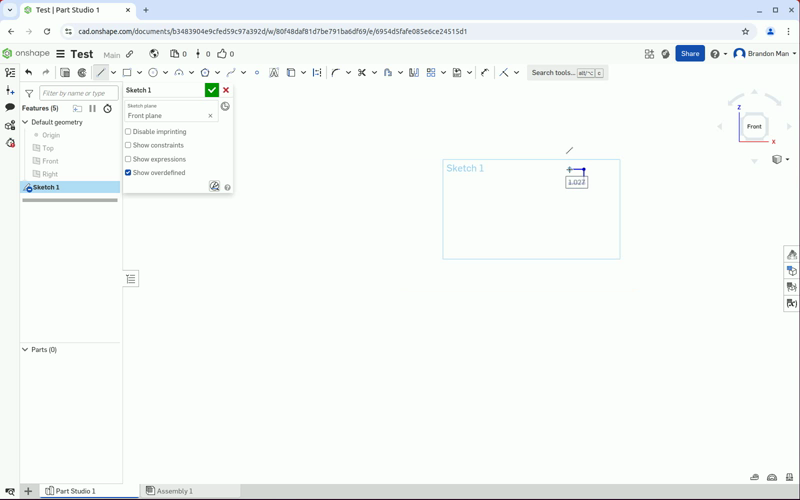
scroll(-6)
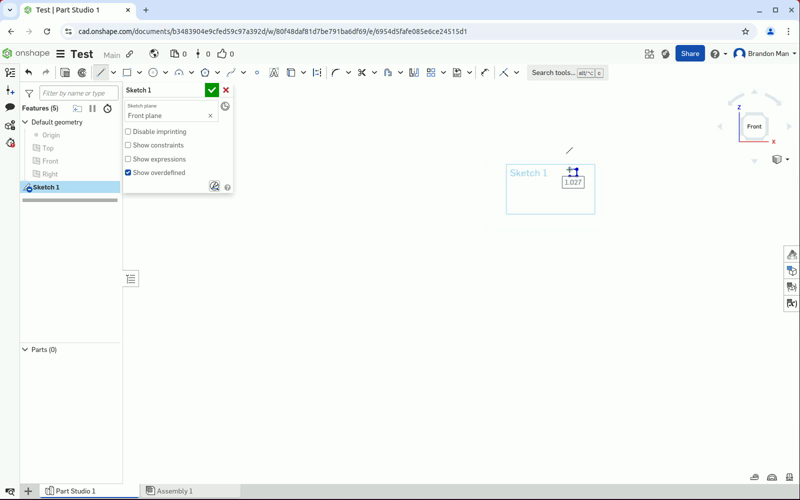
scroll(-6)
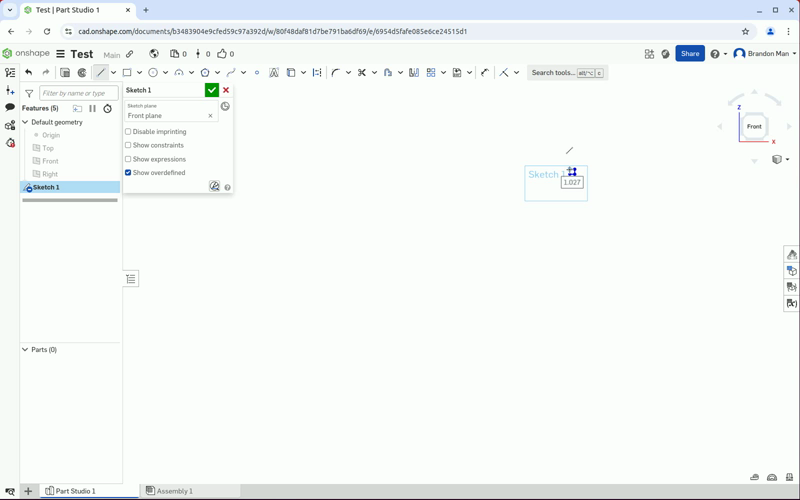
key_up(shift)
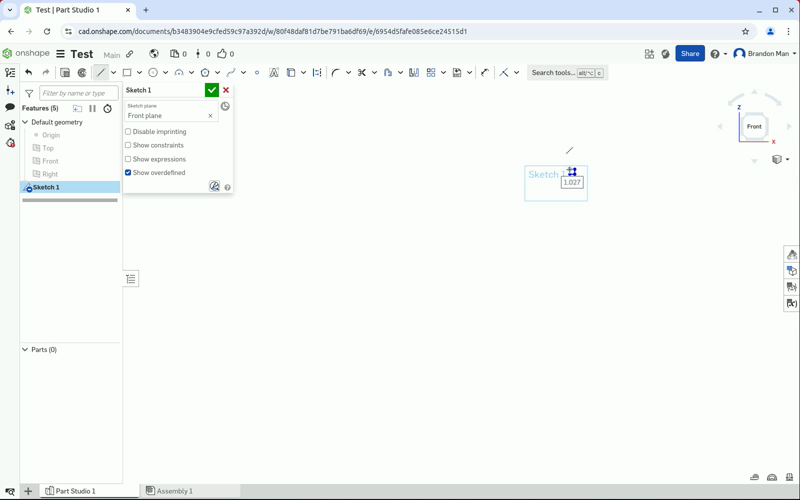
mouse_move(589, 169)
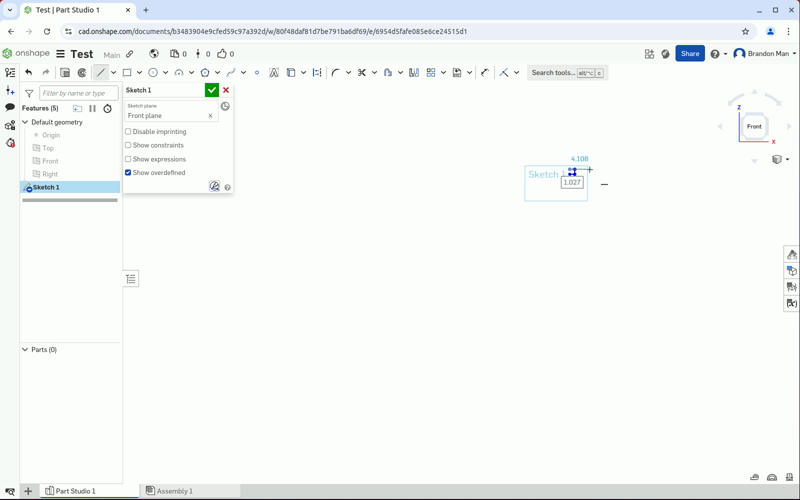
key_down(shift)
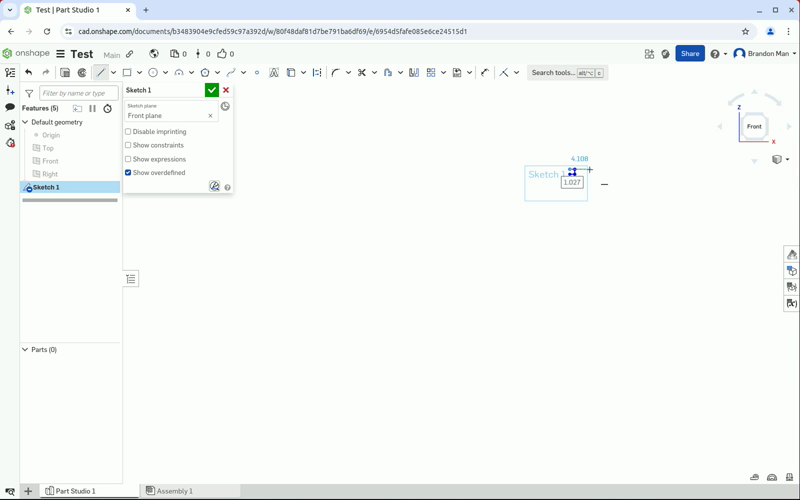
mouse_move(569, 174)
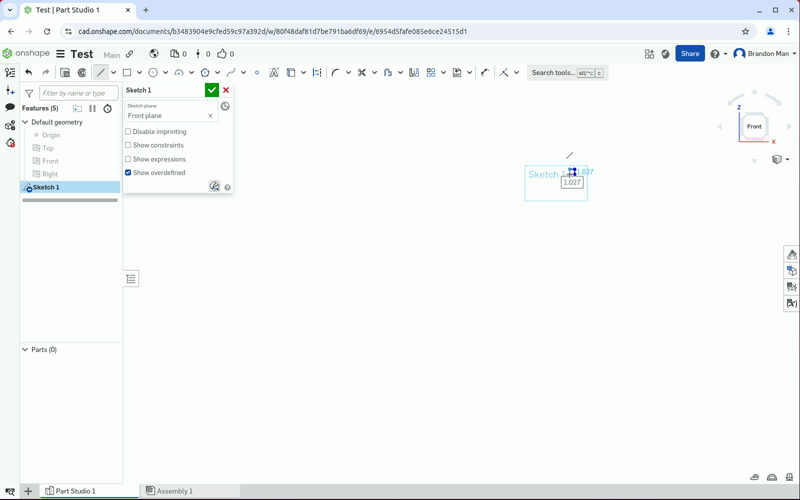
scroll(6)
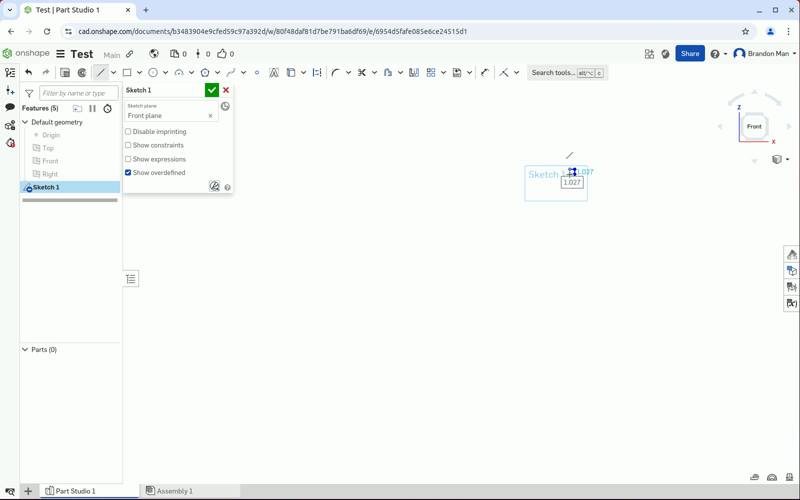
scroll(6)
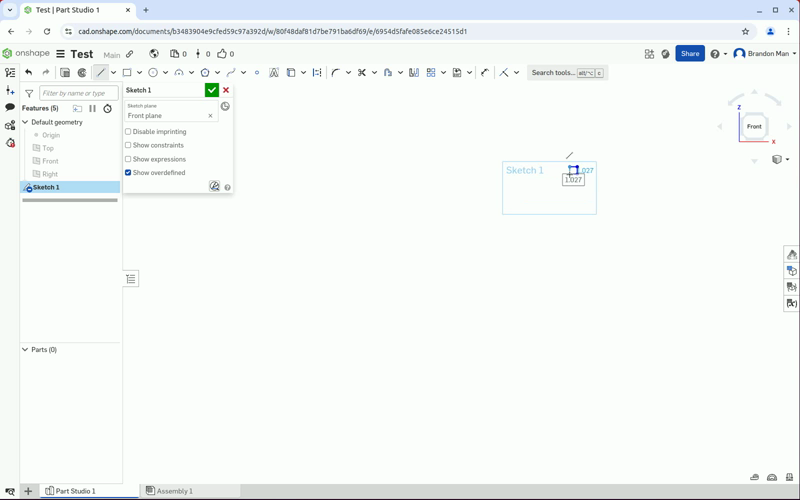
scroll(6)
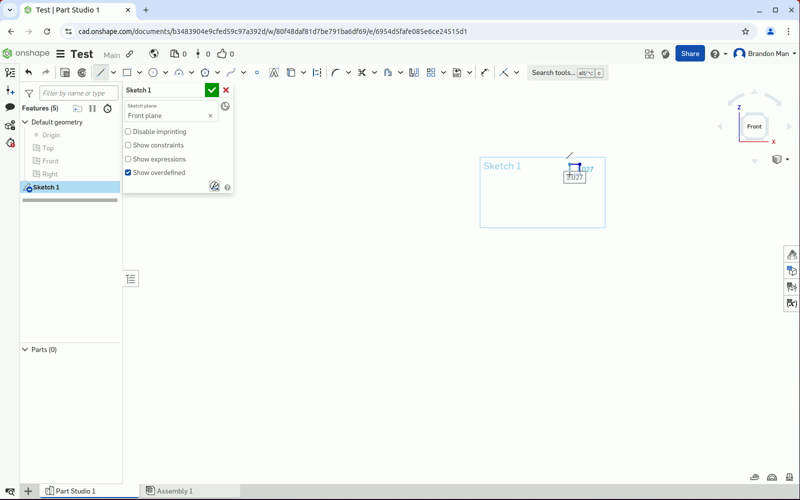
scroll(6)
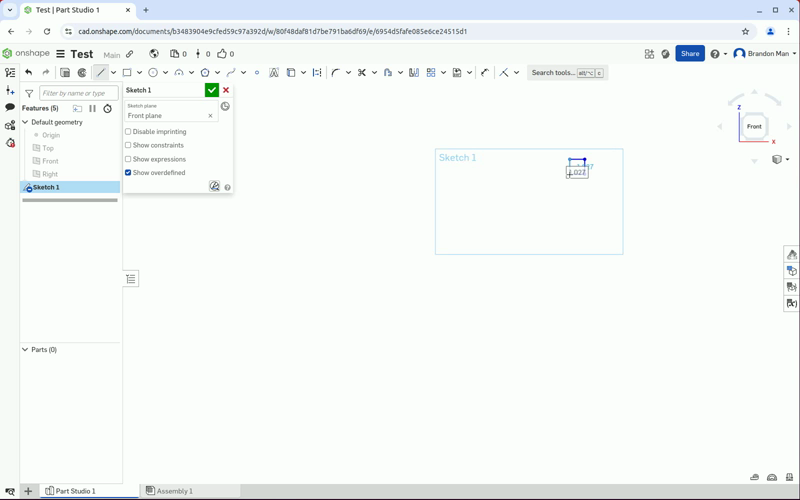
scroll(6)
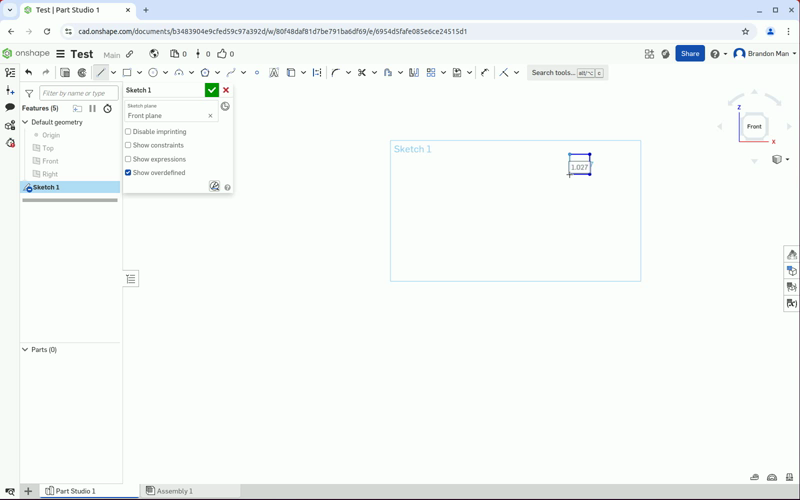
scroll(6)
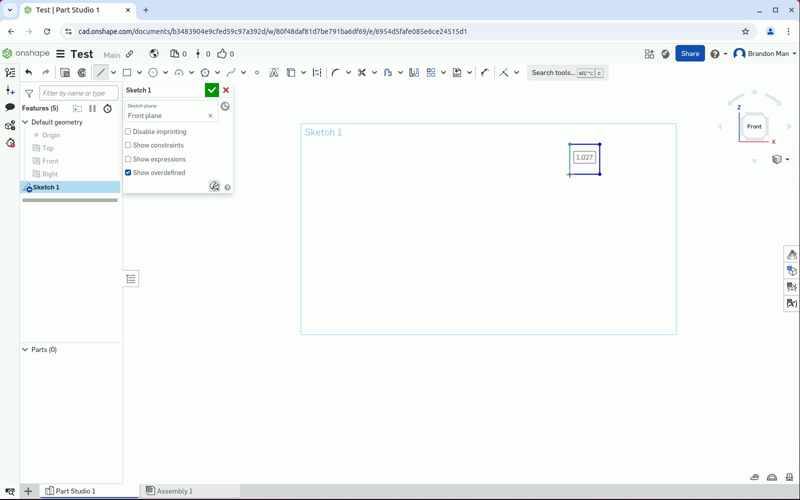
scroll(6)
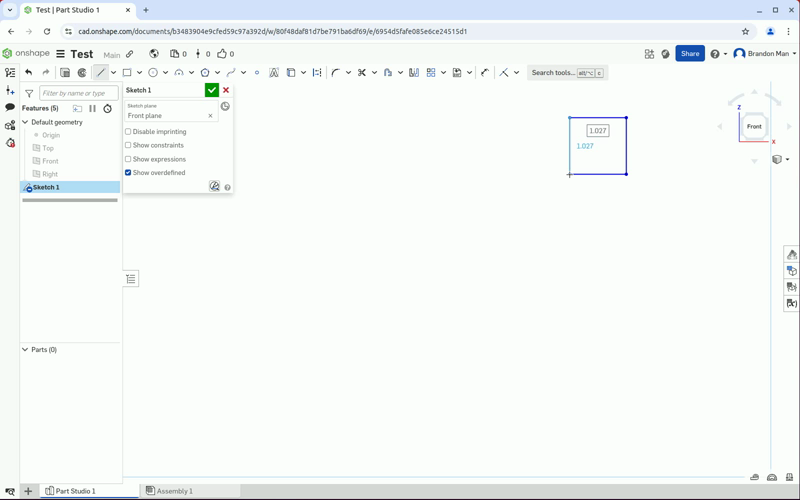
key_up(shift)
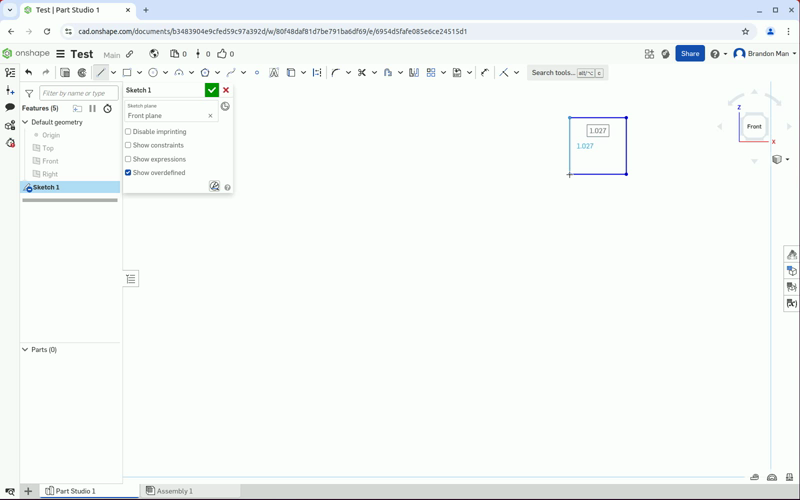
click(569, 174)
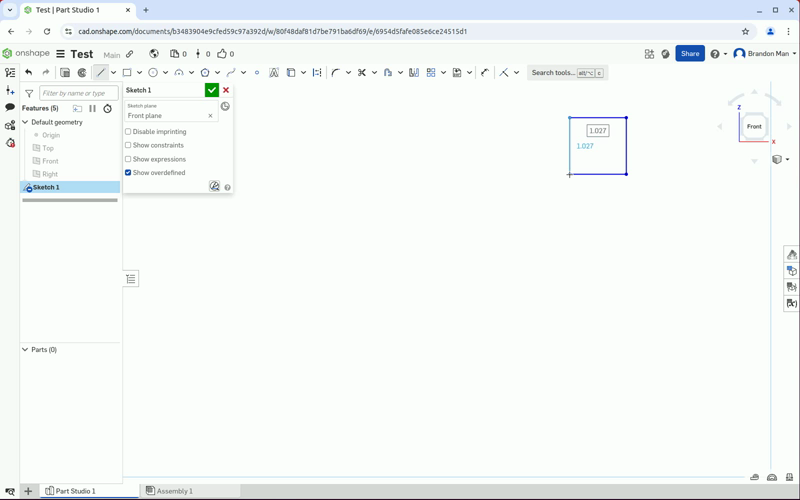
scroll(-6)
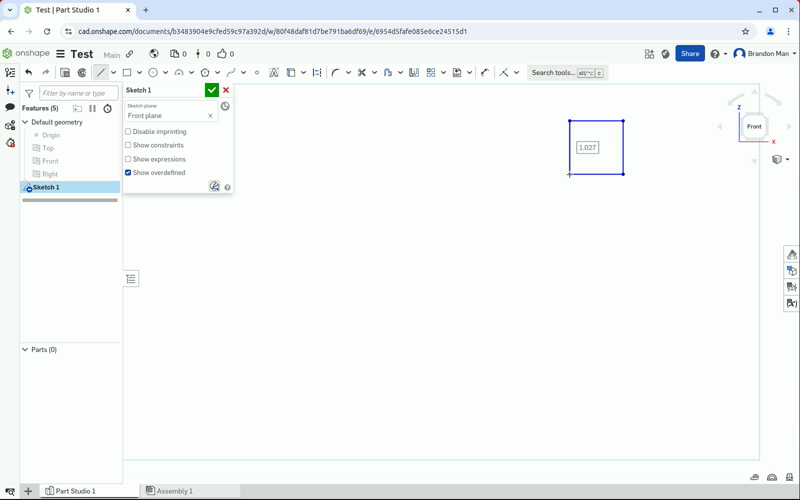
scroll(-6)
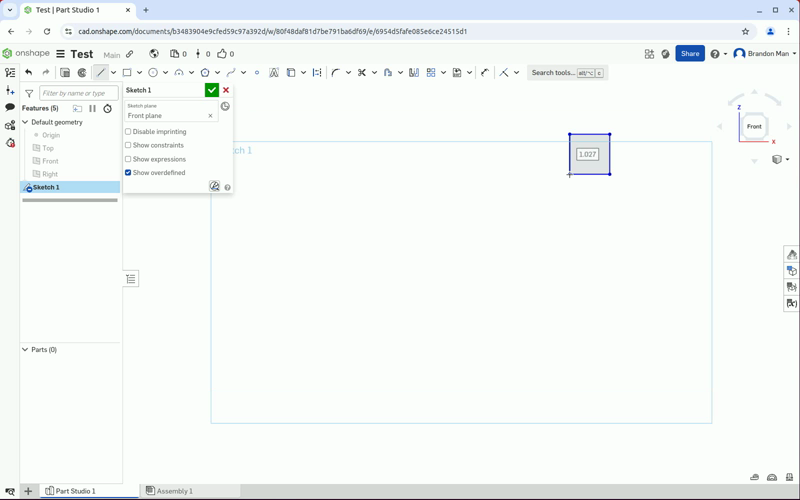
scroll(-6)
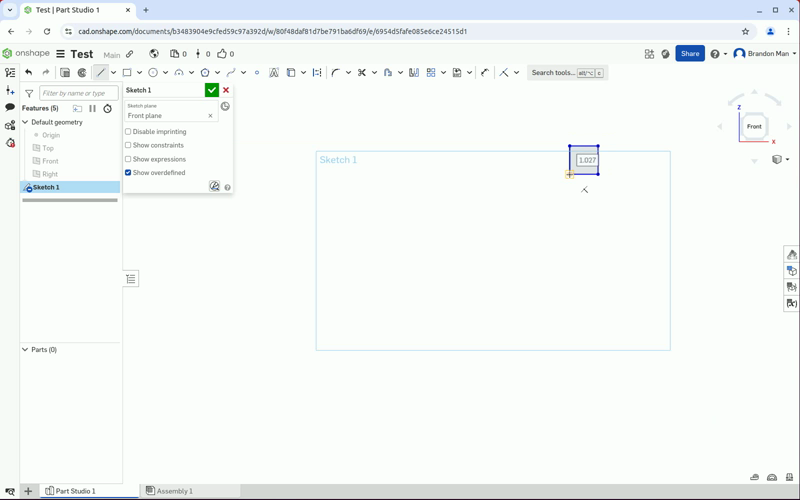
scroll(-6)
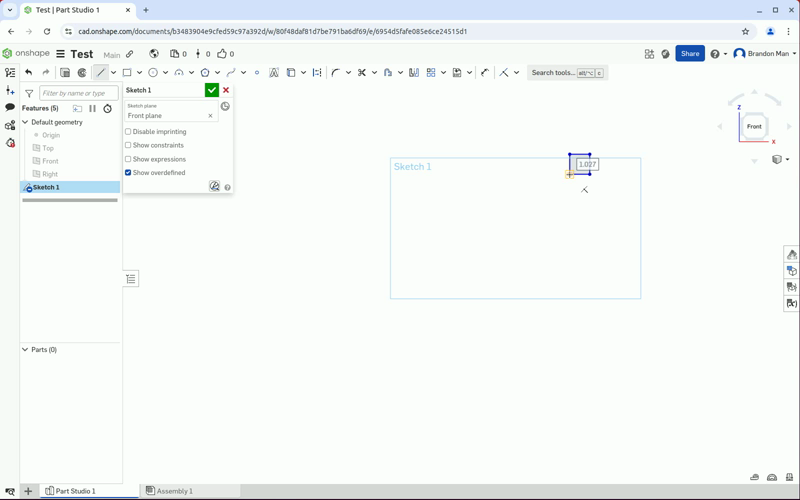
scroll(-6)
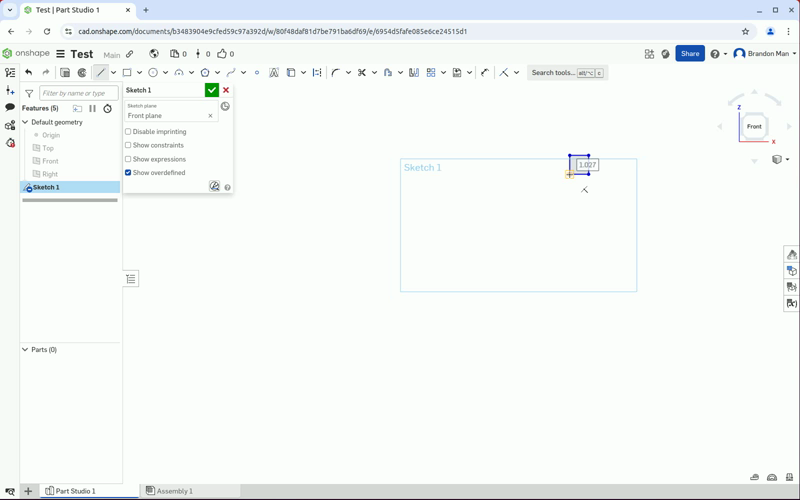
scroll(-6)
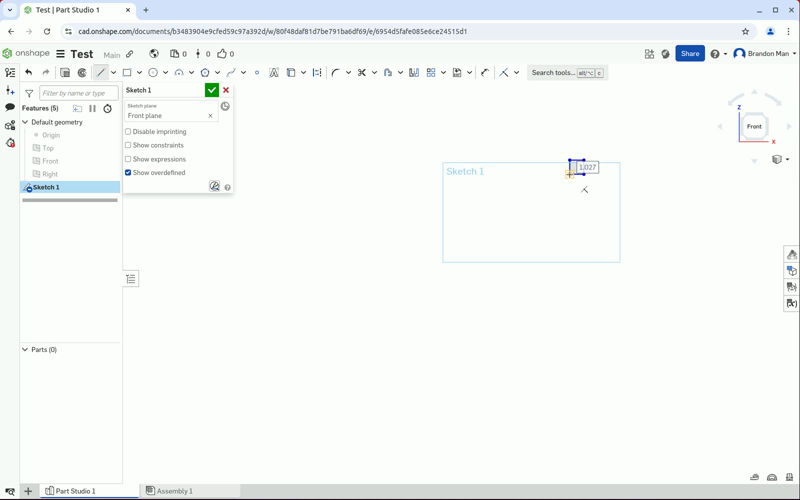
scroll(-6)
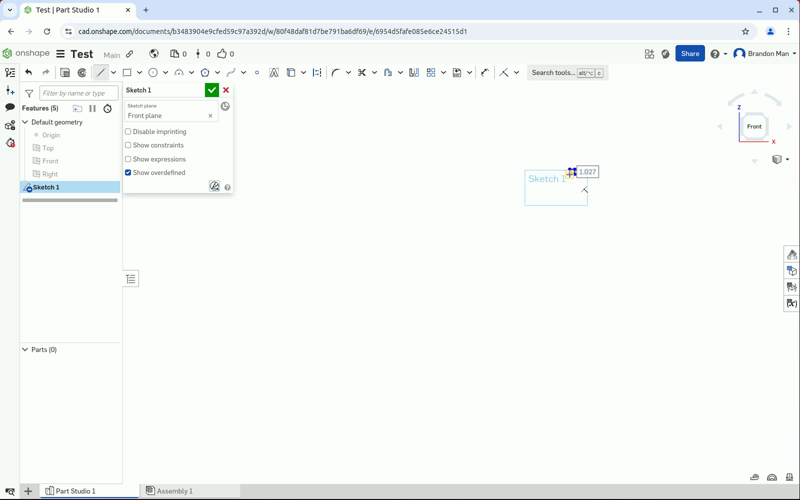
key(esc)
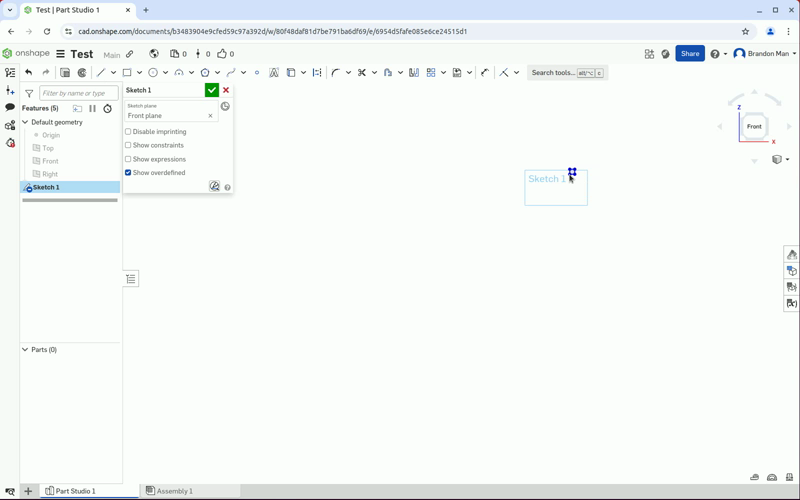
mouse_move(571, 173)
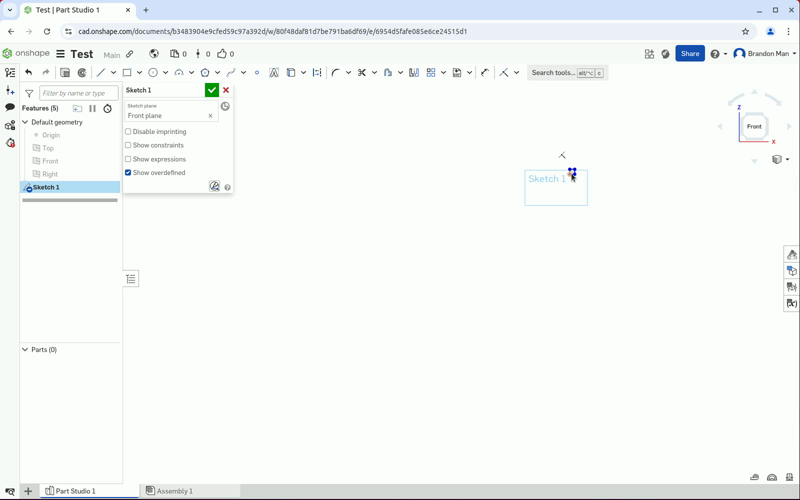
scroll(6)
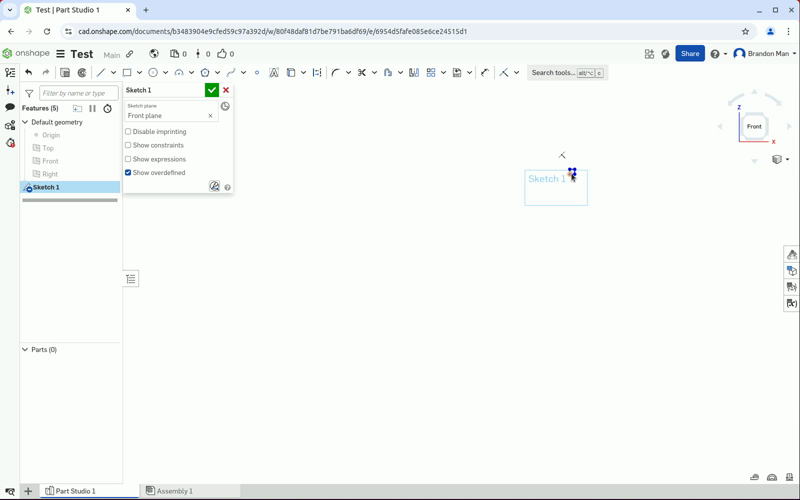
scroll(6)
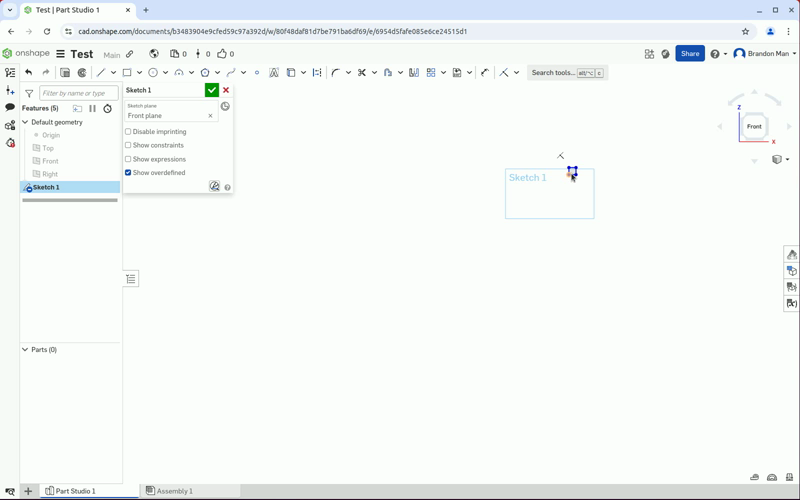
scroll(6)
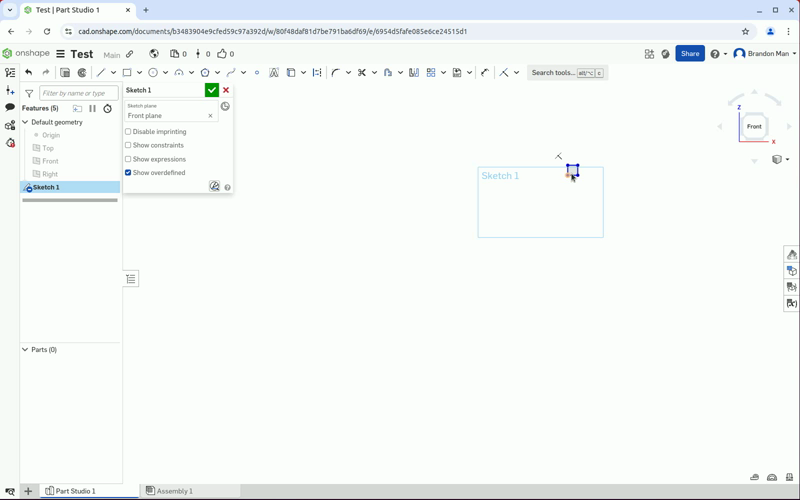
scroll(6)
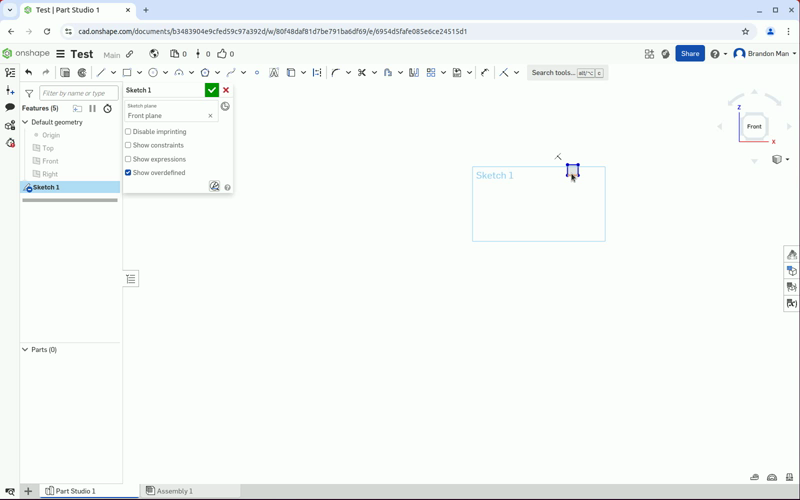
scroll(6)
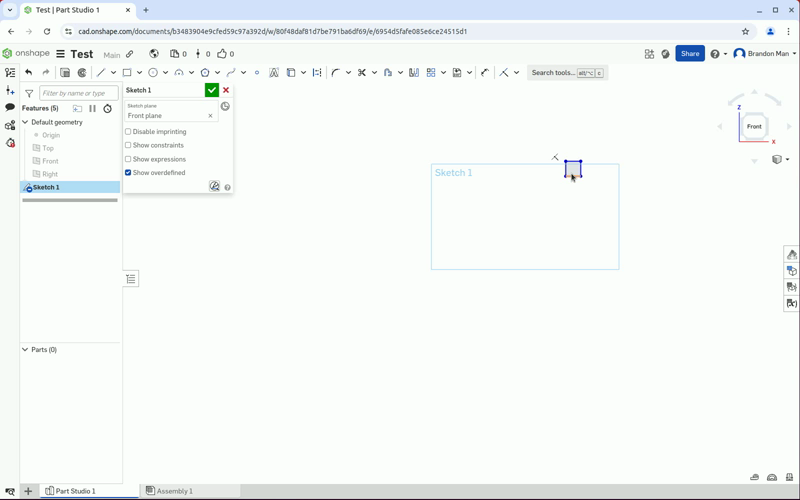
scroll(6)
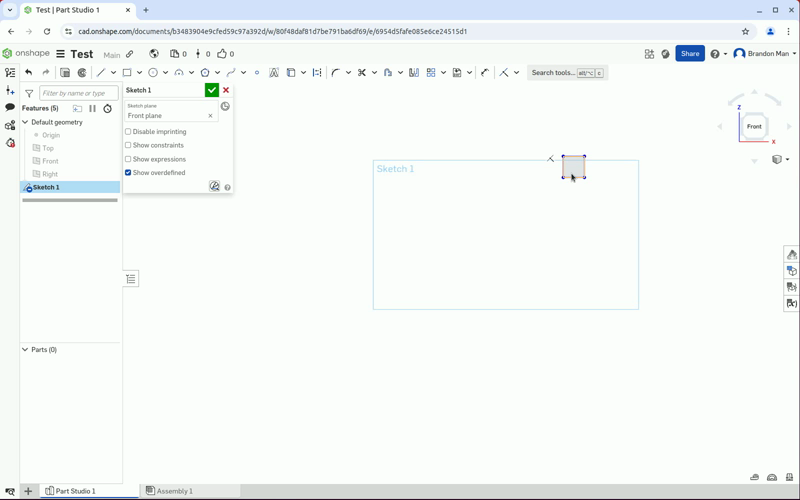
scroll(6)
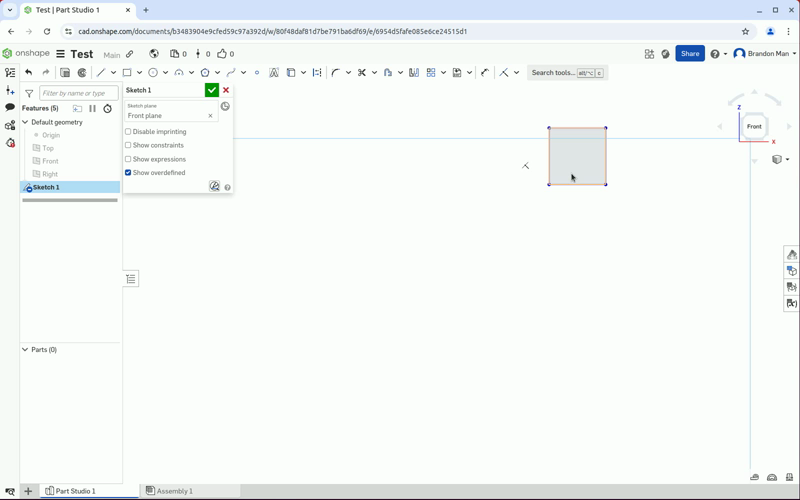
click(571, 173)
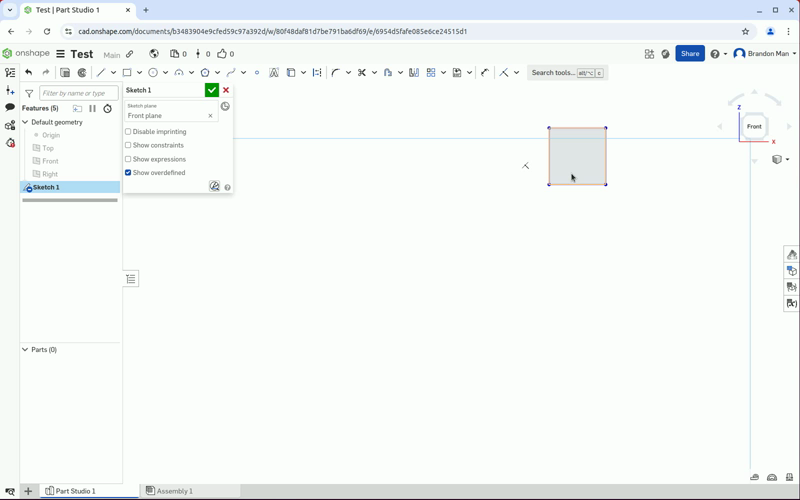
scroll(-6)
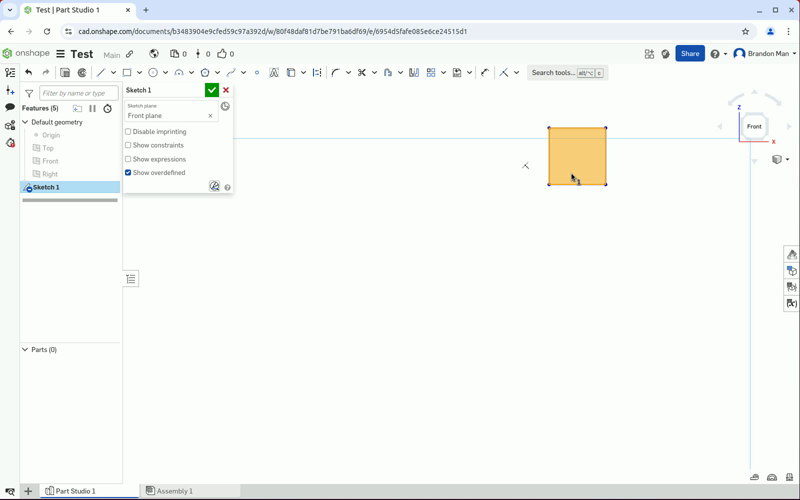
scroll(-6)
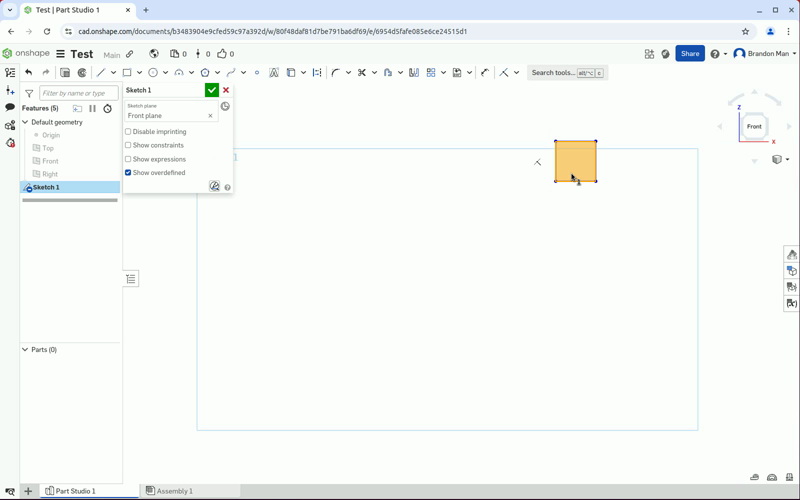
scroll(-6)
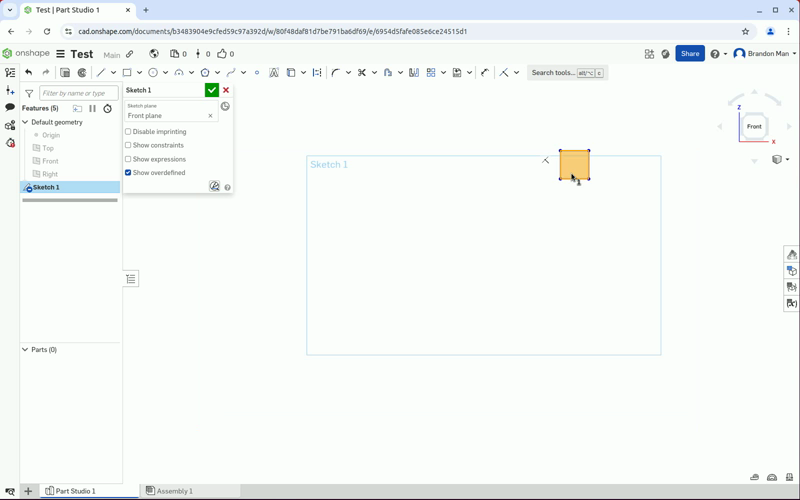
scroll(-6)
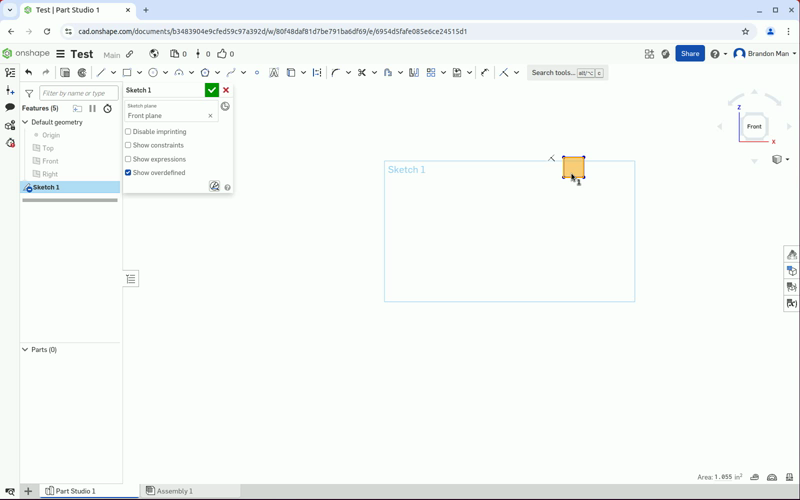
scroll(-6)
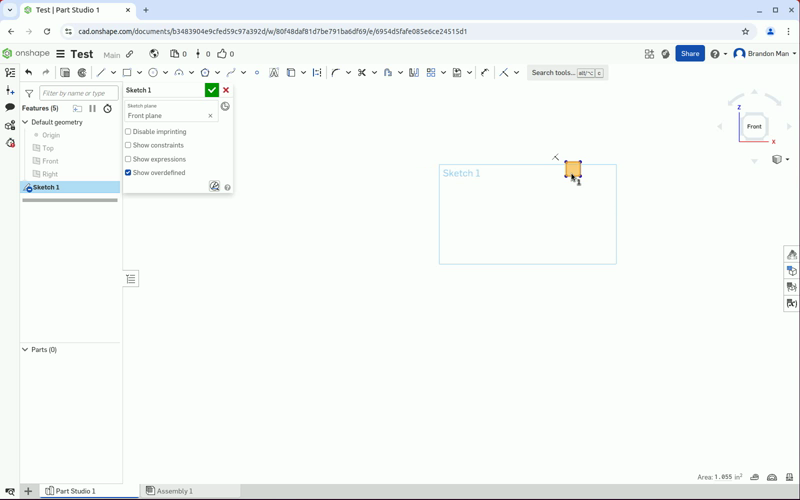
scroll(-6)
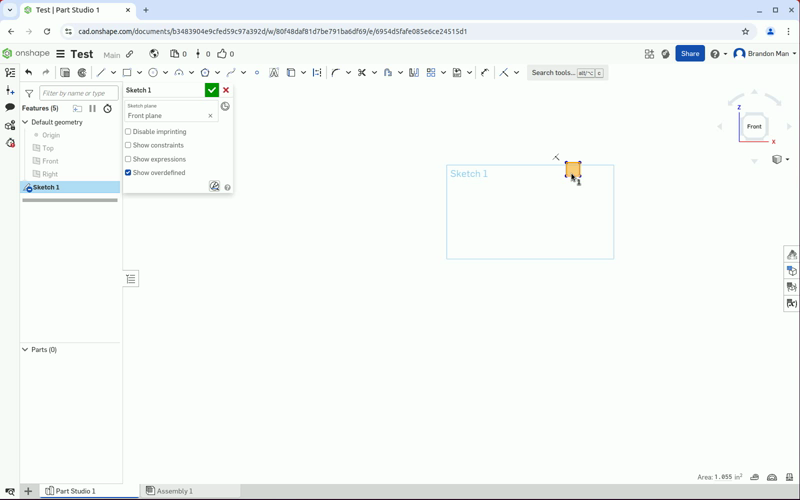
scroll(-6)
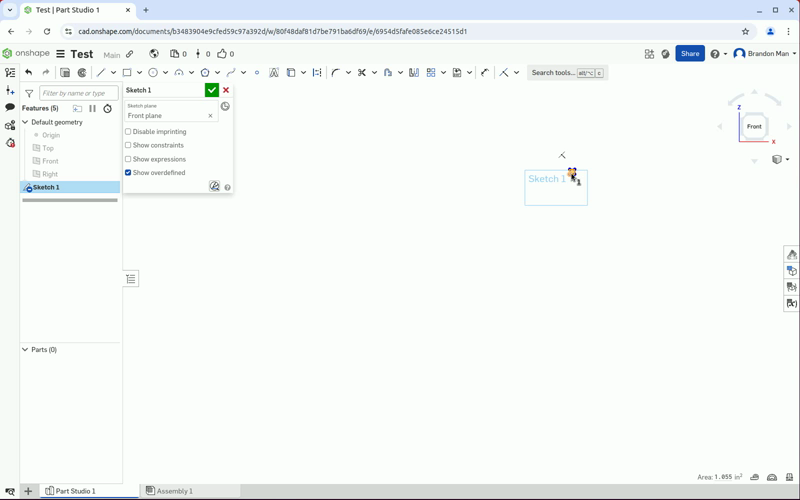
mouse_move(73, 352)
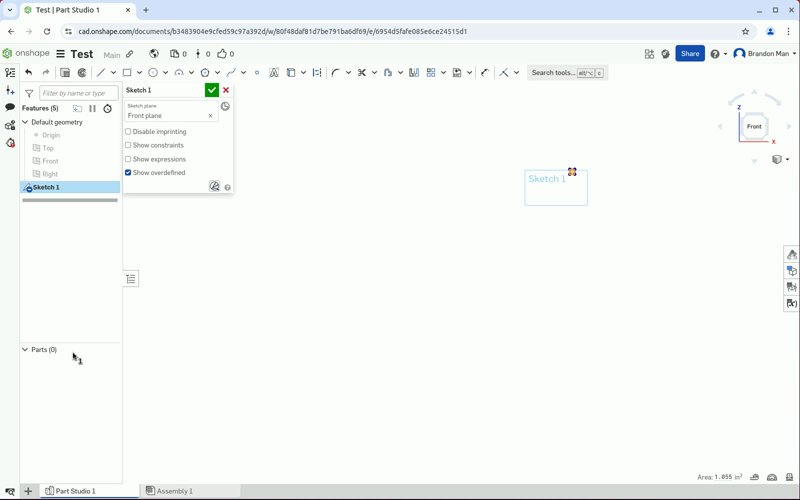
key(shift+y)
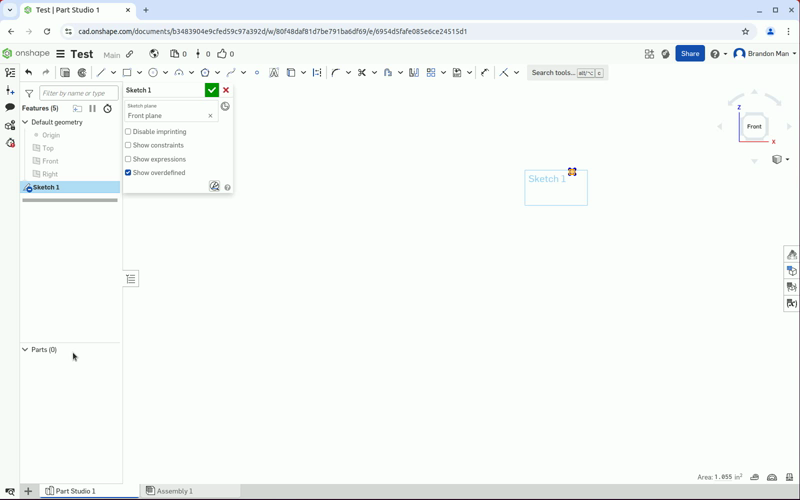
key(shift+e)
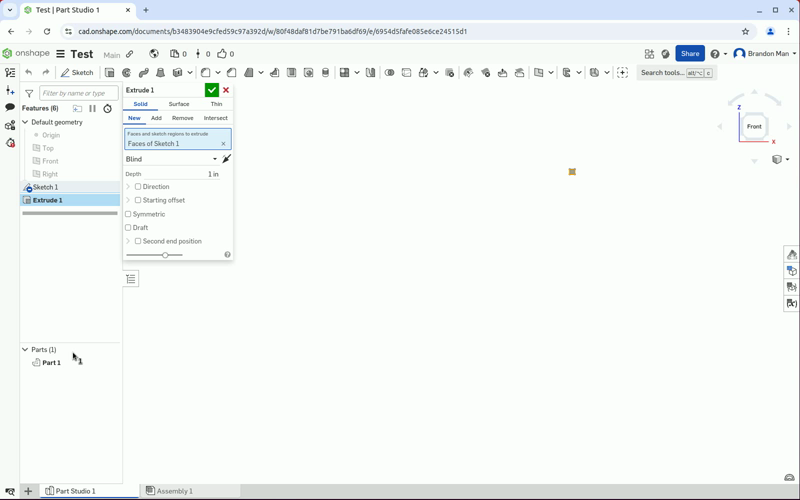
mouse_move(143, 106)
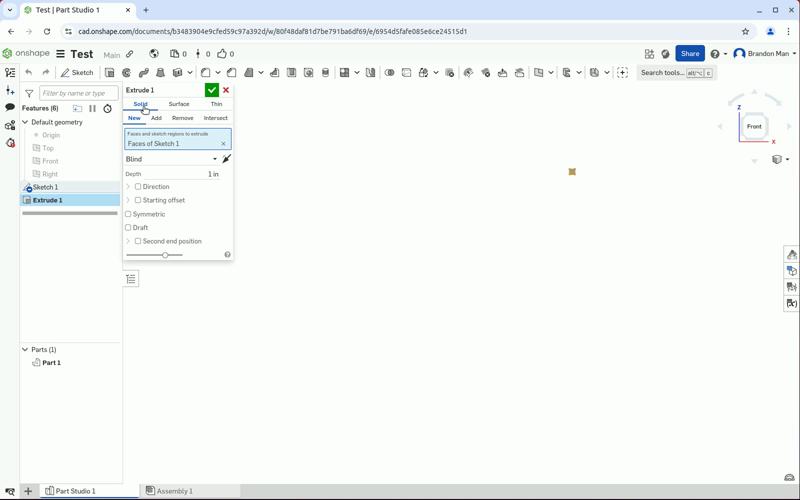
click(143, 106)
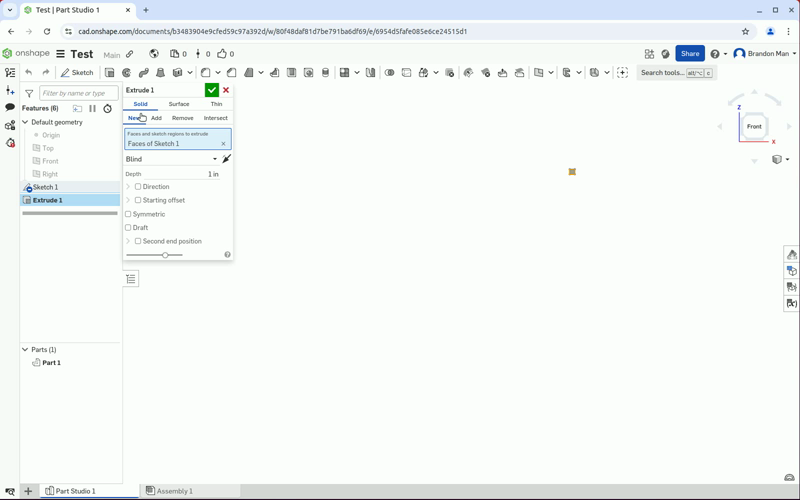
mouse_move(137, 120)
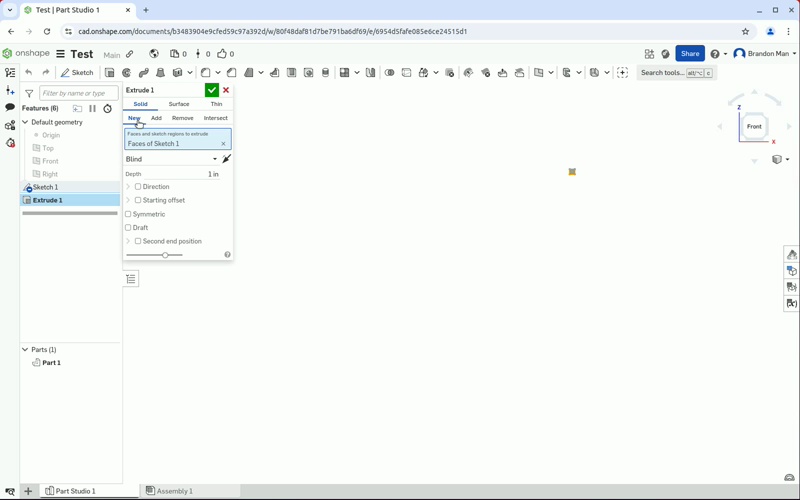
click(137, 120)
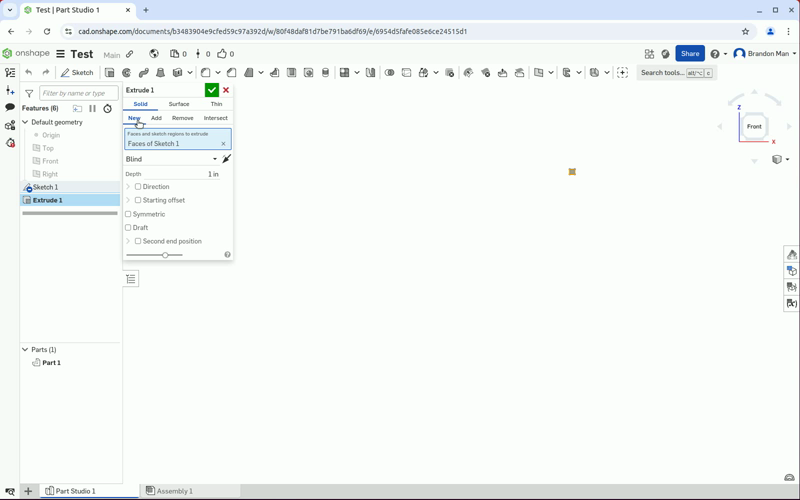
key(tab, 4)
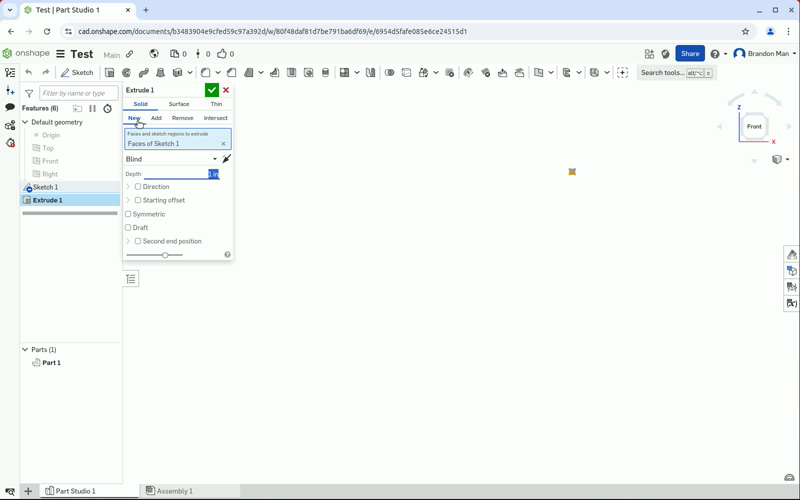
text(2.407)
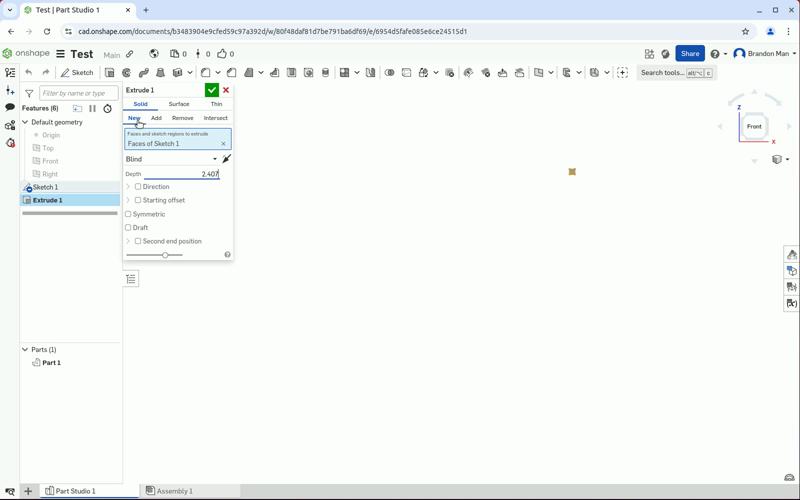
key(enter)
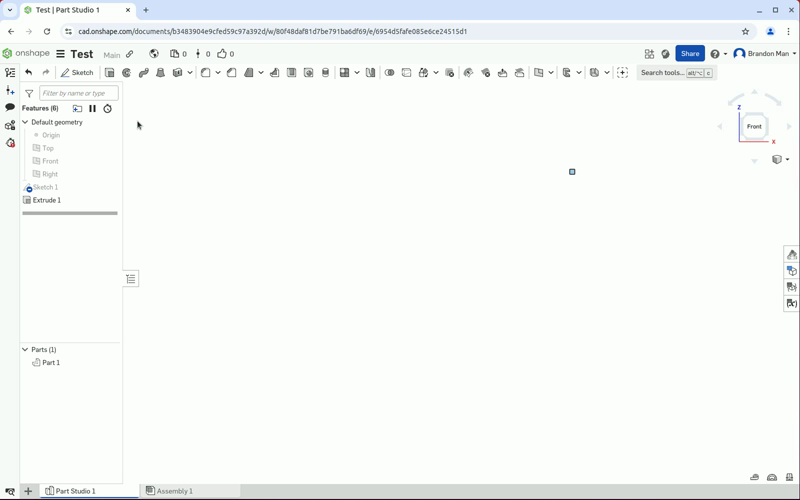
key(shift+h)
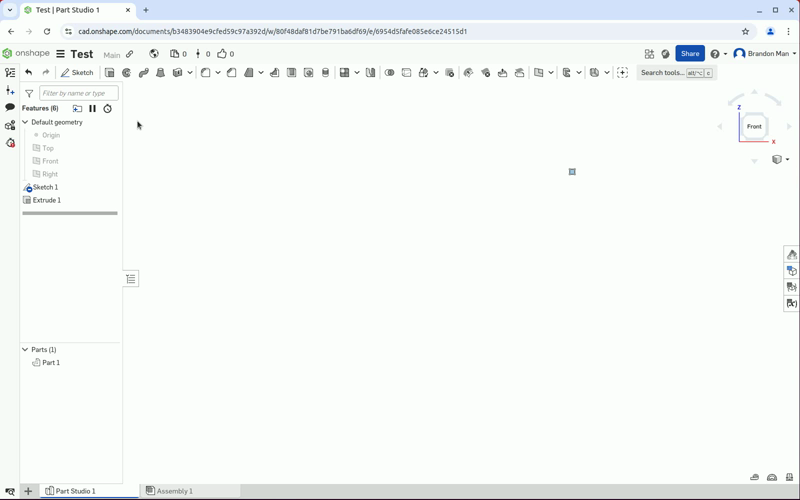
key(shift+h)
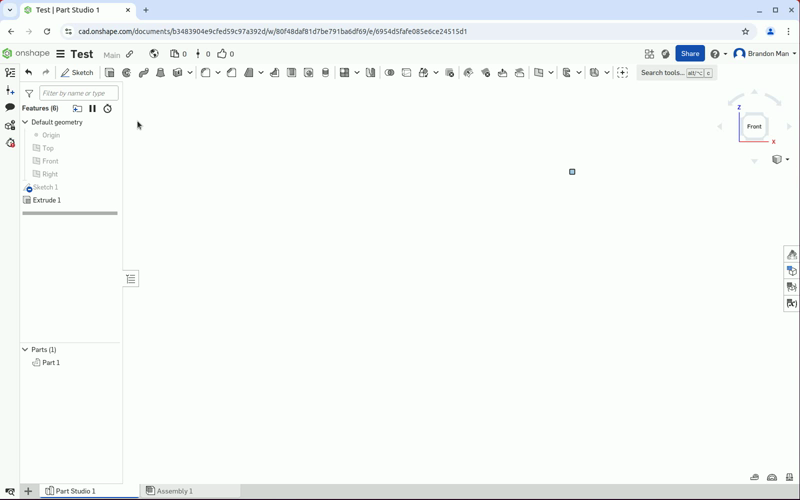
mouse_move(73, 189)
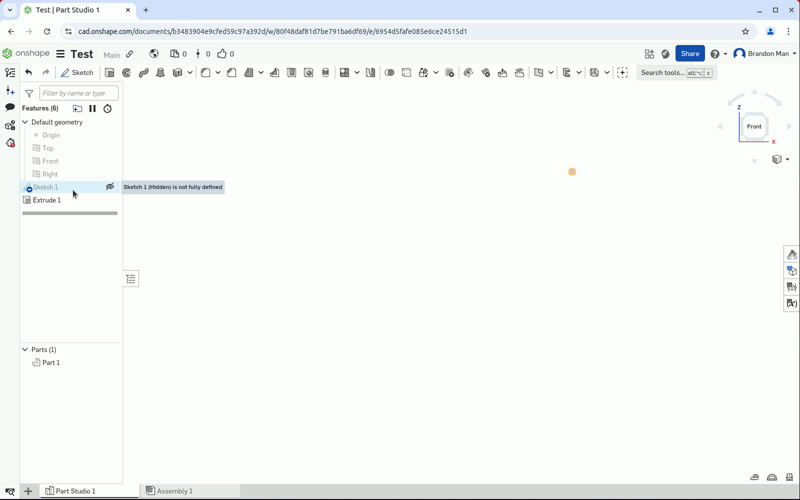
click(73, 189)
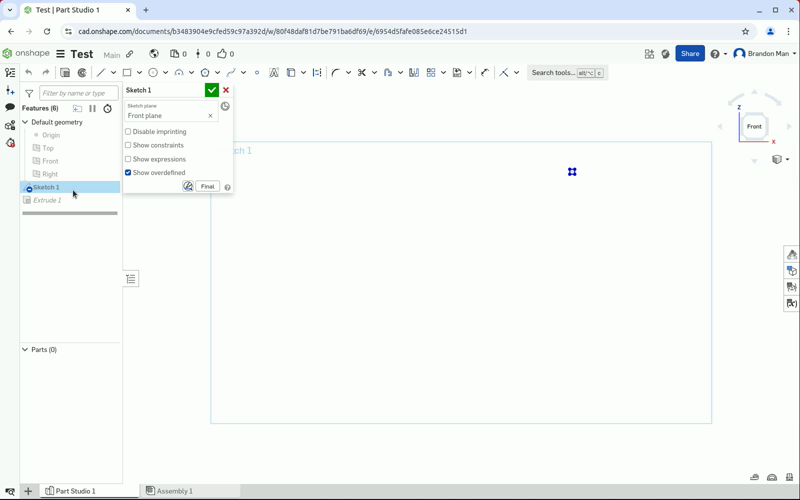
mouse_move(229, 92)
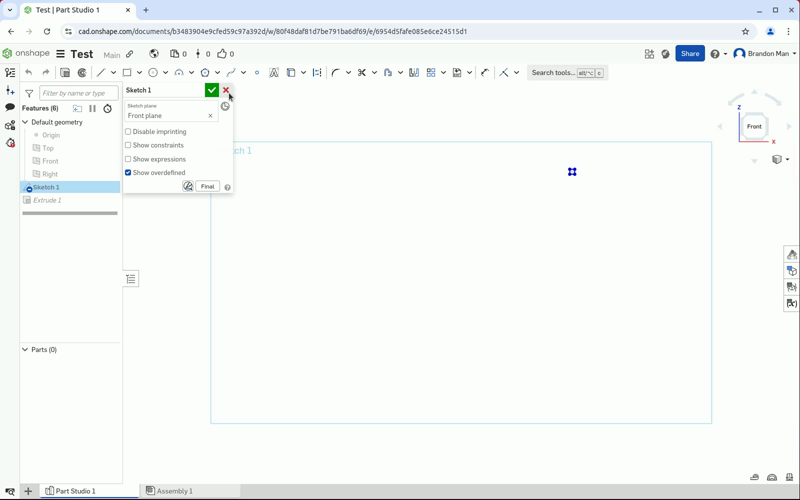
click(229, 92)
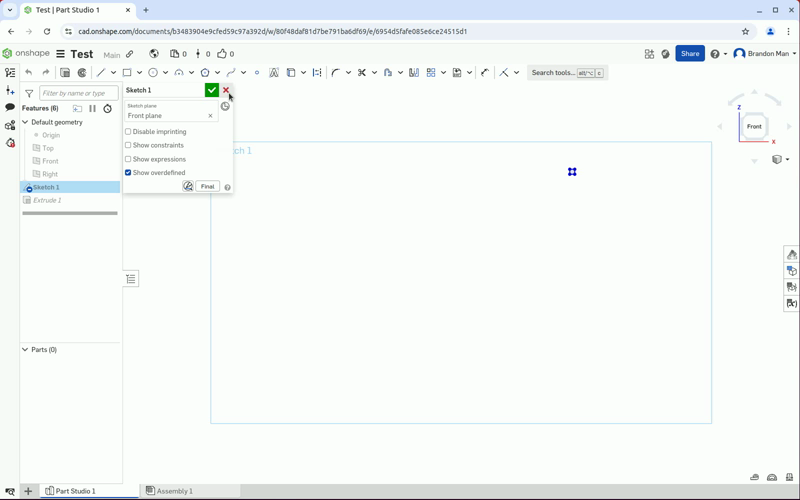
key(shift+s)
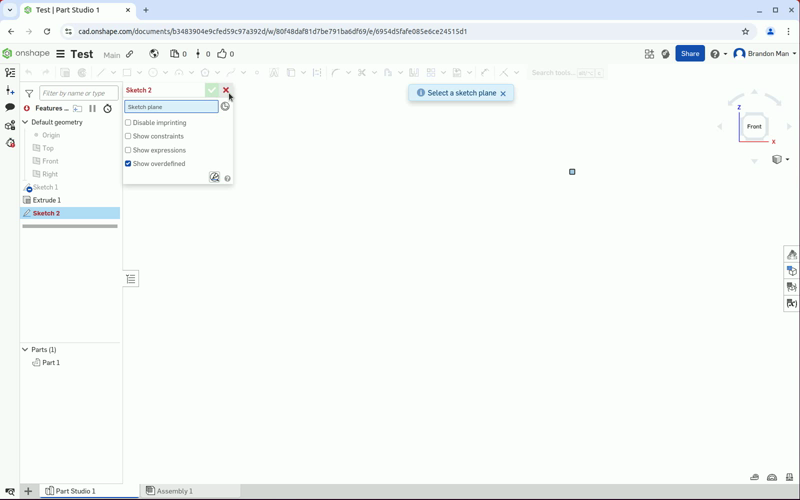
mouse_move(73, 163)
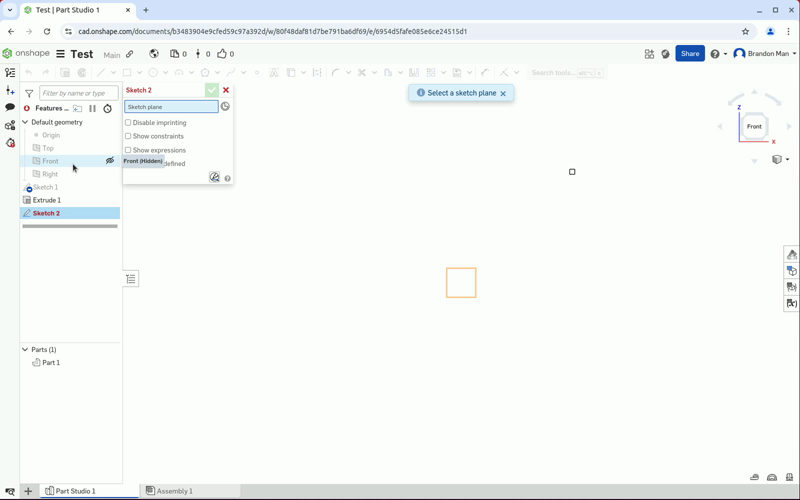
click(73, 163)
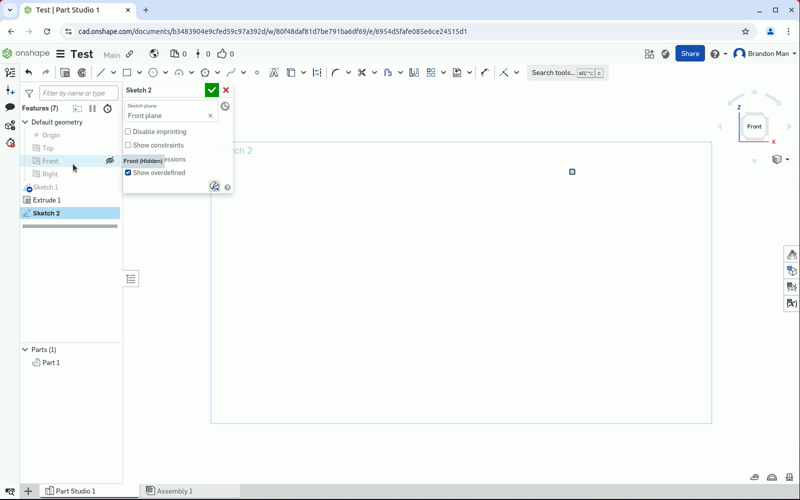
mouse_move(73, 352)
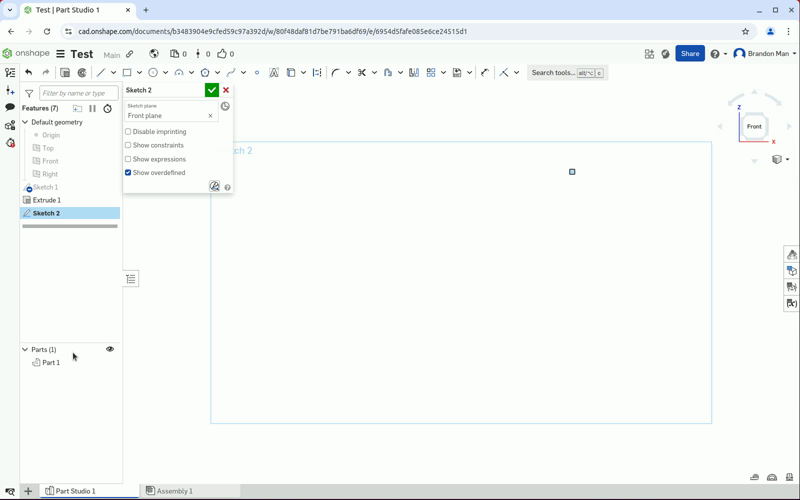
key(y)
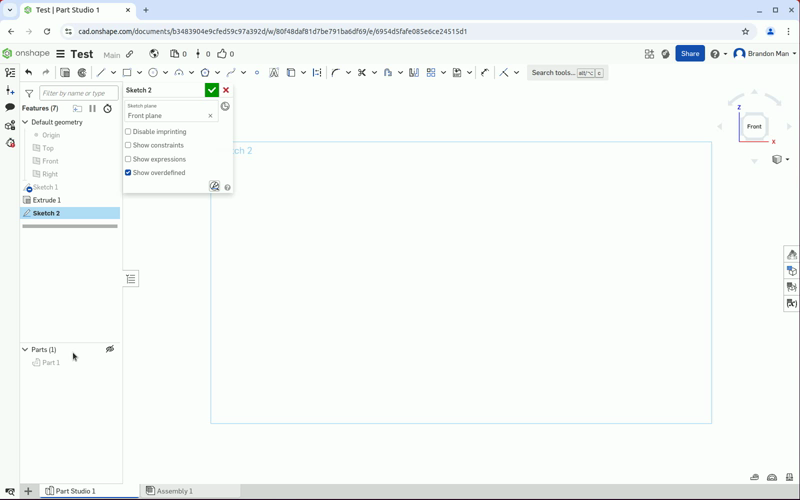
key(l)
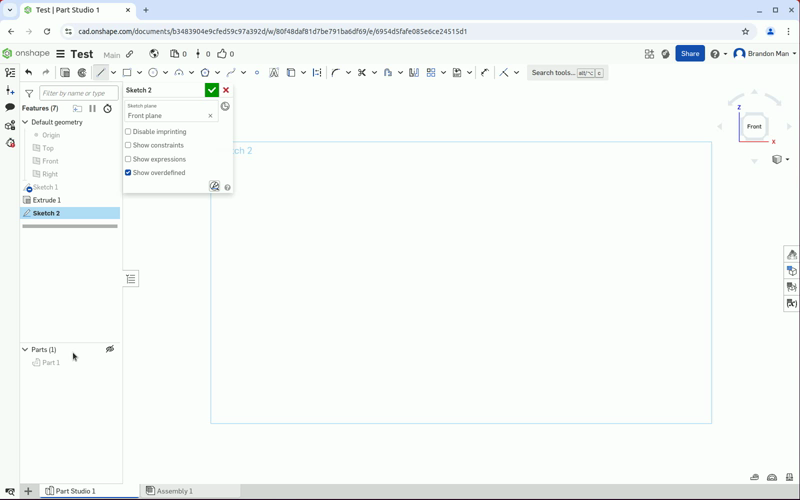
key_down(shift)
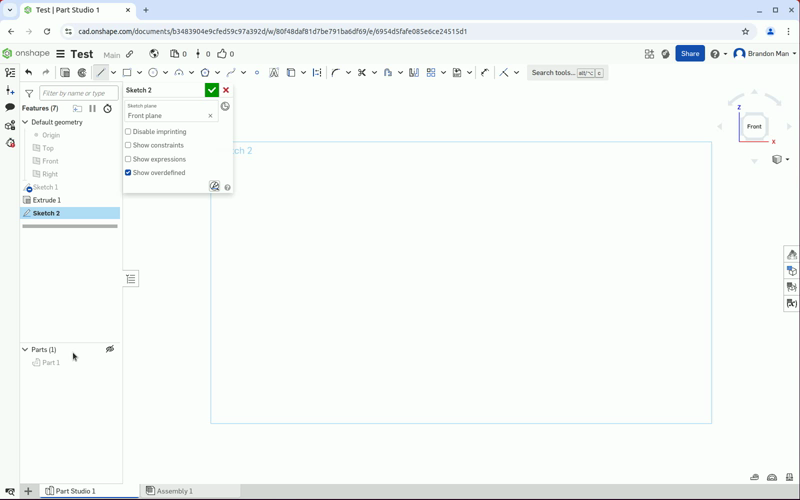
mouse_move(480, 282)
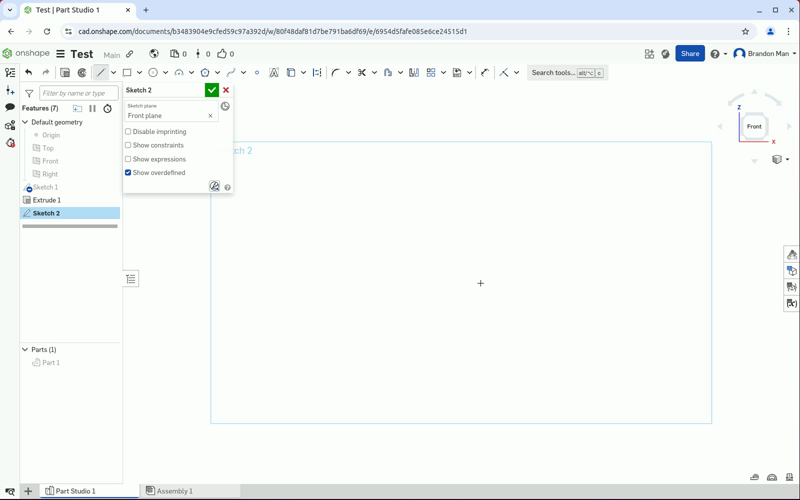
click(480, 282)
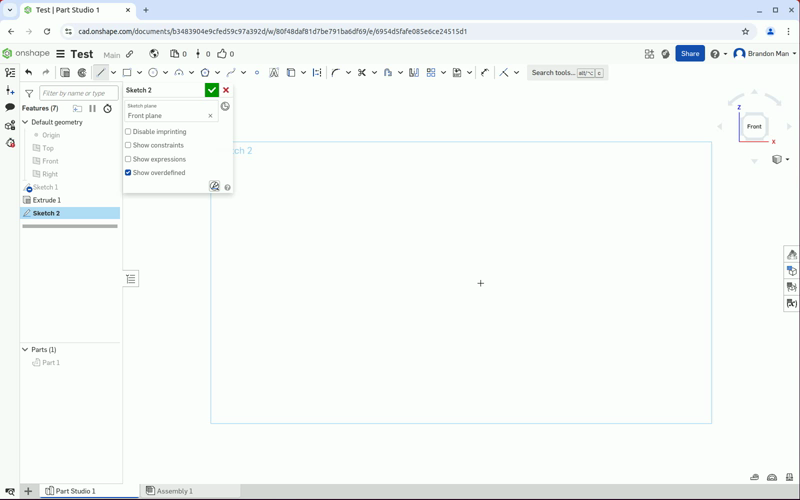
key_up(shift)
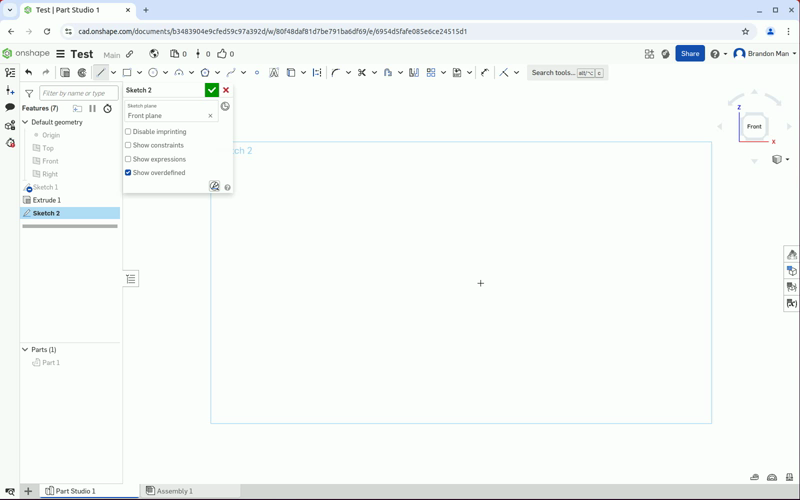
key_down(shift)
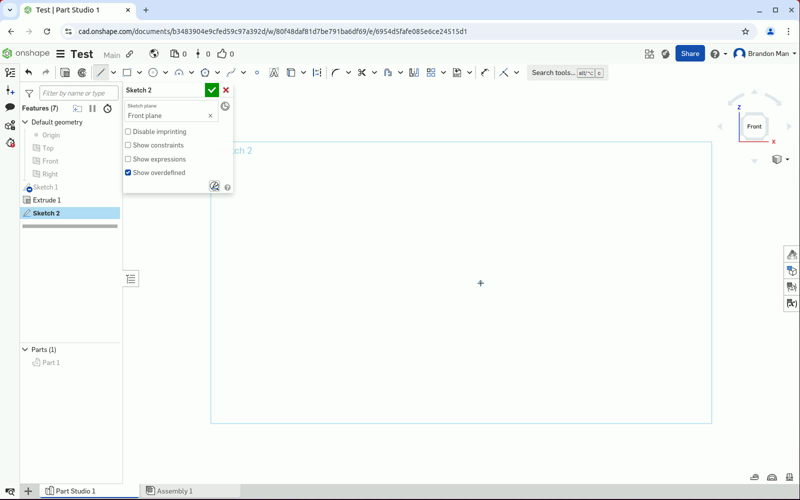
mouse_move(574, 282)
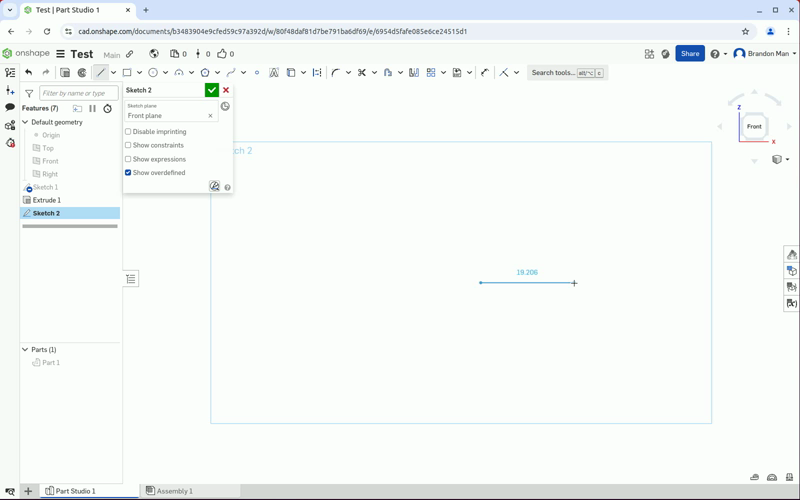
click(574, 282)
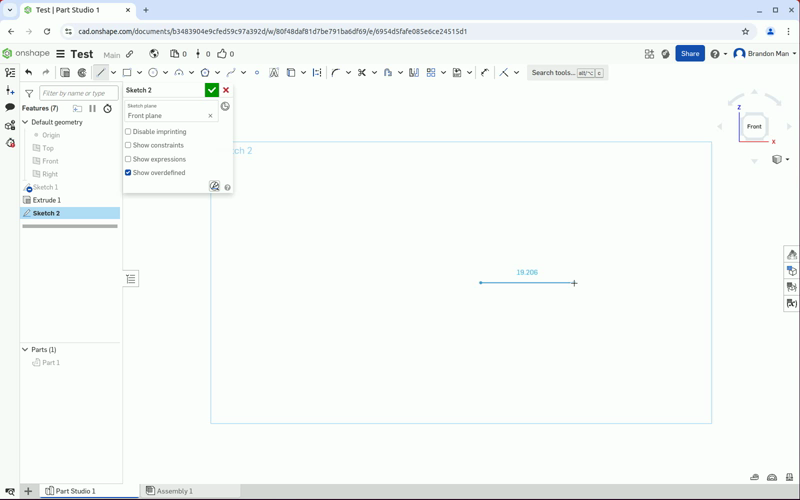
key_up(shift)
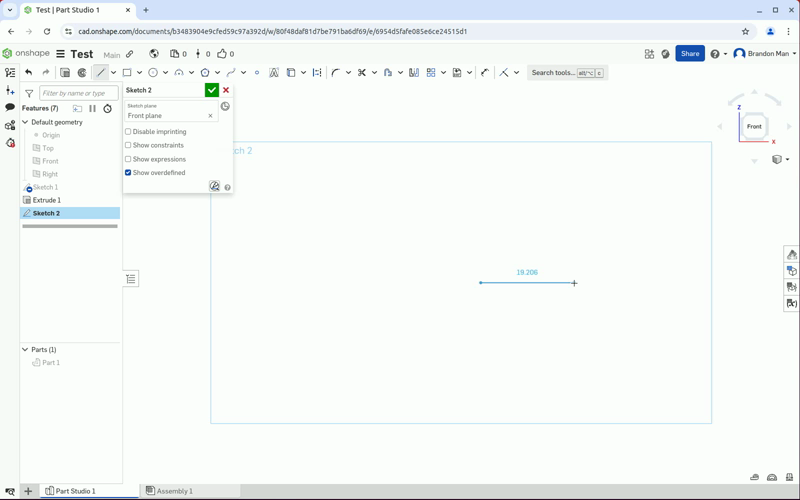
key_down(shift)
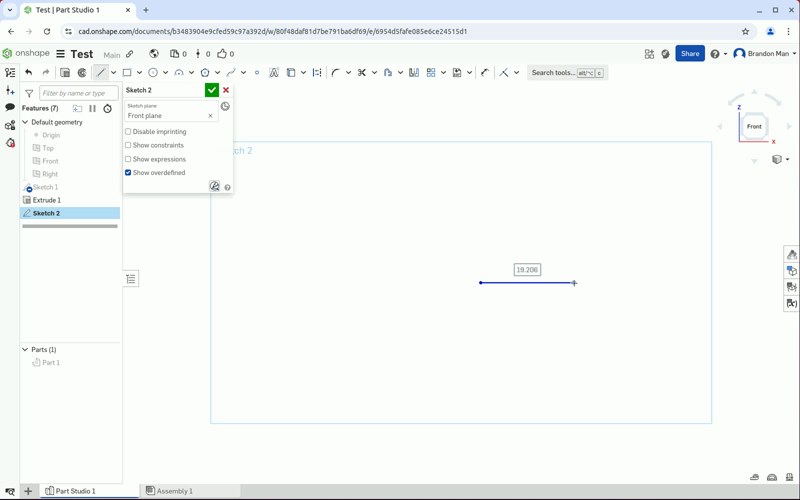
mouse_move(574, 174)
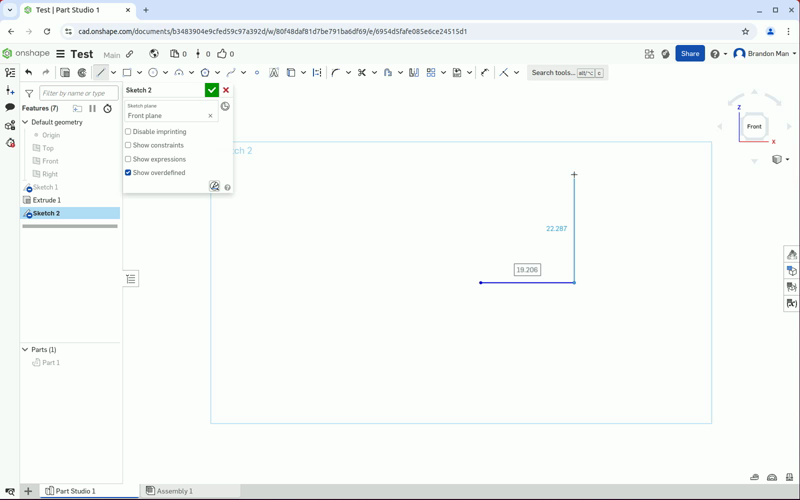
click(574, 174)
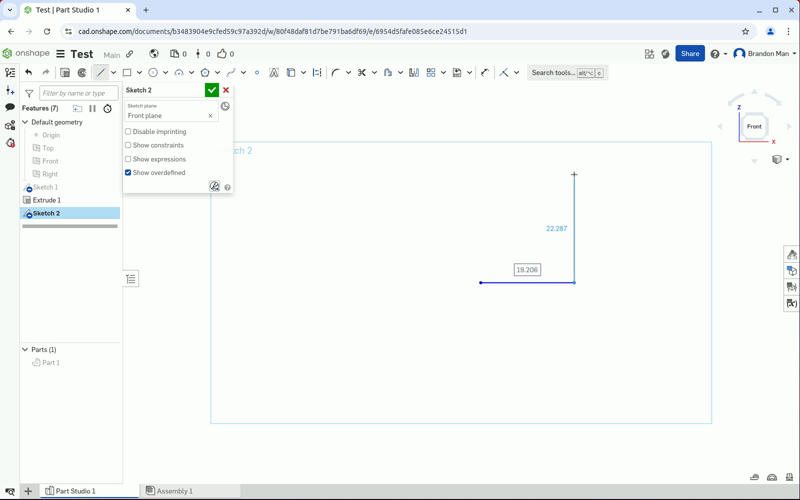
key_up(shift)
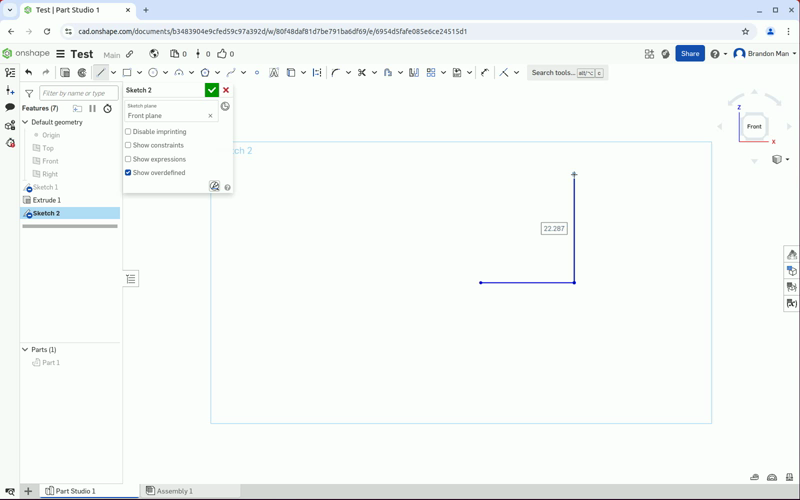
key_down(shift)
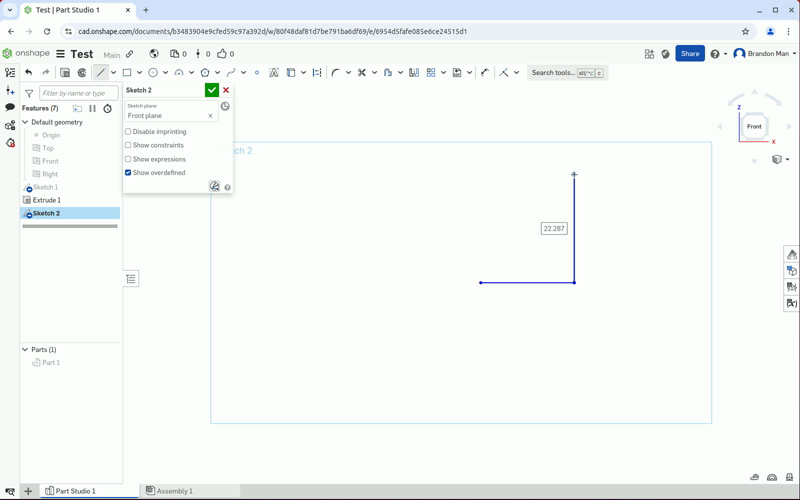
mouse_move(589, 174)
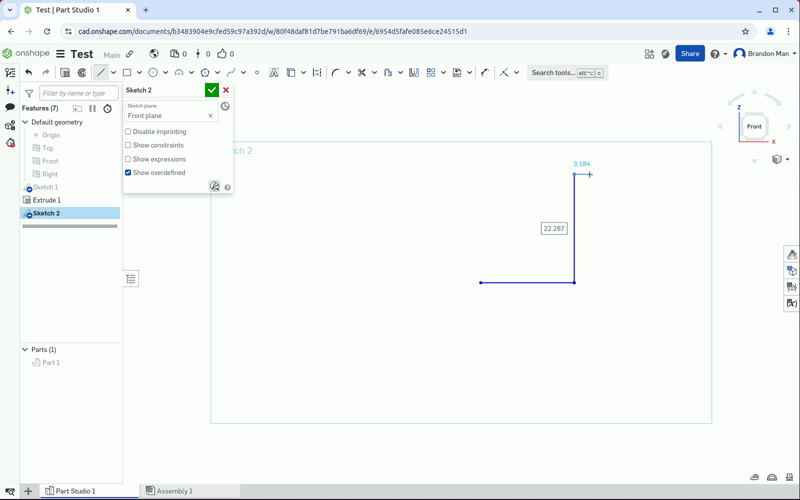
mouse_move(570, 174)
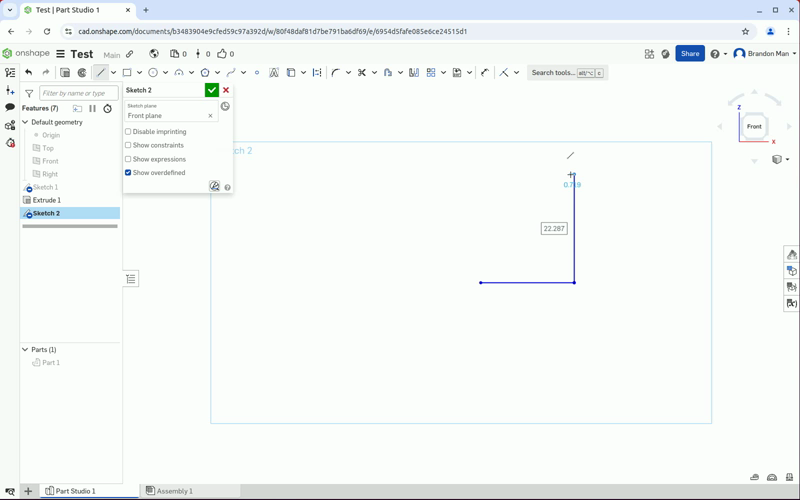
scroll(6)
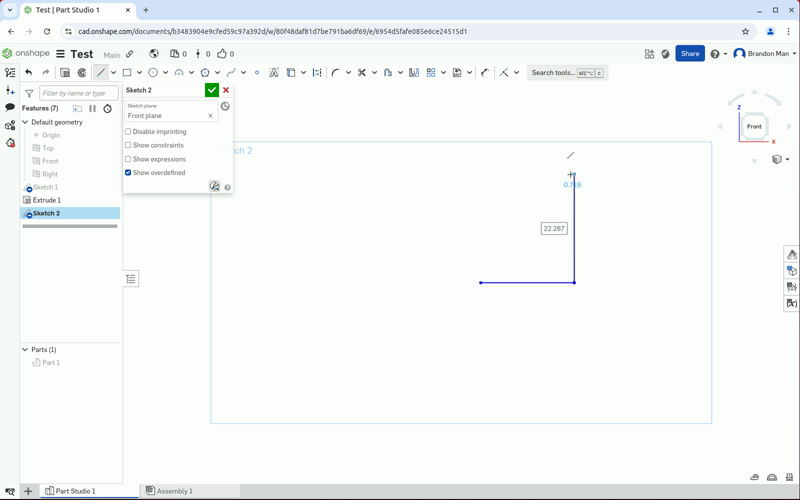
scroll(6)
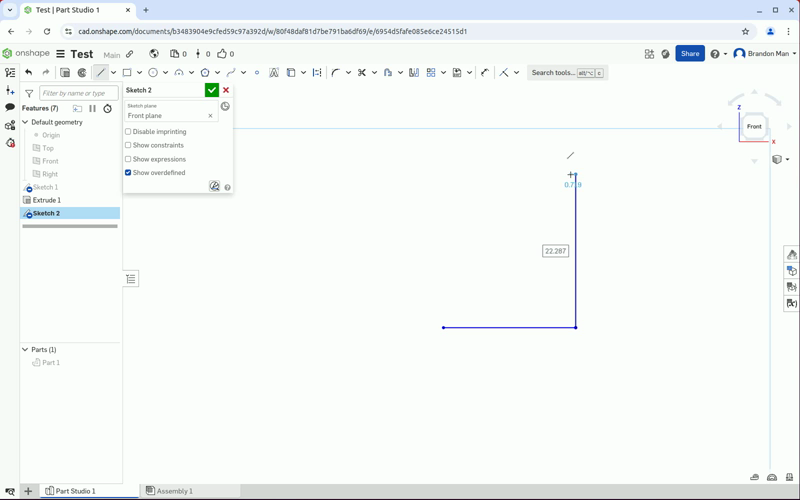
scroll(6)
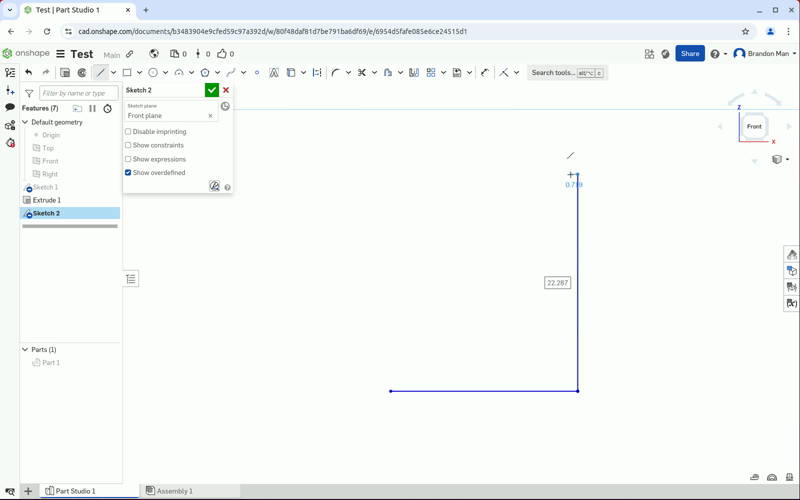
scroll(6)
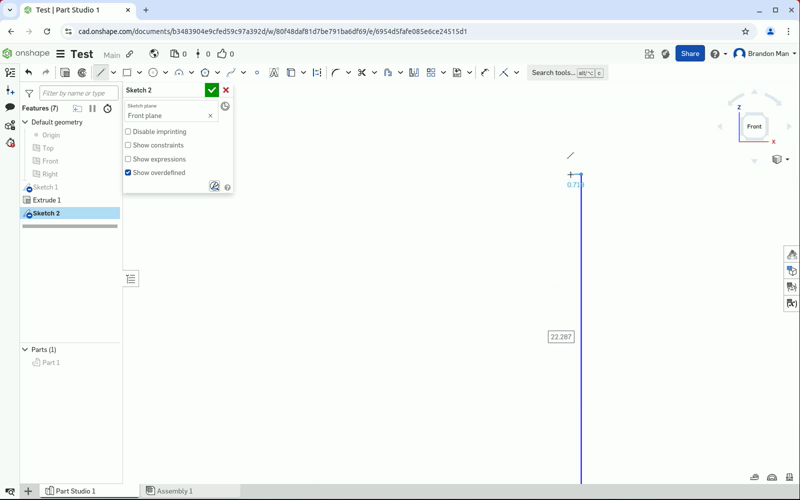
scroll(6)
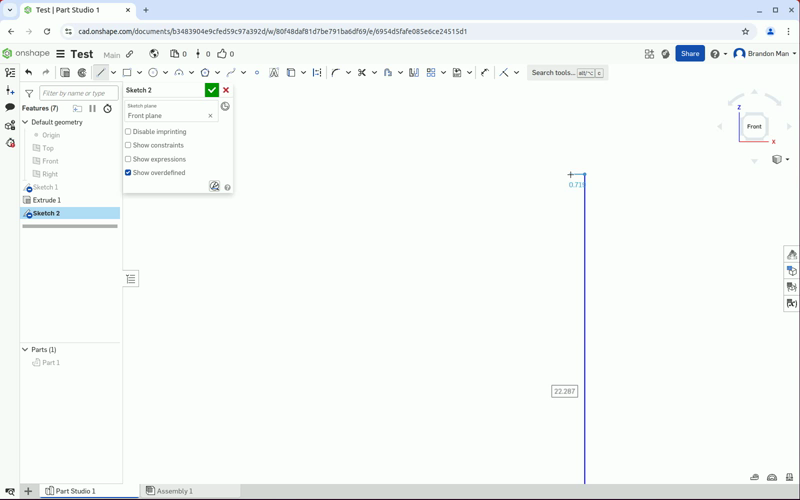
scroll(6)
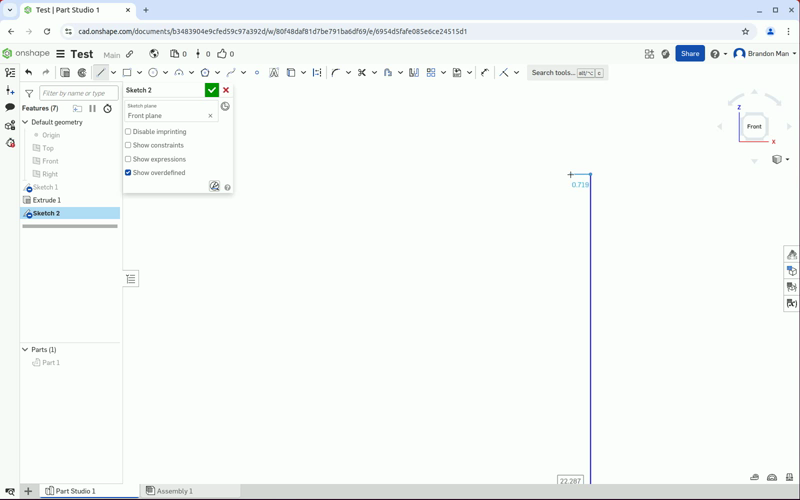
scroll(6)
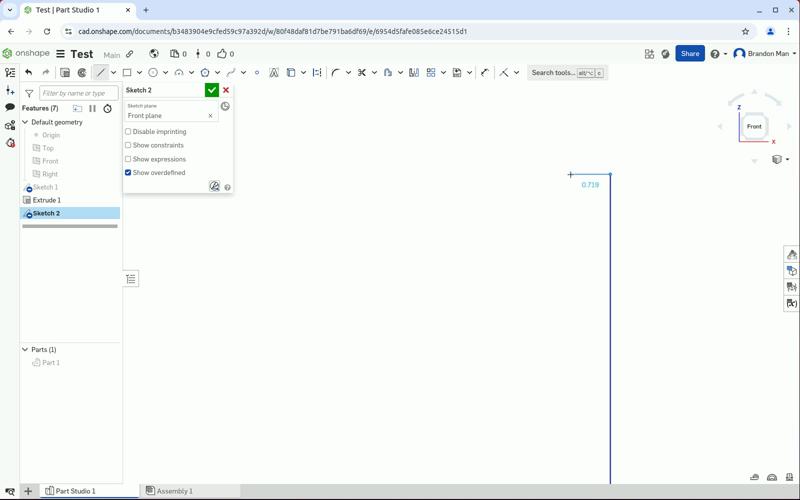
click(570, 174)
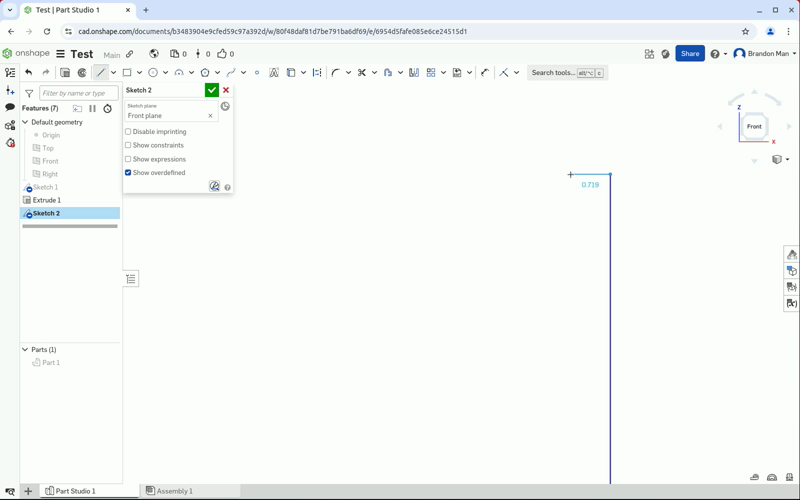
scroll(-6)
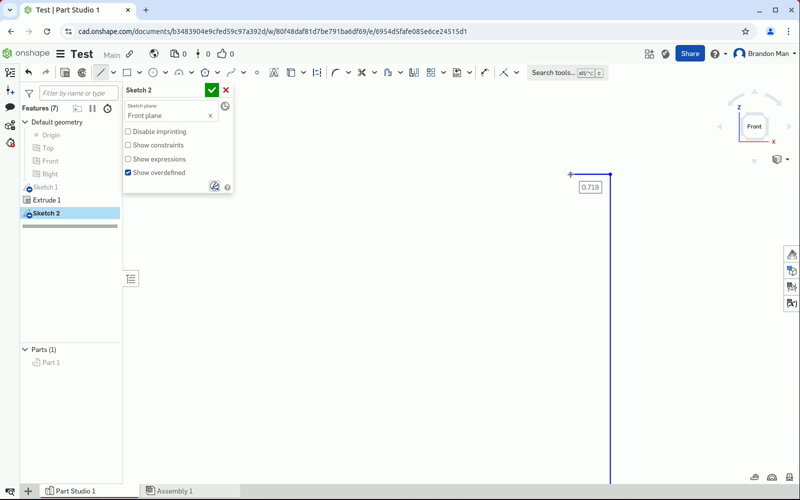
scroll(-6)
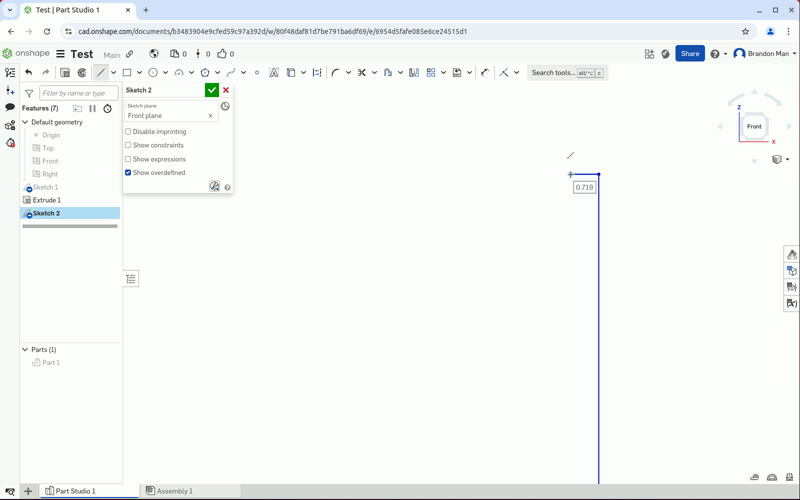
scroll(-6)
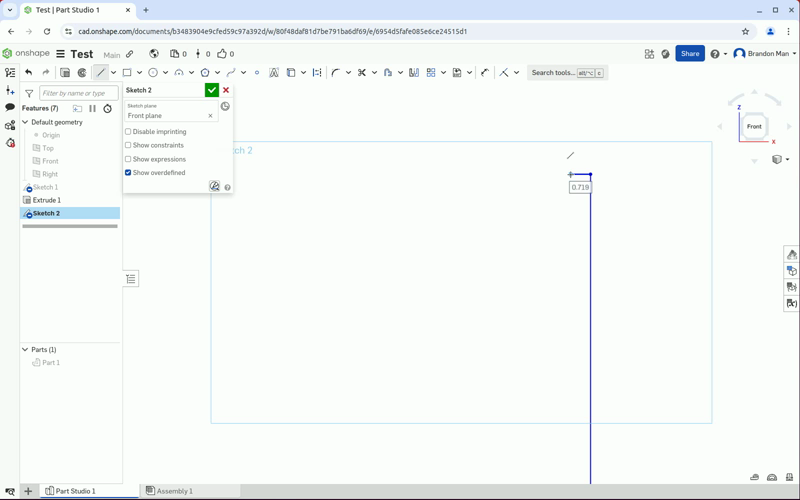
scroll(-6)
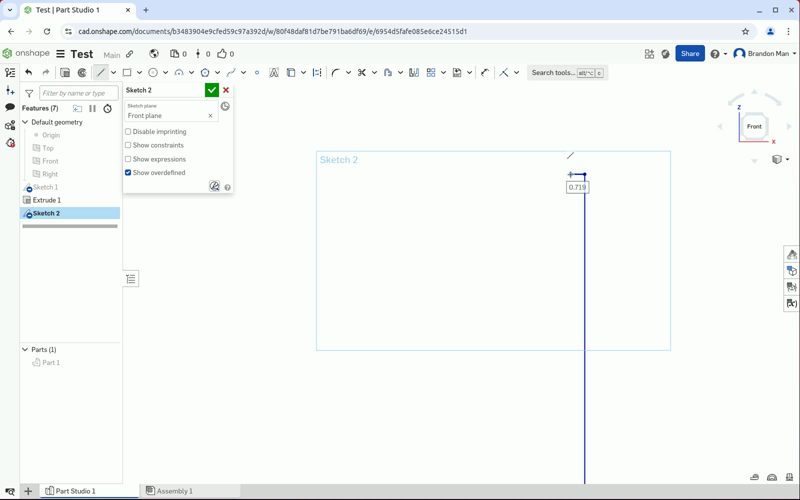
scroll(-6)
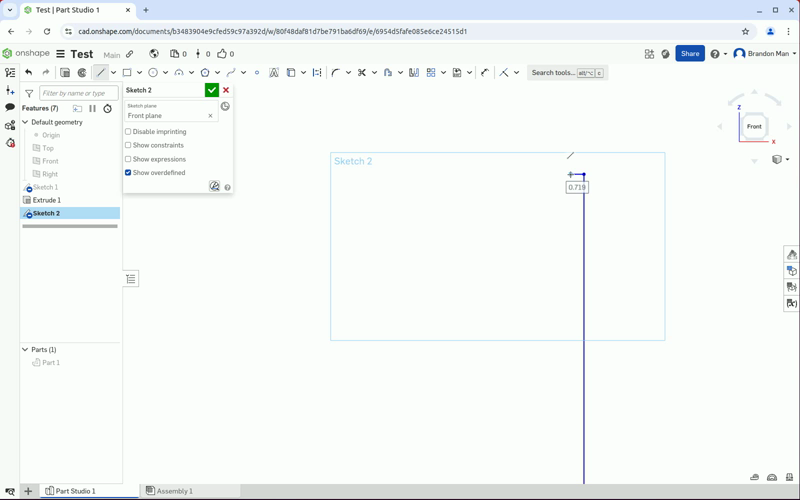
scroll(-6)
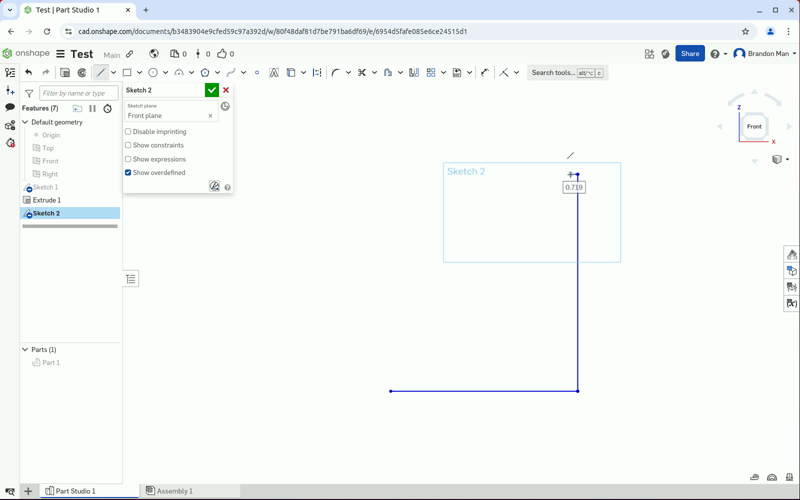
scroll(-6)
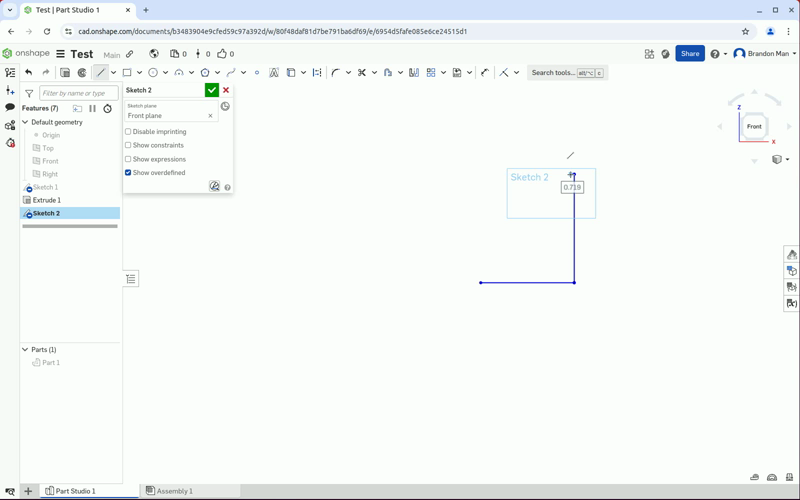
key_up(shift)
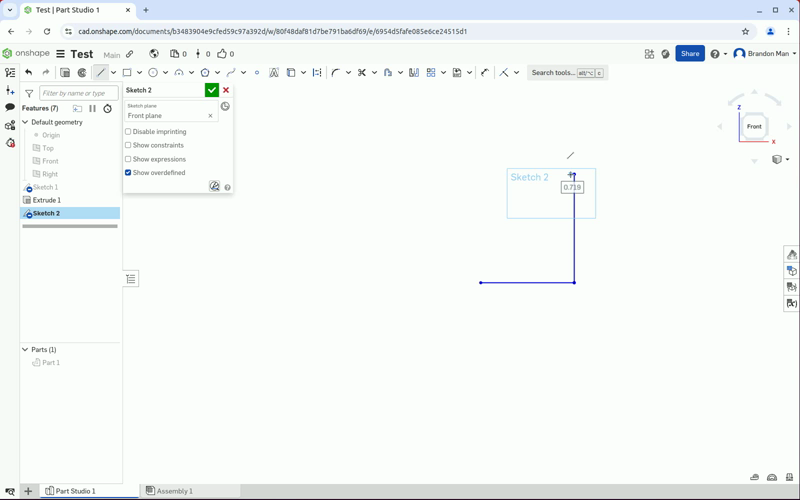
key_down(shift)
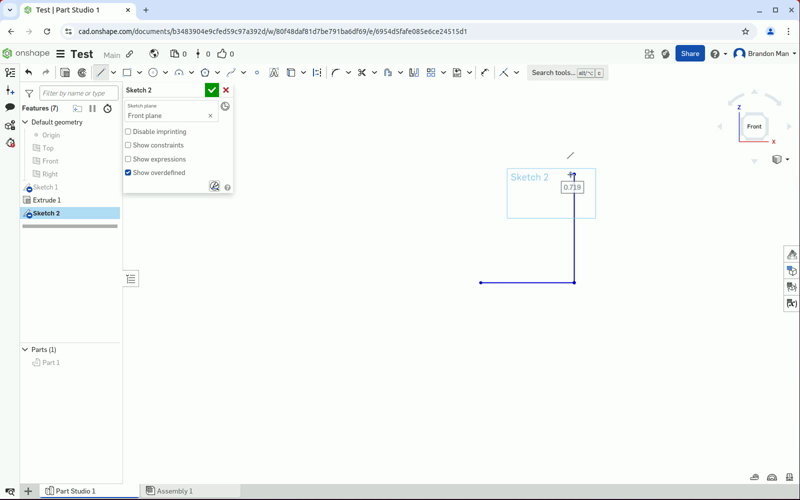
mouse_move(589, 174)
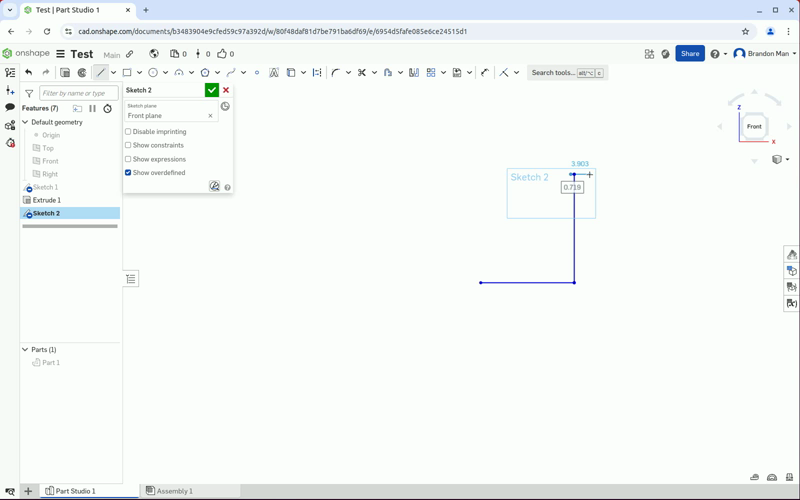
mouse_move(570, 170)
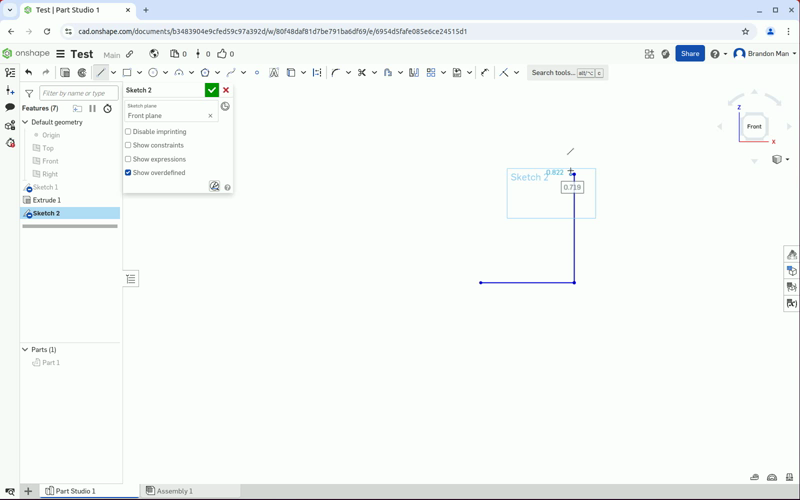
scroll(6)
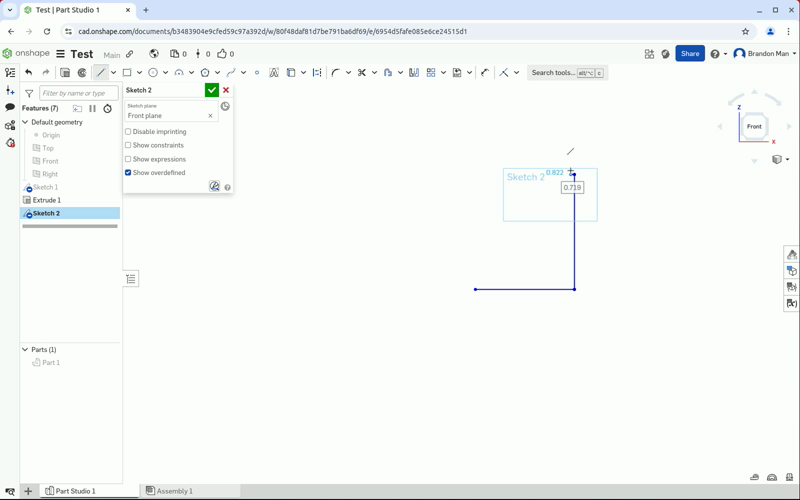
scroll(6)
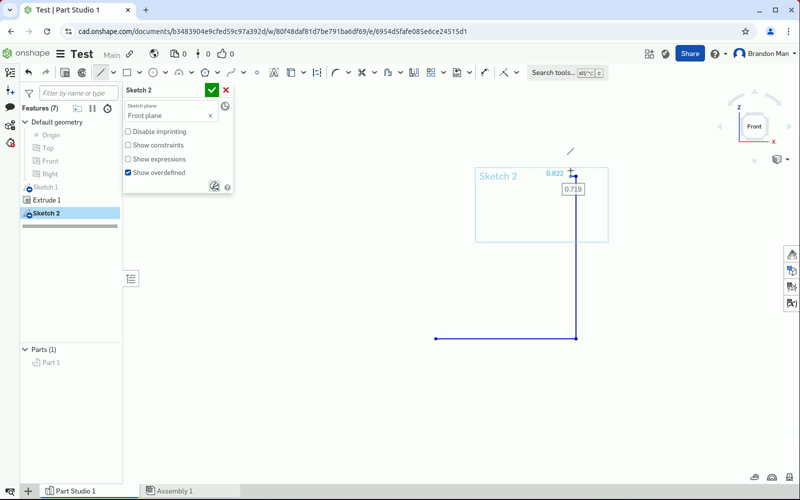
scroll(6)
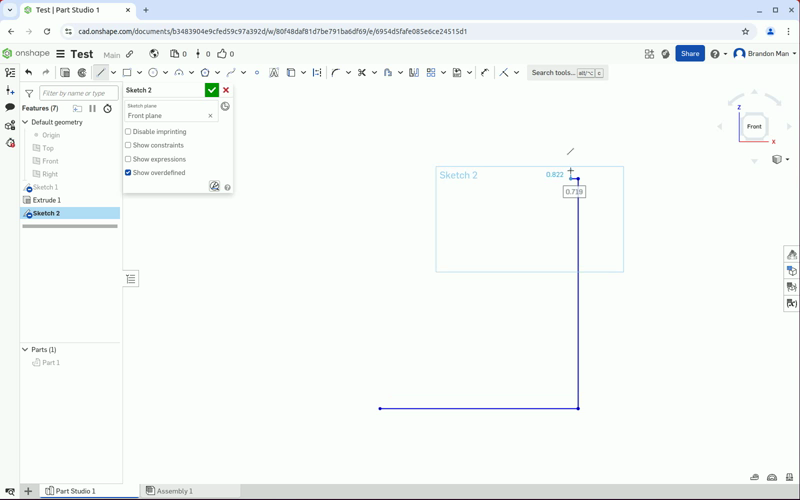
scroll(6)
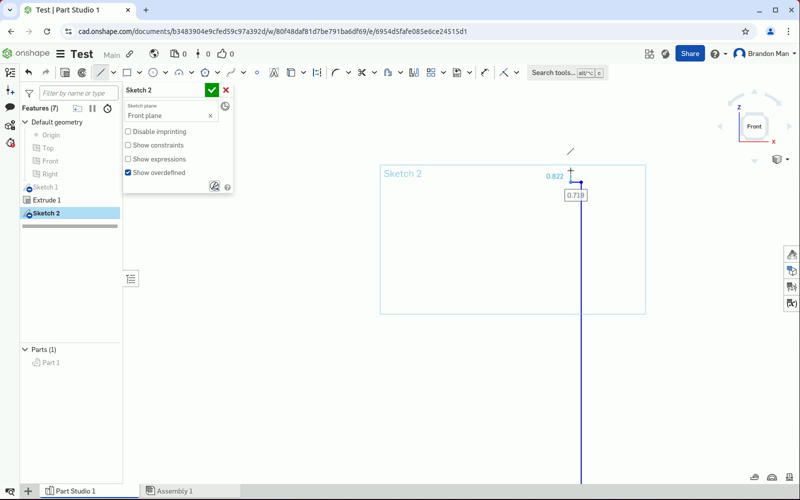
scroll(6)
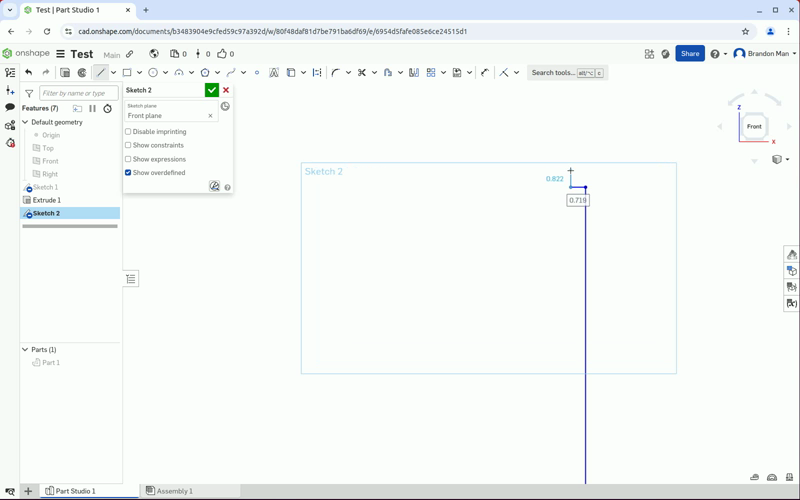
scroll(6)
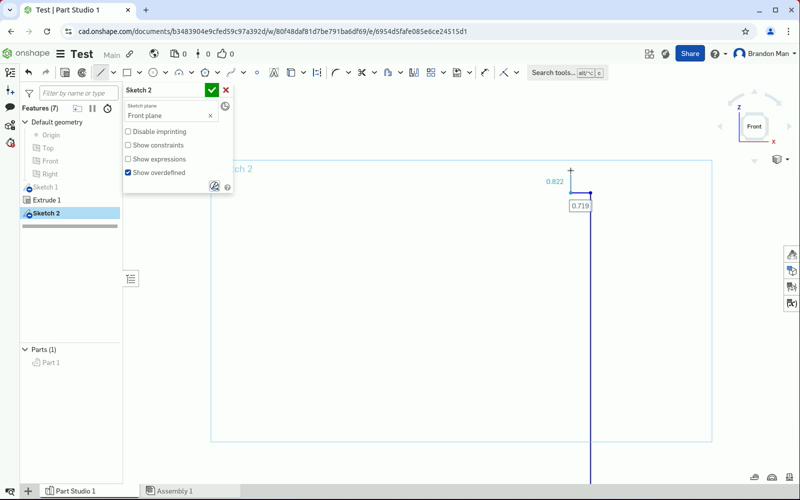
scroll(6)
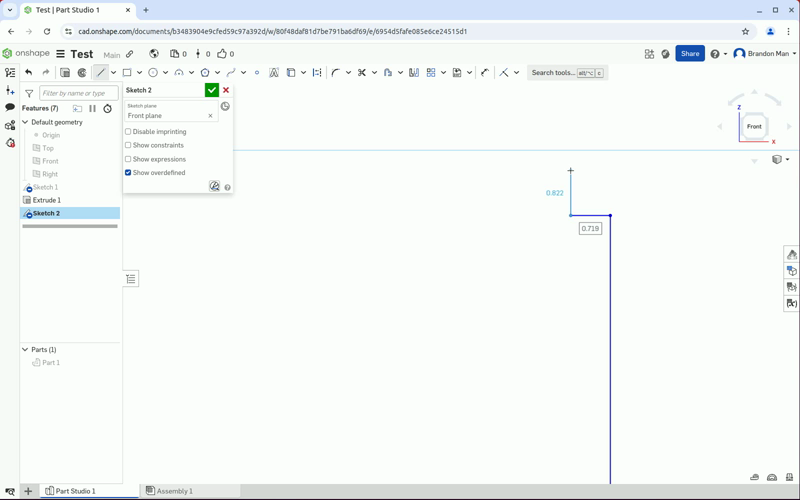
click(570, 170)
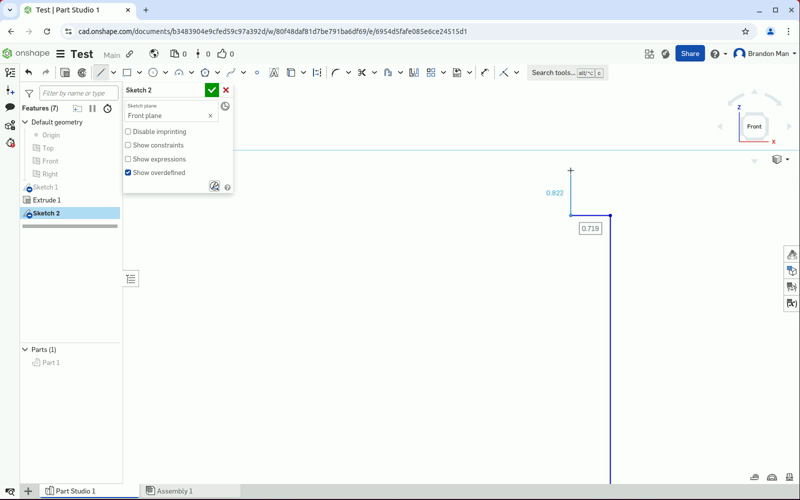
scroll(-6)
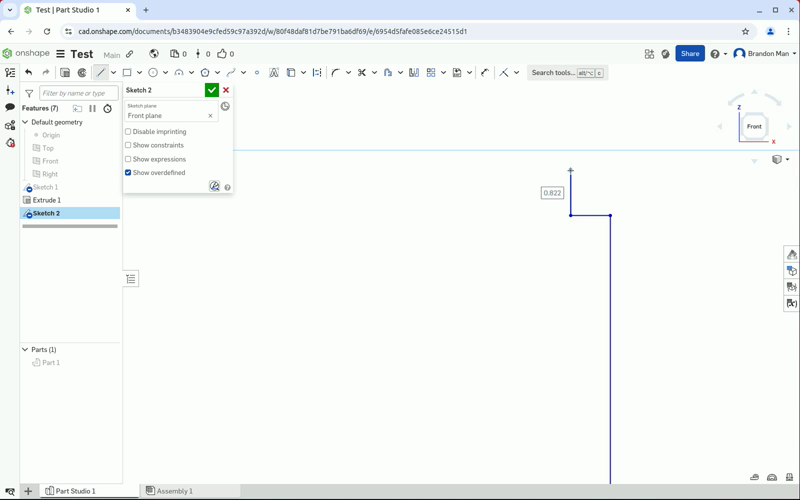
scroll(-6)
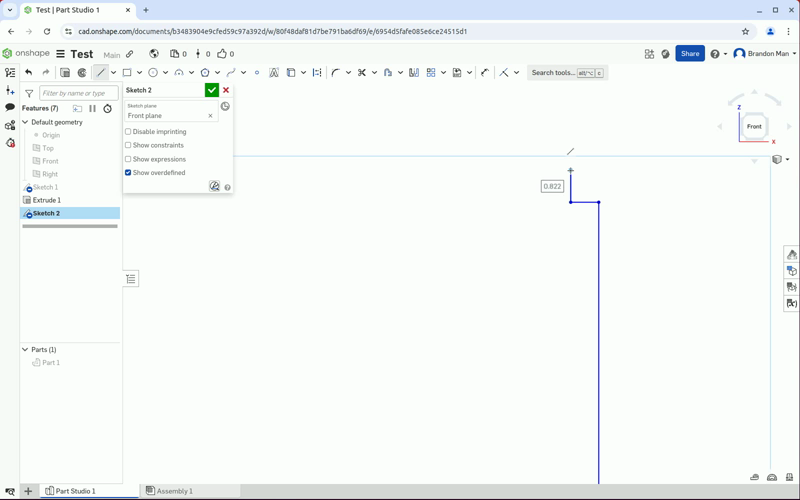
scroll(-6)
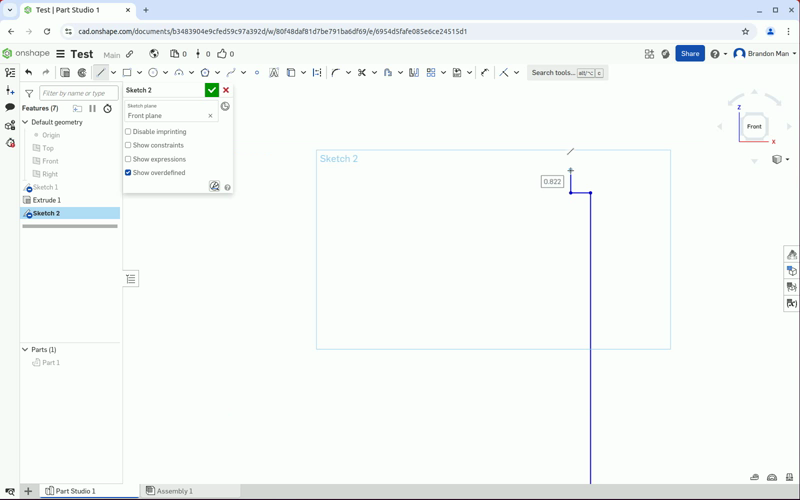
scroll(-6)
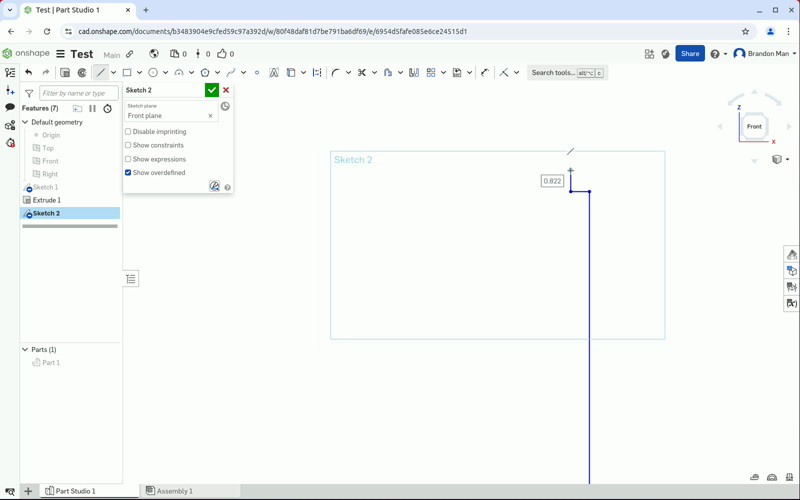
scroll(-6)
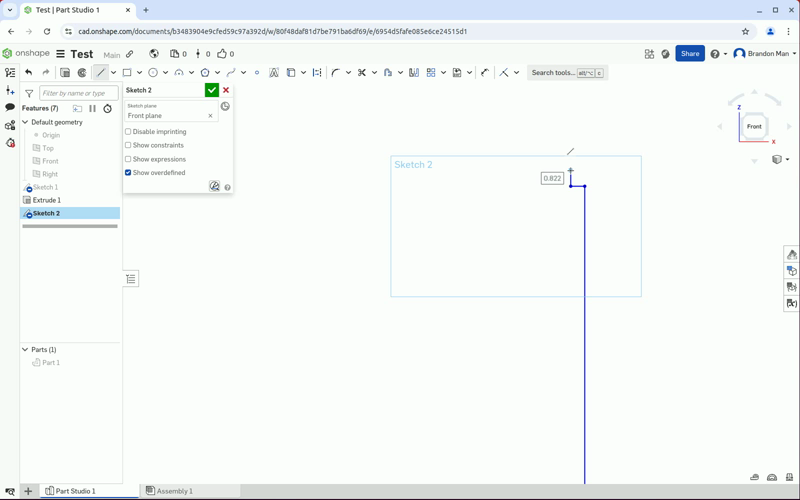
scroll(-6)
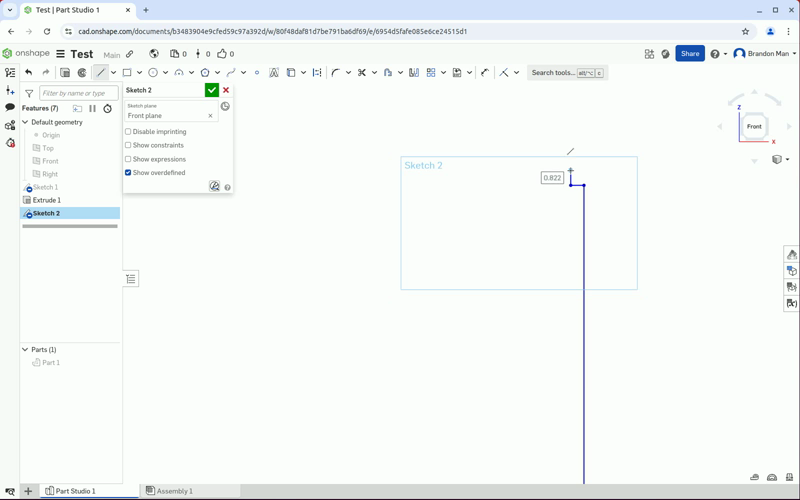
scroll(-6)
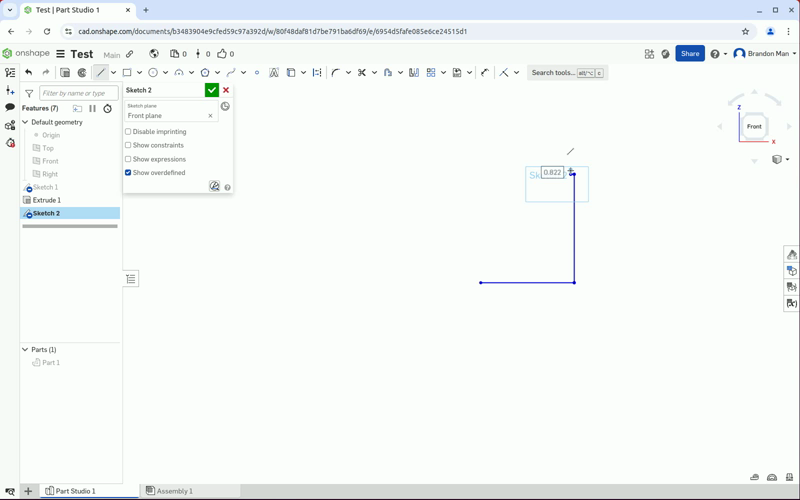
key_up(shift)
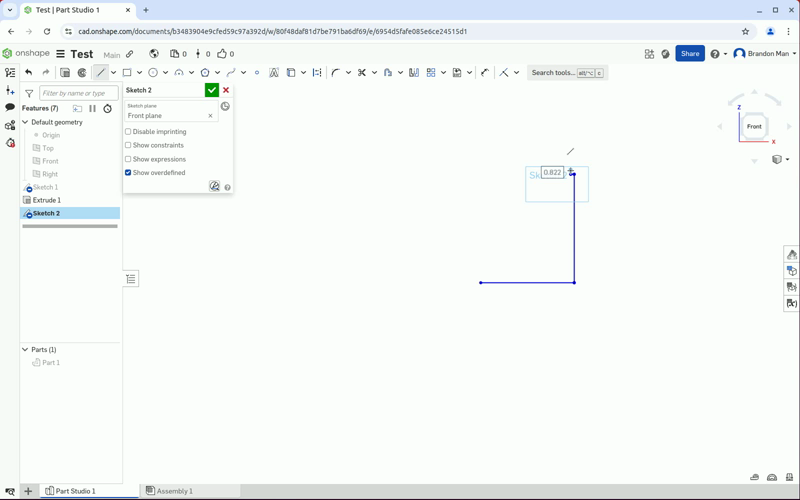
key_down(shift)
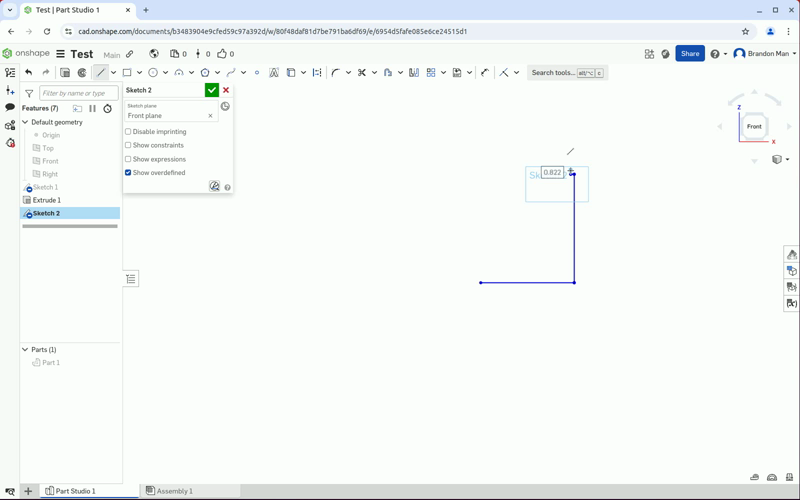
mouse_move(480, 170)
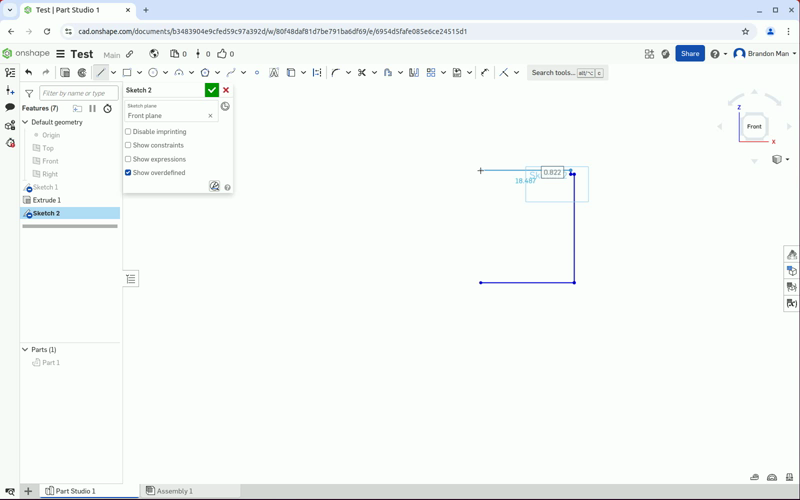
click(480, 170)
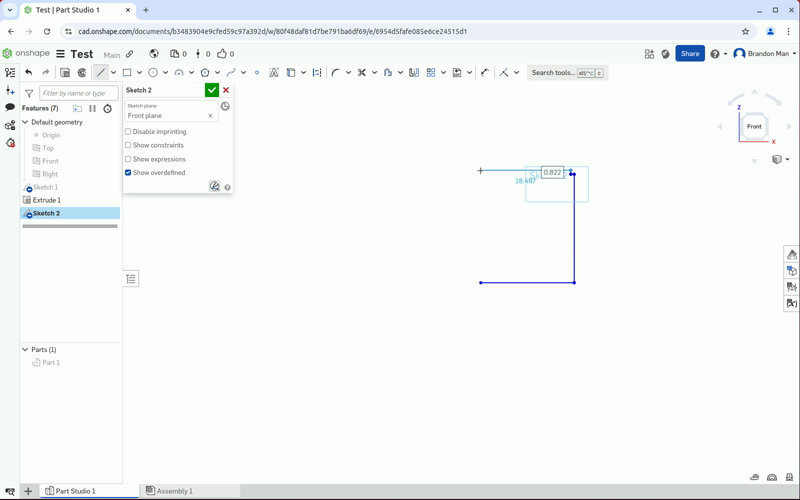
key_up(shift)
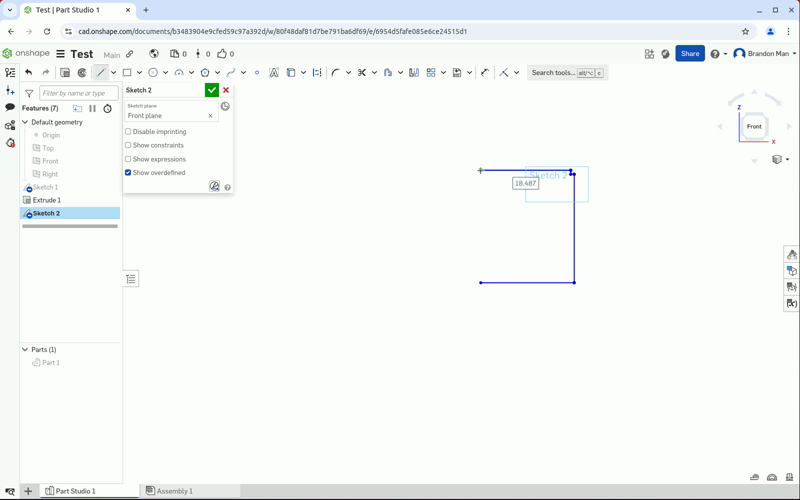
key_down(shift)
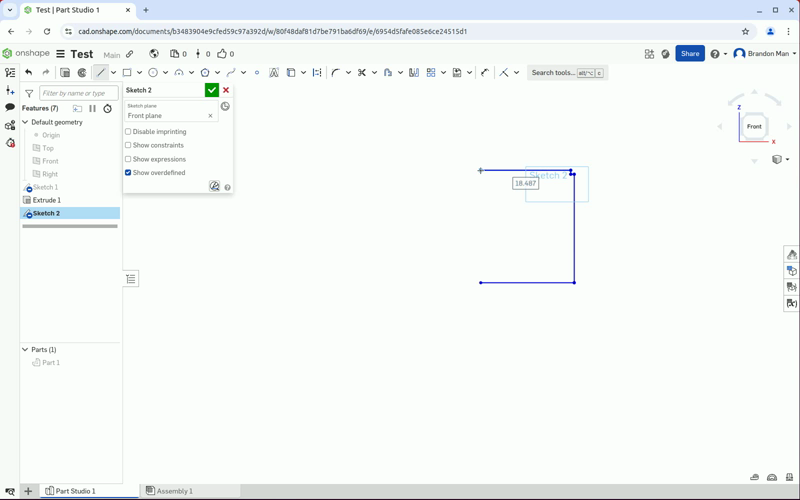
mouse_move(480, 282)
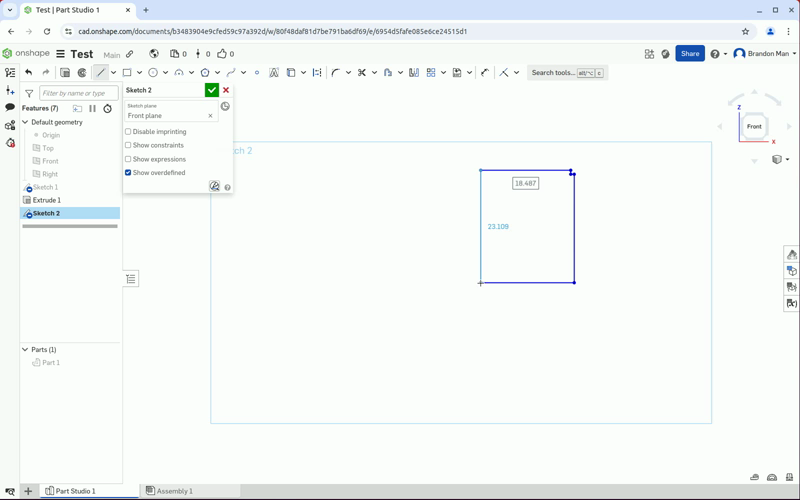
key_up(shift)
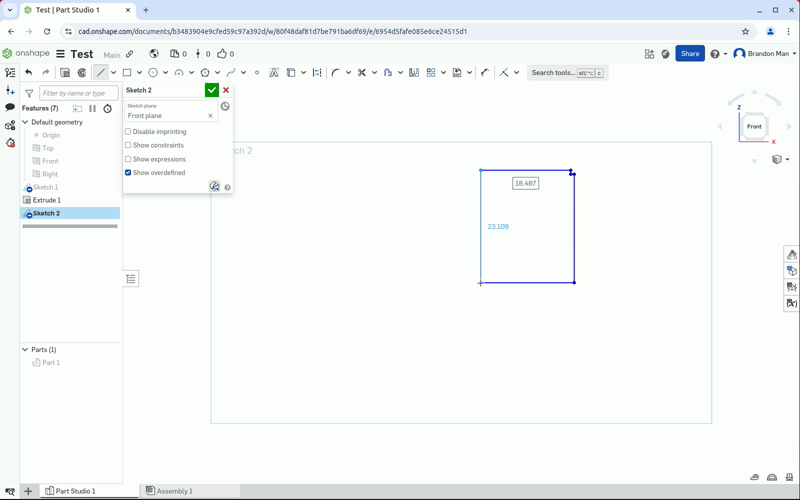
click(480, 282)
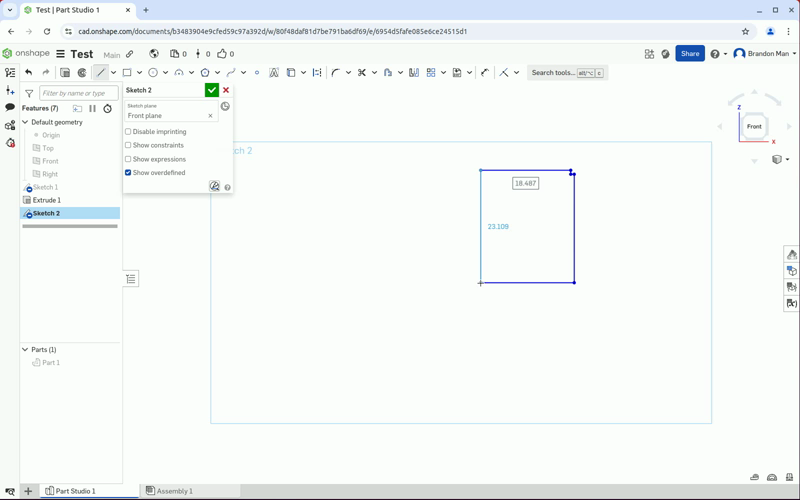
key(esc)
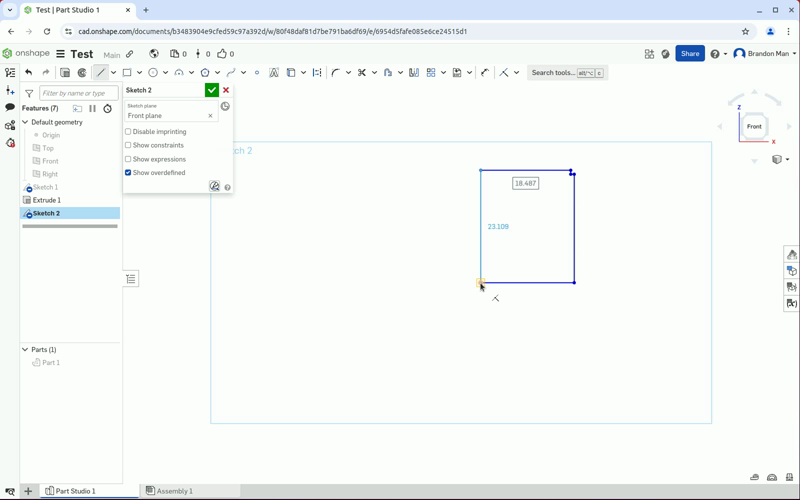
key(l)
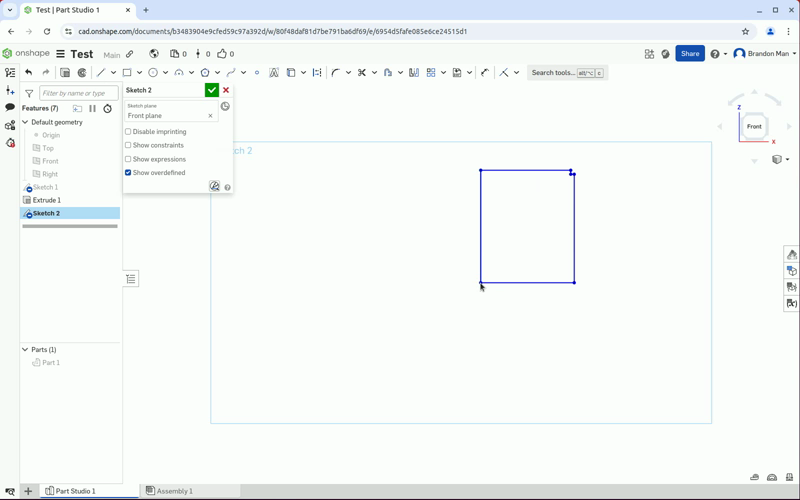
key_down(shift)
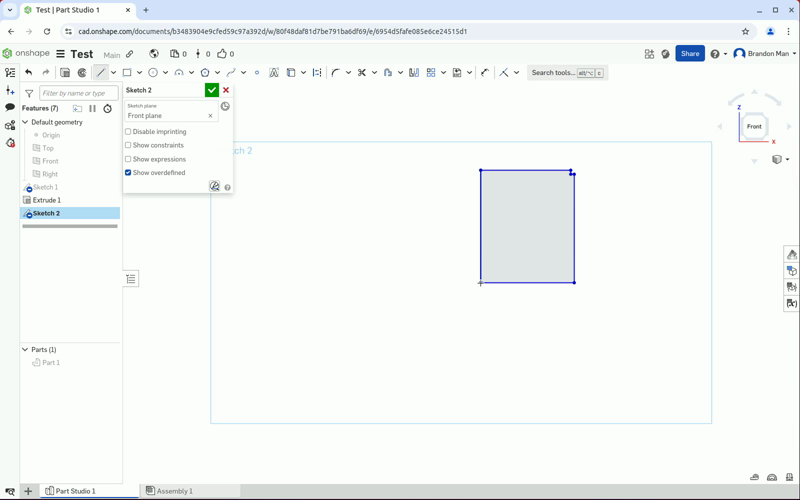
mouse_move(484, 279)
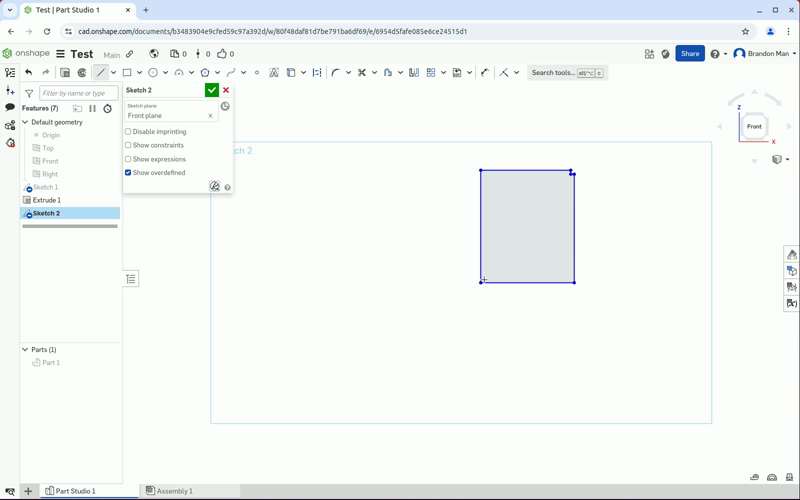
click(484, 279)
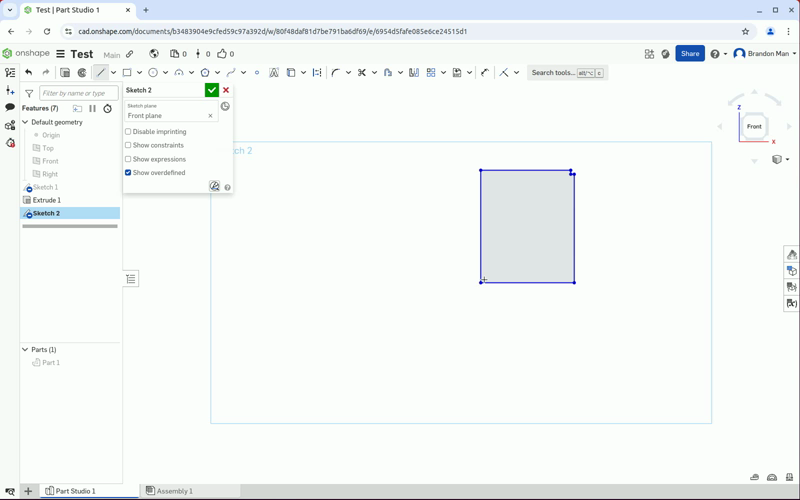
key_up(shift)
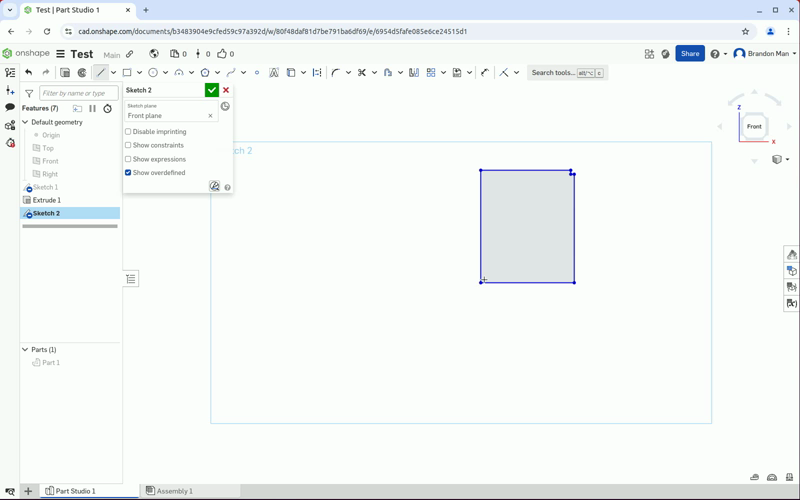
key_down(shift)
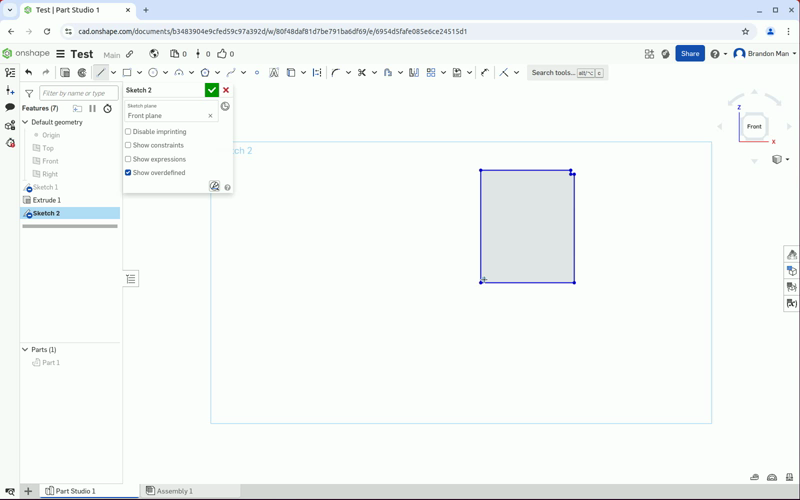
mouse_move(514, 279)
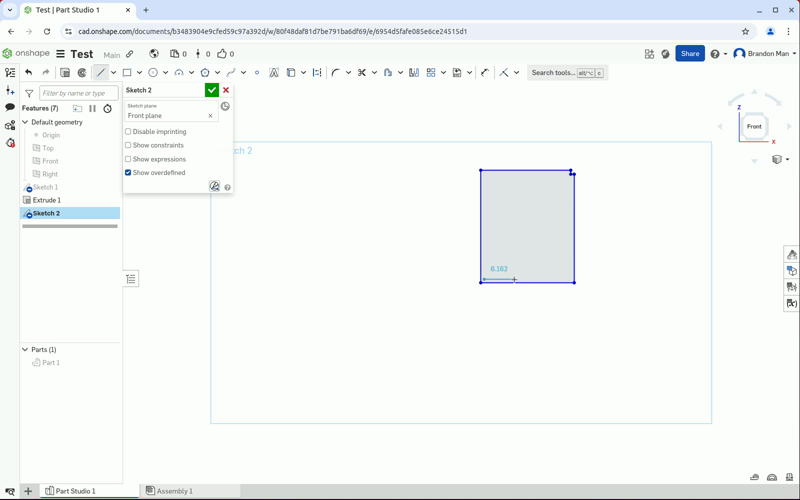
mouse_move(486, 279)
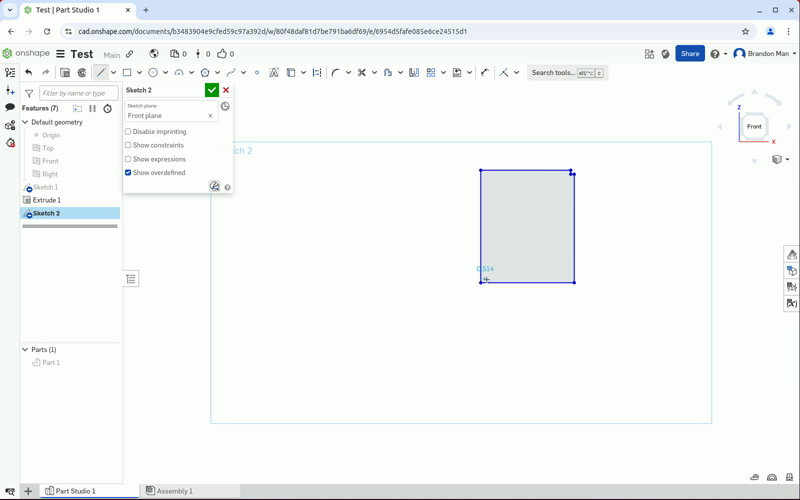
scroll(6)
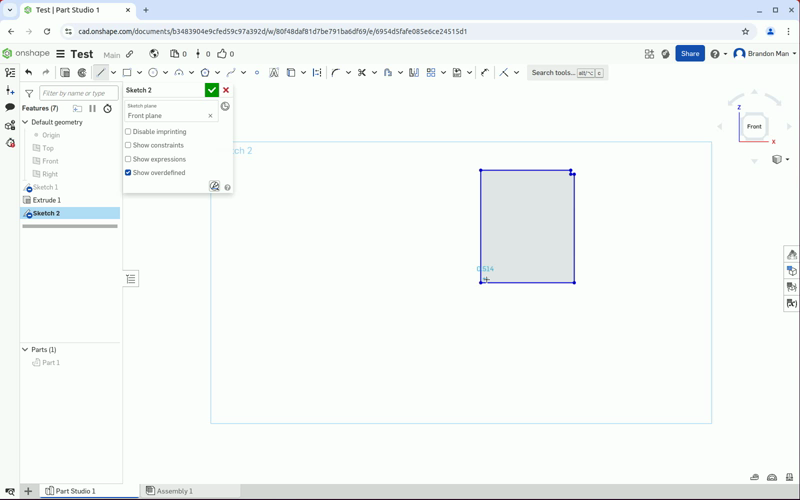
scroll(6)
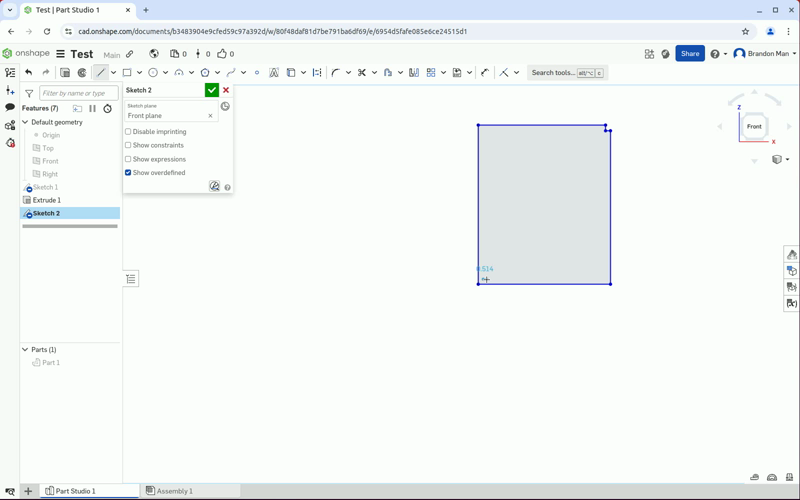
scroll(6)
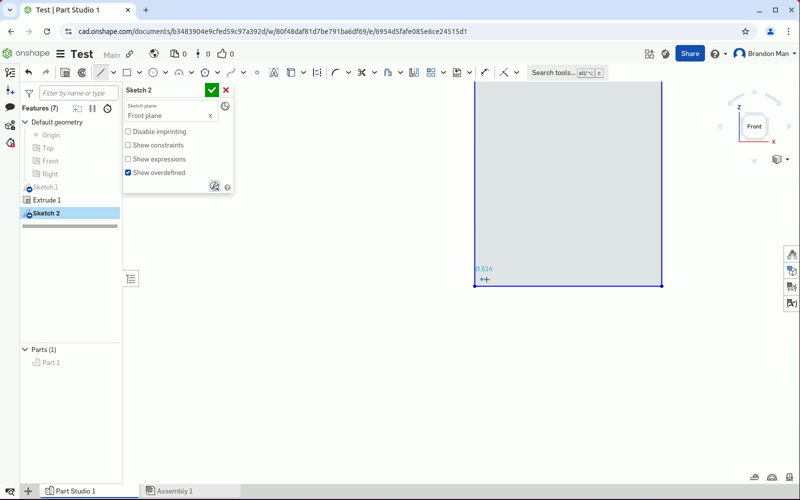
scroll(6)
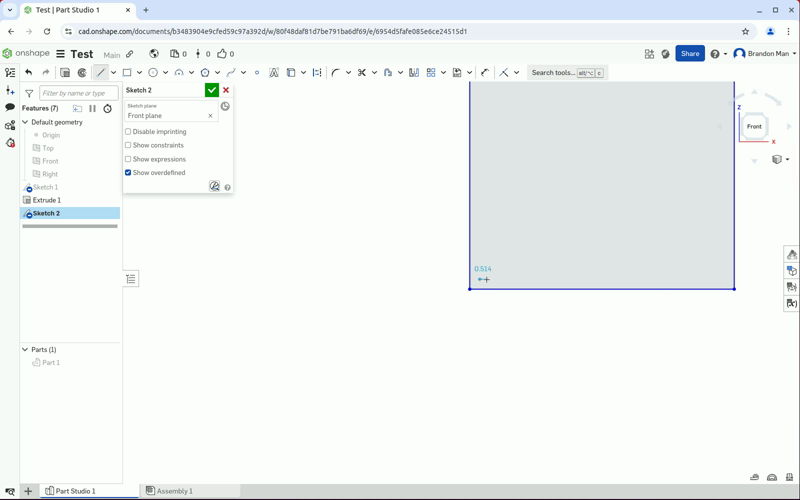
scroll(6)
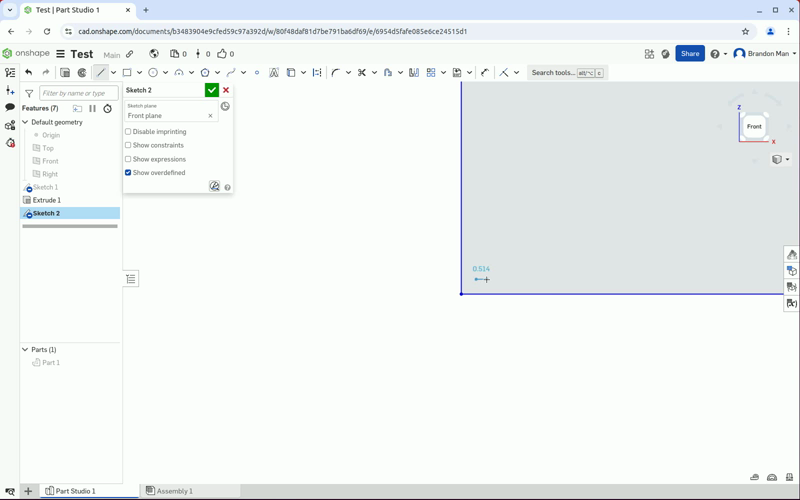
scroll(6)
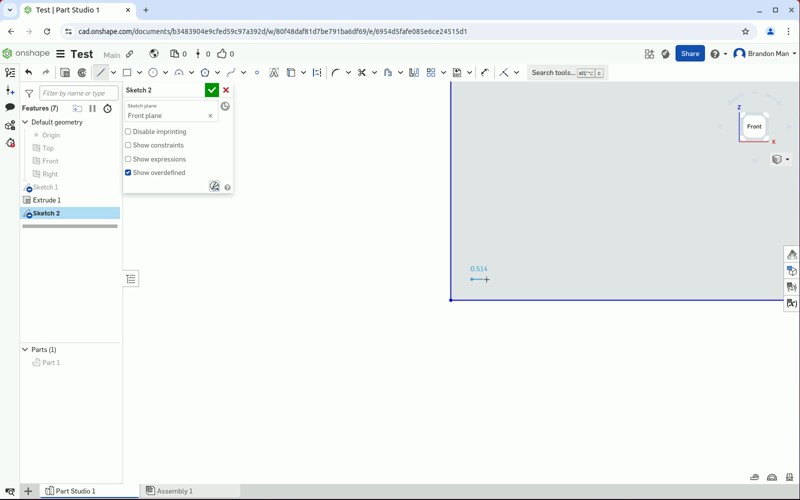
scroll(6)
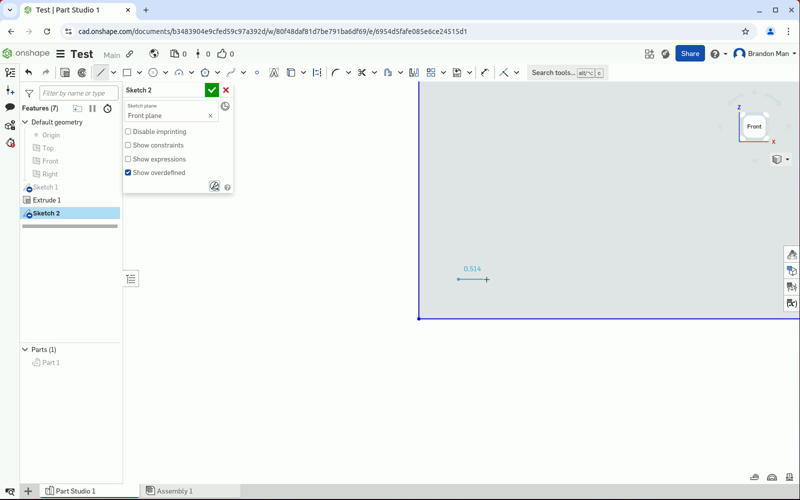
click(486, 279)
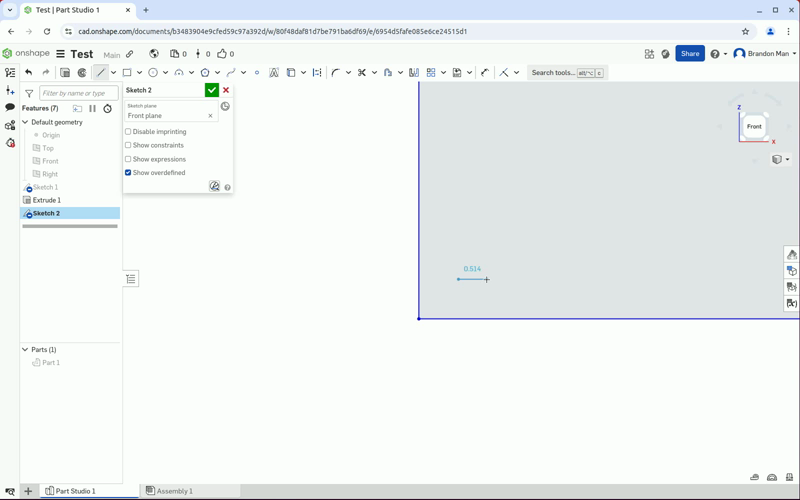
scroll(-6)
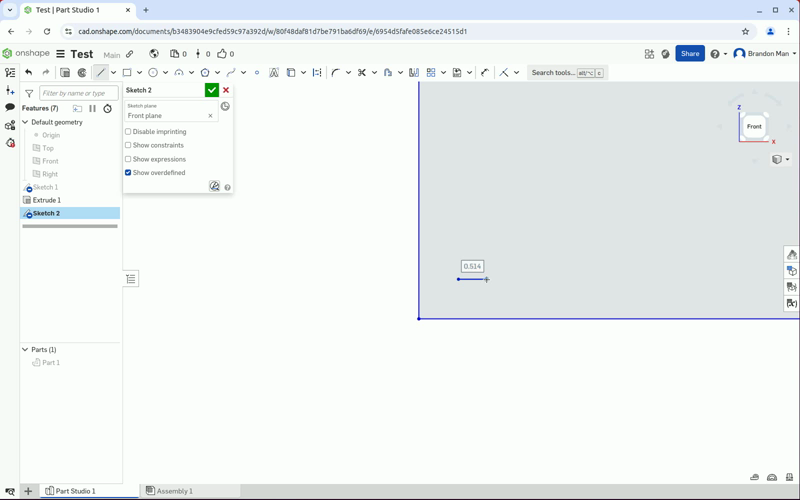
scroll(-6)
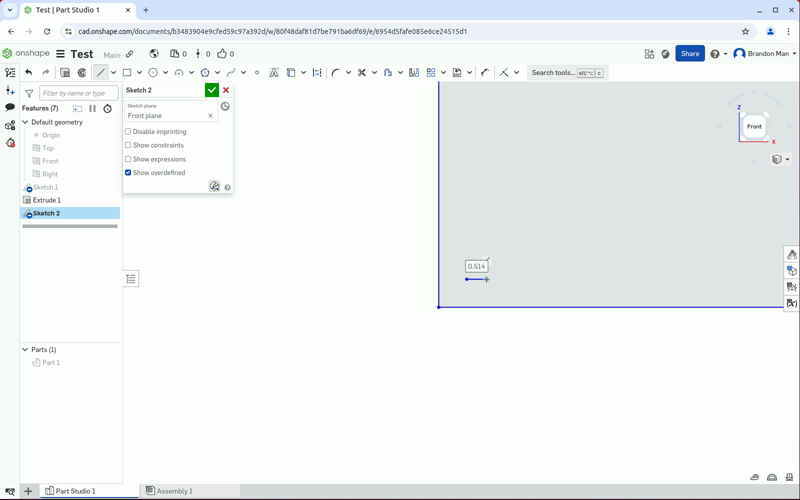
scroll(-6)
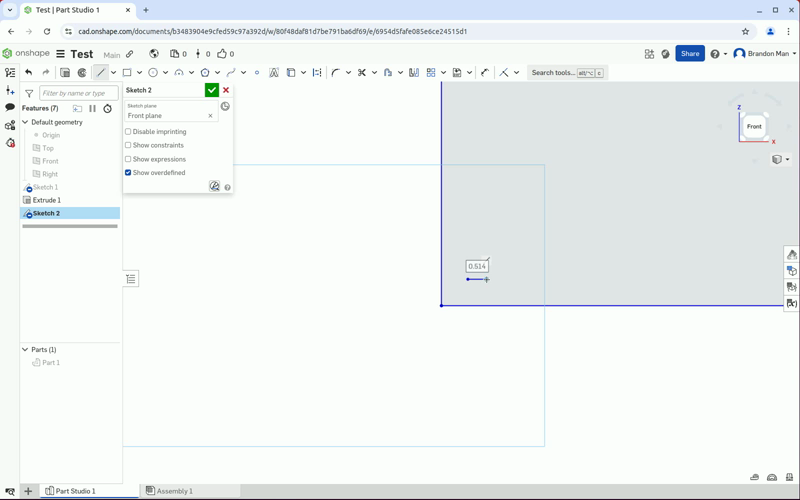
scroll(-6)
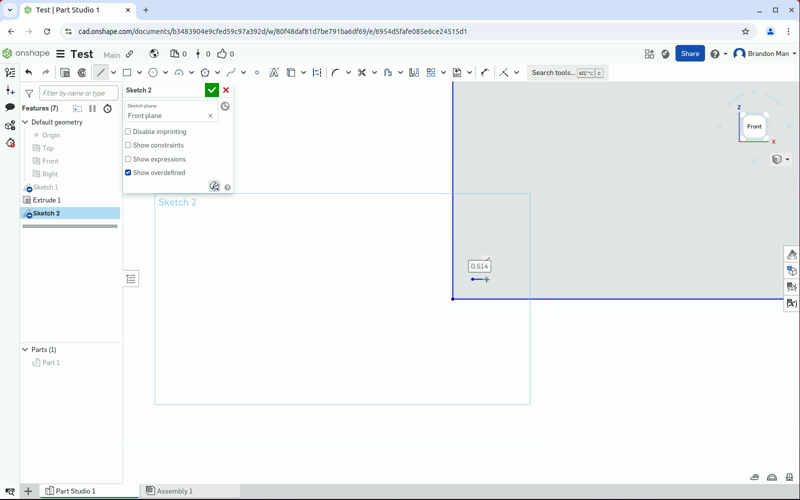
scroll(-6)
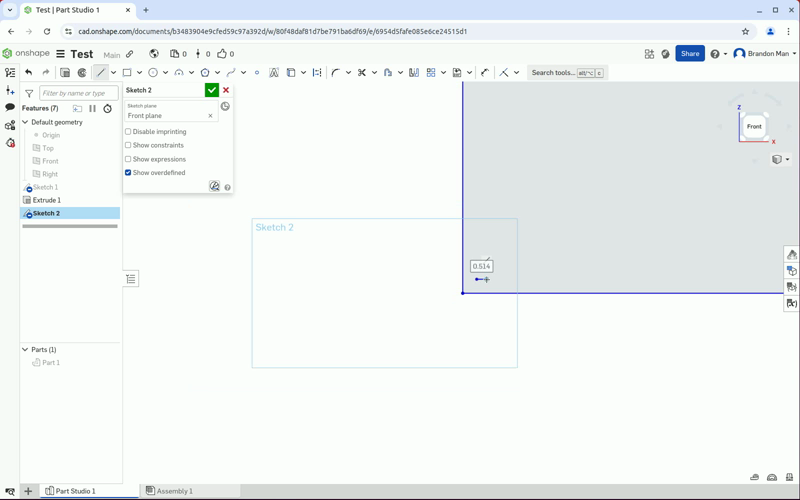
scroll(-6)
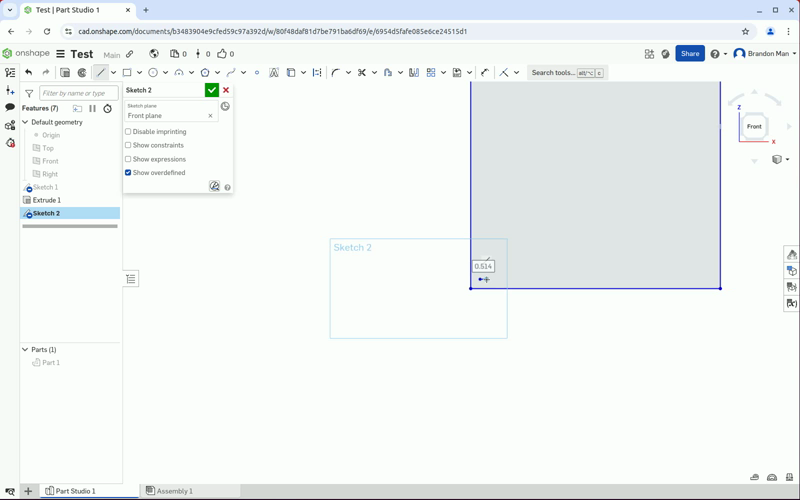
scroll(-6)
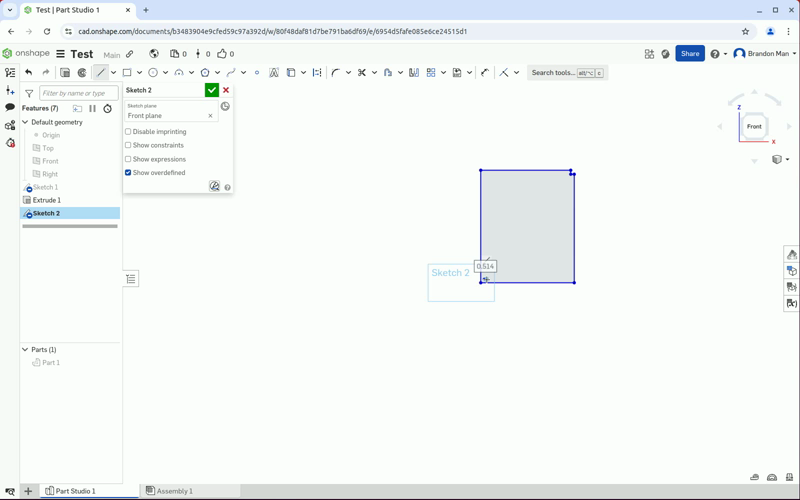
key_up(shift)
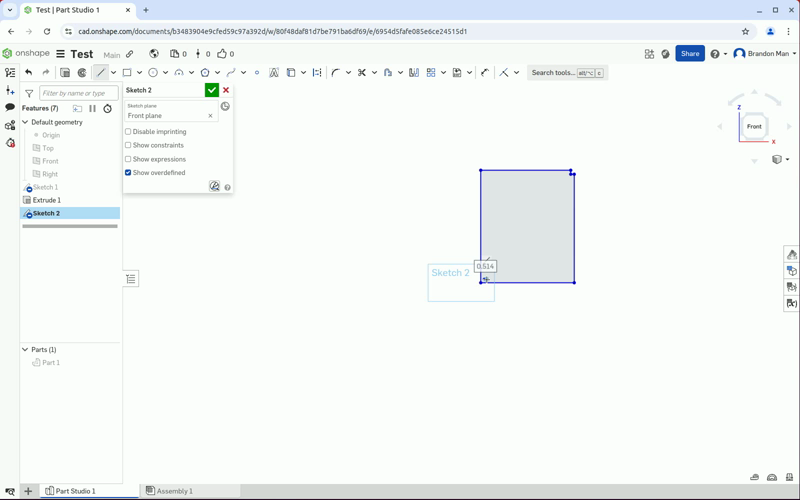
key_down(shift)
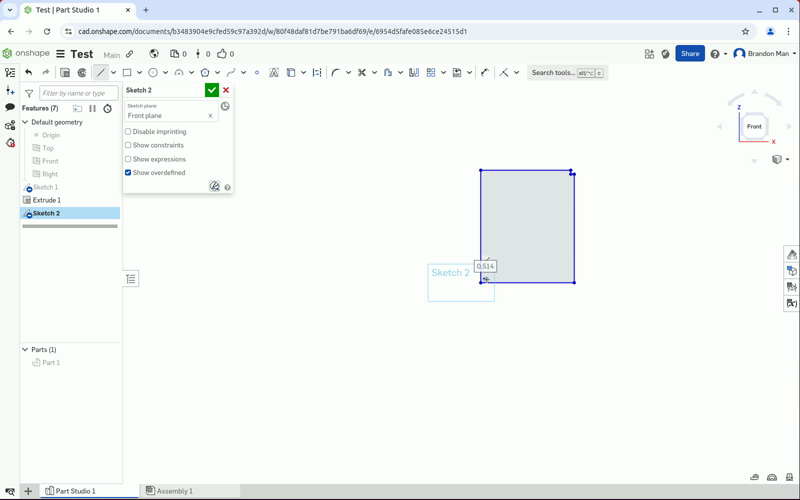
mouse_move(570, 279)
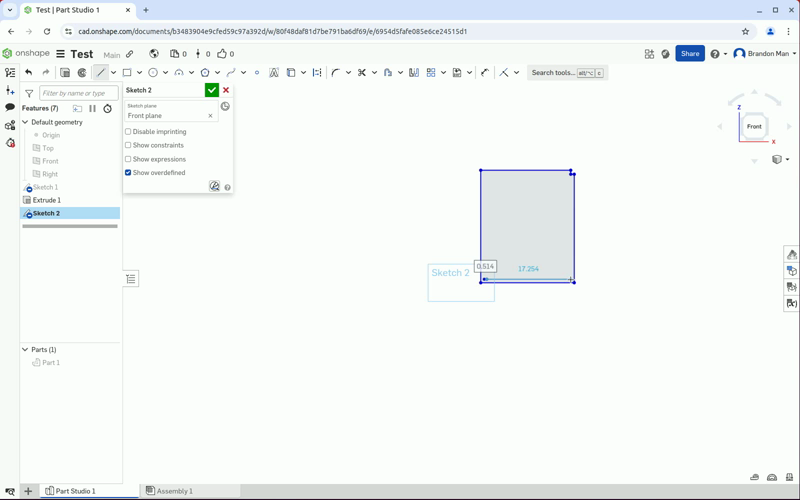
click(570, 279)
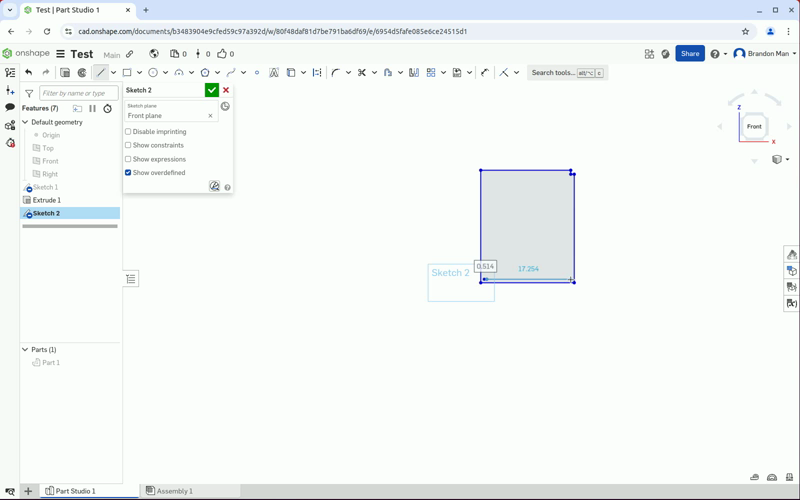
key_up(shift)
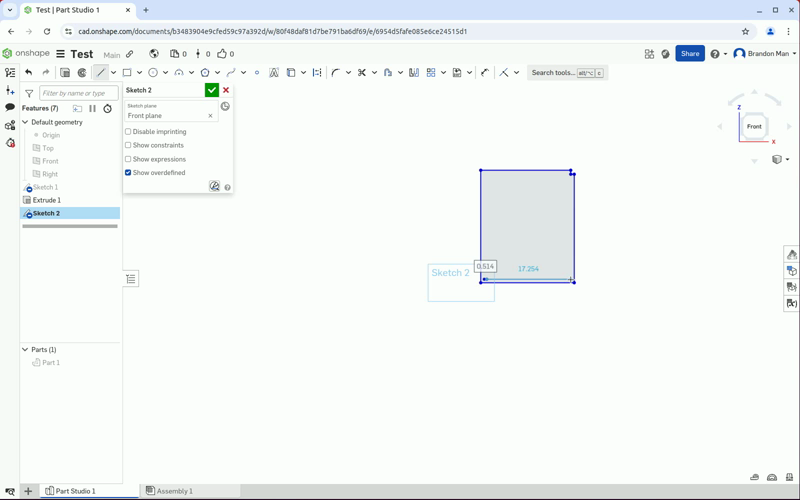
key_down(shift)
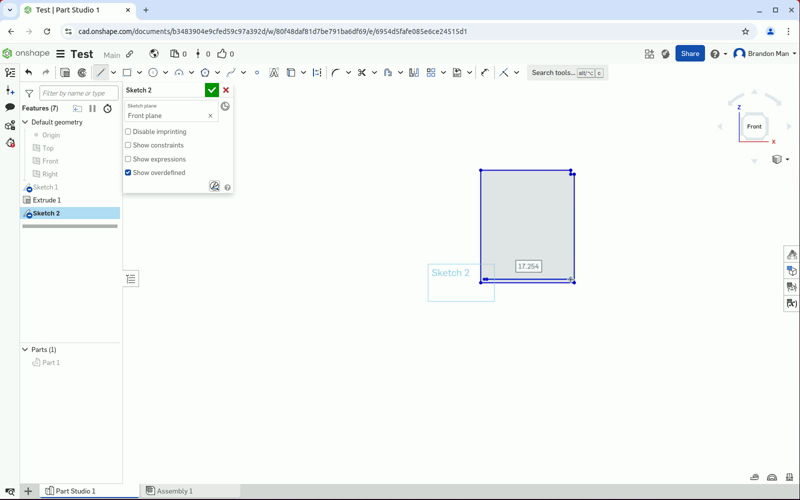
mouse_move(589, 279)
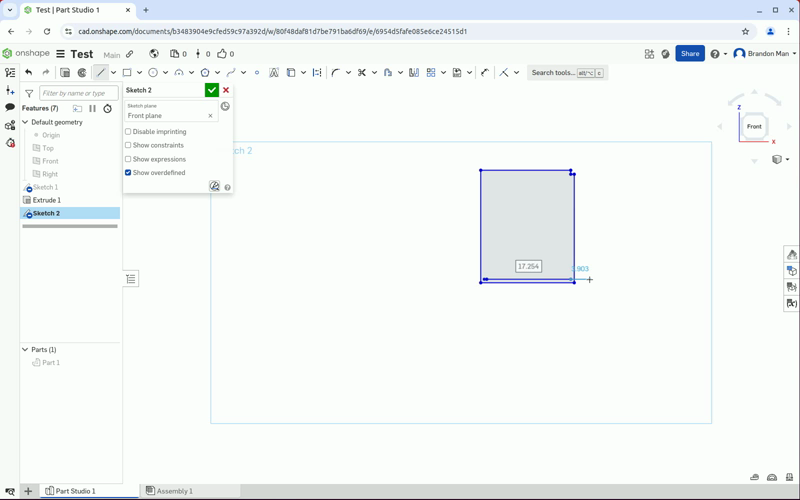
mouse_move(570, 275)
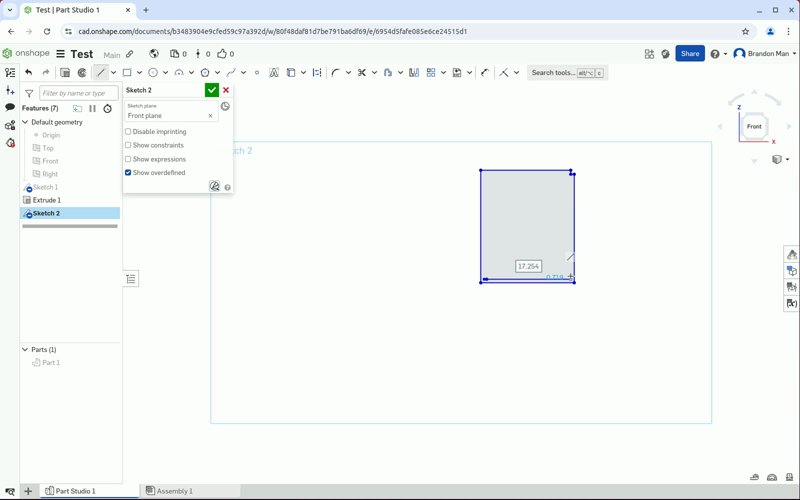
scroll(6)
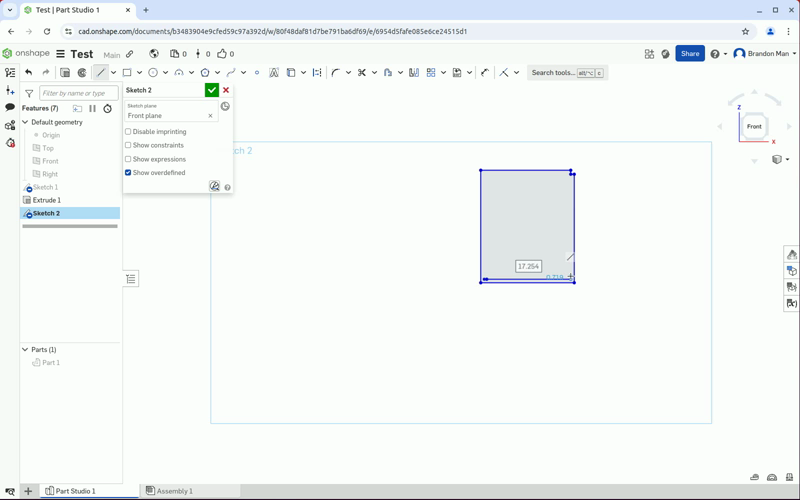
scroll(6)
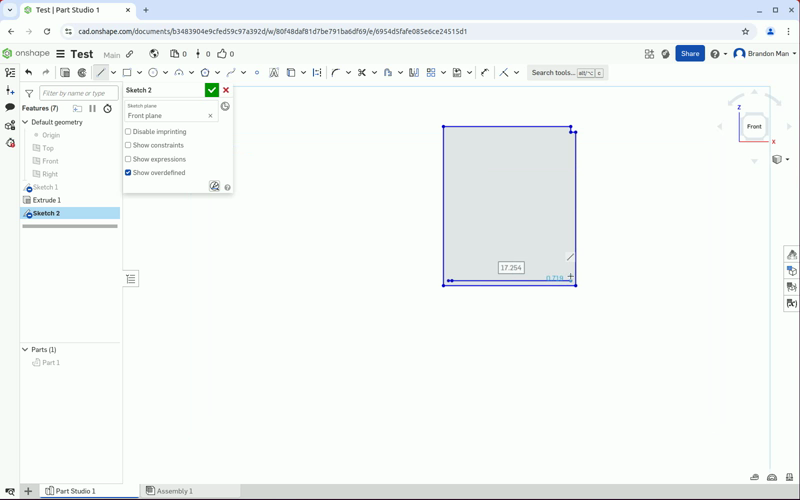
scroll(6)
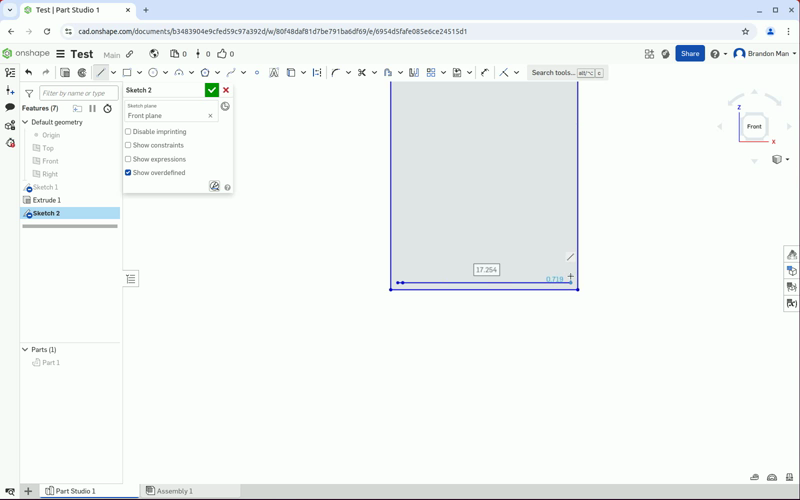
scroll(6)
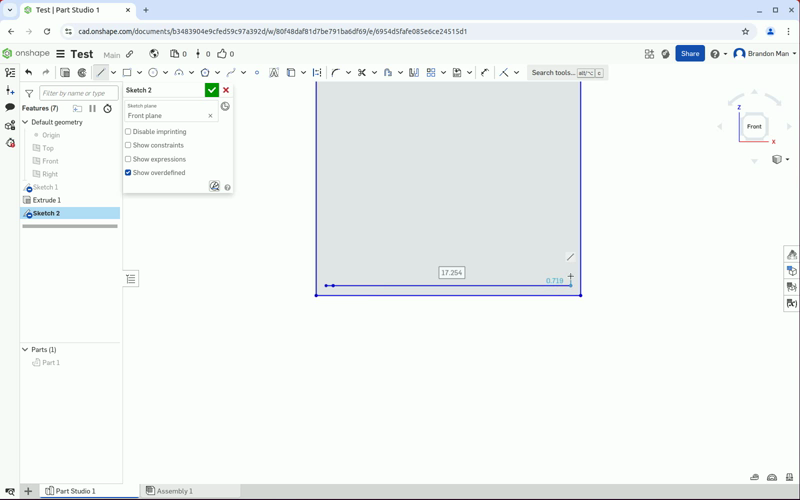
scroll(6)
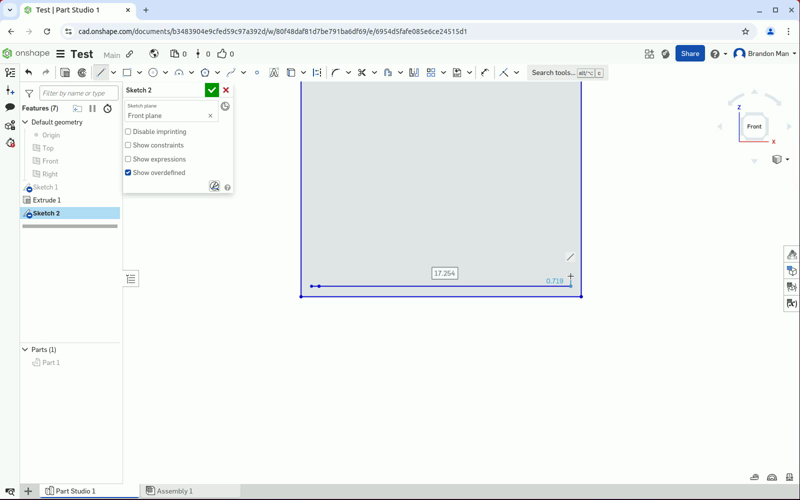
scroll(6)
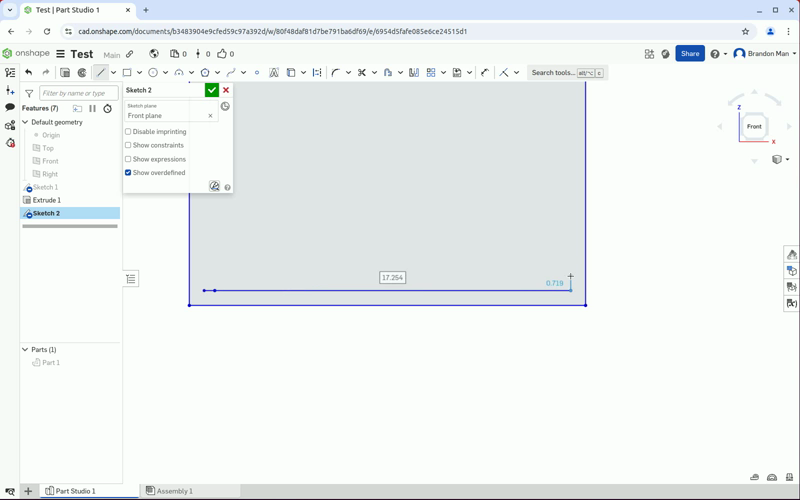
scroll(6)
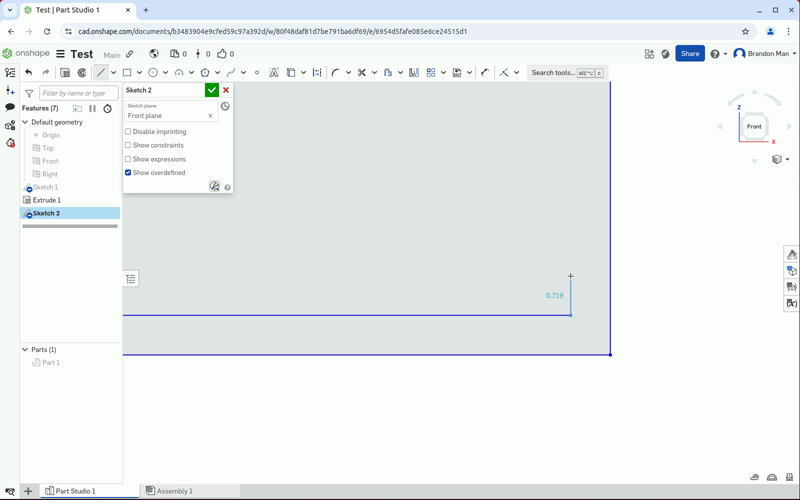
click(570, 275)
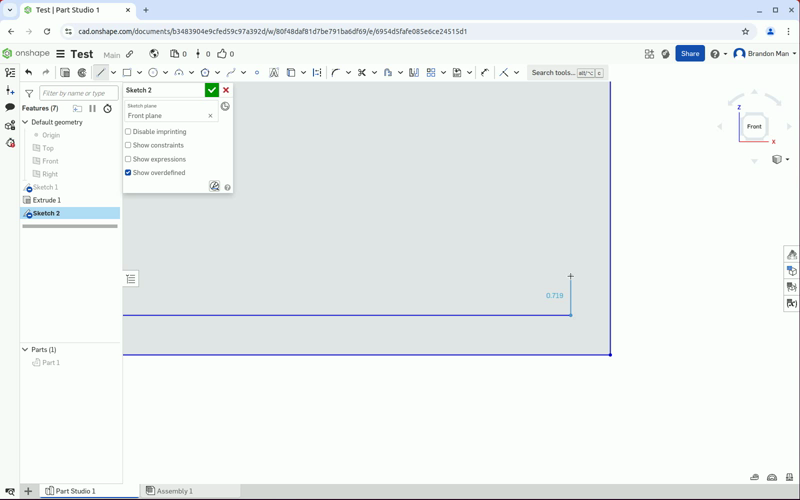
scroll(-6)
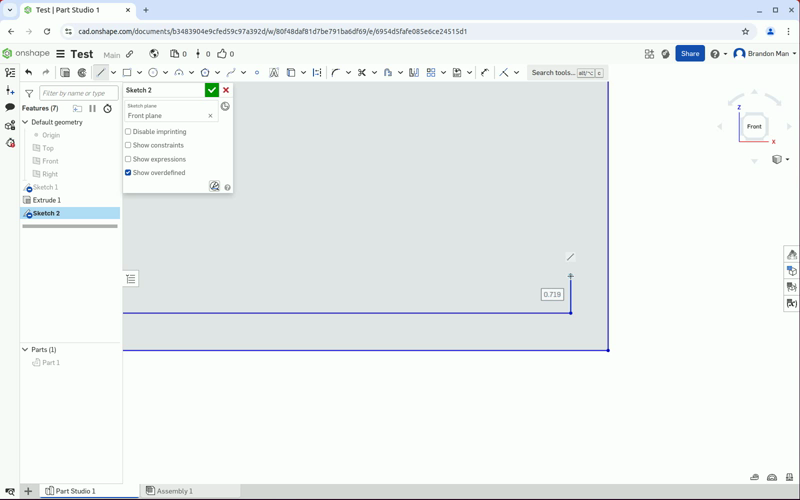
scroll(-6)
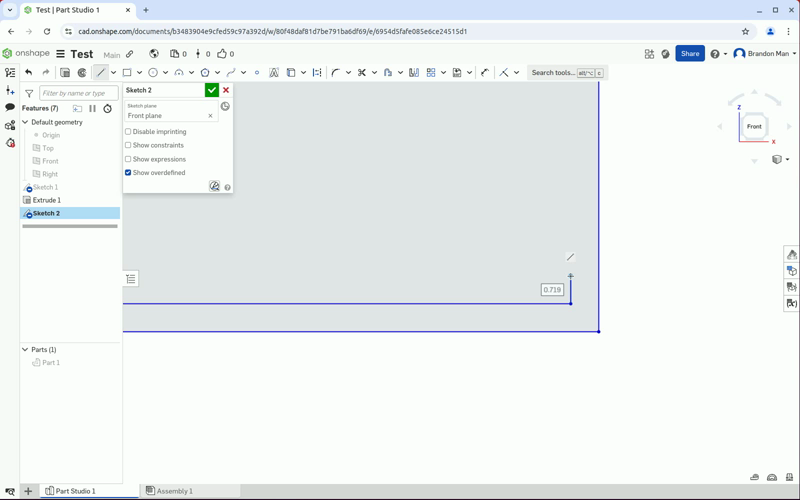
scroll(-6)
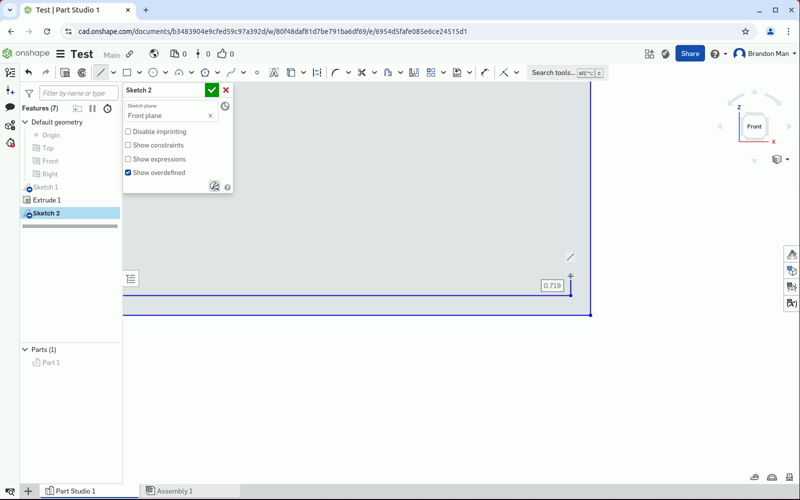
scroll(-6)
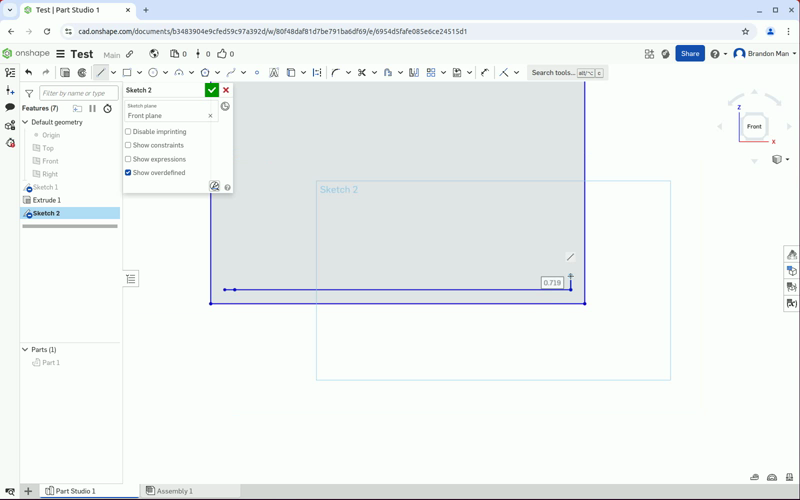
scroll(-6)
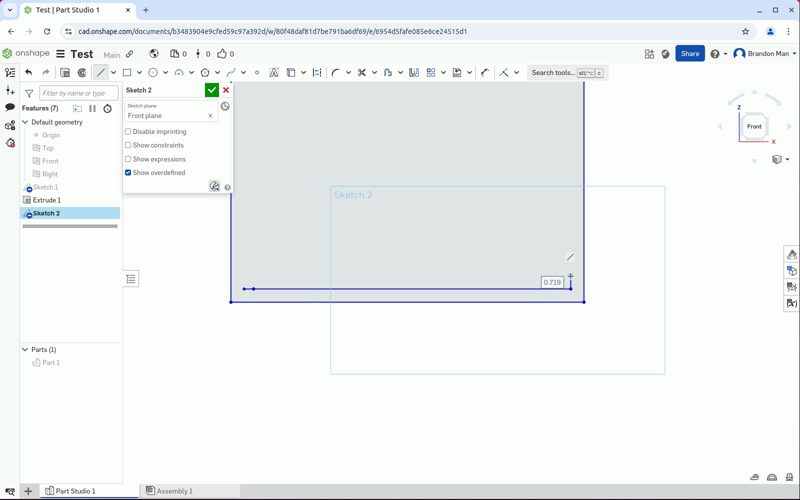
scroll(-6)
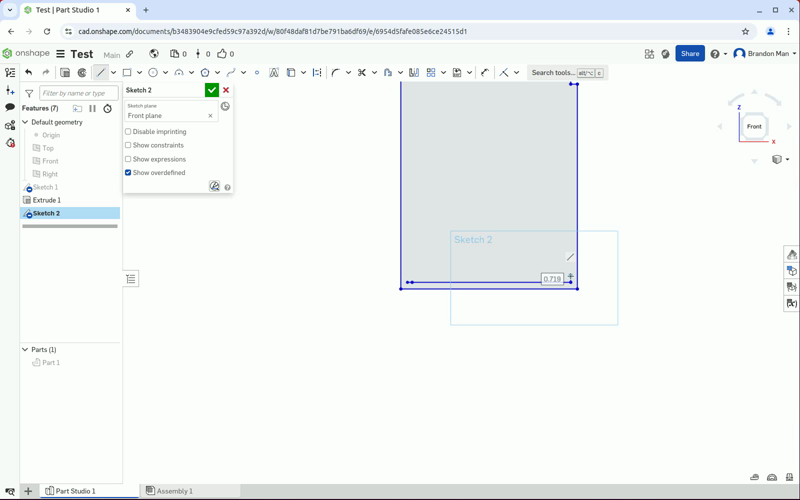
scroll(-6)
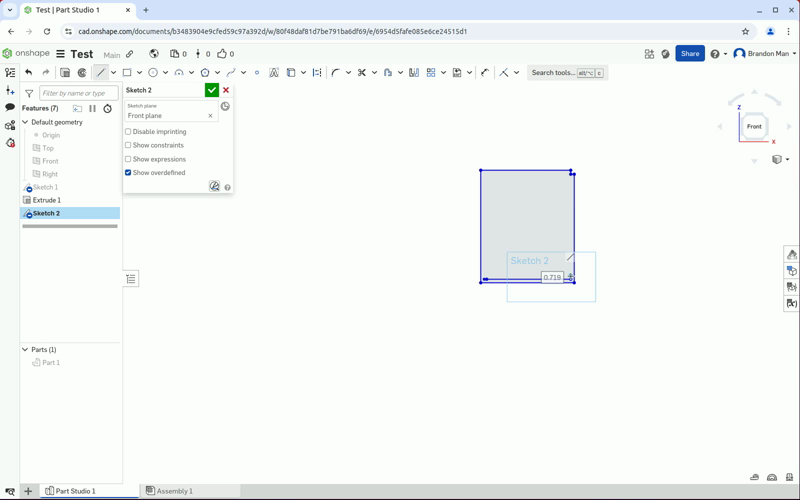
key_up(shift)
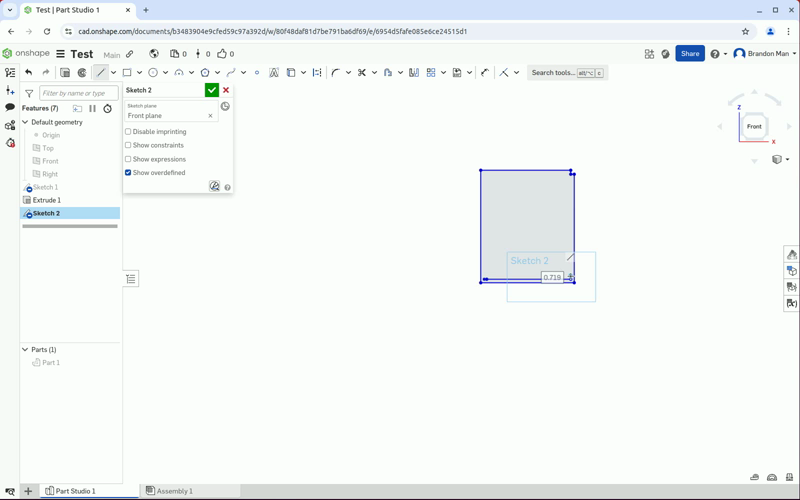
key_down(shift)
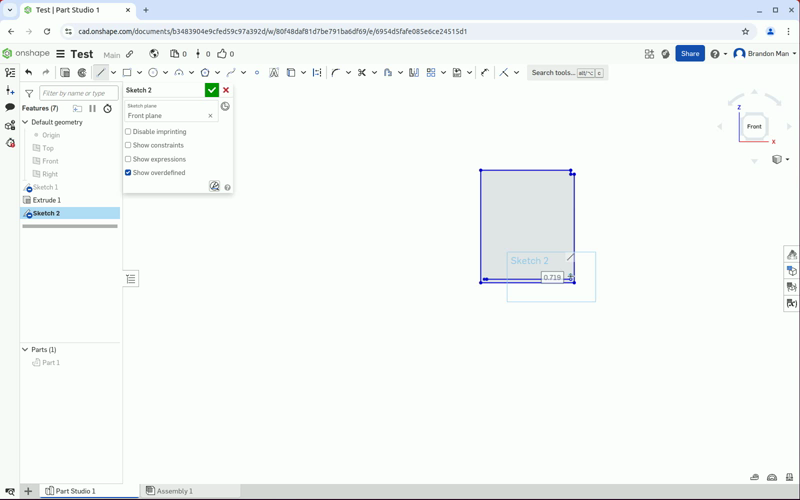
mouse_move(486, 275)
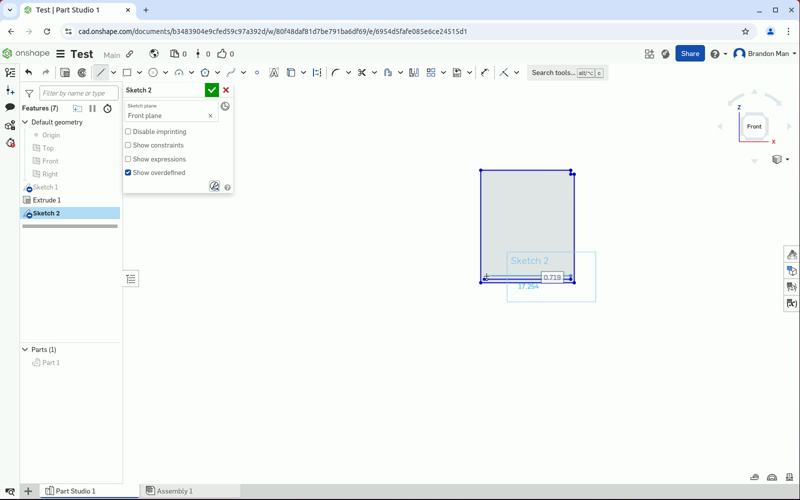
scroll(6)
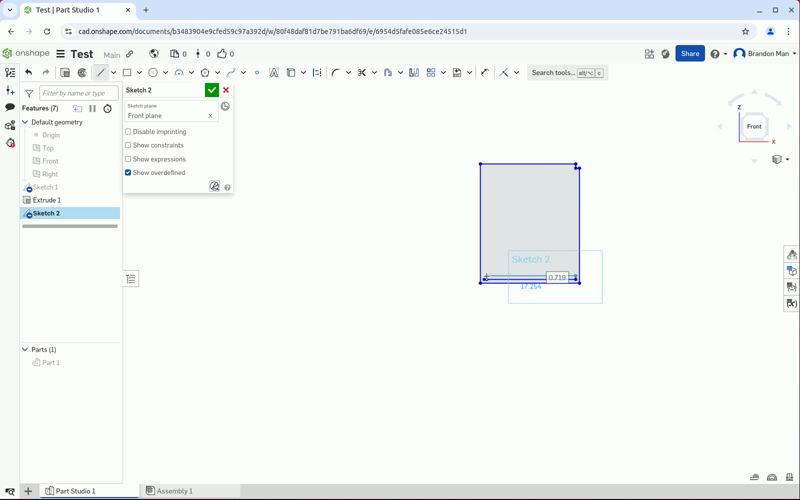
scroll(6)
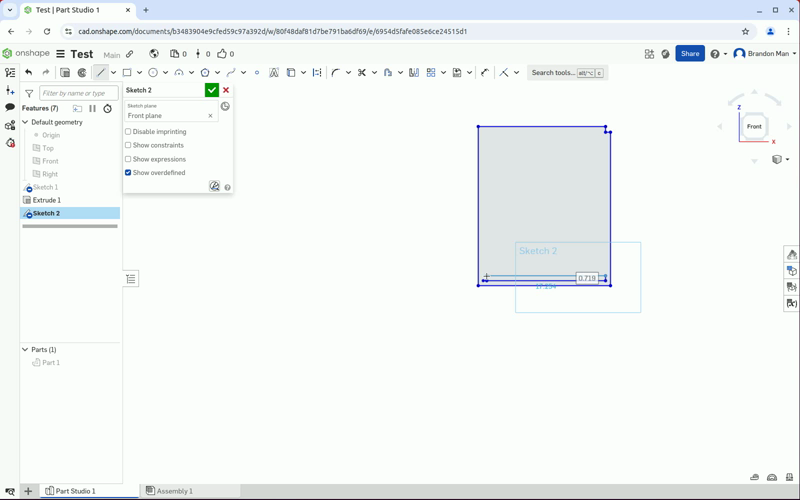
scroll(6)
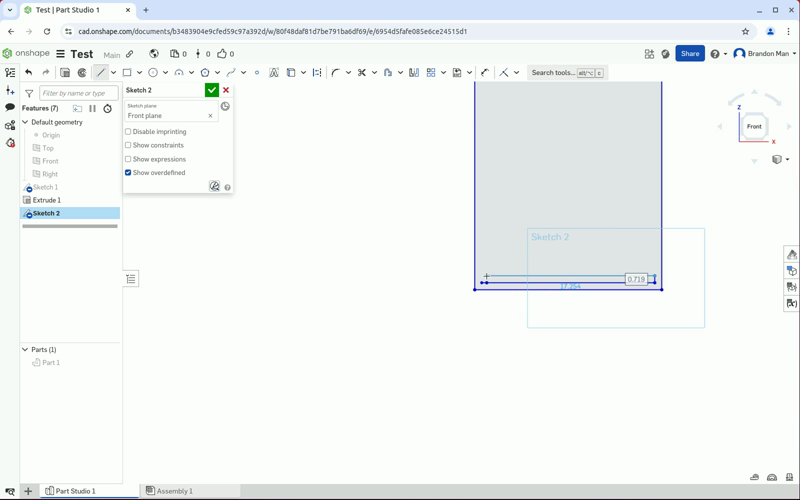
scroll(6)
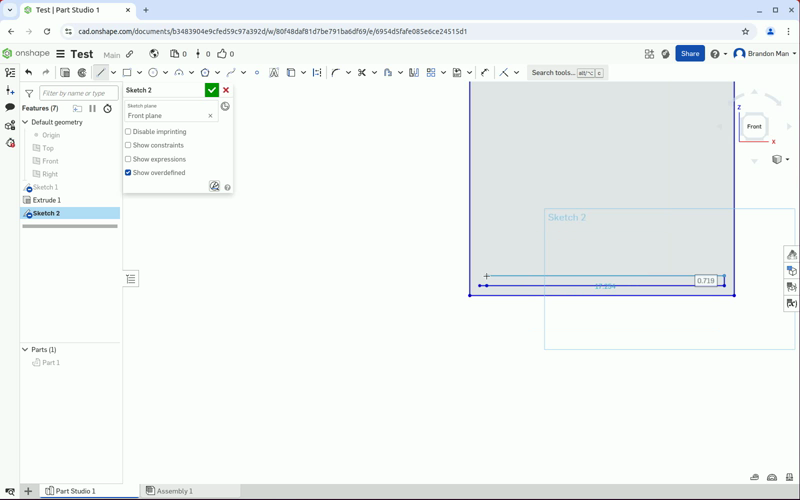
scroll(6)
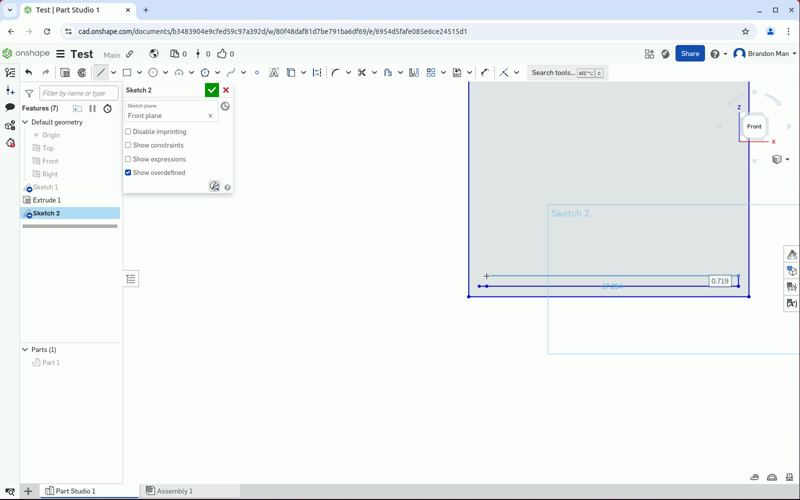
scroll(6)
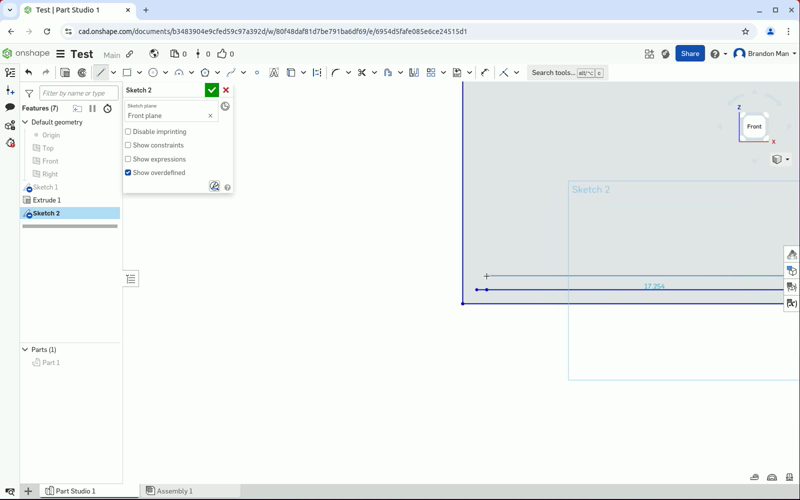
scroll(6)
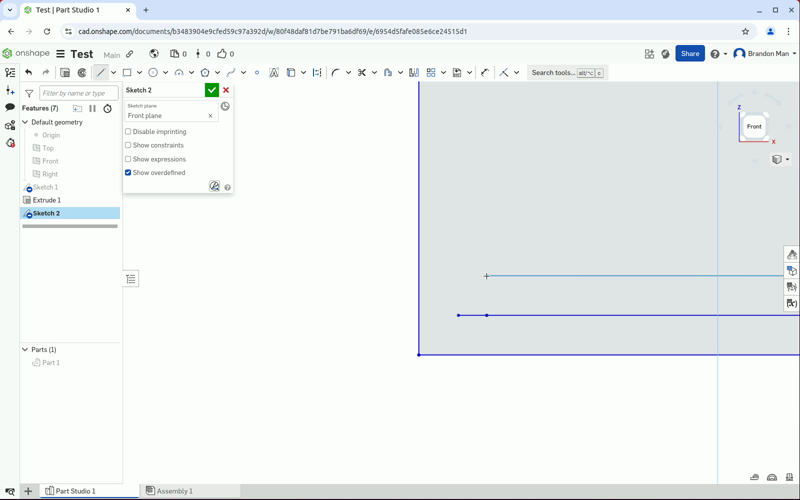
click(486, 275)
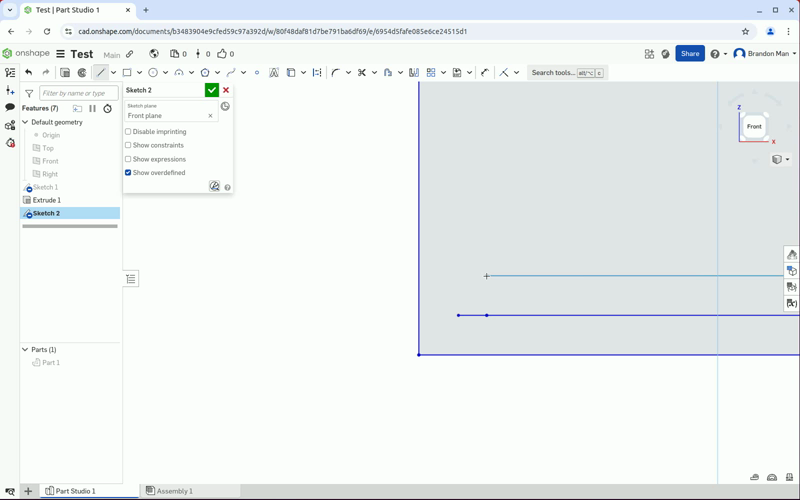
scroll(-6)
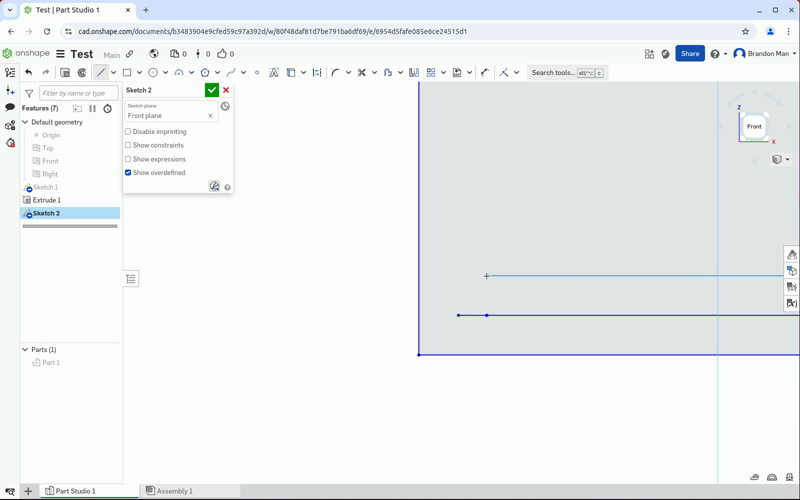
scroll(-6)
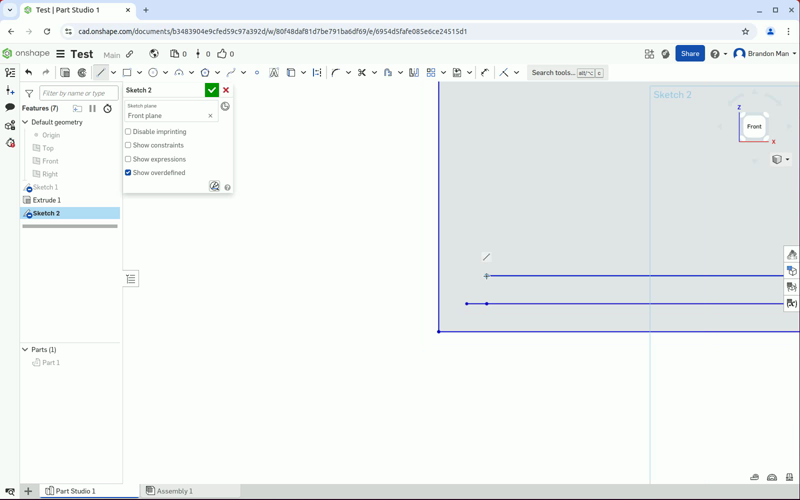
scroll(-6)
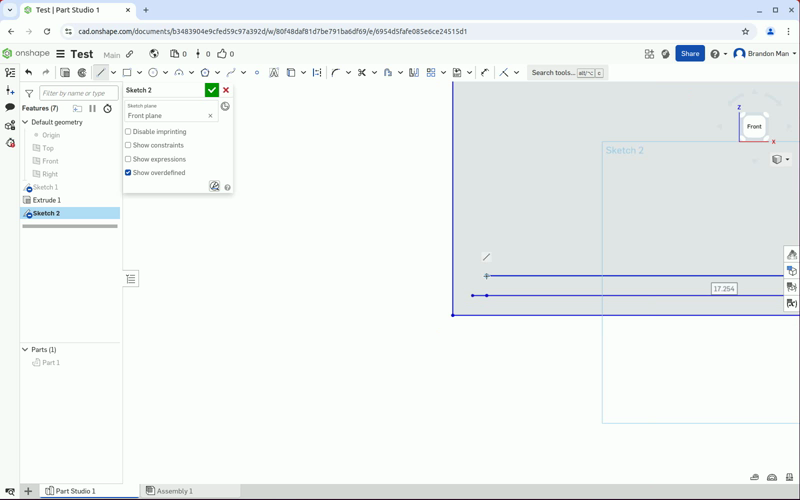
scroll(-6)
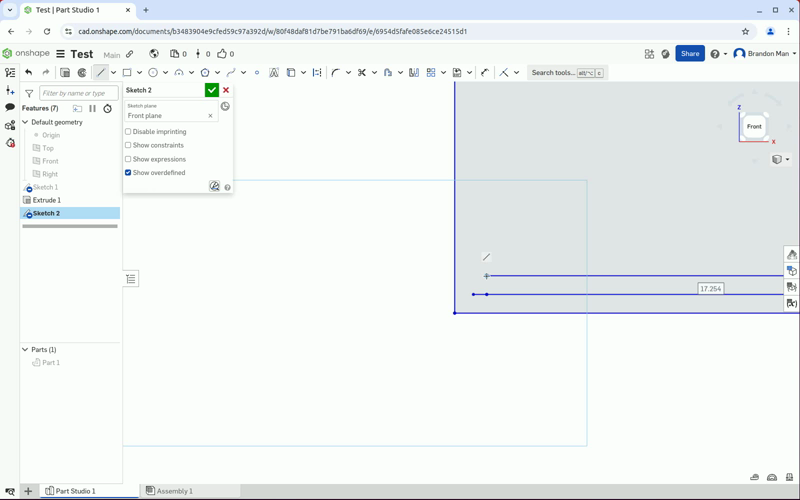
scroll(-6)
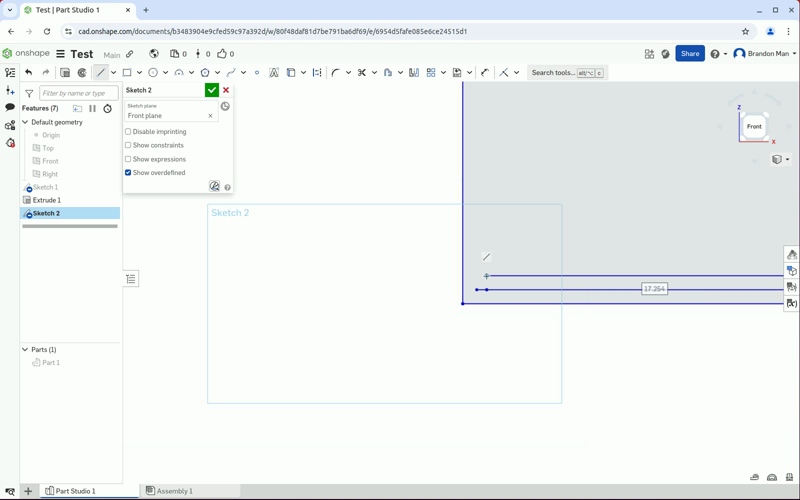
scroll(-6)
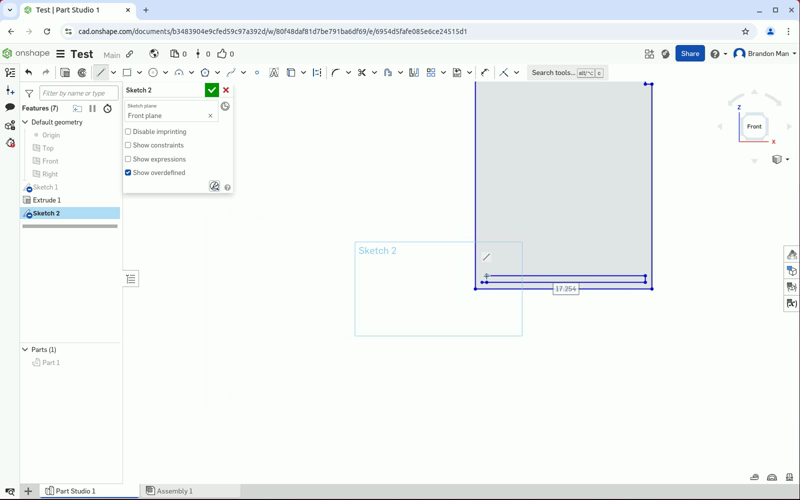
scroll(-6)
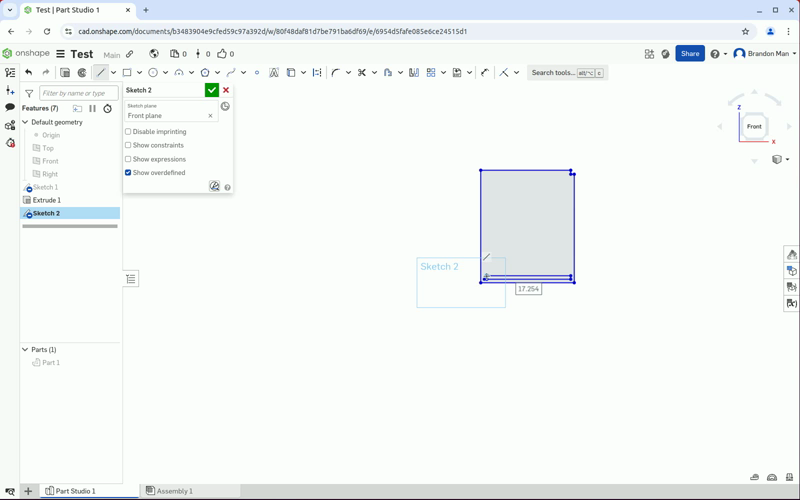
key_up(shift)
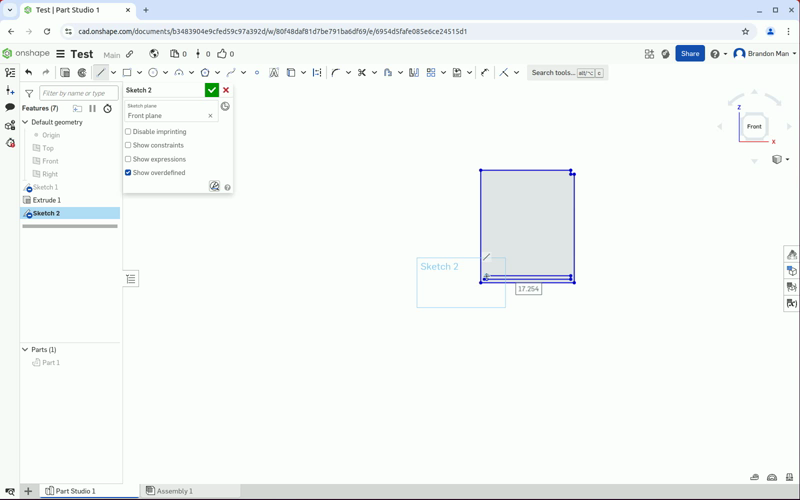
key_down(shift)
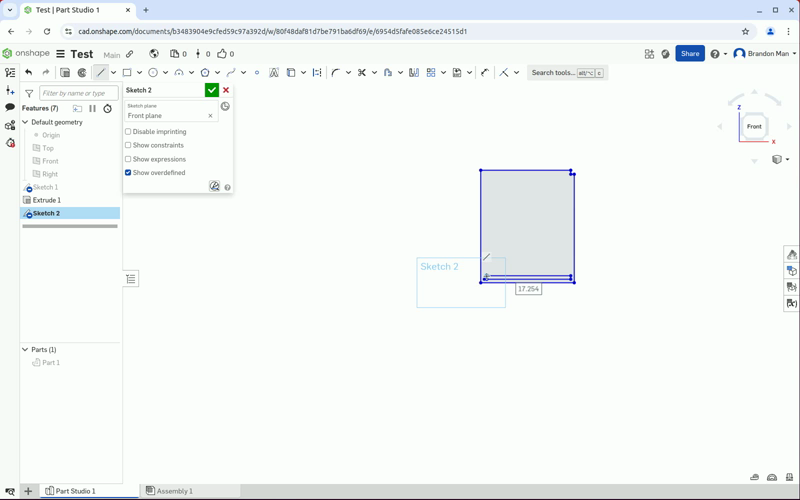
mouse_move(486, 176)
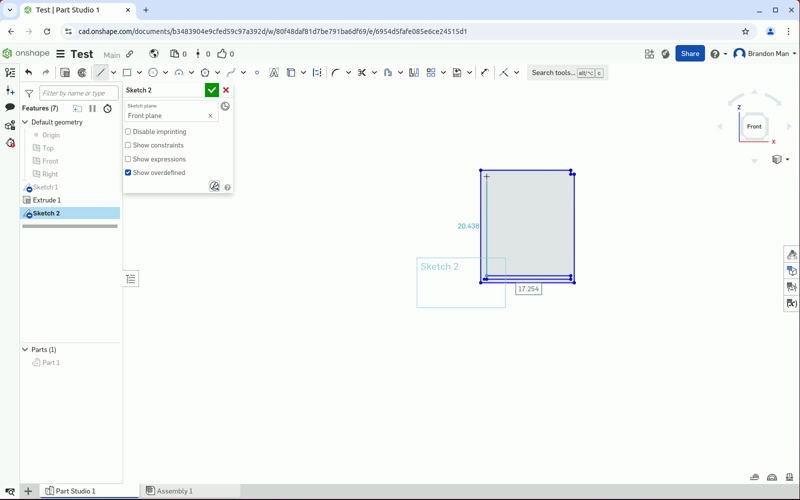
click(486, 176)
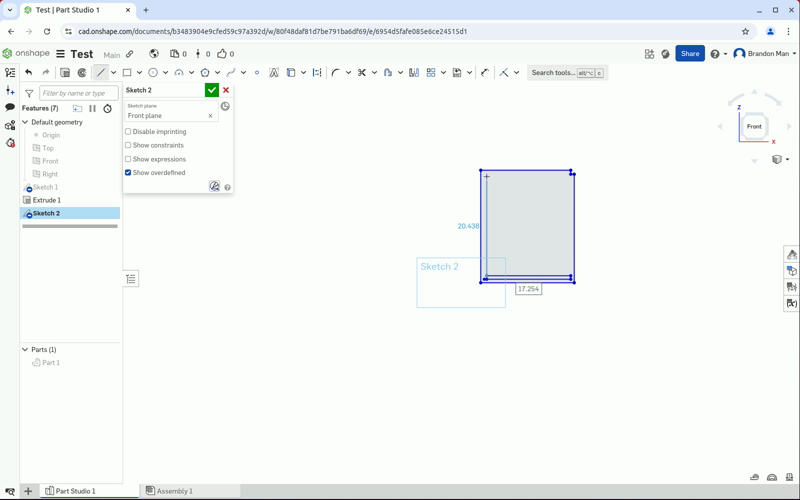
key_up(shift)
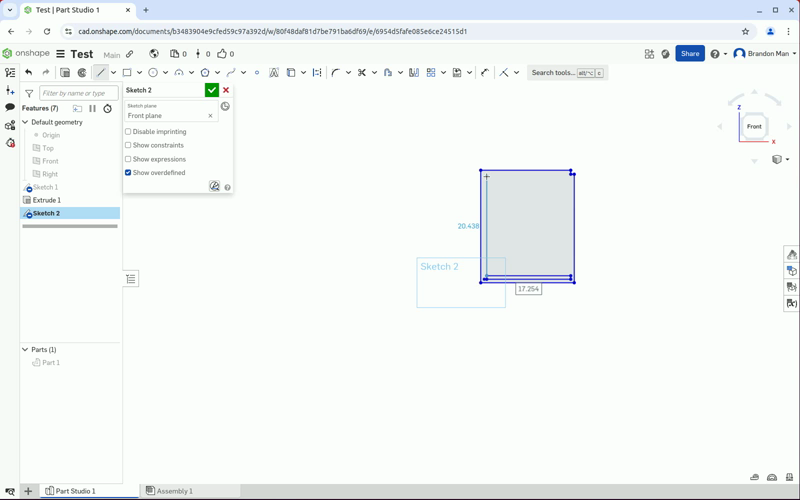
key_down(shift)
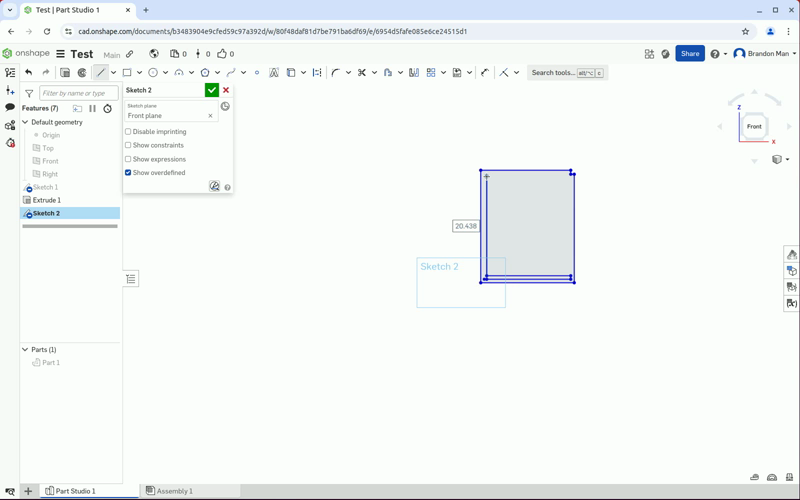
mouse_move(570, 176)
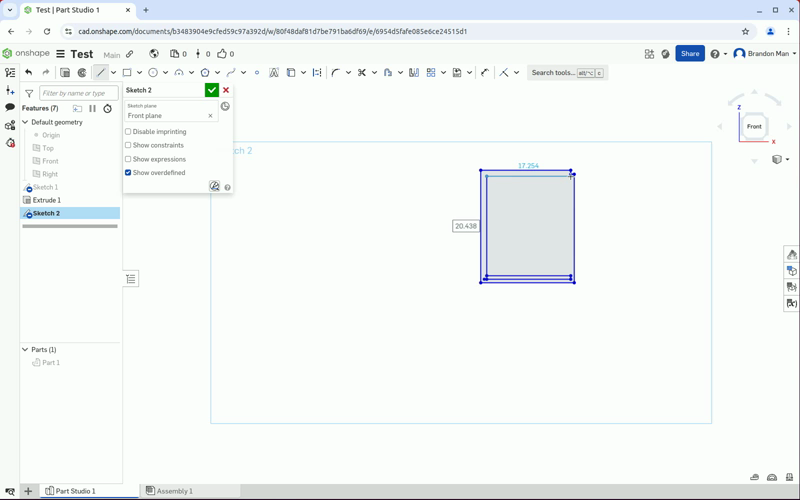
scroll(6)
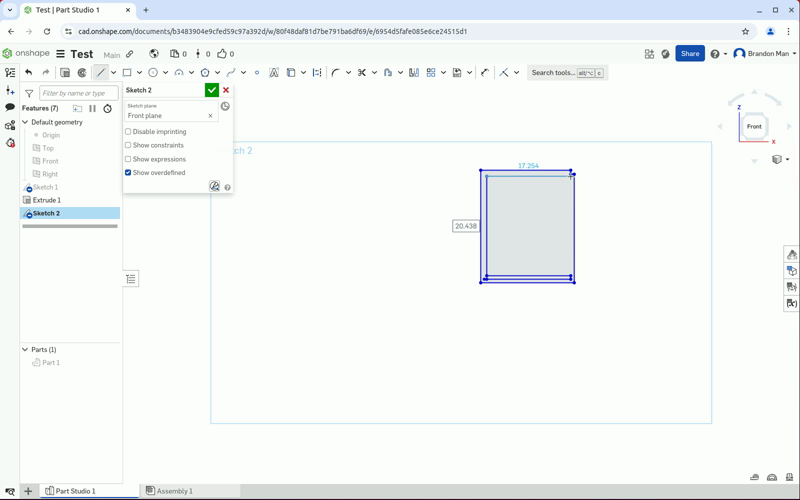
scroll(6)
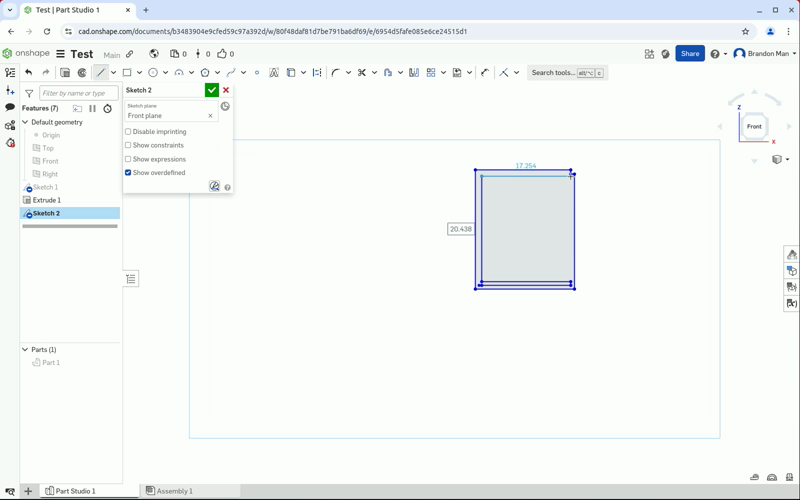
scroll(6)
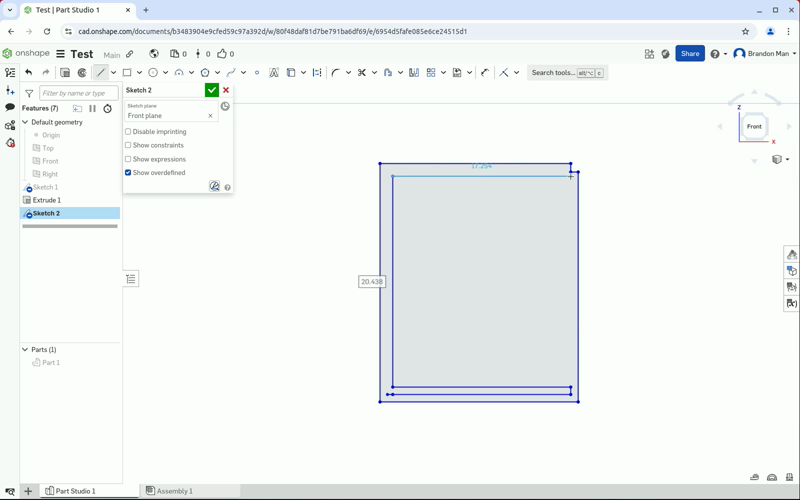
scroll(6)
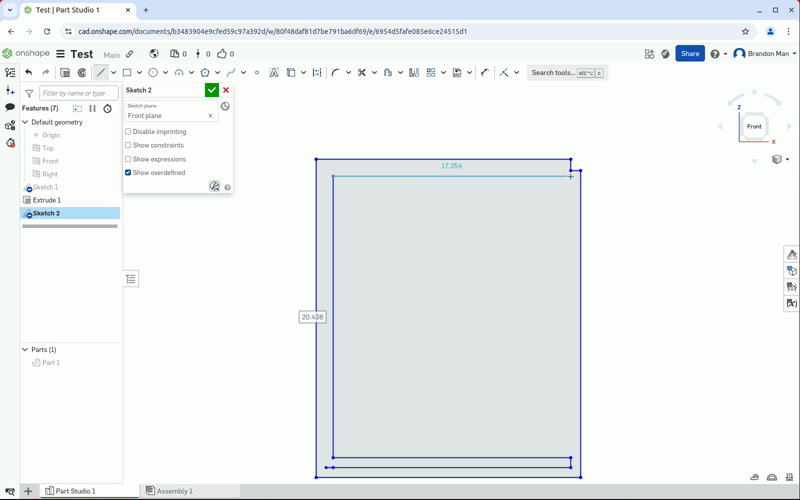
scroll(6)
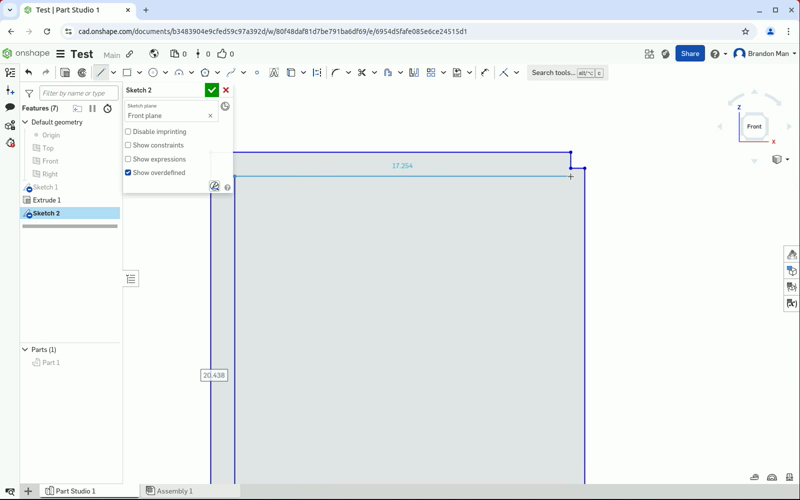
scroll(6)
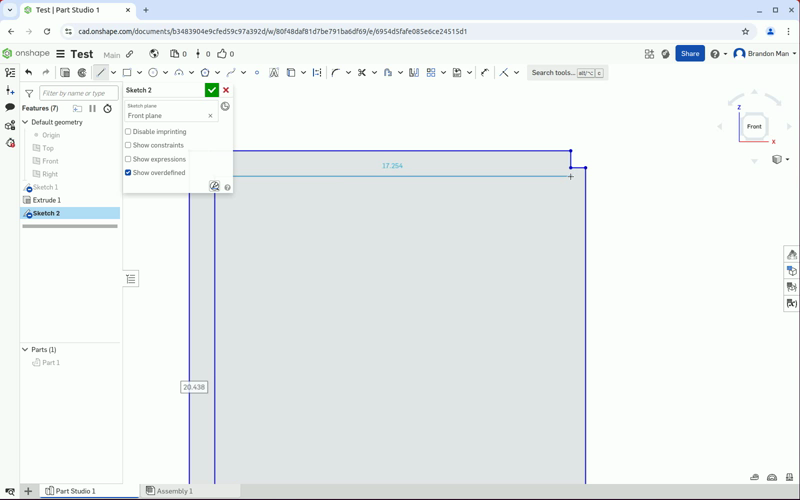
scroll(6)
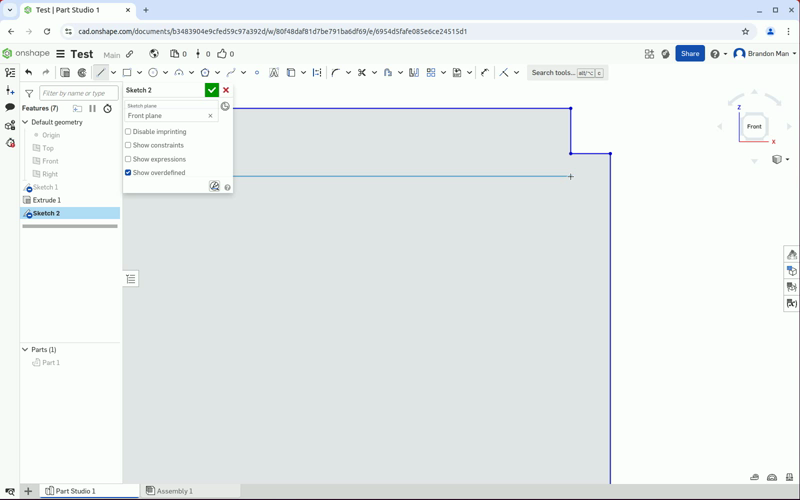
click(570, 176)
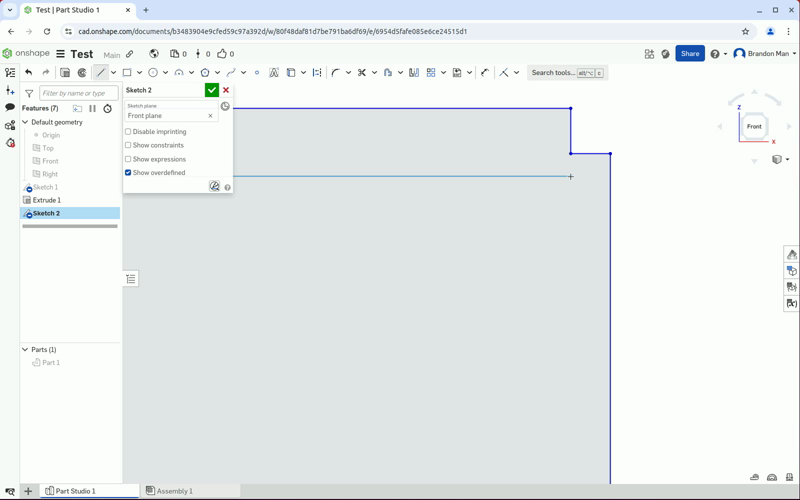
scroll(-6)
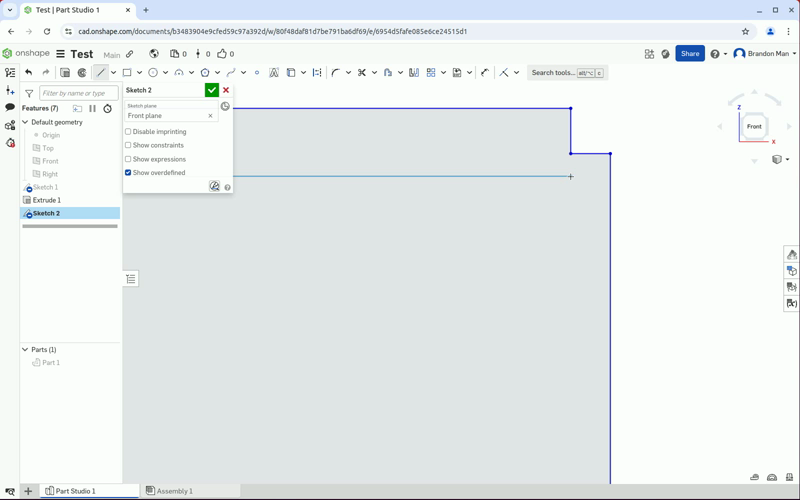
scroll(-6)
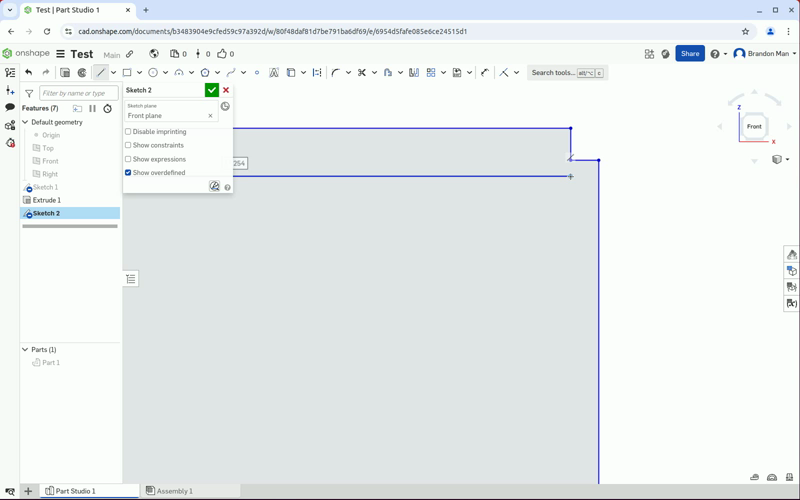
scroll(-6)
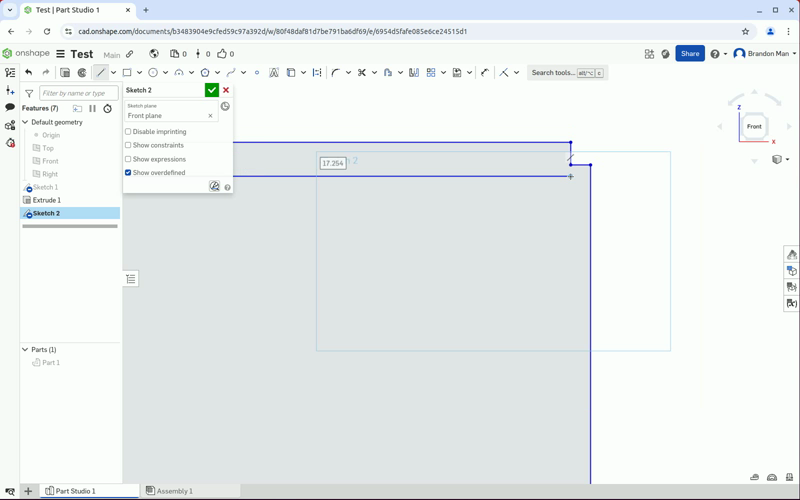
scroll(-6)
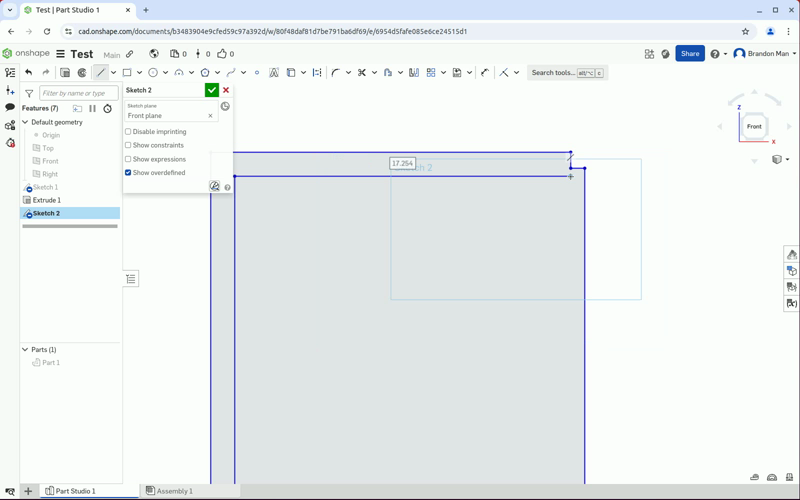
scroll(-6)
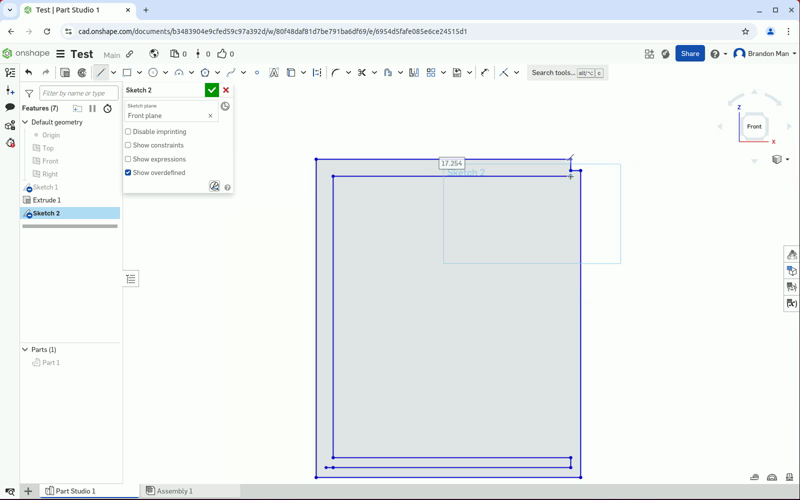
scroll(-6)
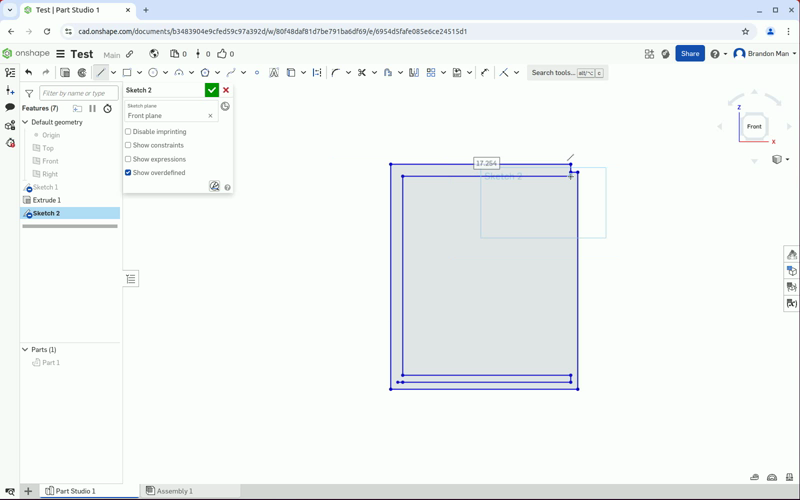
scroll(-6)
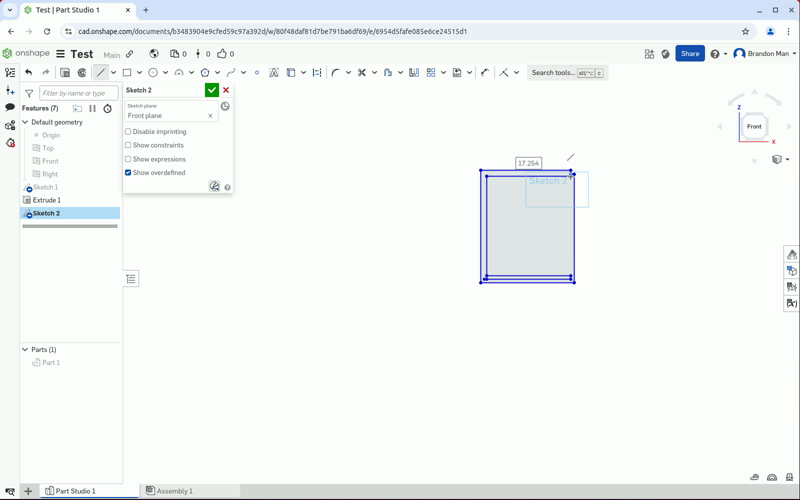
key_up(shift)
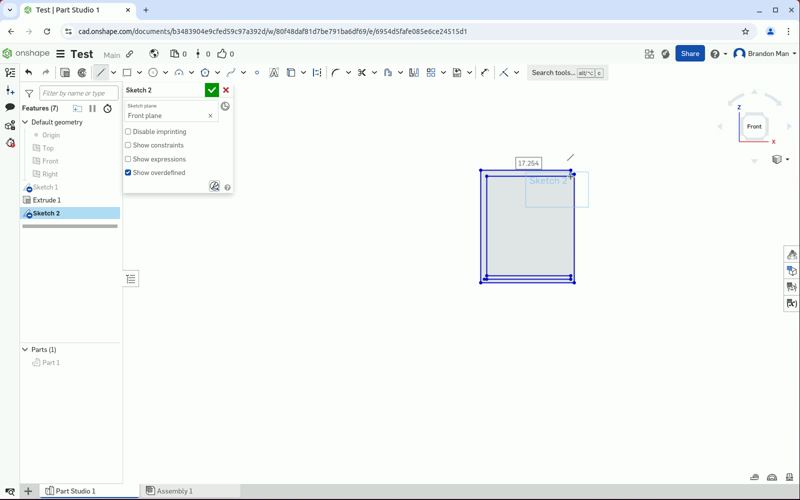
key_down(shift)
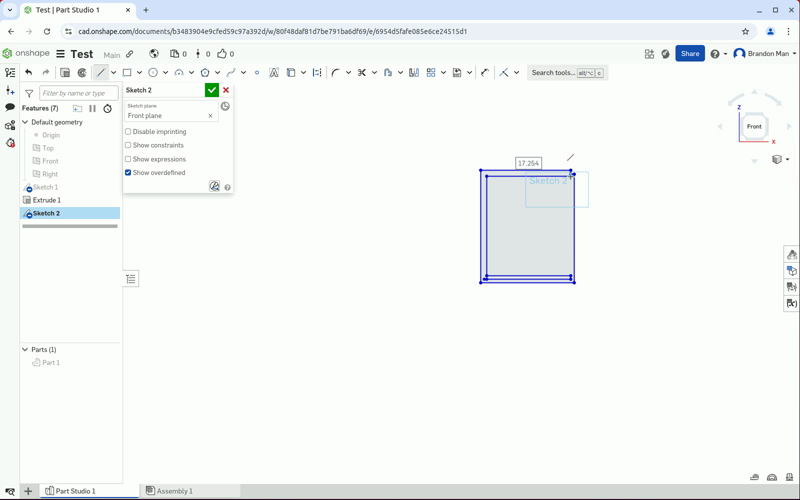
mouse_move(589, 176)
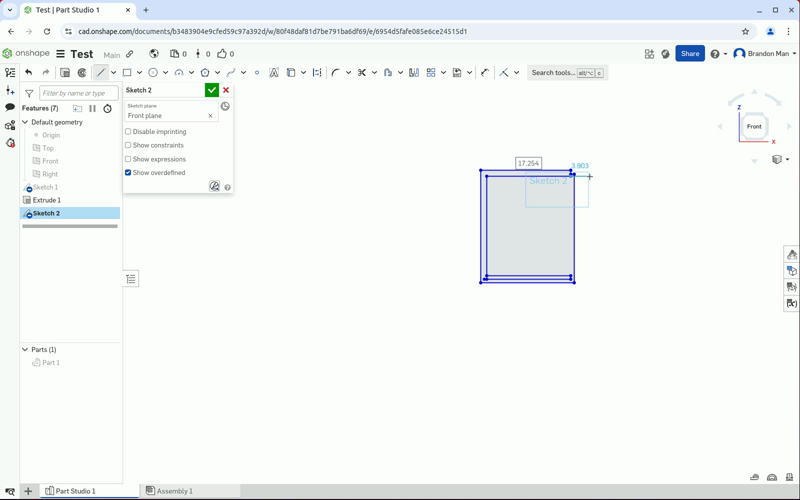
mouse_move(570, 174)
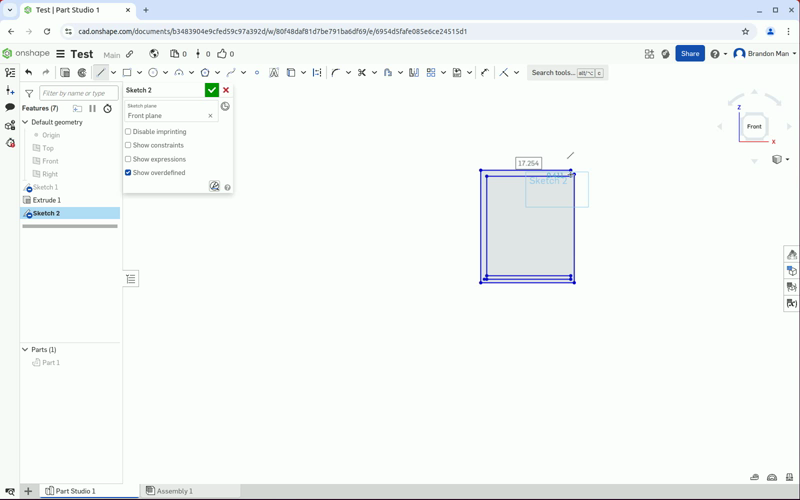
scroll(6)
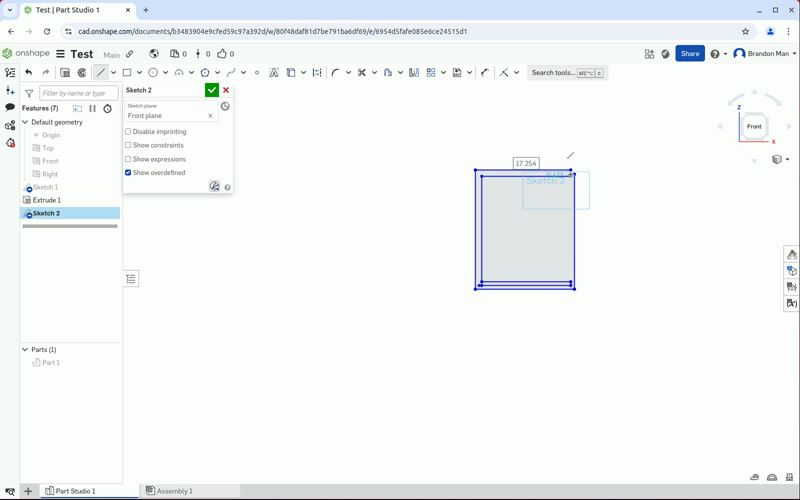
scroll(6)
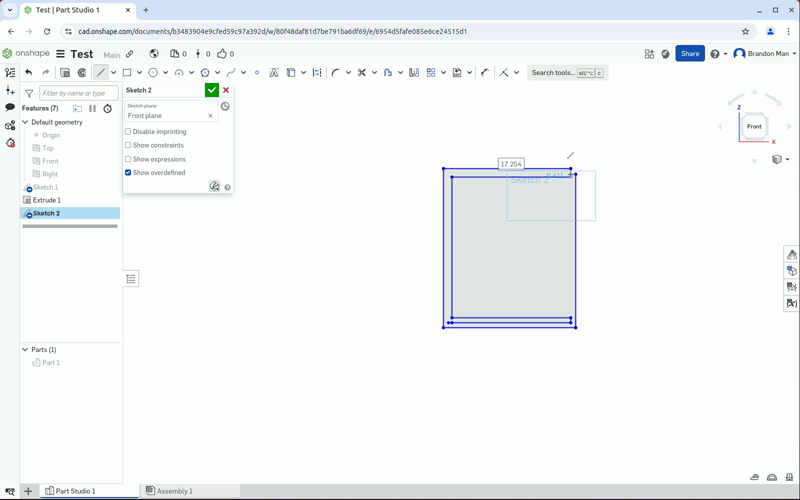
scroll(6)
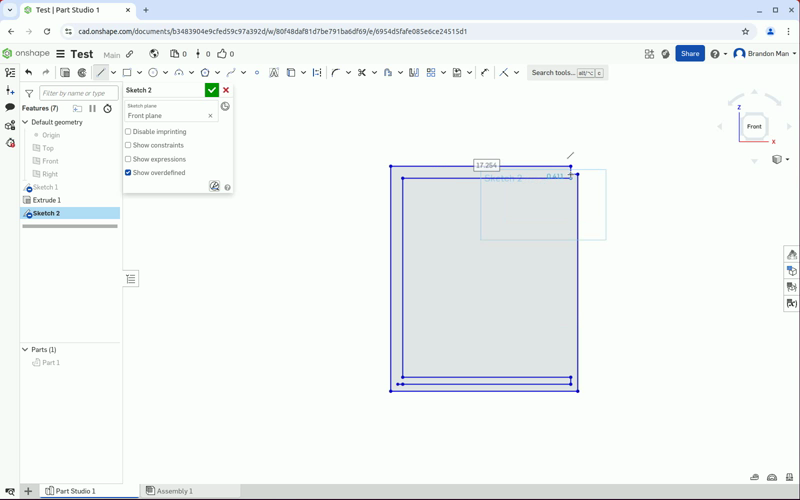
scroll(6)
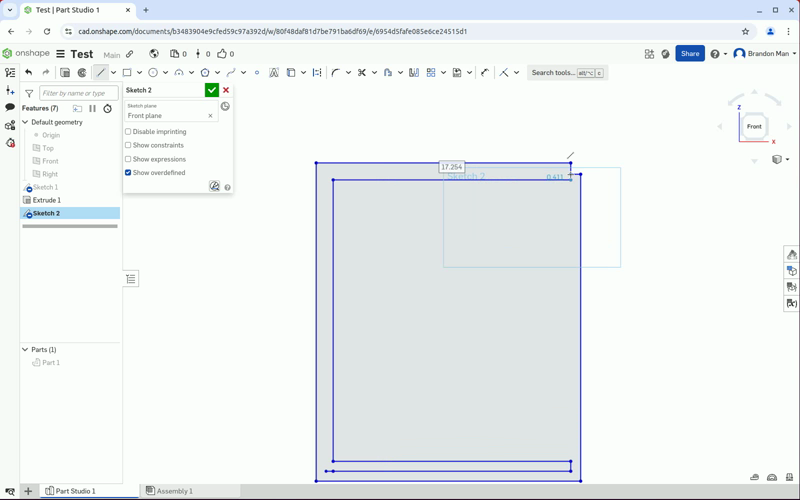
scroll(6)
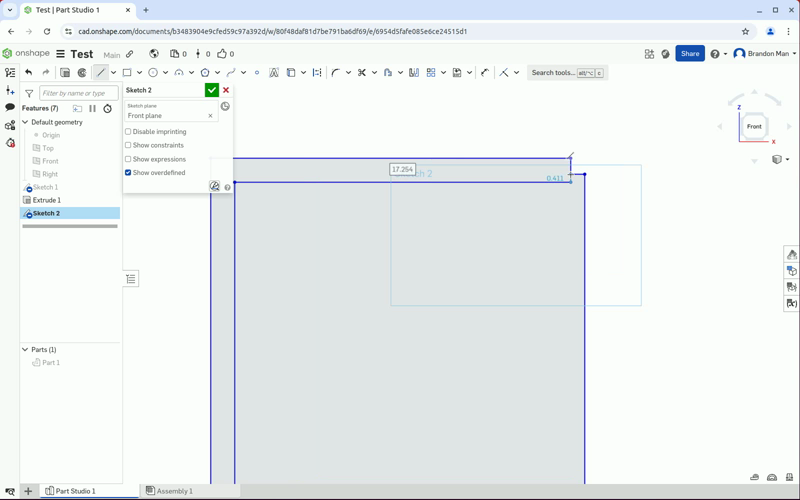
scroll(6)
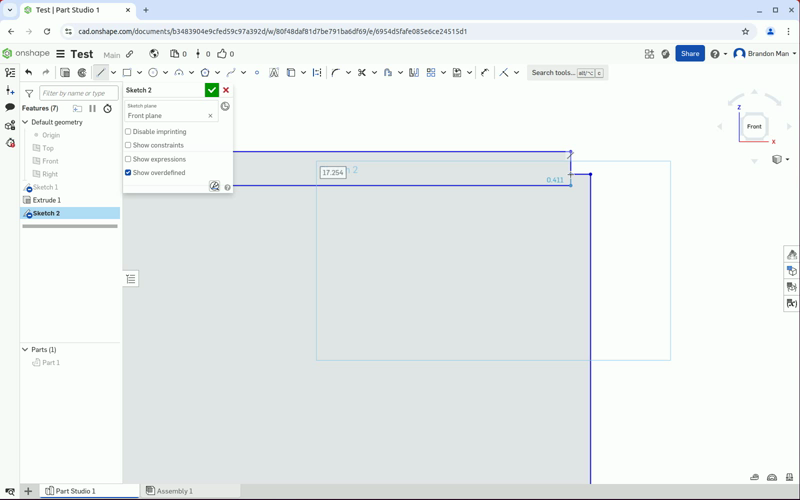
scroll(6)
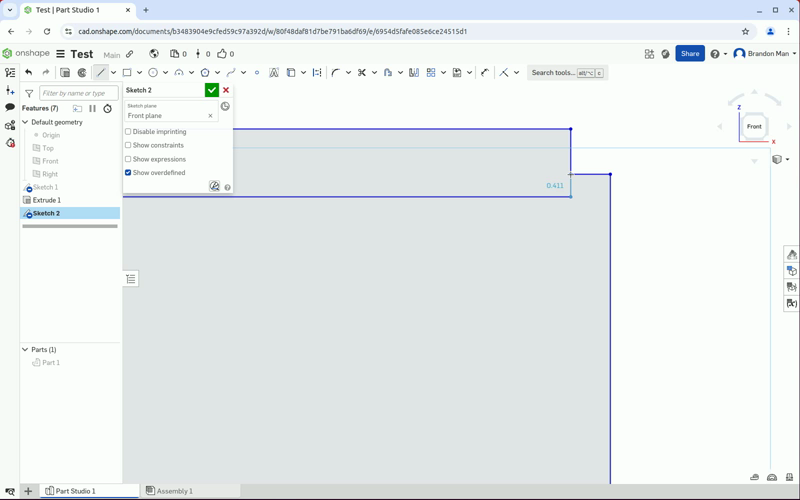
click(570, 174)
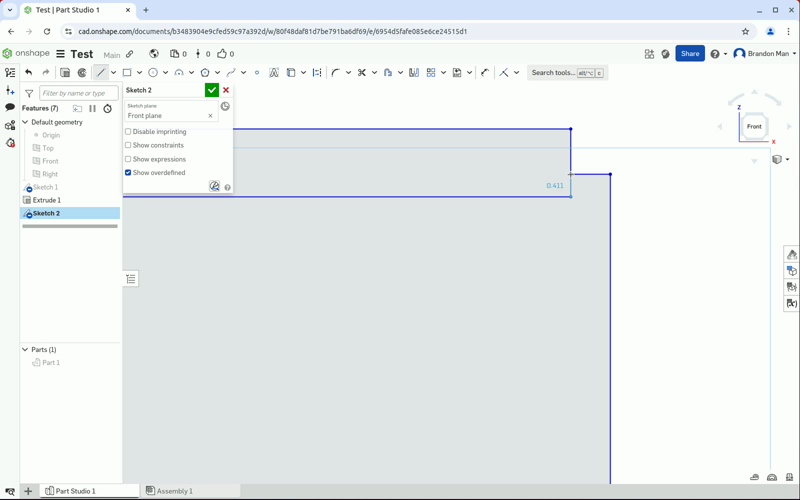
scroll(-6)
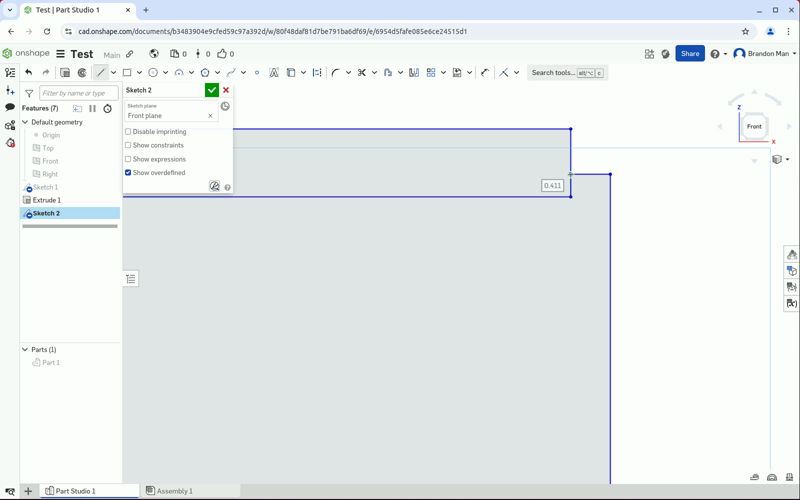
scroll(-6)
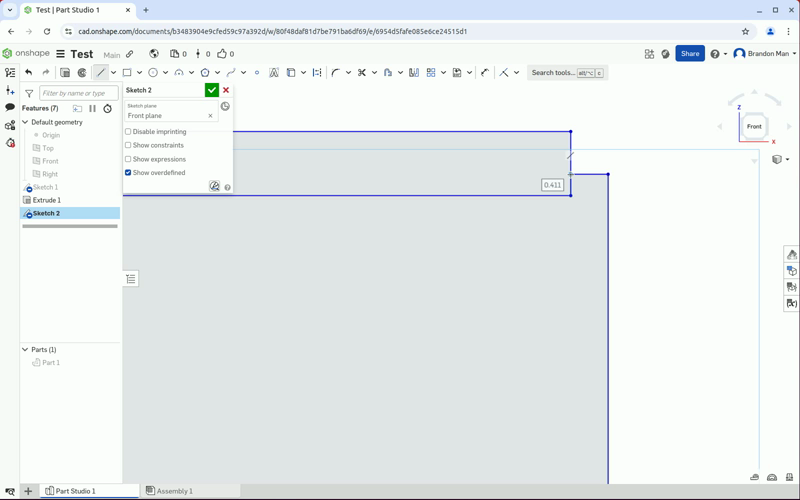
scroll(-6)
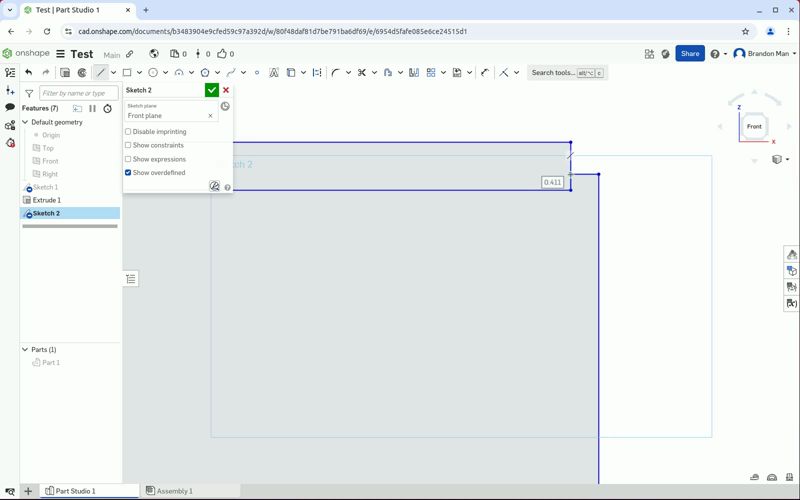
scroll(-6)
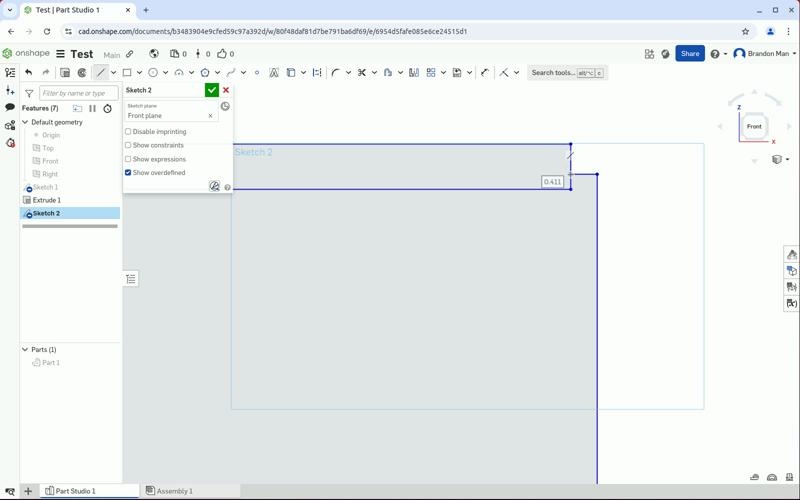
scroll(-6)
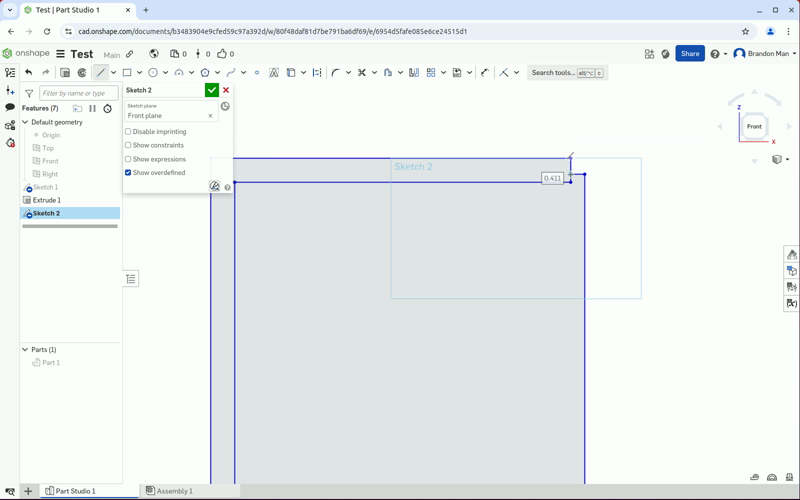
scroll(-6)
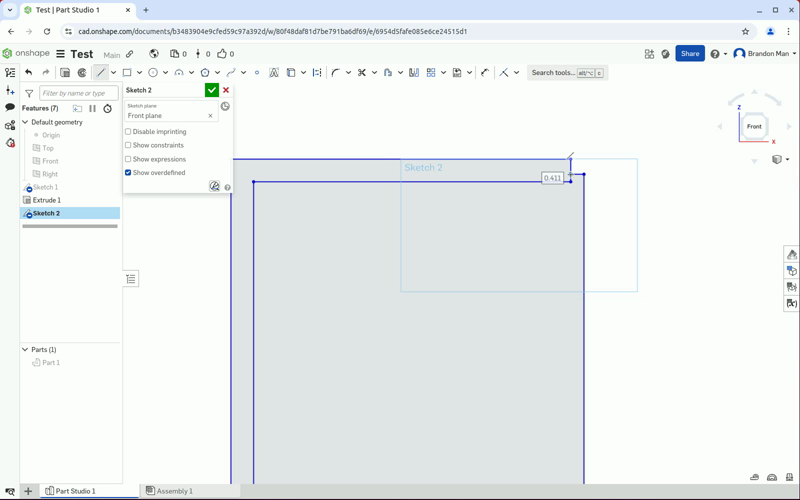
scroll(-6)
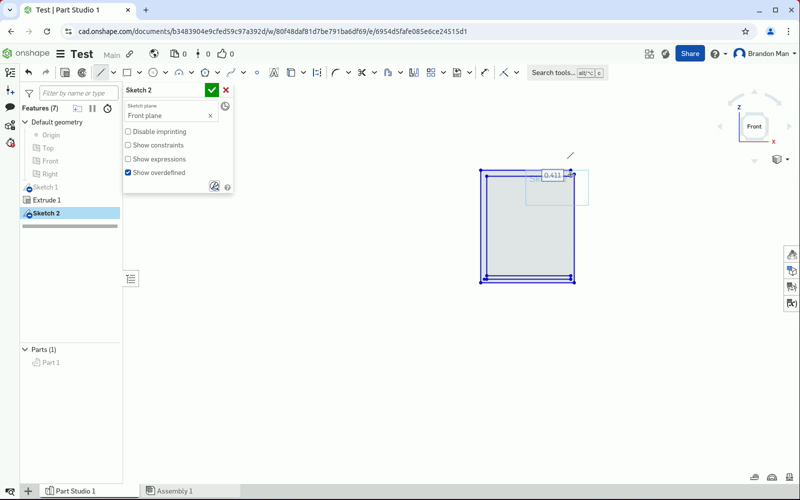
key_up(shift)
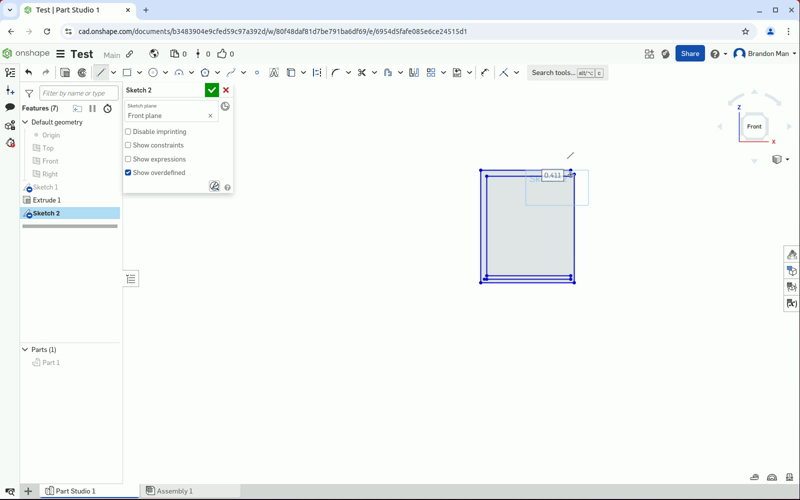
key_down(shift)
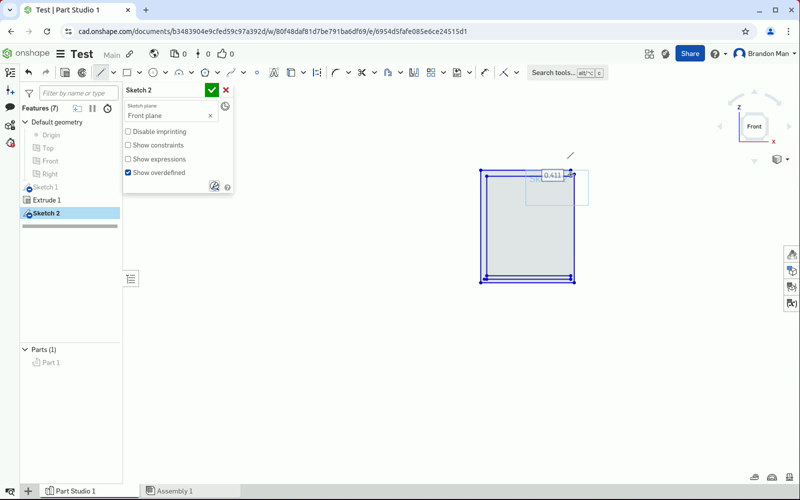
mouse_move(484, 174)
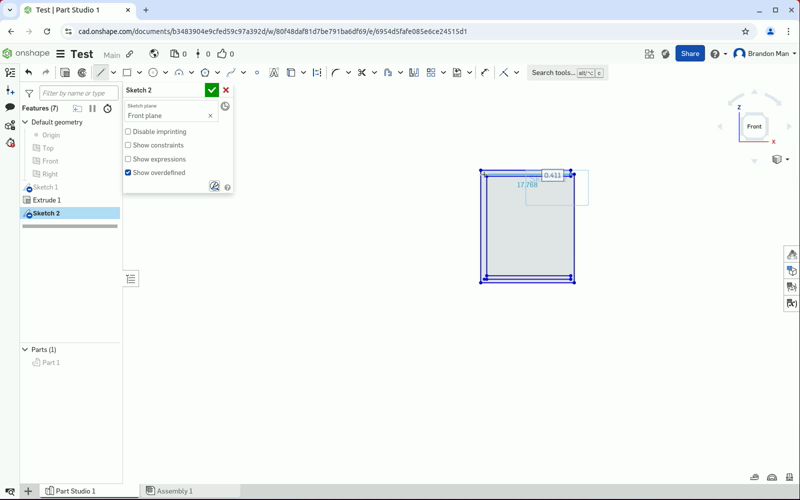
scroll(6)
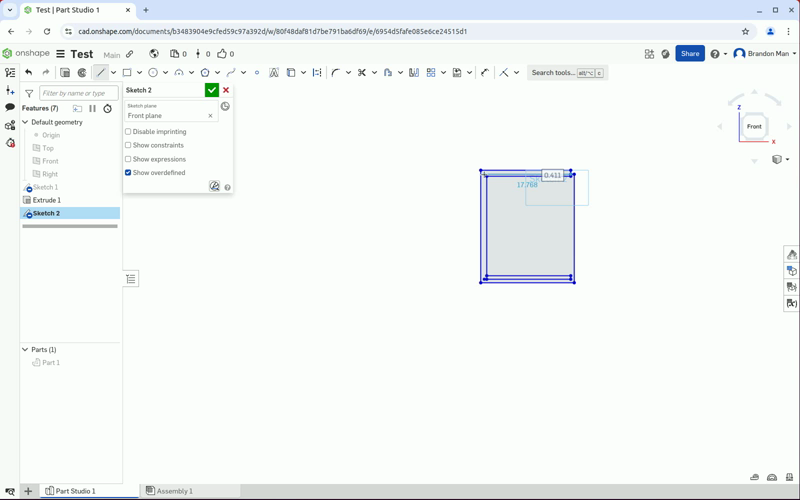
scroll(6)
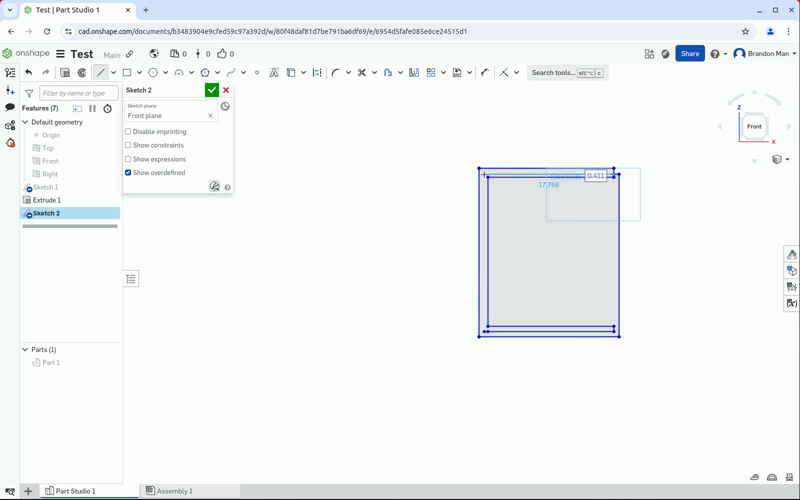
scroll(6)
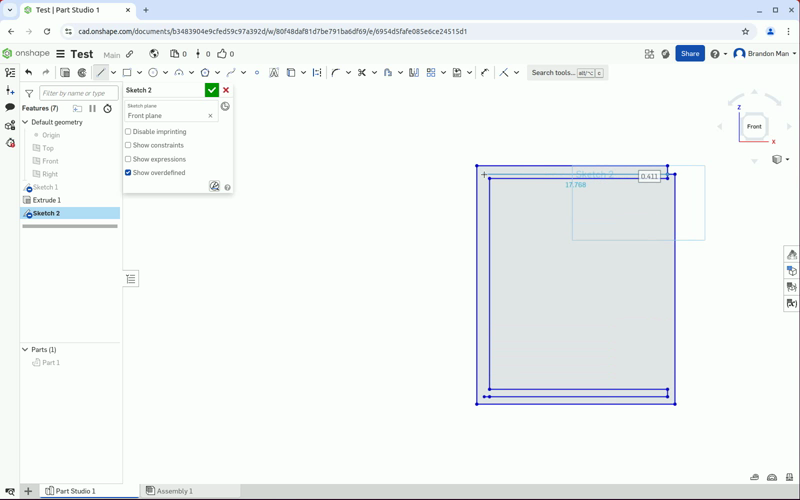
scroll(6)
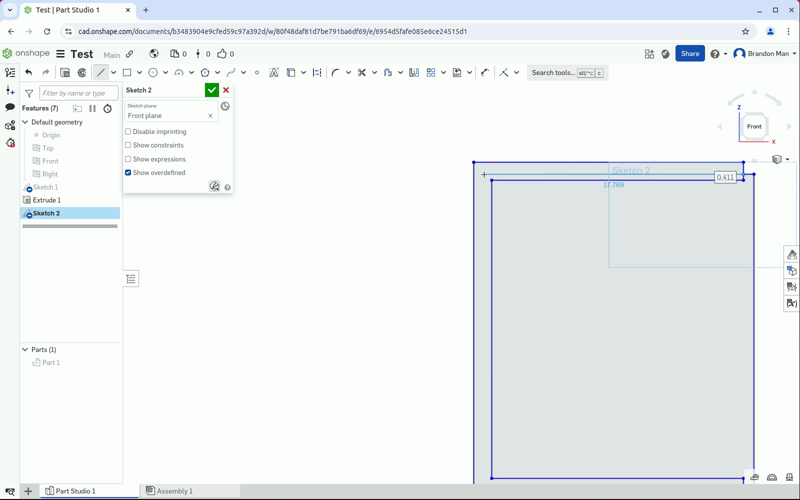
scroll(6)
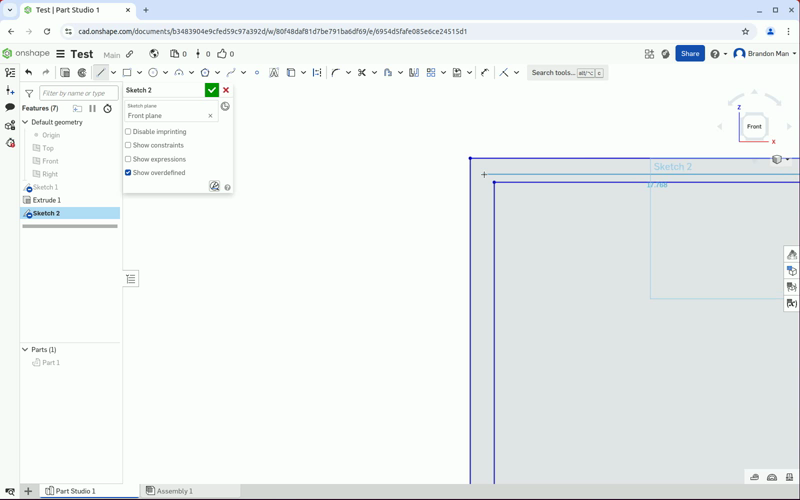
scroll(6)
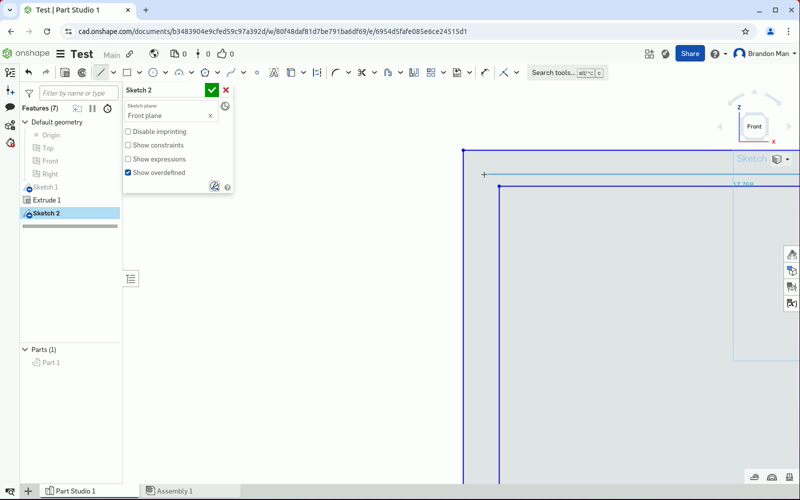
scroll(6)
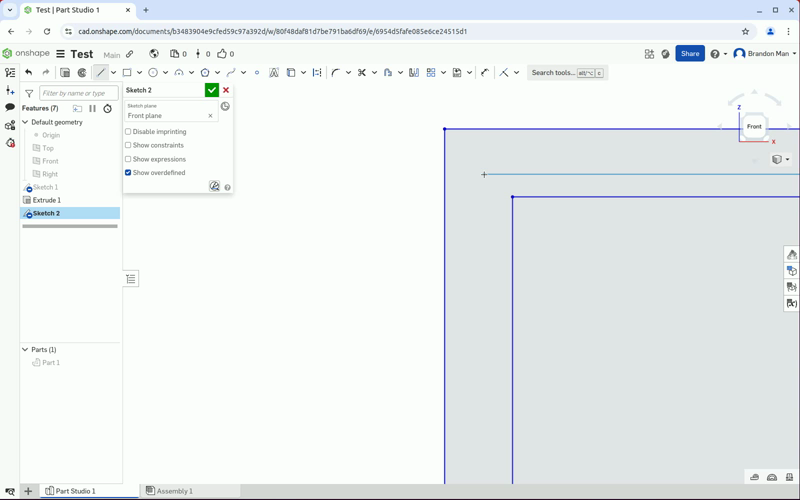
click(484, 174)
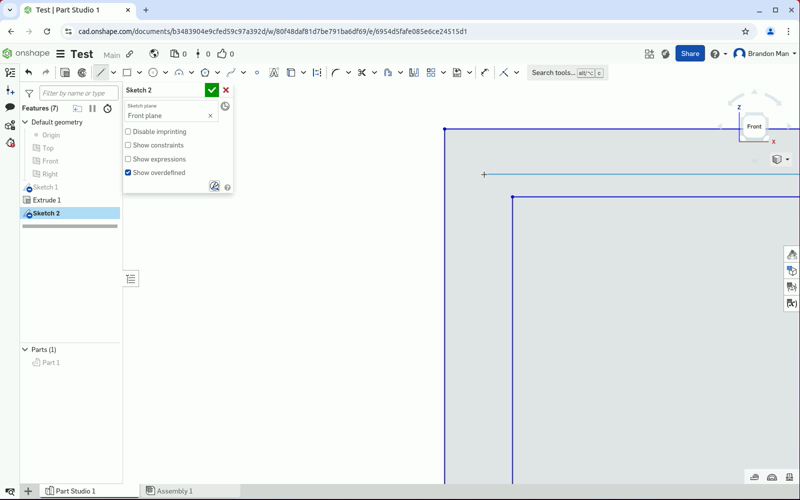
scroll(-6)
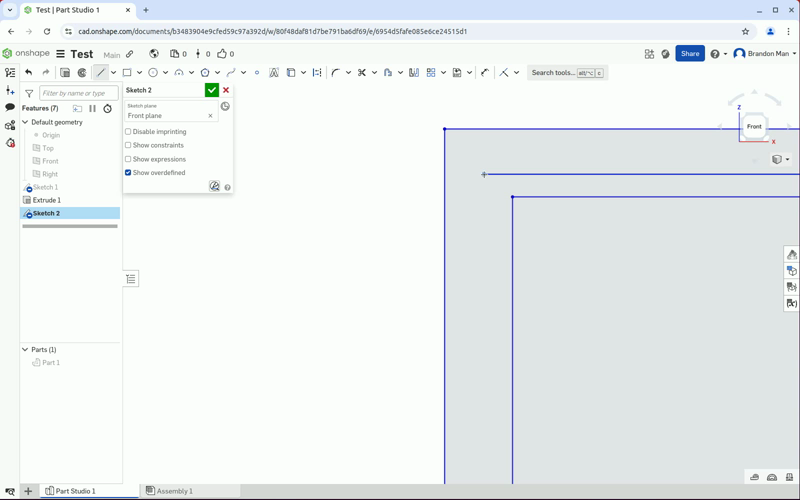
scroll(-6)
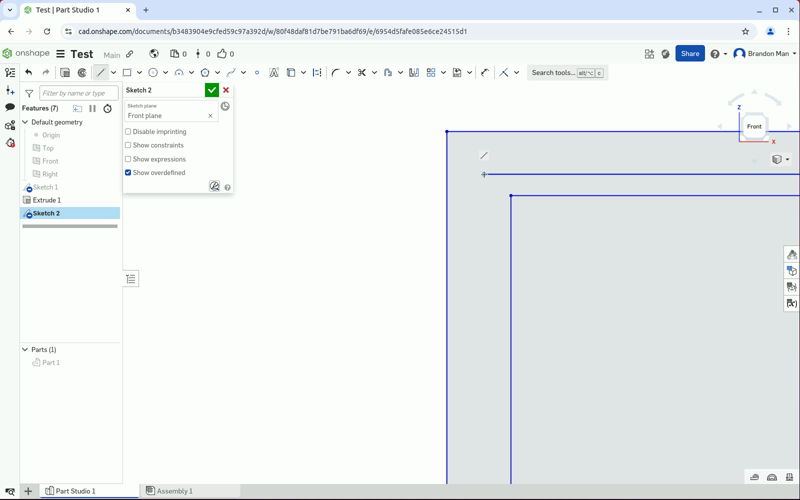
scroll(-6)
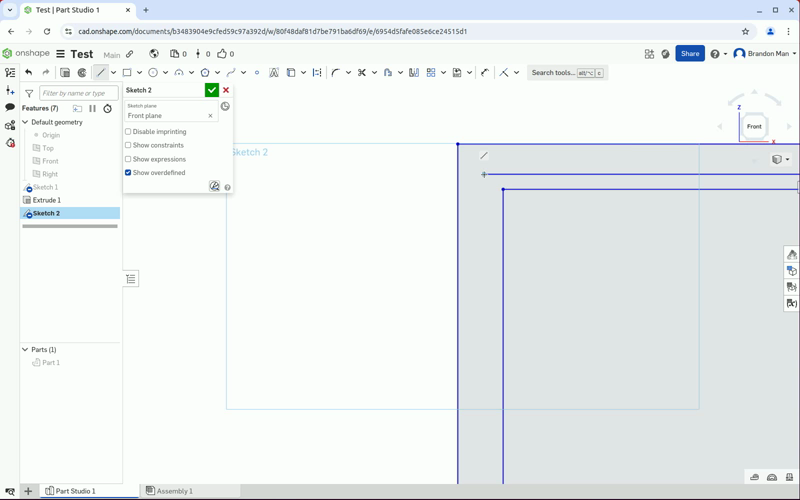
scroll(-6)
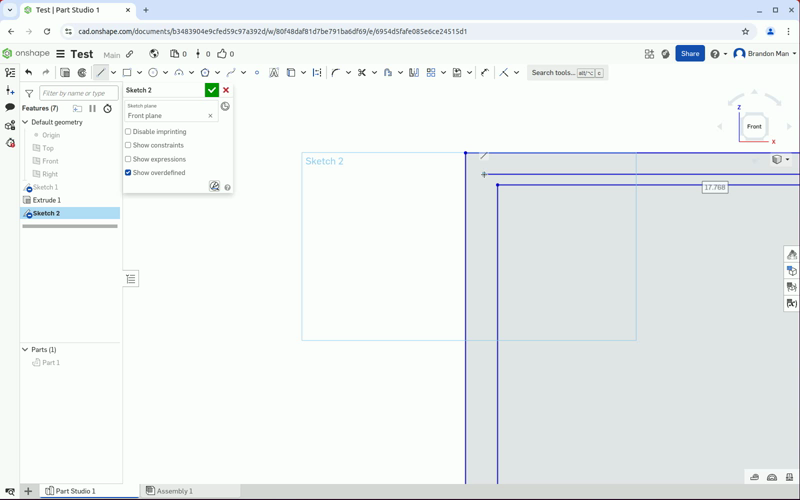
scroll(-6)
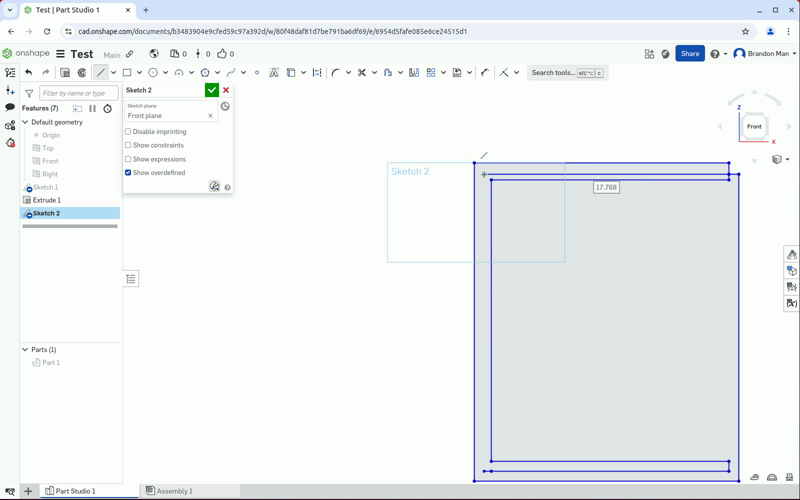
scroll(-6)
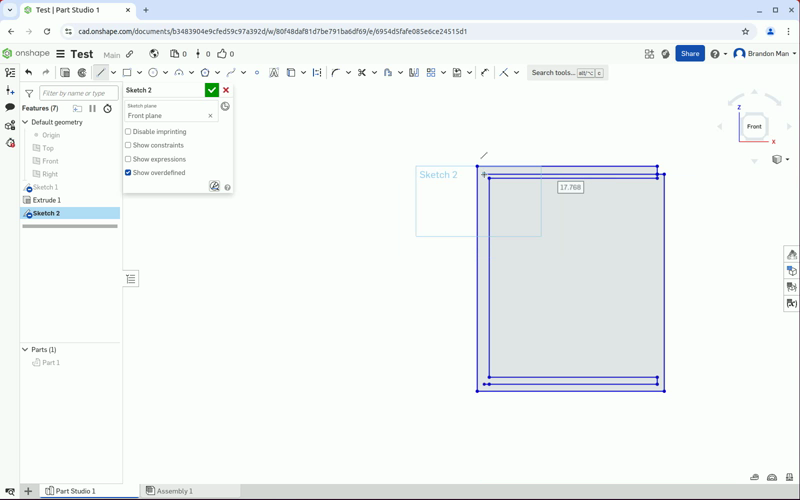
scroll(-6)
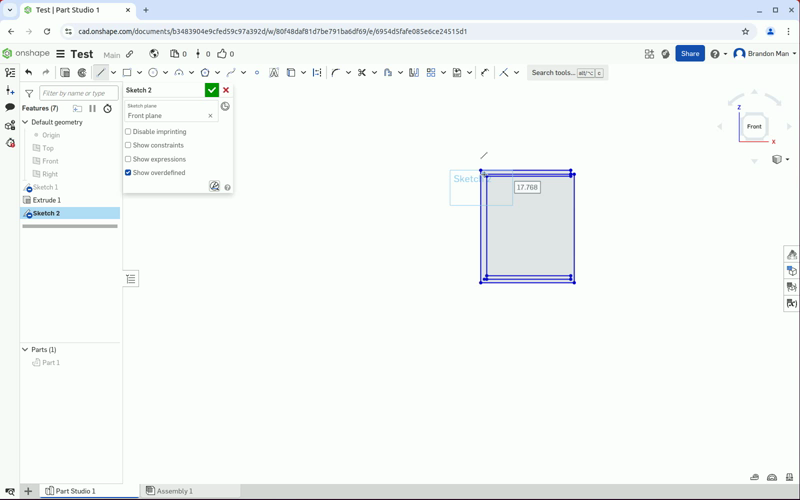
key_up(shift)
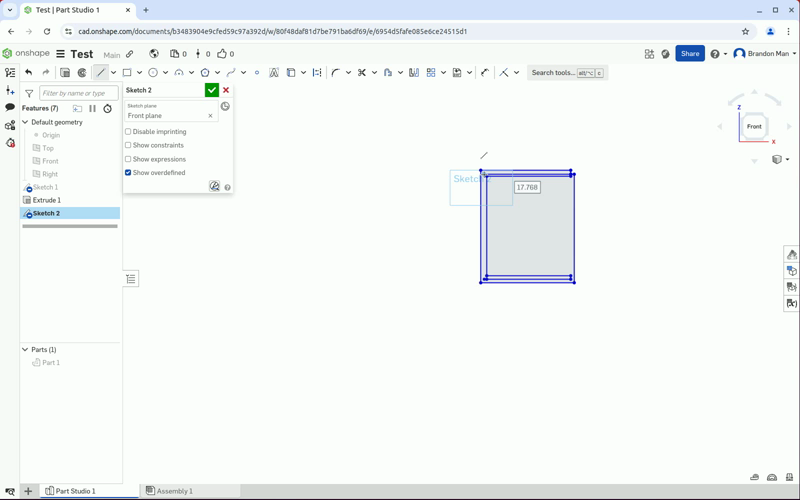
key_down(shift)
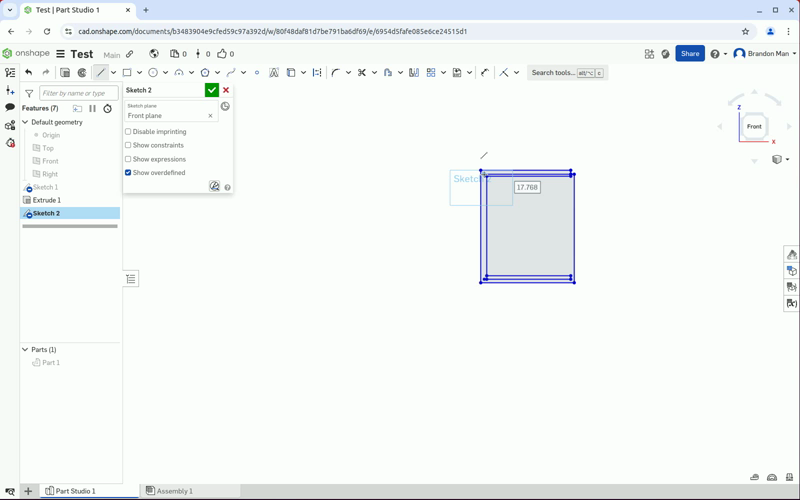
mouse_move(484, 279)
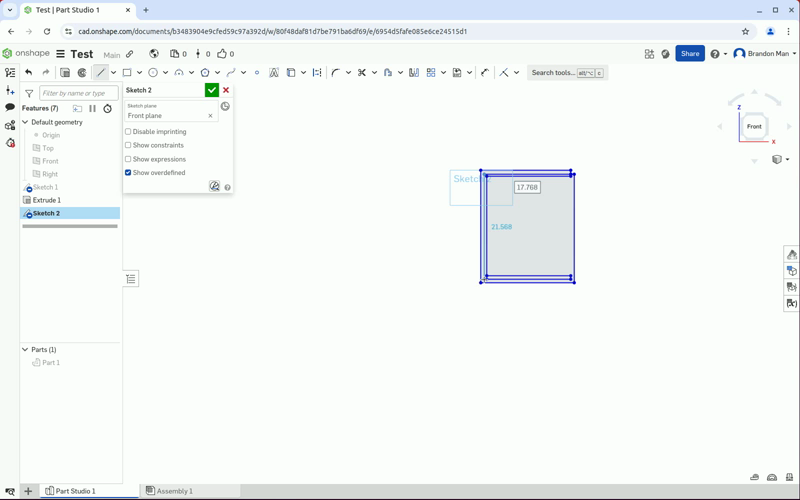
scroll(6)
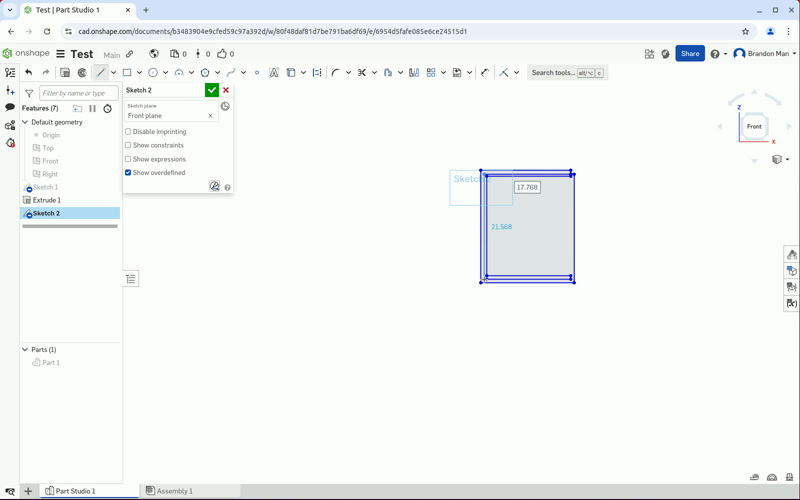
scroll(6)
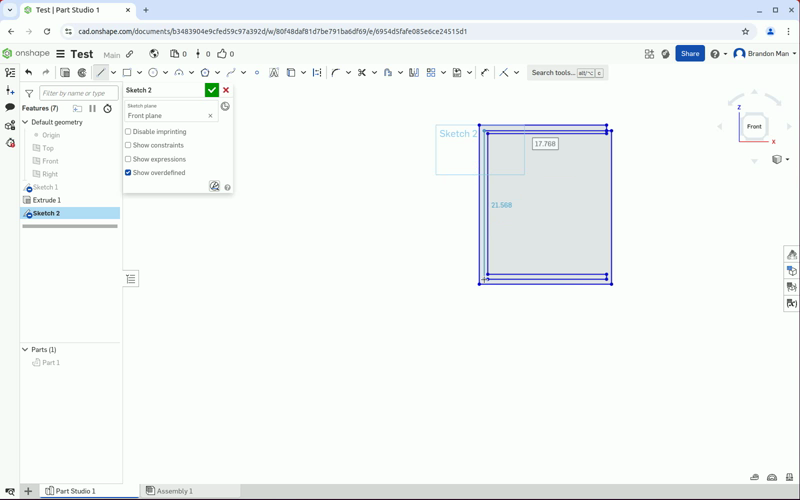
scroll(6)
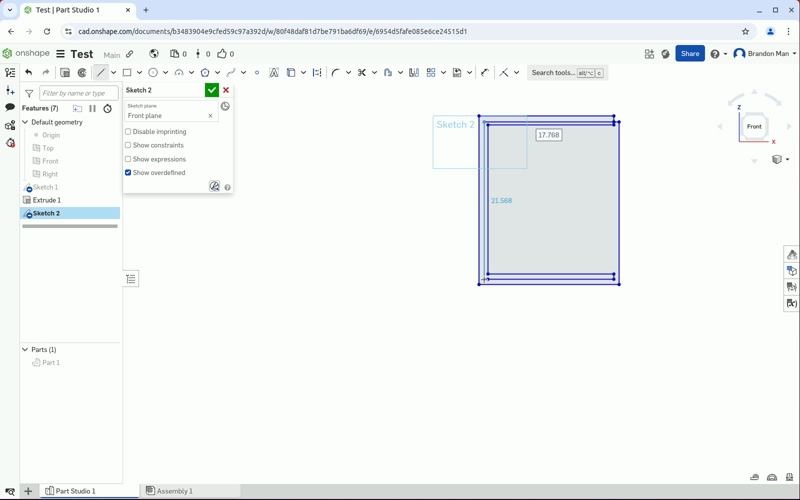
scroll(6)
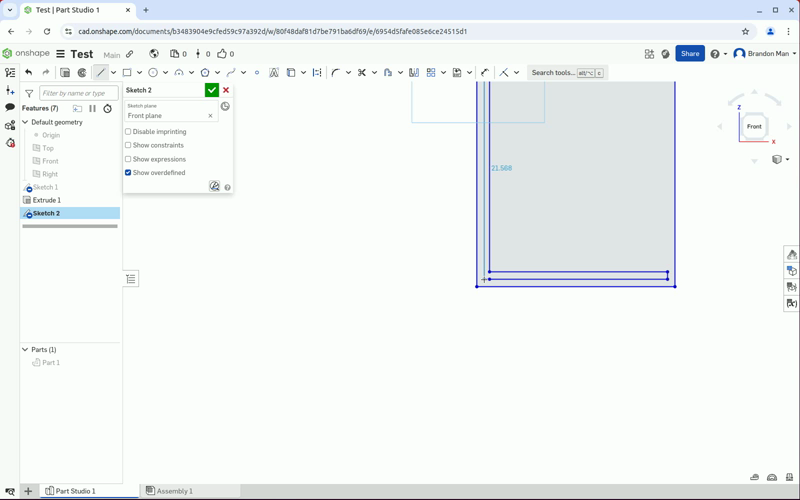
scroll(6)
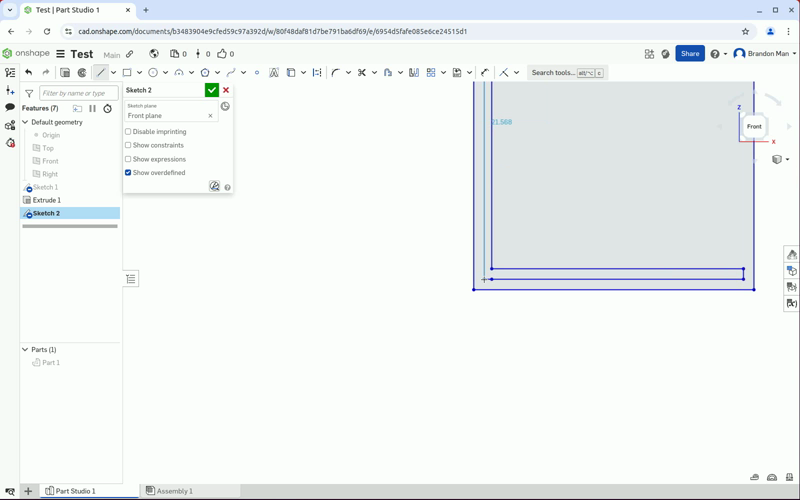
scroll(6)
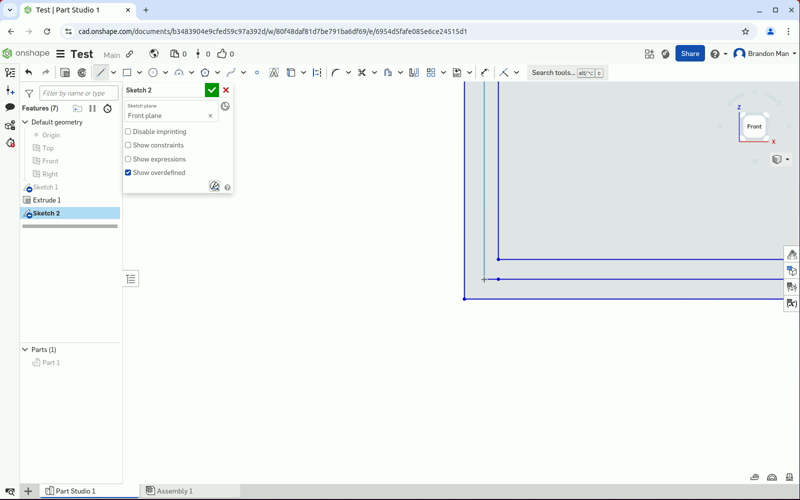
scroll(6)
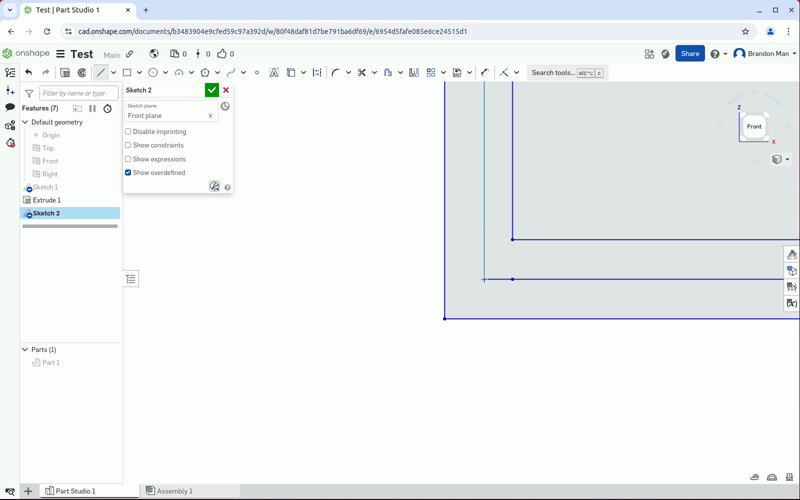
key_up(shift)
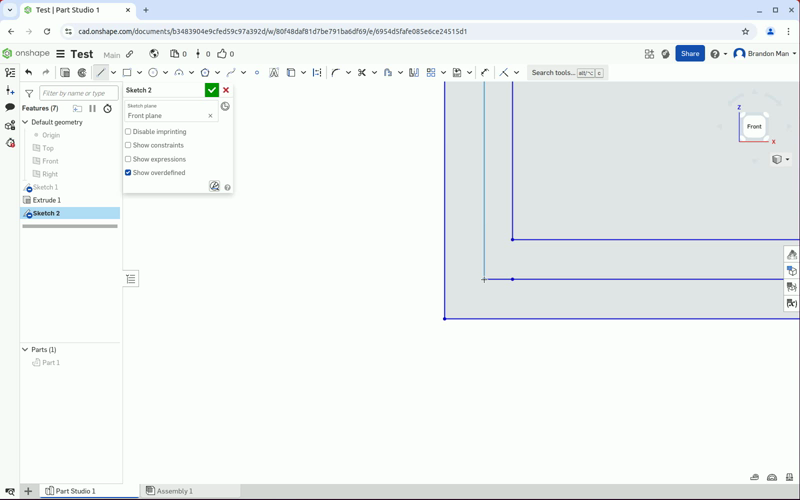
click(484, 279)
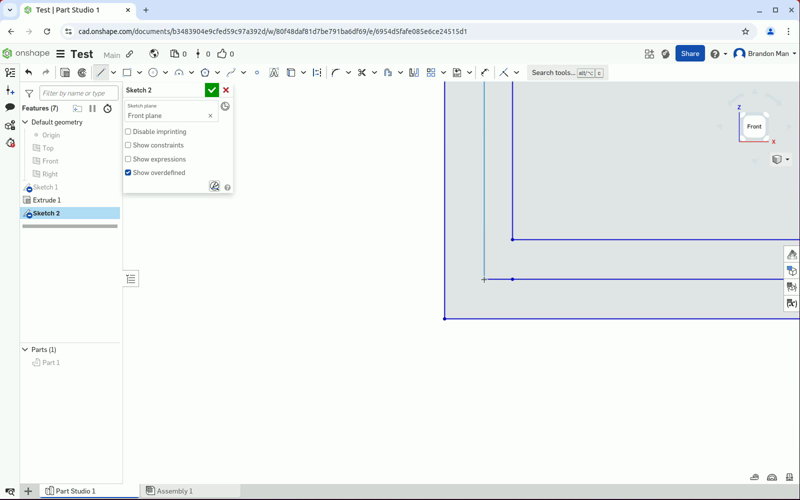
scroll(-6)
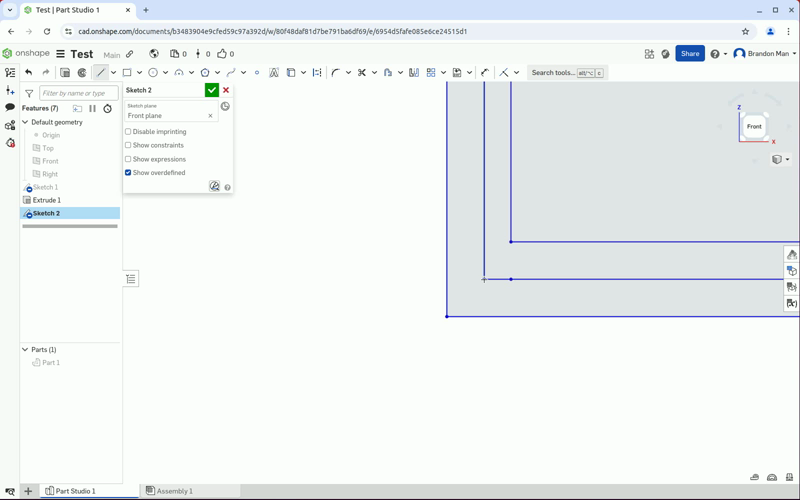
scroll(-6)
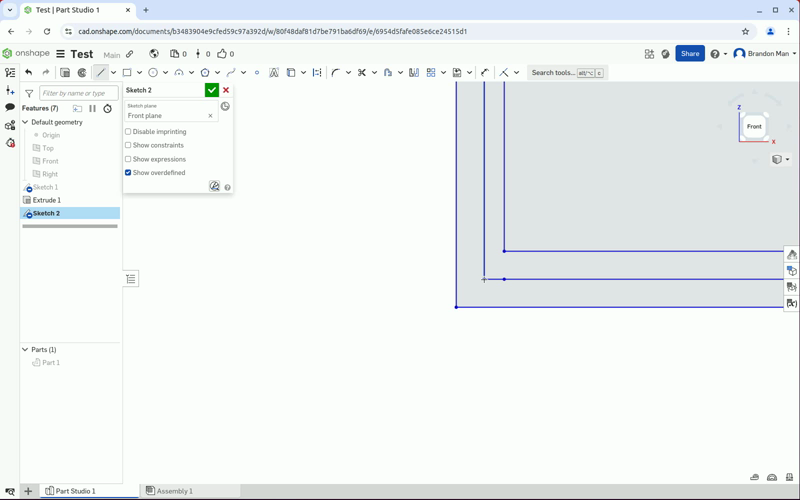
scroll(-6)
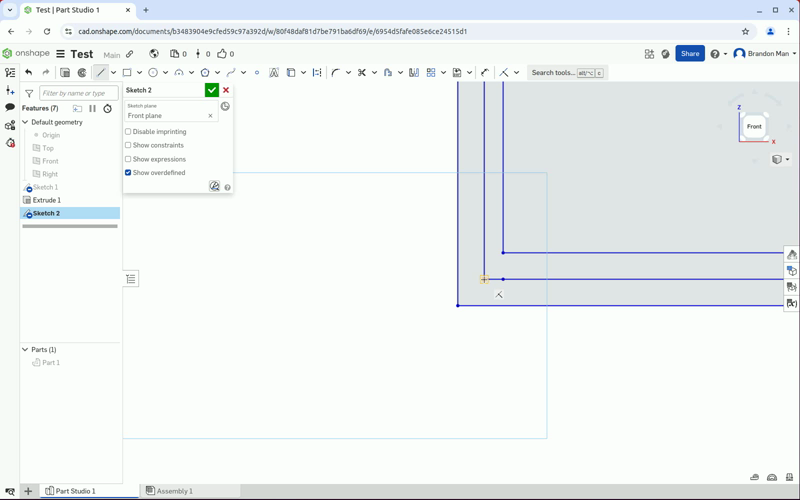
scroll(-6)
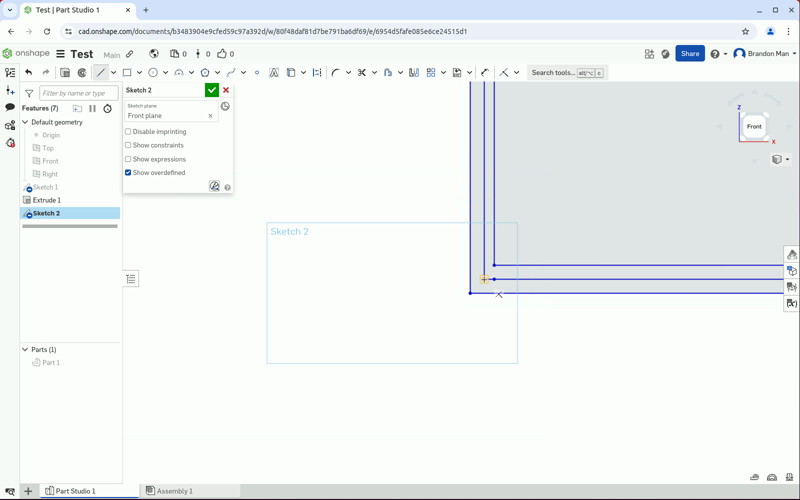
scroll(-6)
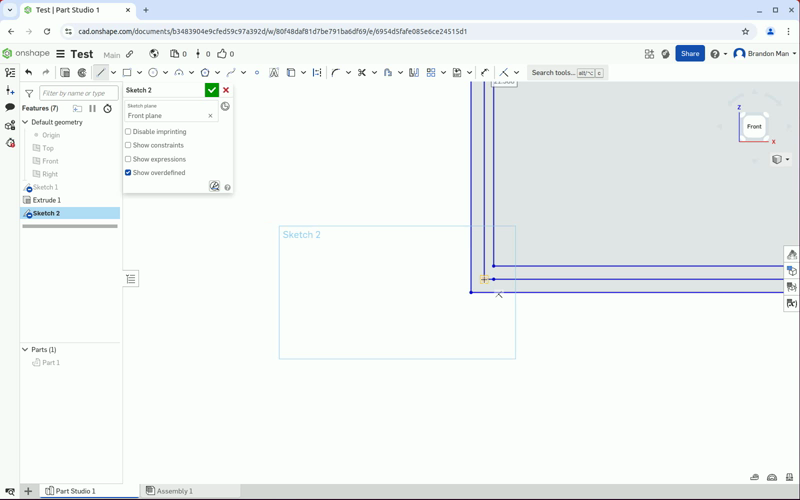
scroll(-6)
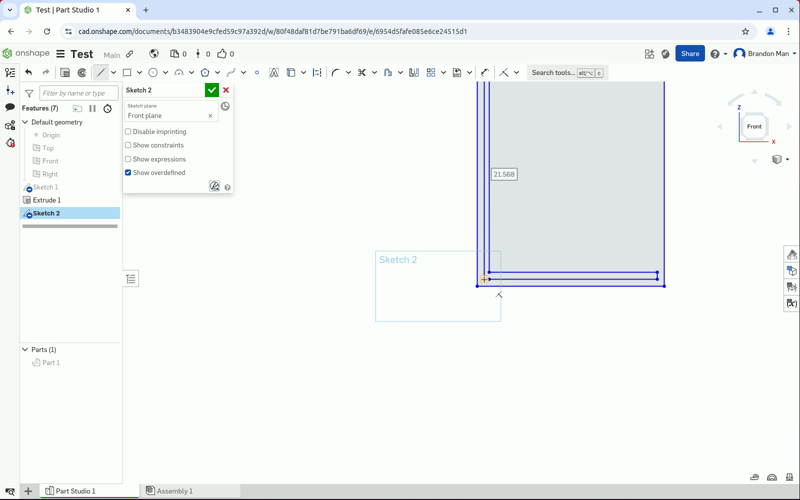
scroll(-6)
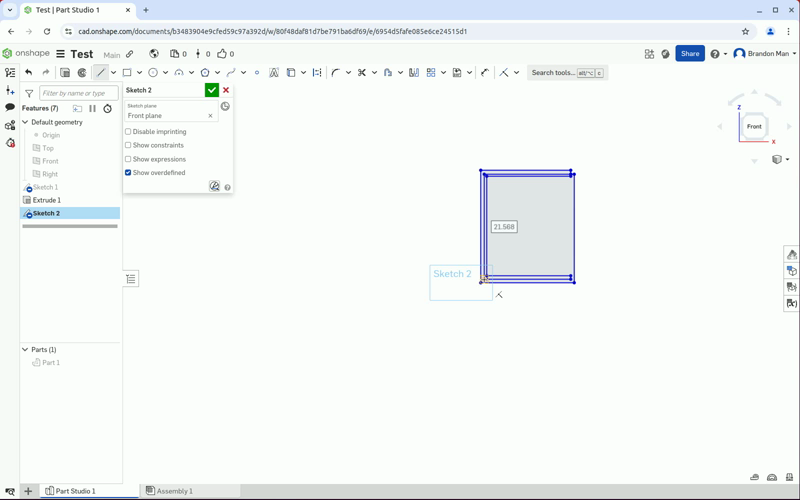
key(esc)
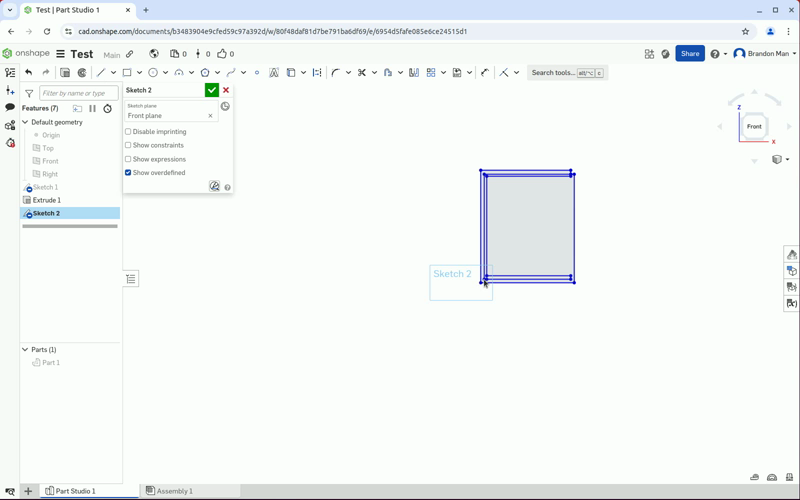
key(l)
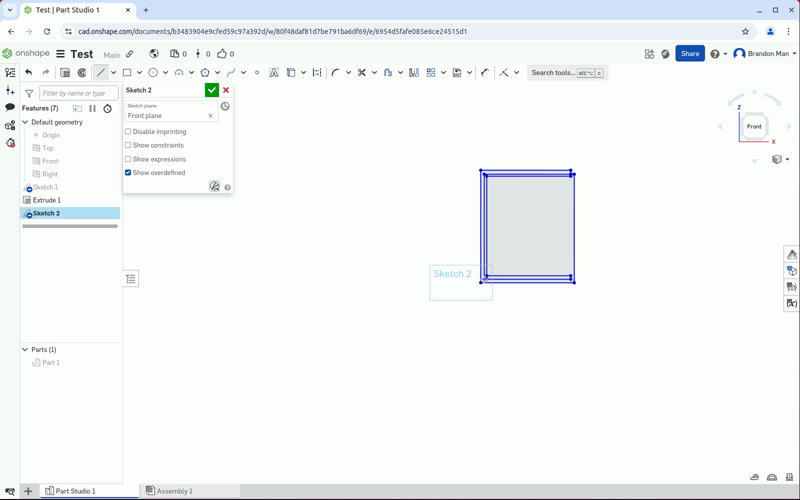
key_down(shift)
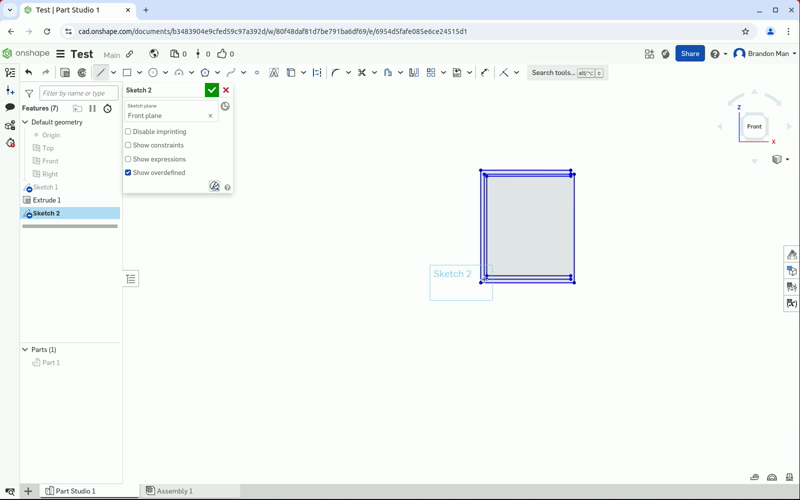
mouse_move(489, 181)
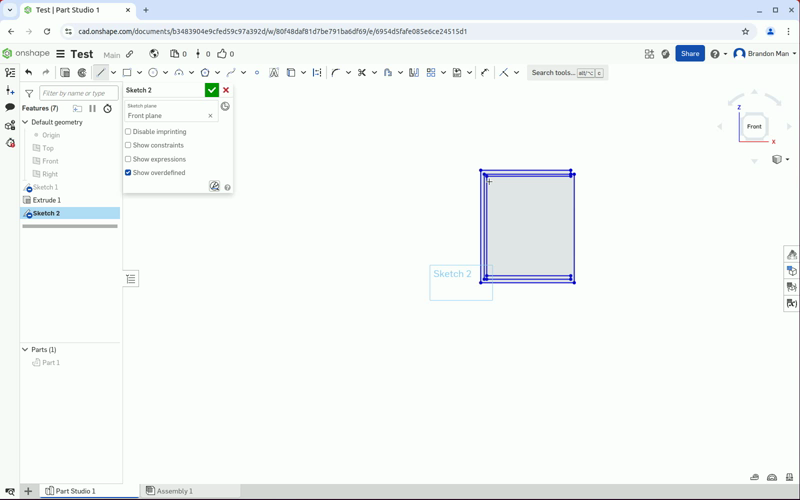
click(489, 181)
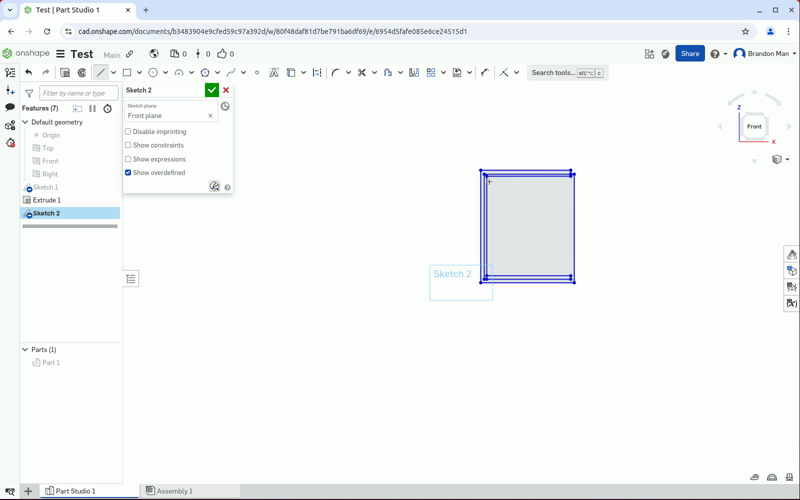
key_up(shift)
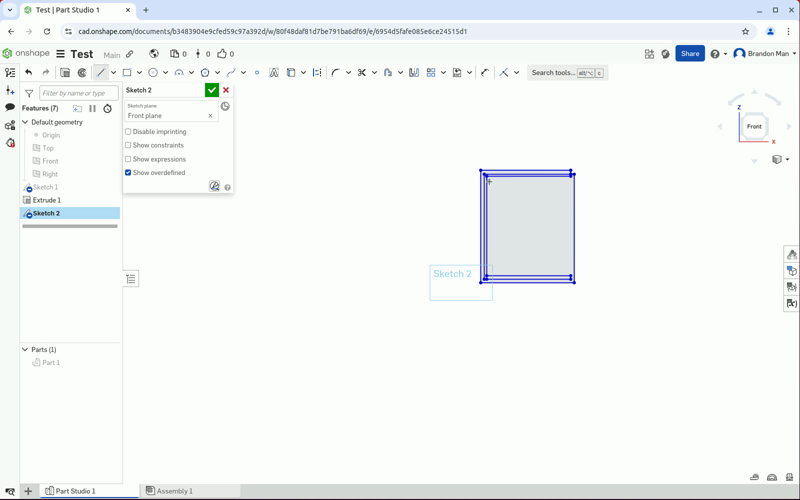
key_down(shift)
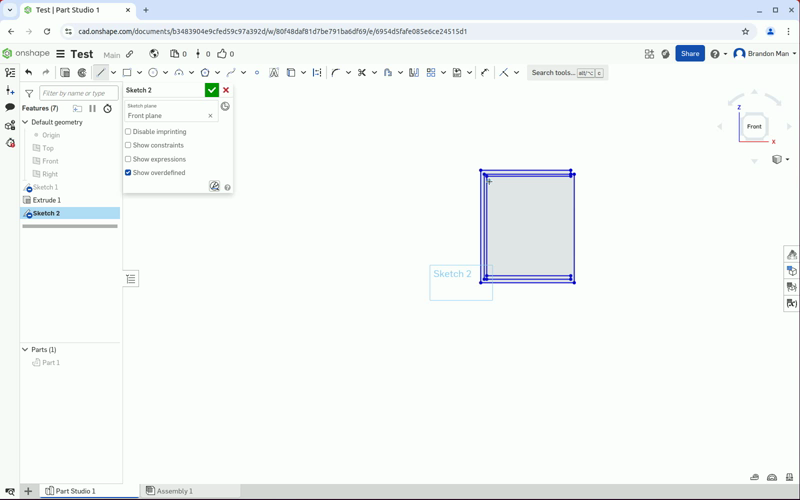
mouse_move(519, 181)
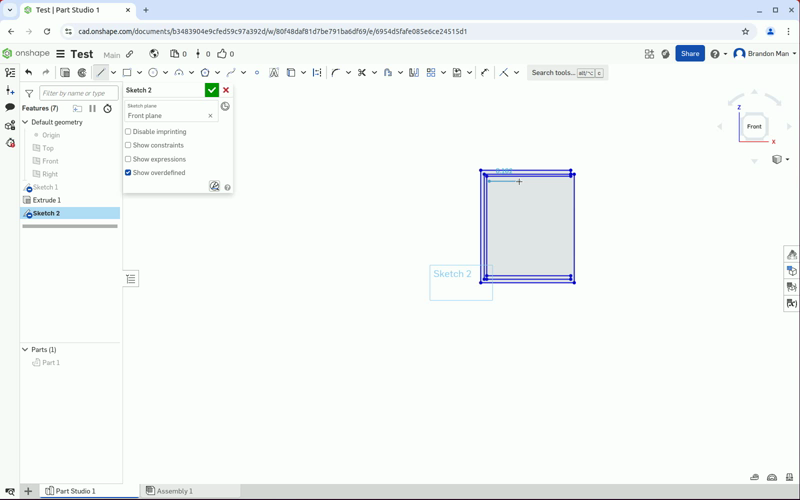
mouse_move(505, 222)
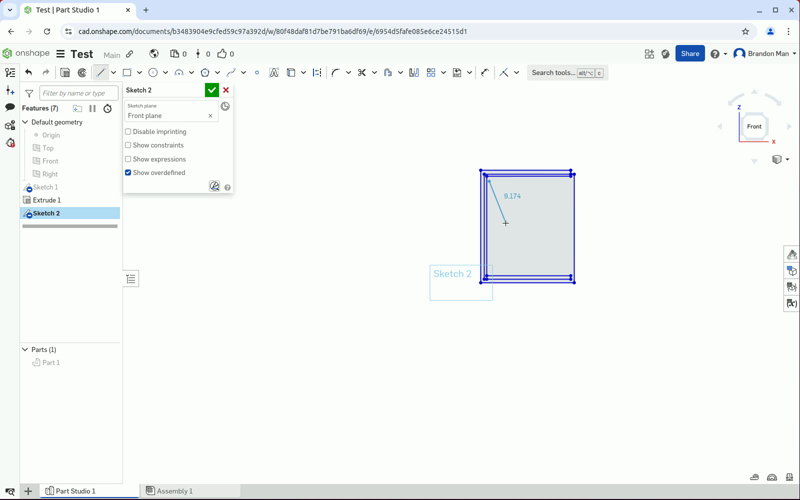
click(505, 222)
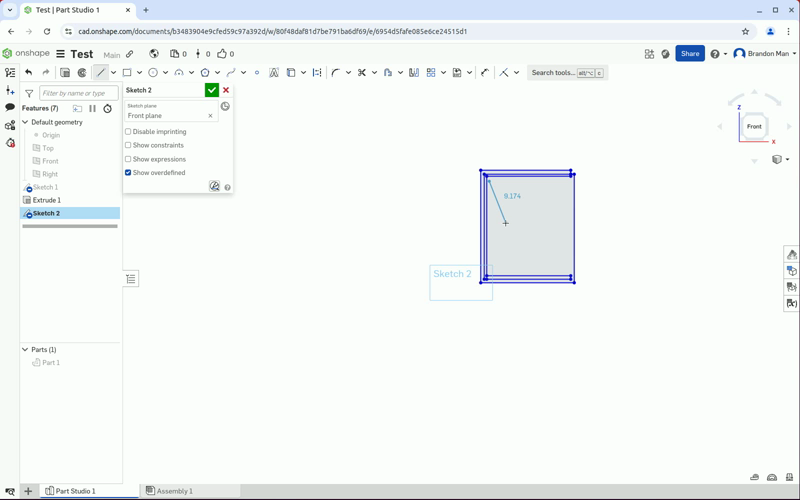
key_up(shift)
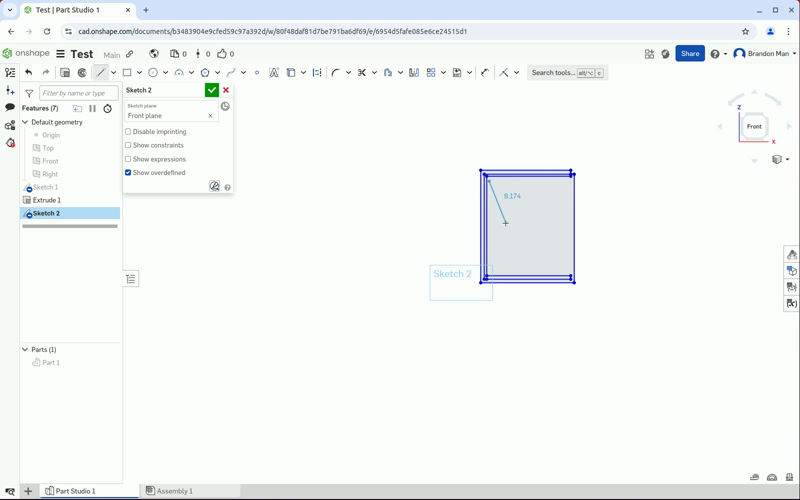
key_down(shift)
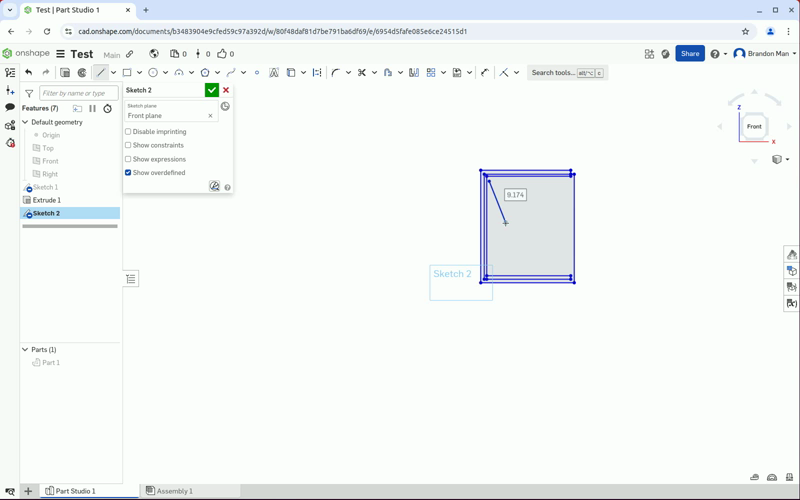
mouse_move(535, 222)
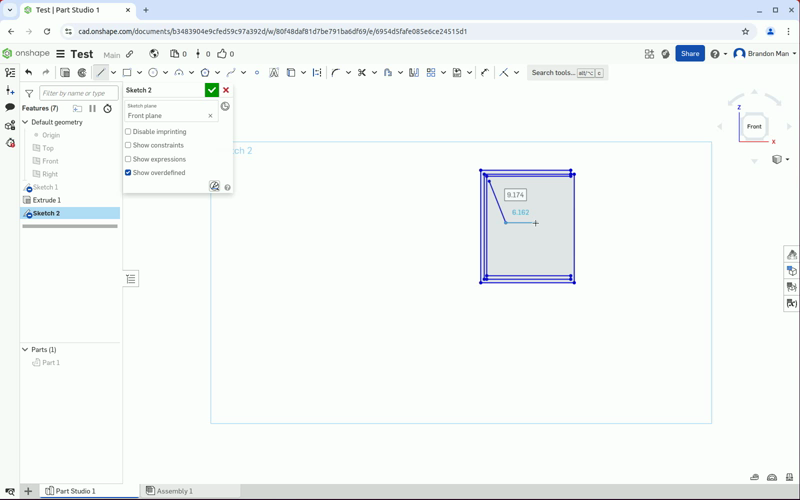
mouse_move(505, 272)
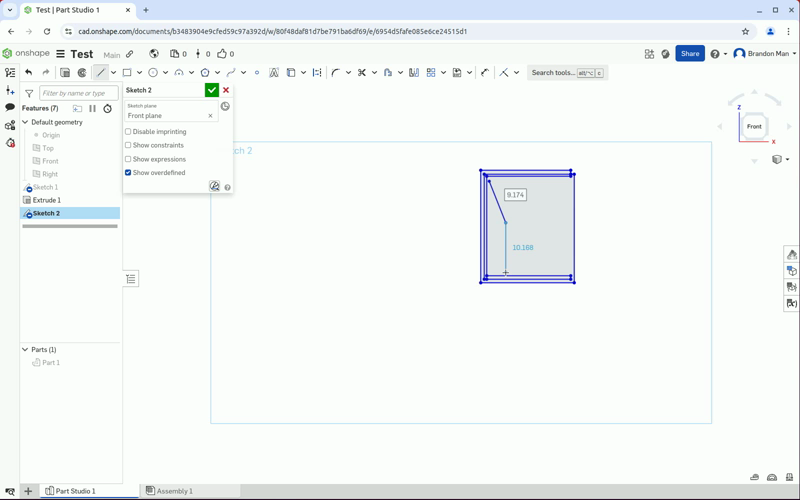
click(505, 272)
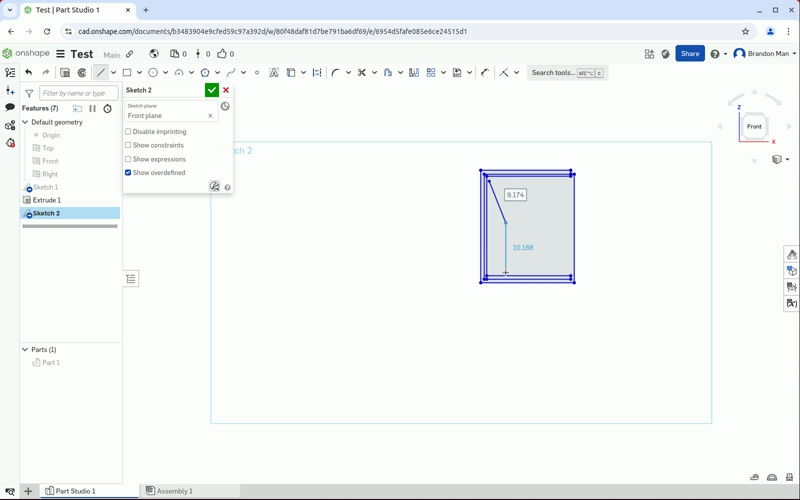
key_up(shift)
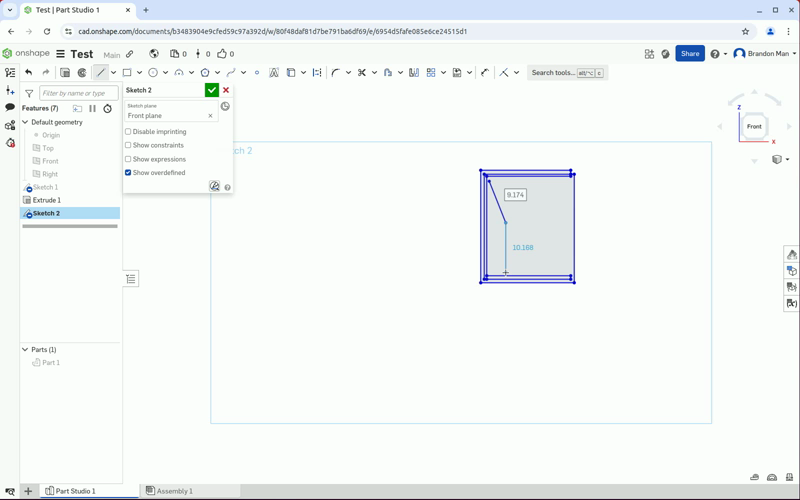
key_down(shift)
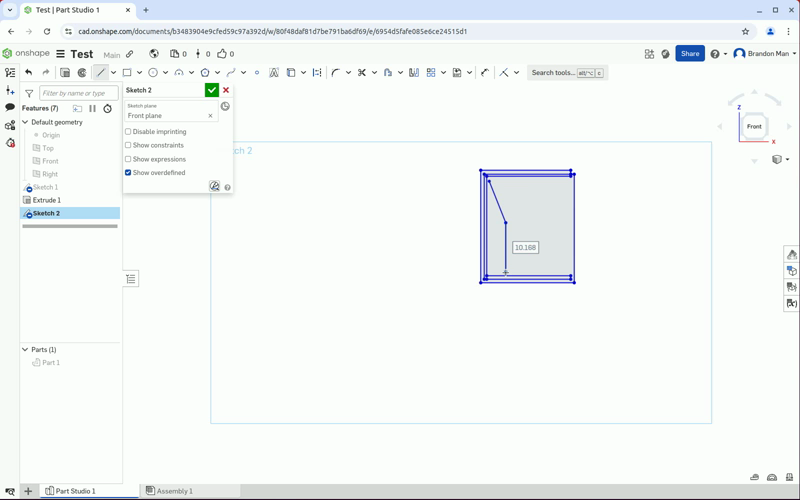
mouse_move(535, 272)
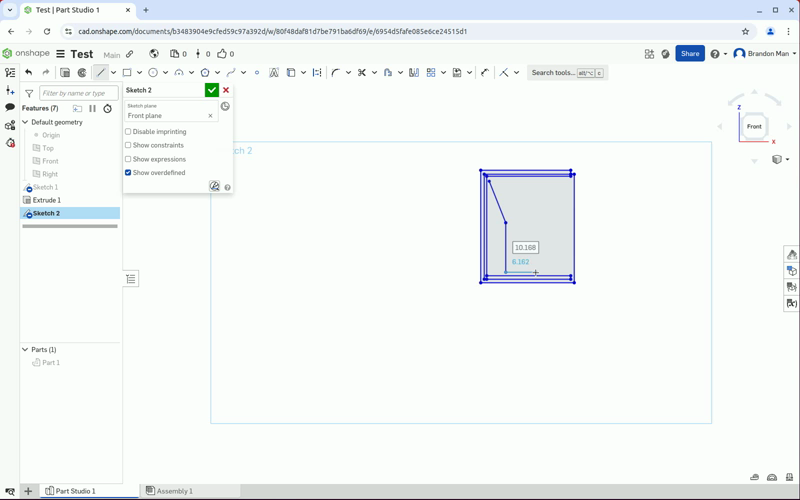
mouse_move(521, 272)
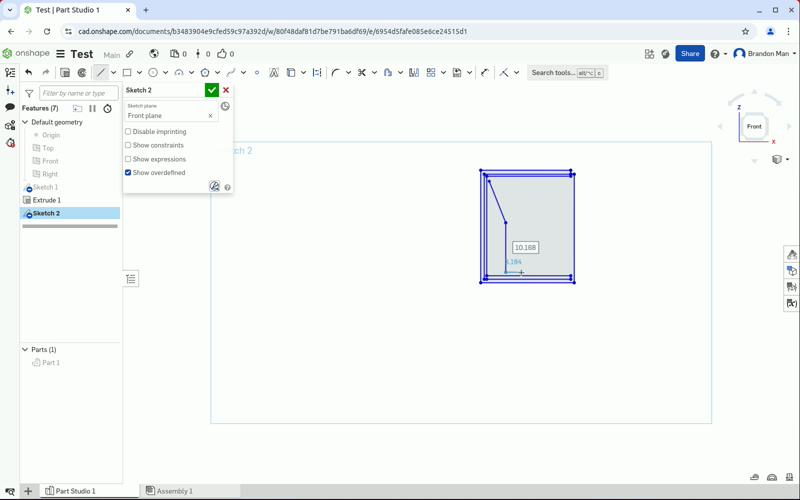
click(521, 272)
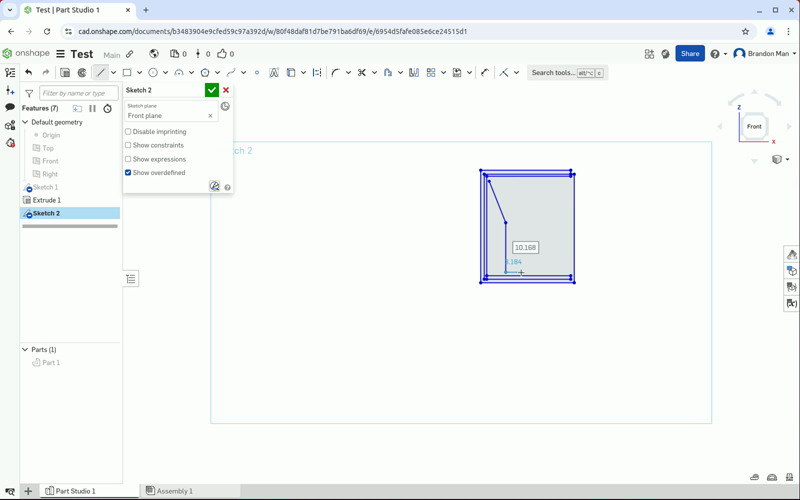
key_up(shift)
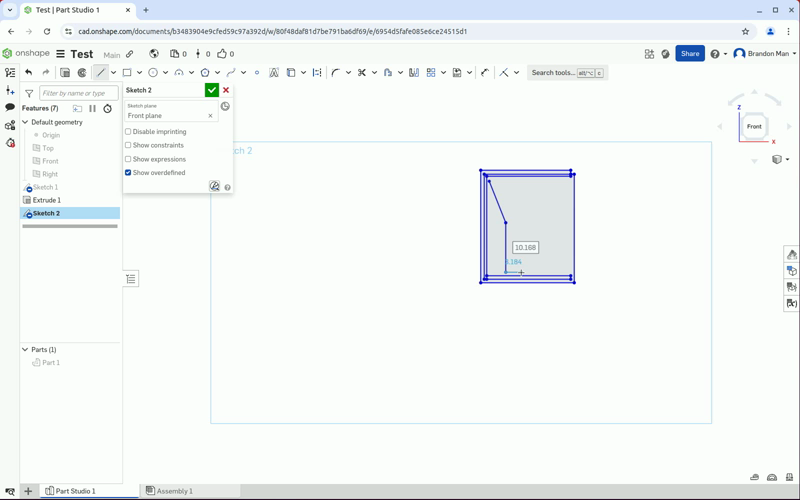
key_down(shift)
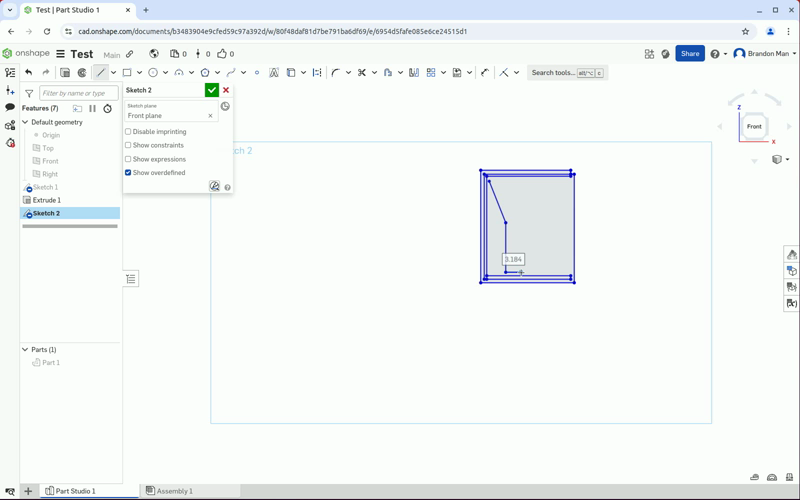
mouse_move(551, 272)
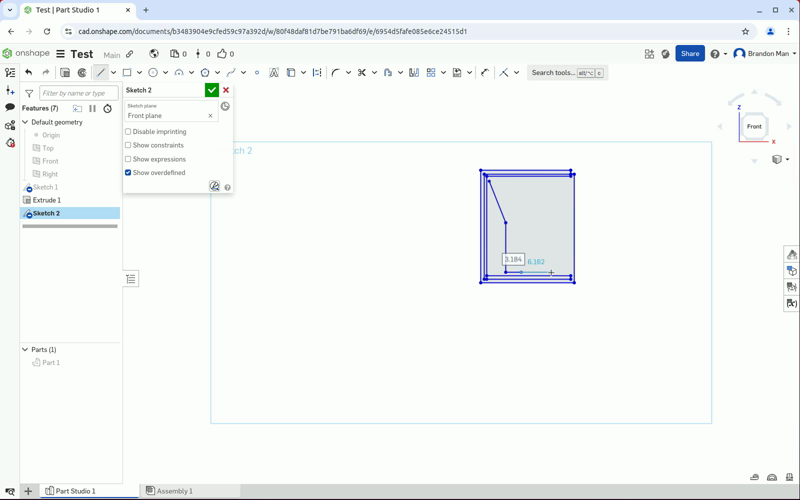
mouse_move(521, 222)
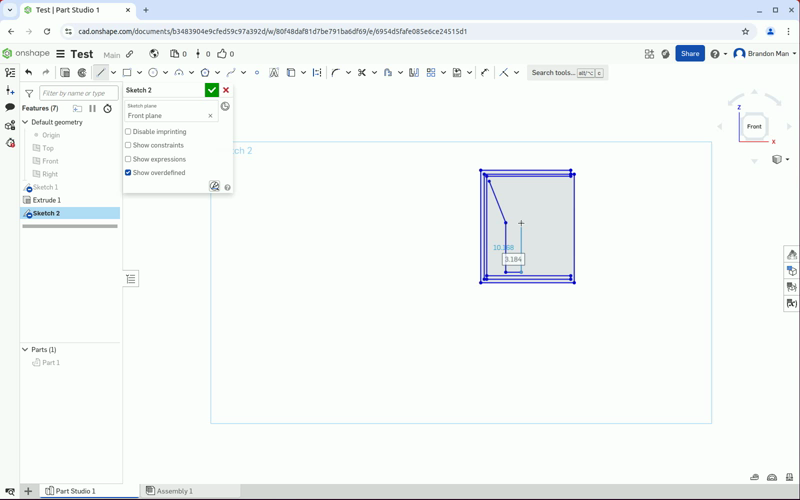
click(521, 222)
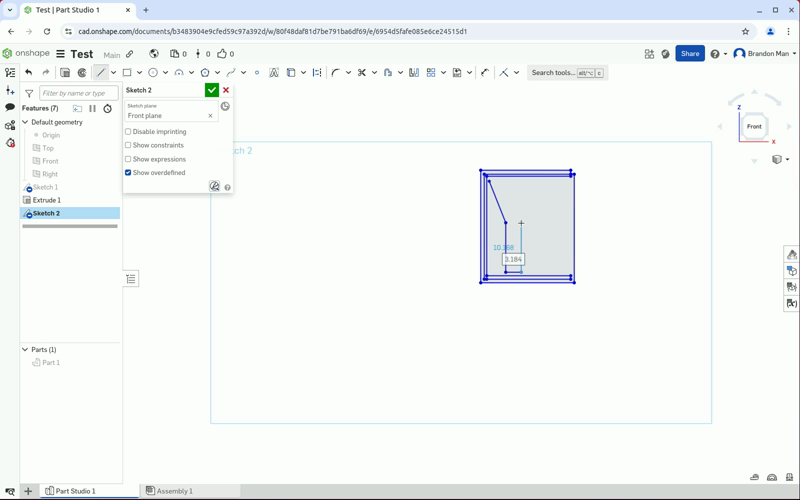
key_up(shift)
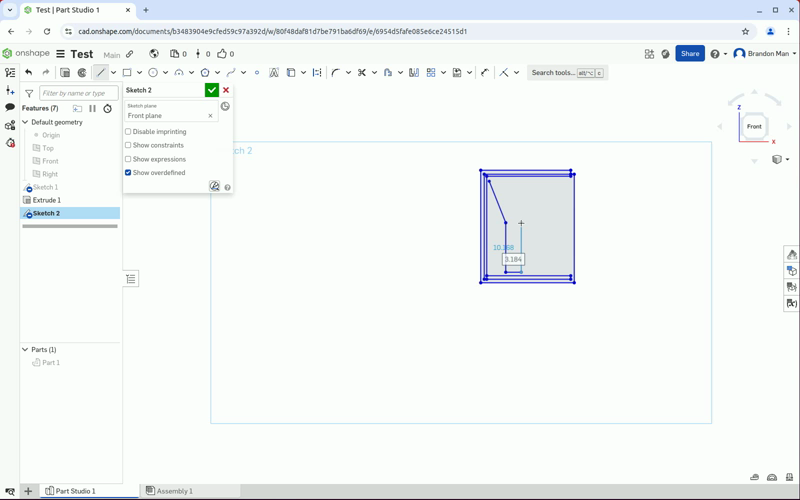
key_down(shift)
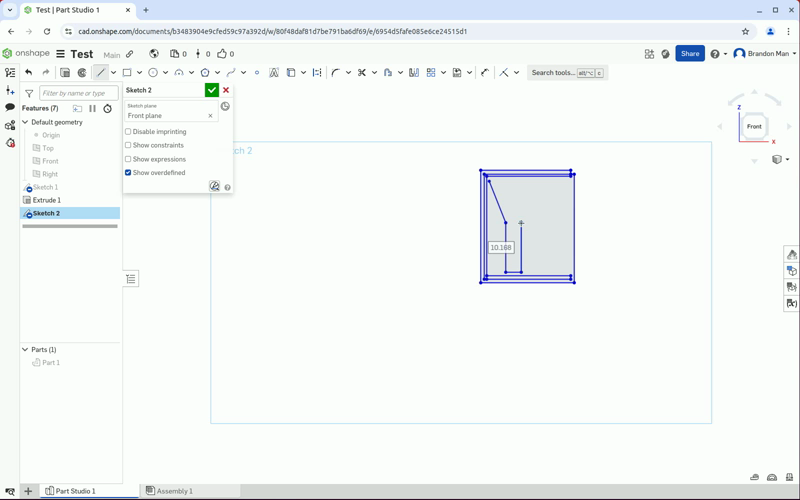
mouse_move(551, 222)
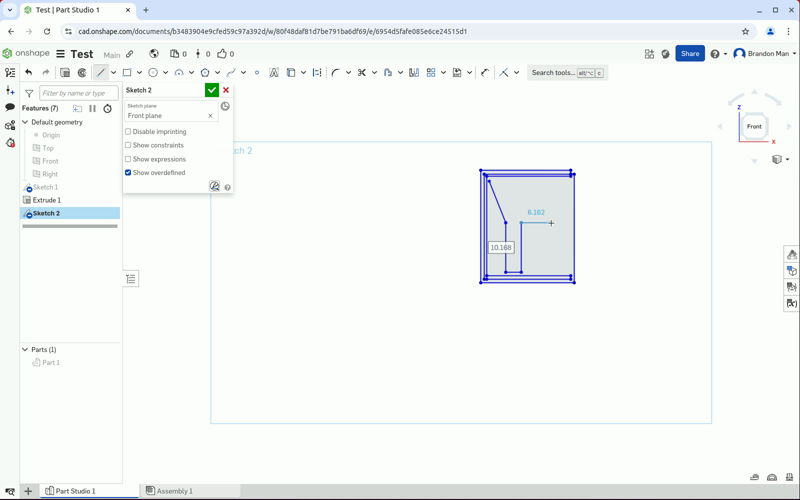
mouse_move(537, 181)
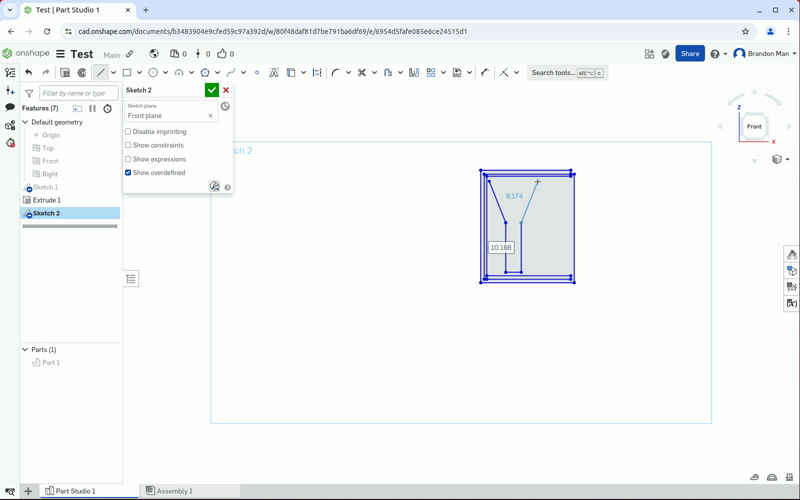
click(537, 181)
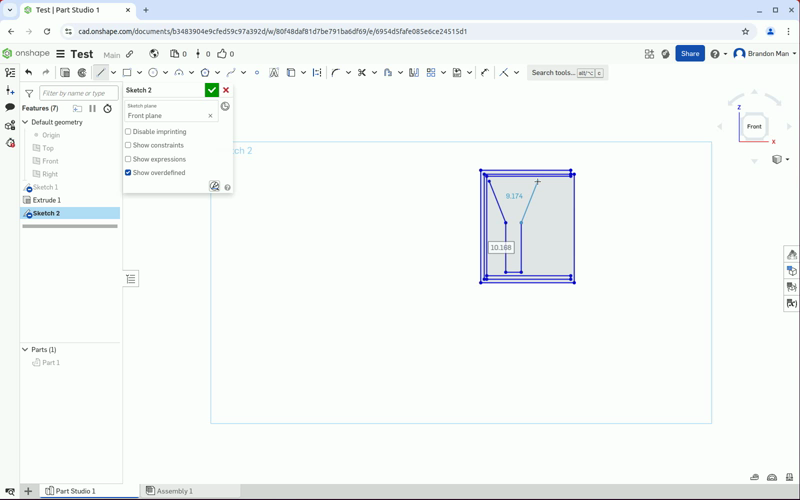
key_up(shift)
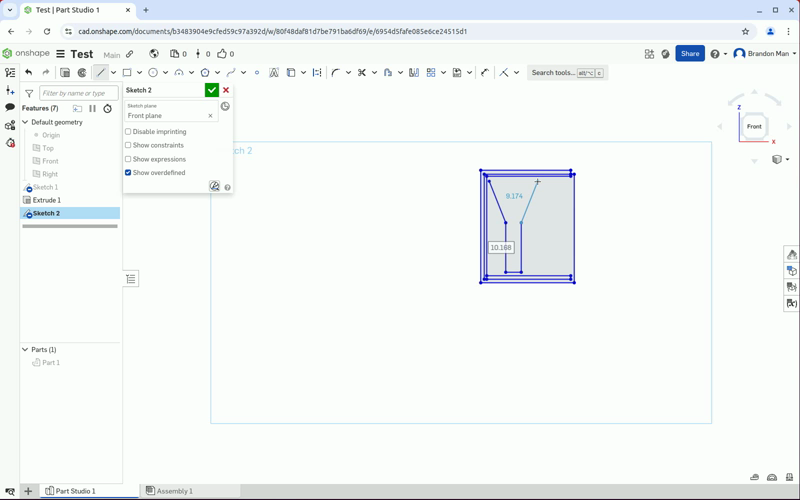
key_down(shift)
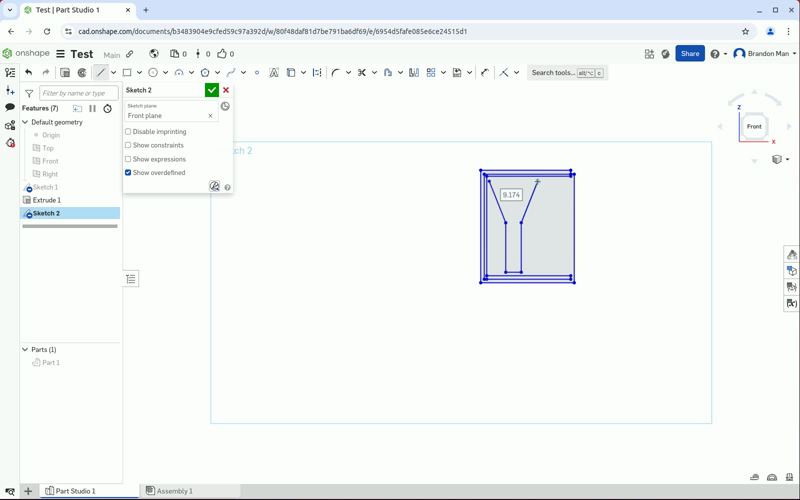
mouse_move(567, 181)
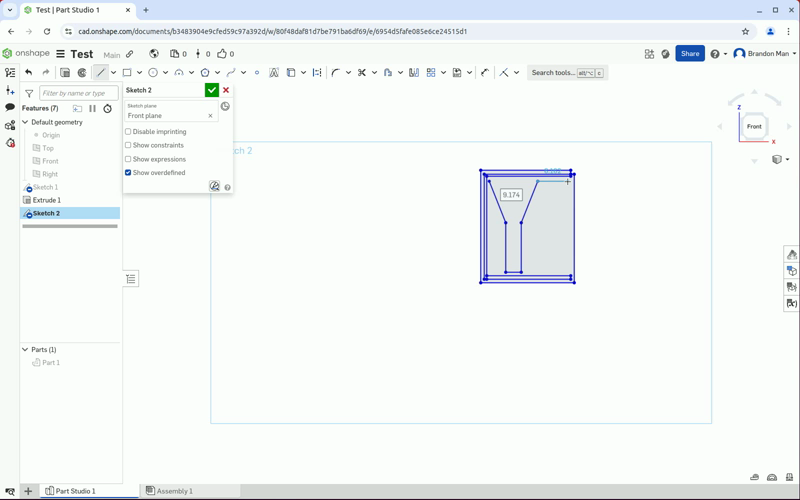
mouse_move(523, 181)
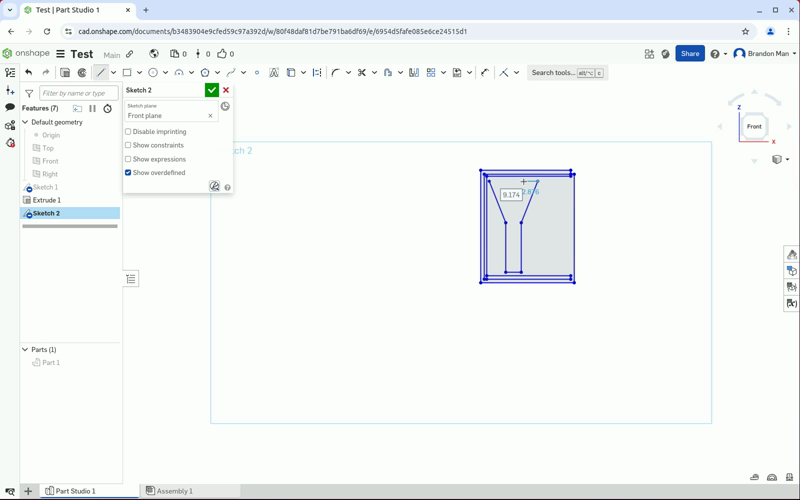
click(523, 181)
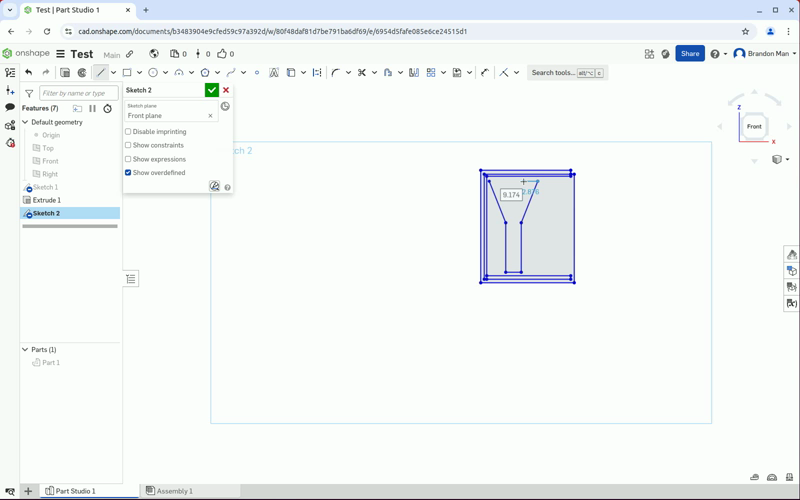
key_up(shift)
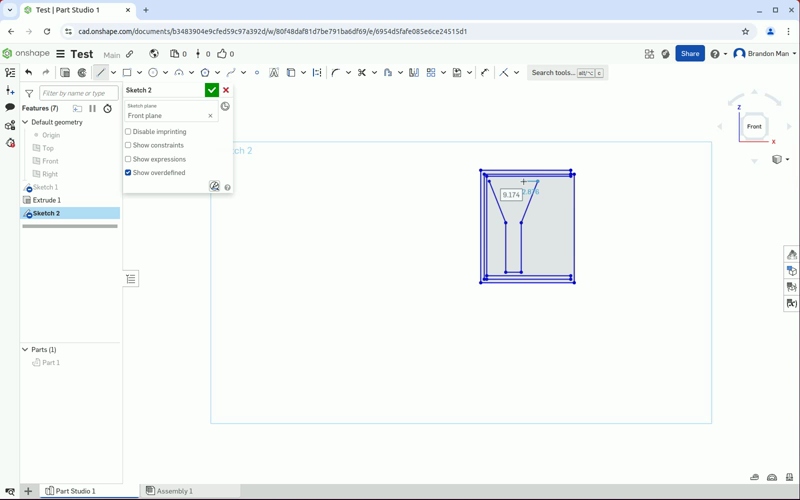
key_down(shift)
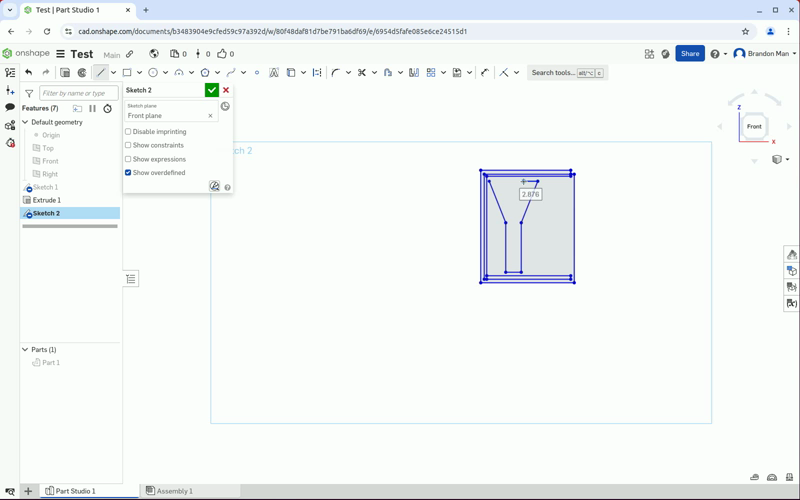
mouse_move(553, 181)
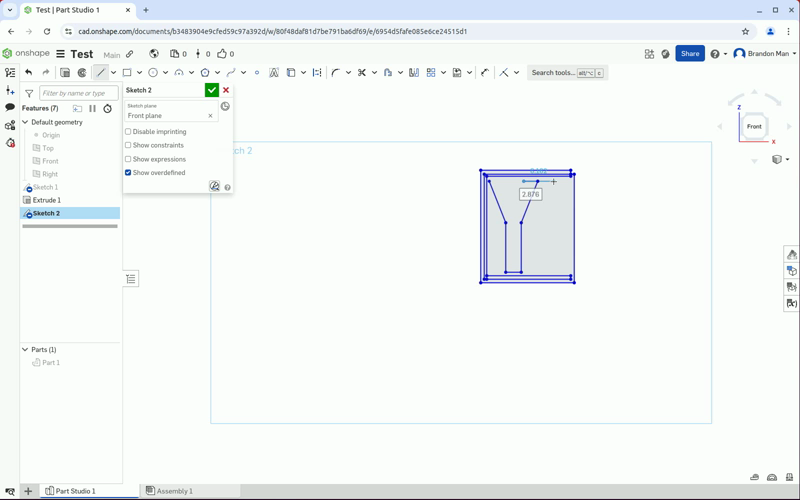
mouse_move(512, 204)
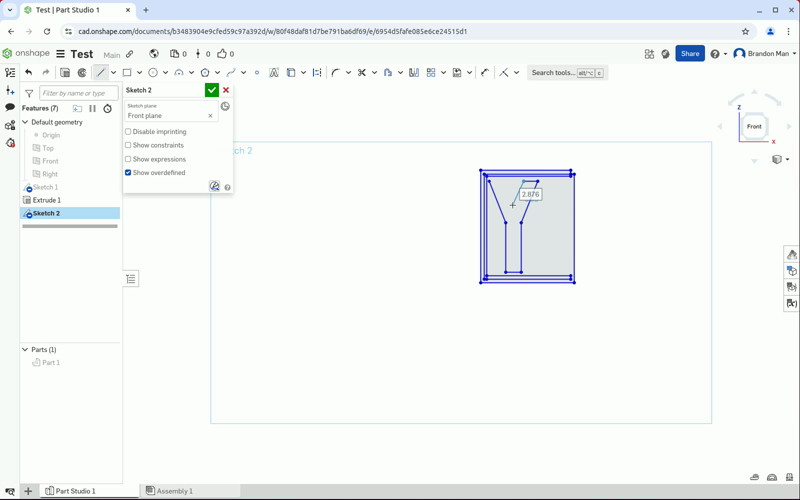
click(512, 204)
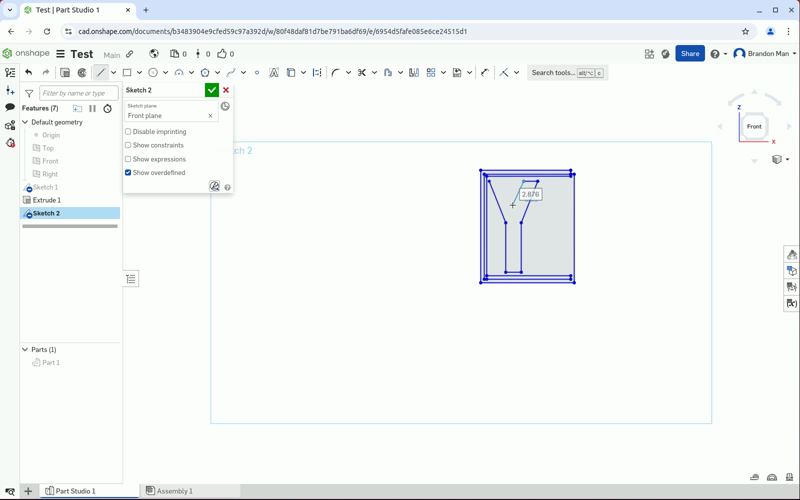
key_up(shift)
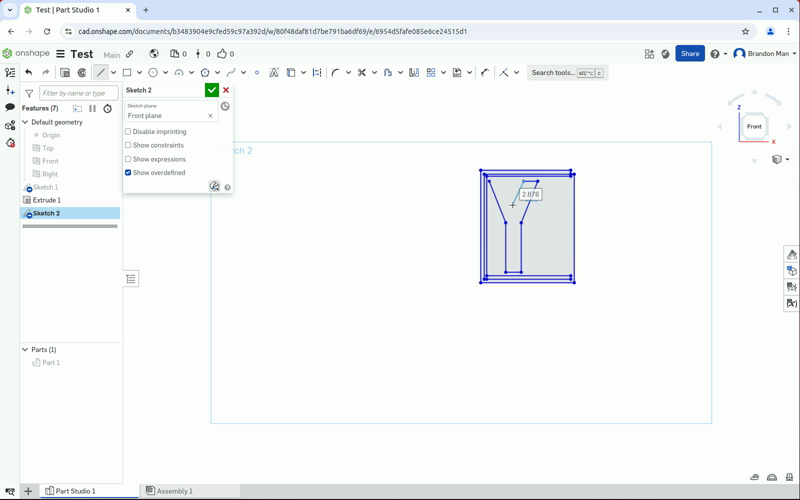
key_down(shift)
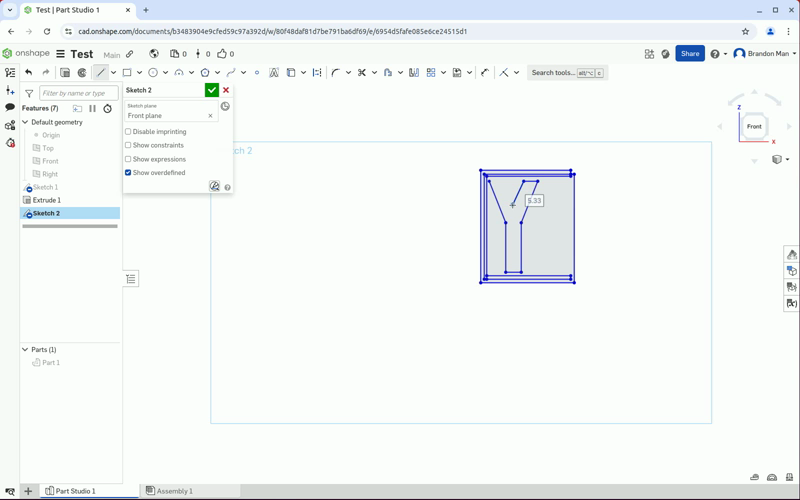
mouse_move(542, 204)
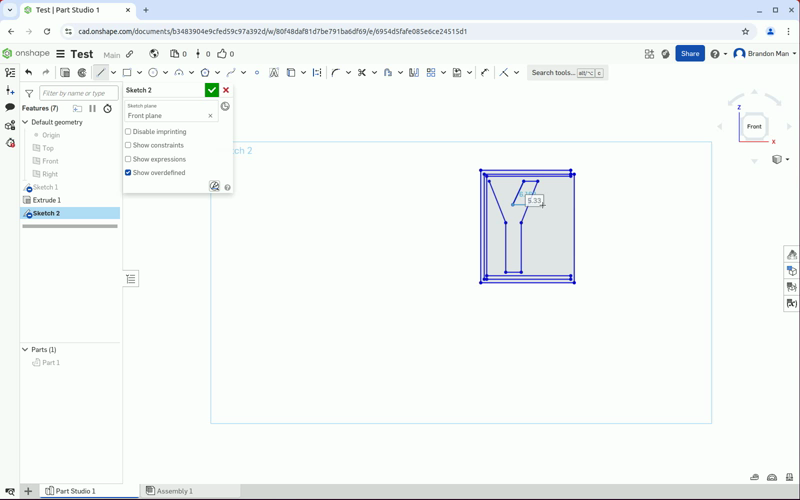
mouse_move(502, 181)
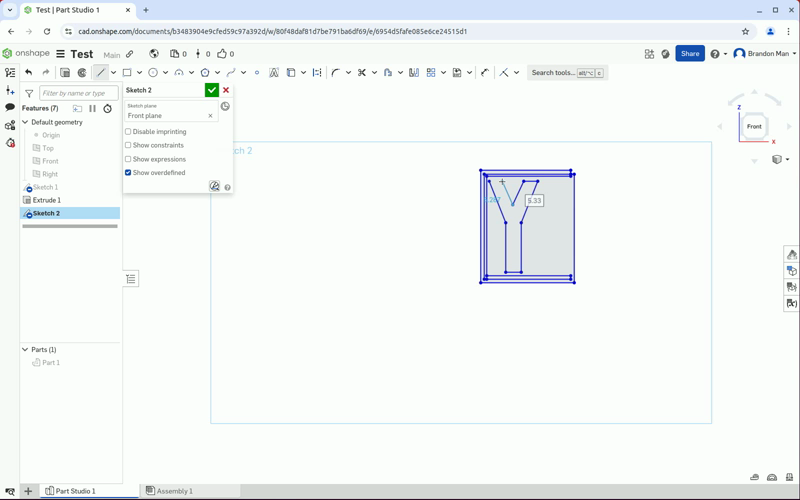
click(502, 181)
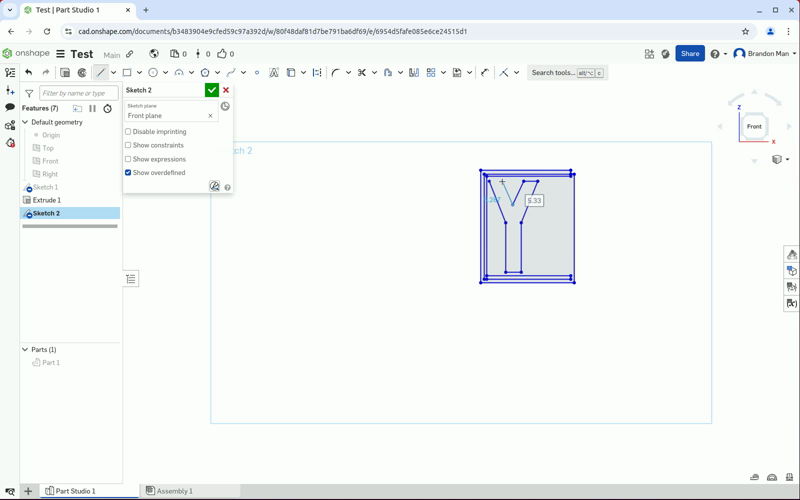
key_up(shift)
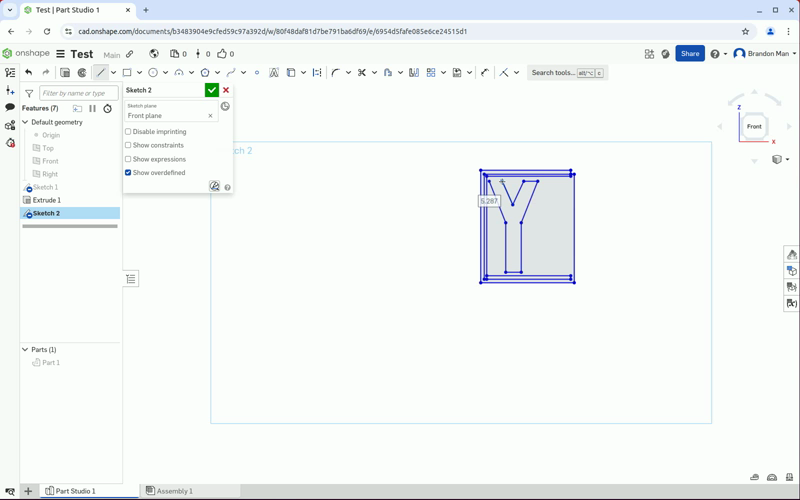
mouse_move(532, 181)
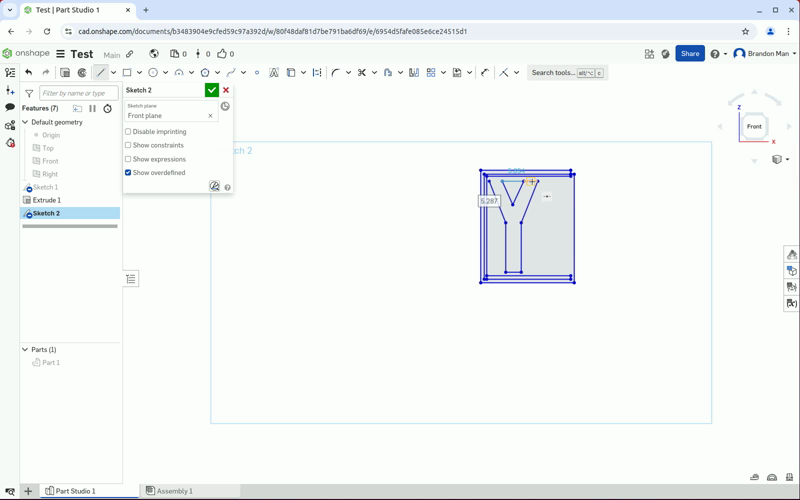
key_down(shift)
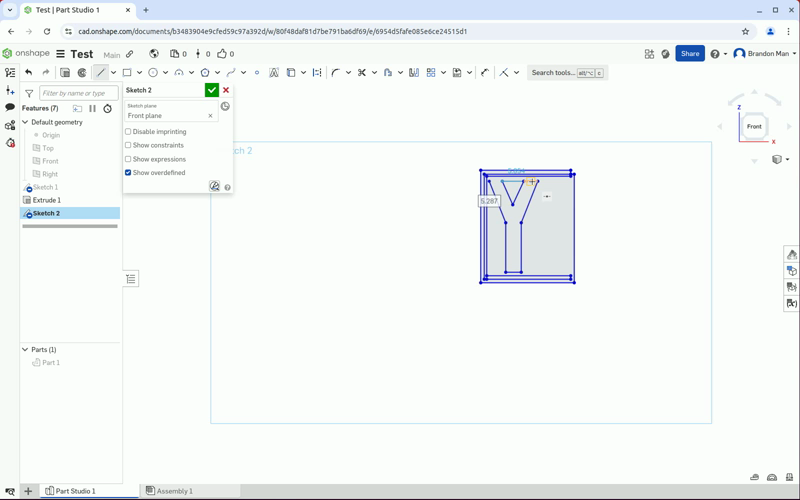
mouse_move(489, 181)
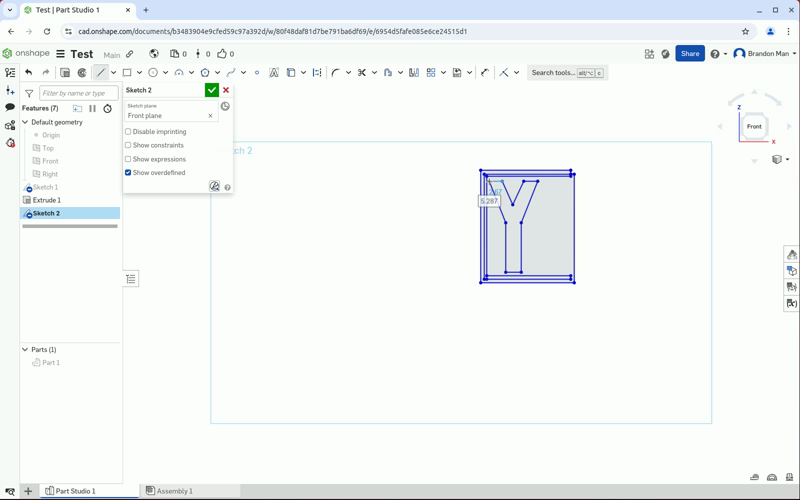
key_up(shift)
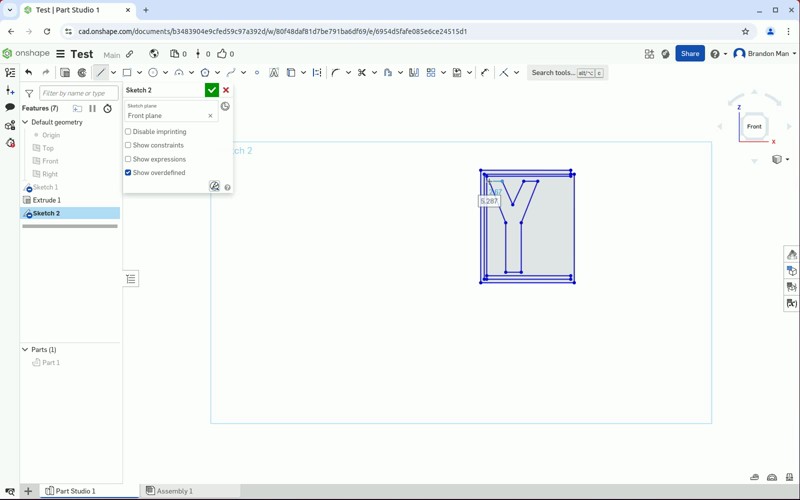
click(489, 181)
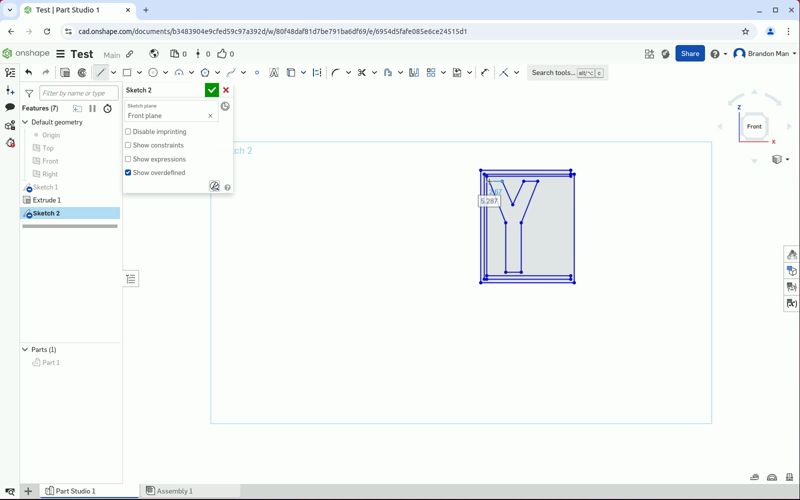
key(esc)
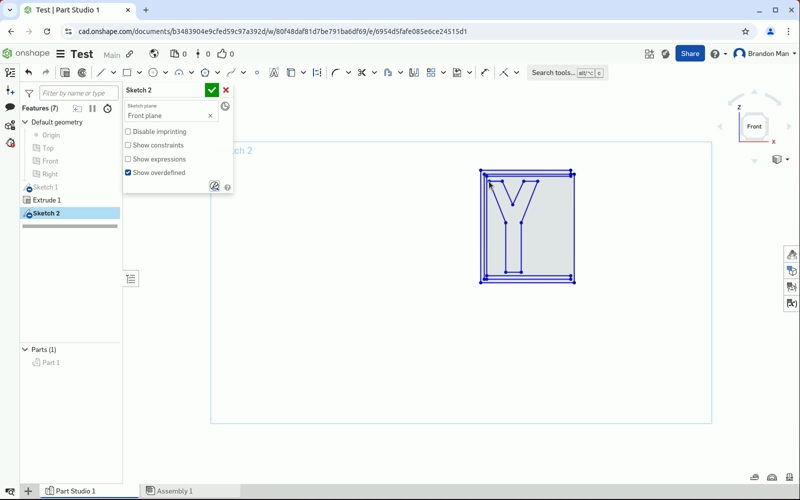
key(l)
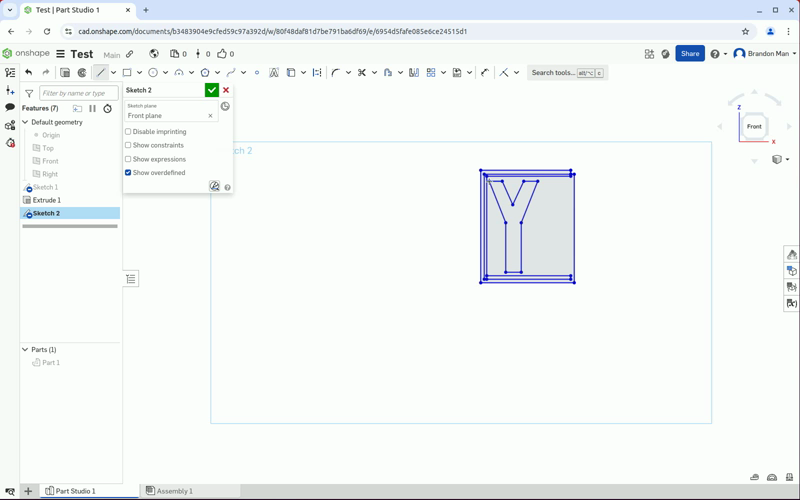
key_down(shift)
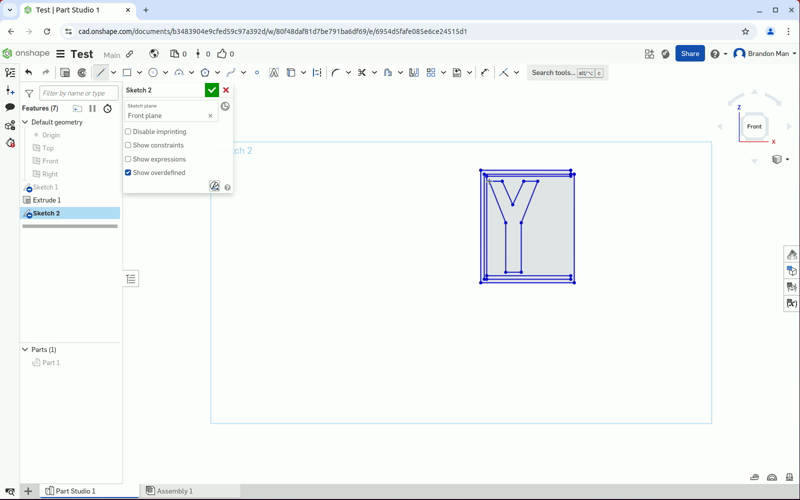
mouse_move(550, 272)
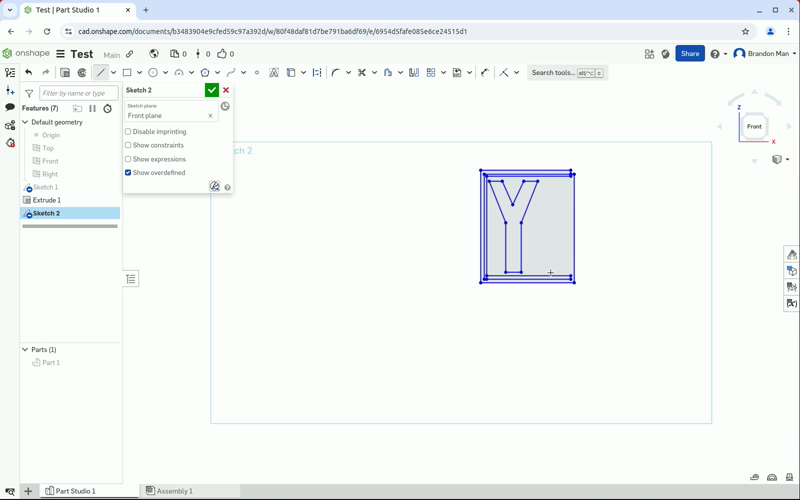
click(550, 272)
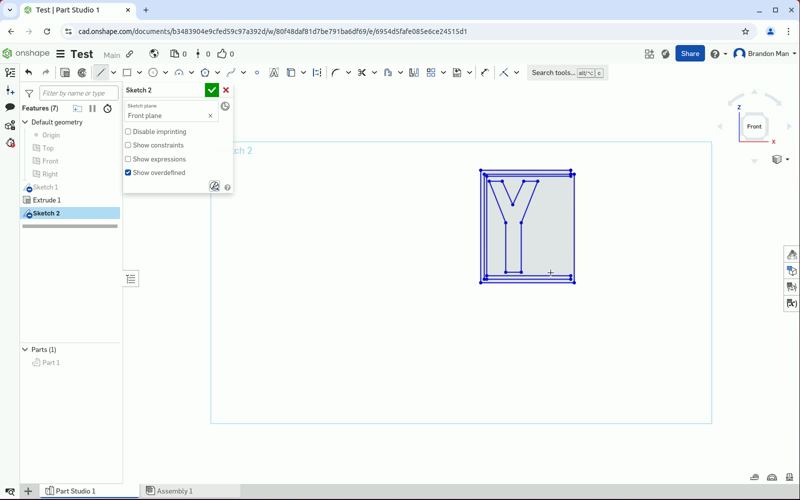
key_up(shift)
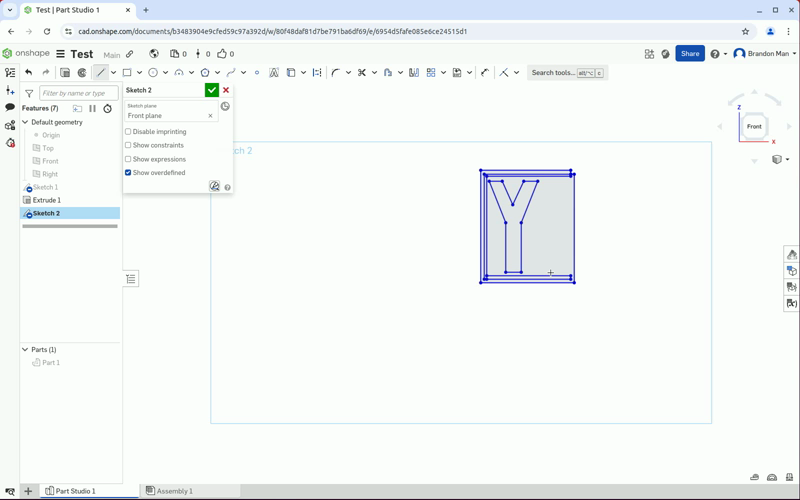
key_down(shift)
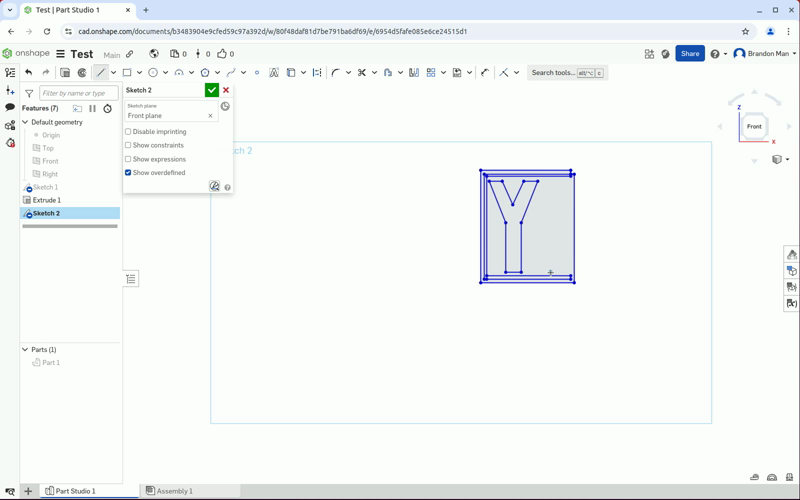
mouse_move(580, 272)
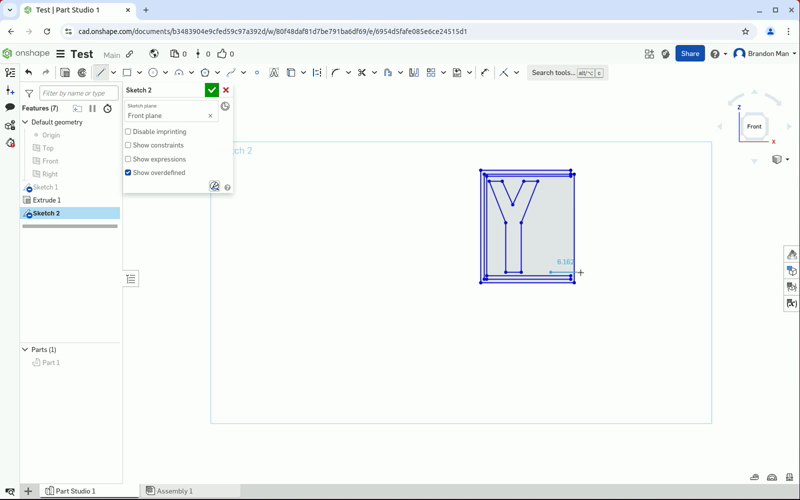
mouse_move(563, 272)
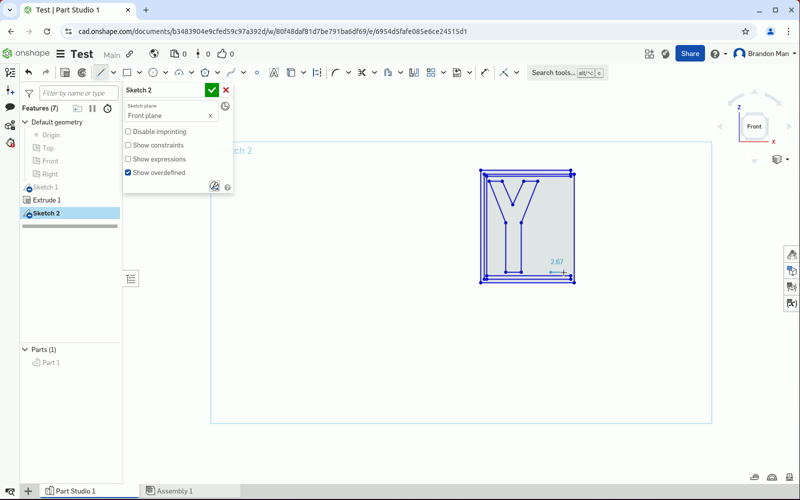
click(563, 272)
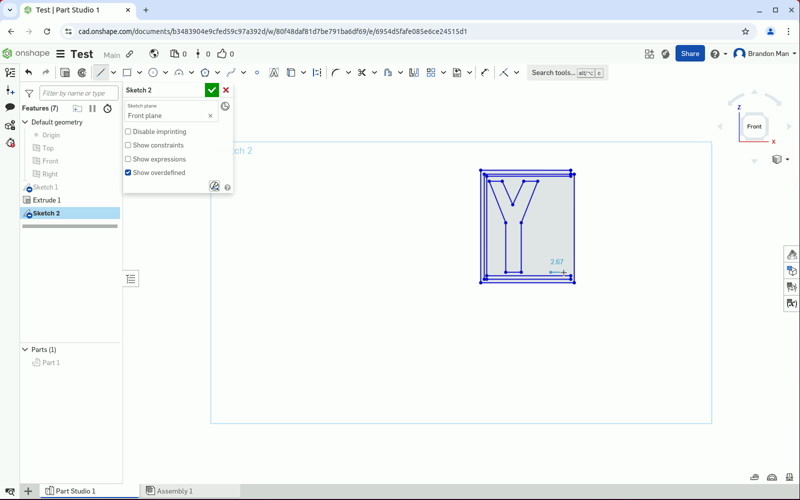
key_up(shift)
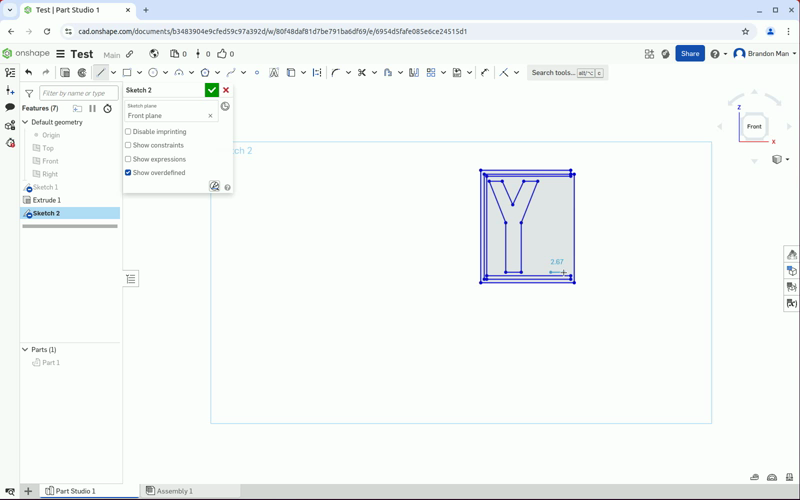
key_down(shift)
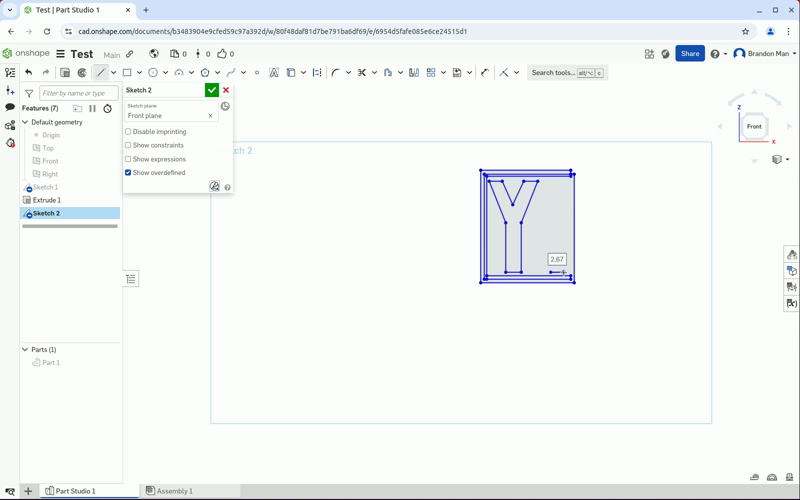
mouse_move(589, 272)
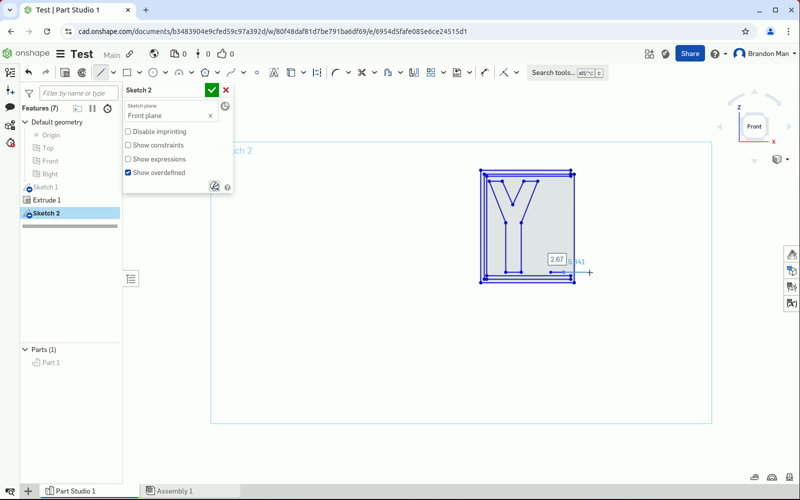
mouse_move(563, 235)
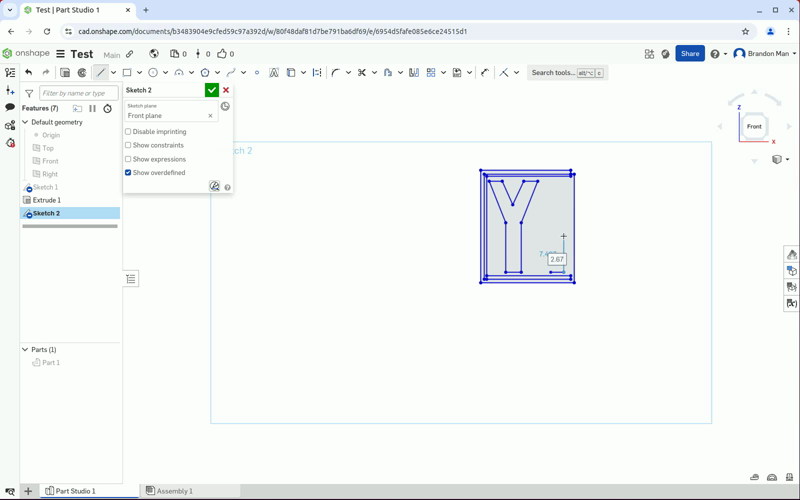
click(563, 235)
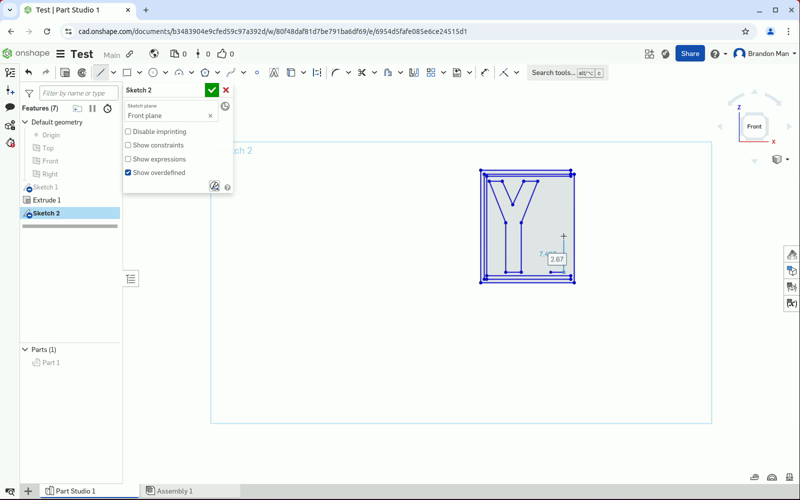
key_up(shift)
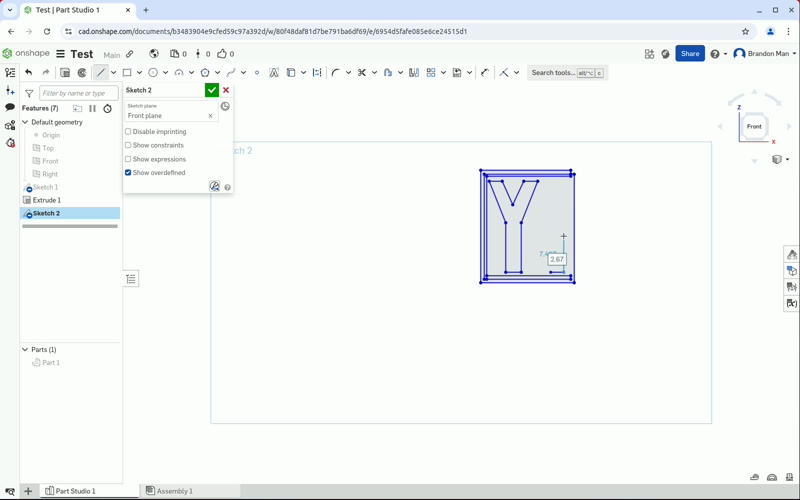
key_down(shift)
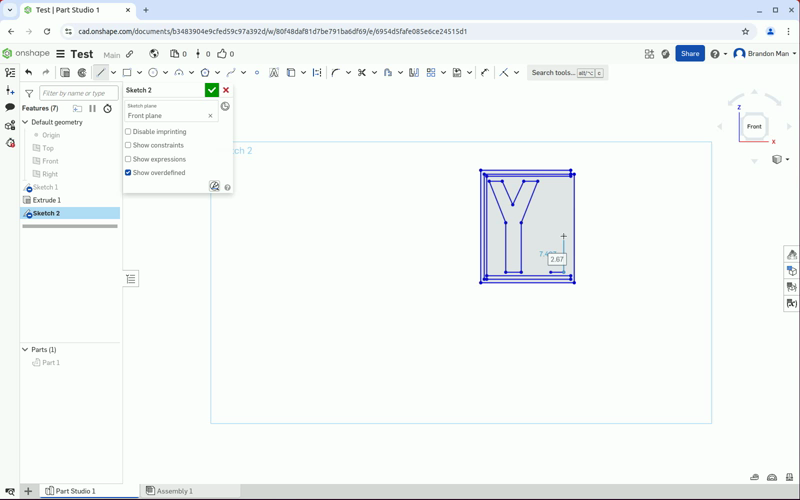
mouse_move(589, 235)
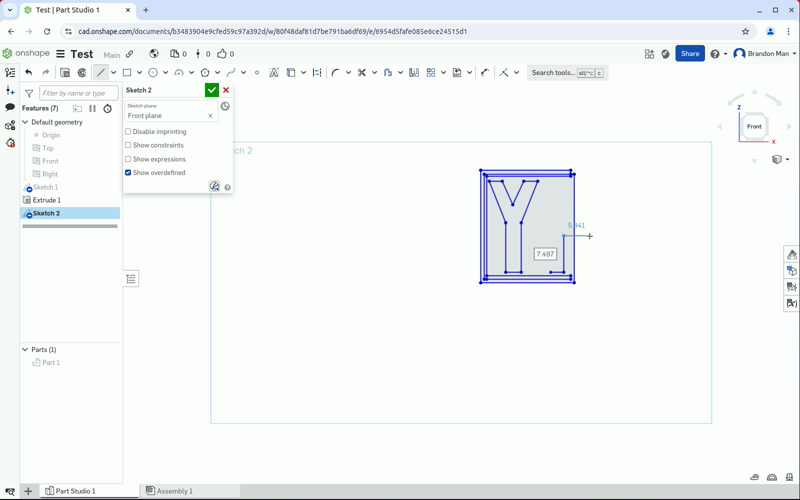
mouse_move(571, 235)
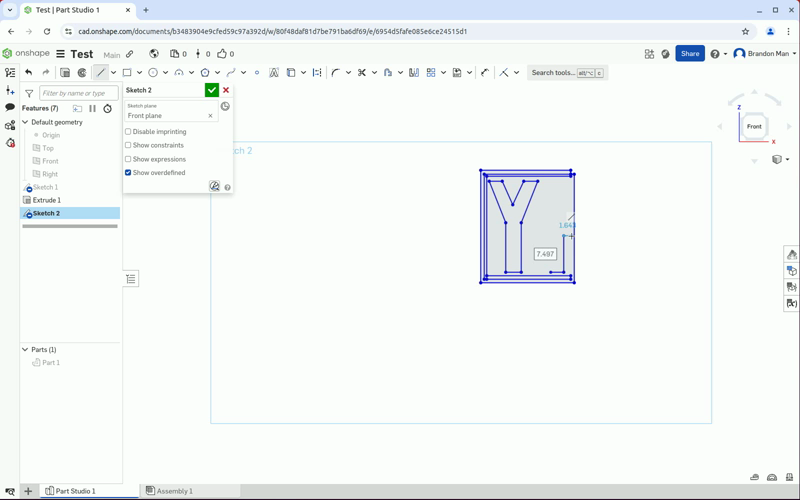
click(571, 235)
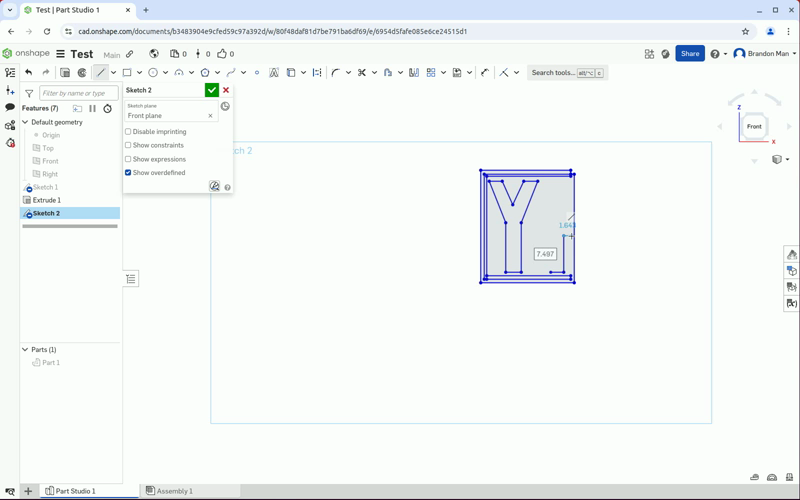
key_up(shift)
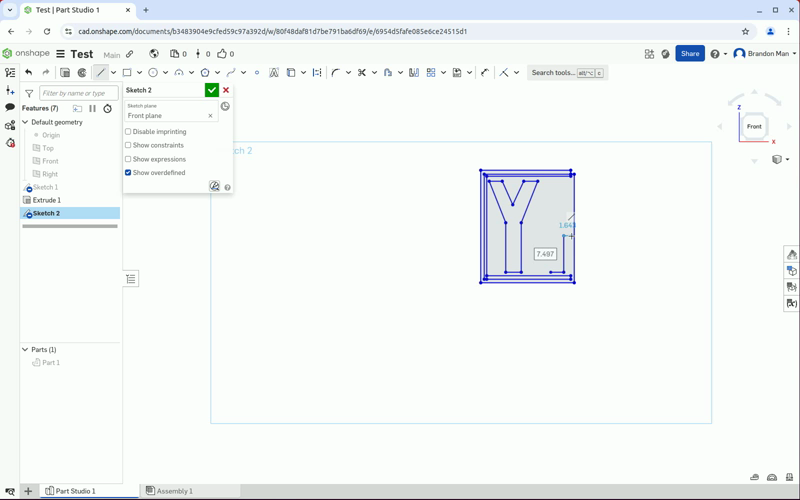
key_down(shift)
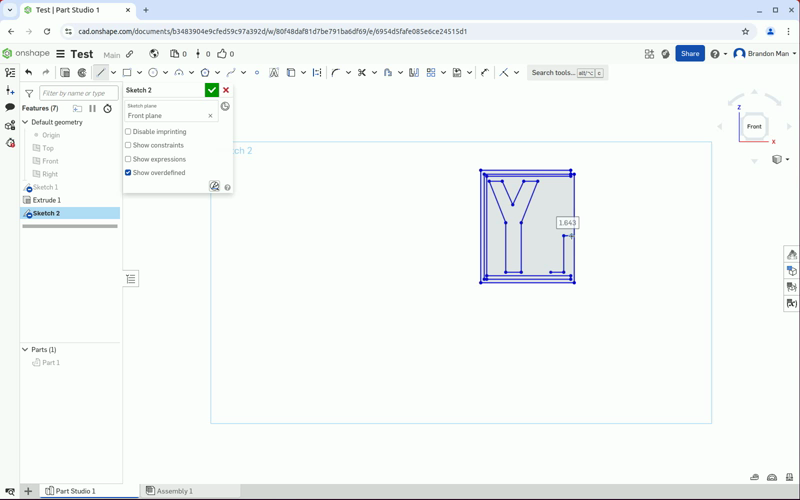
mouse_move(589, 235)
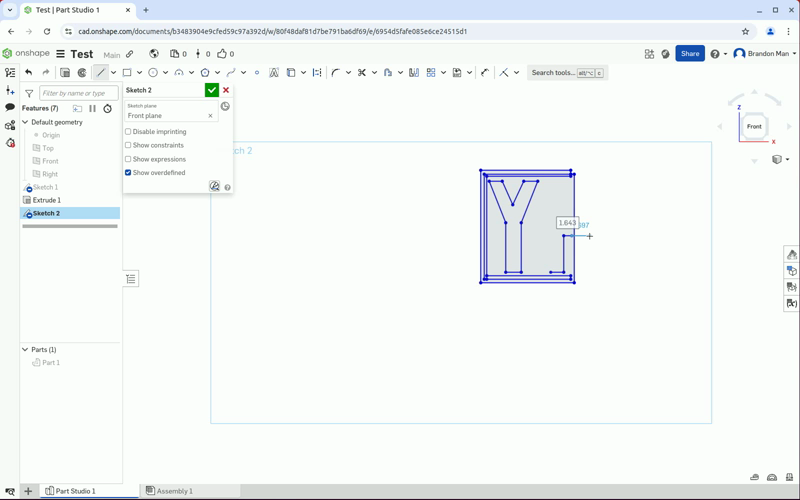
mouse_move(571, 217)
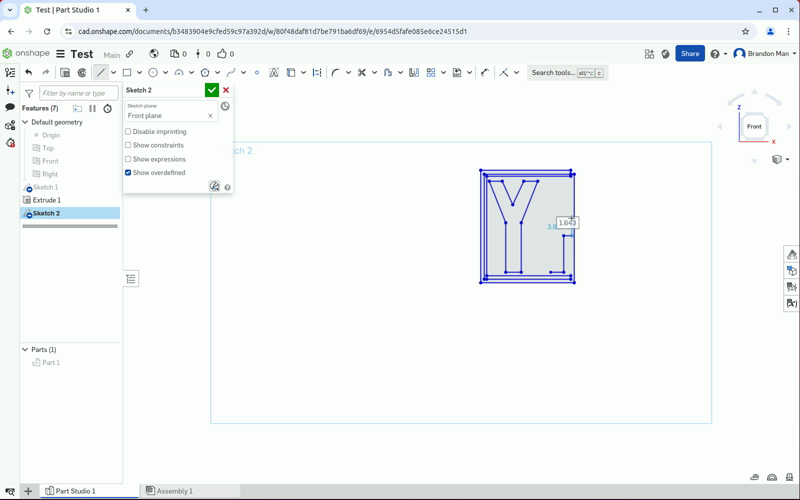
click(571, 217)
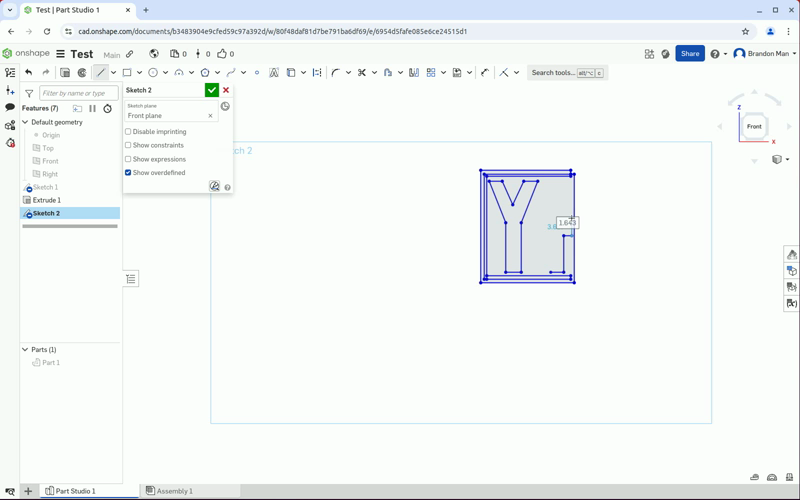
key_up(shift)
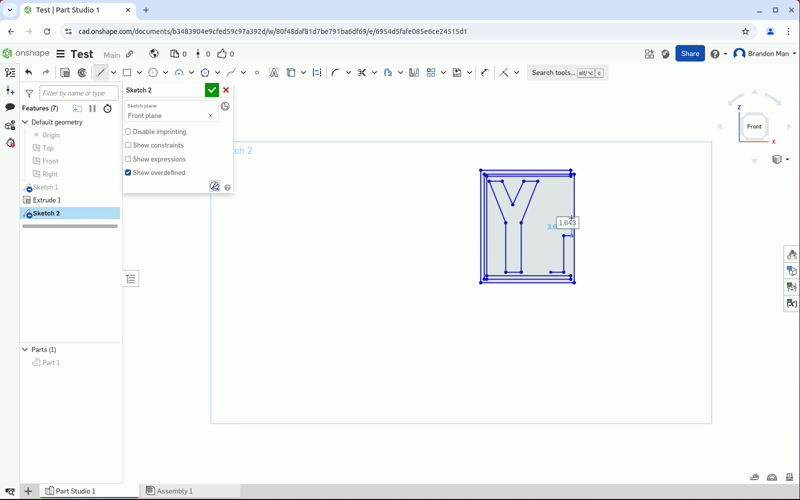
key_down(shift)
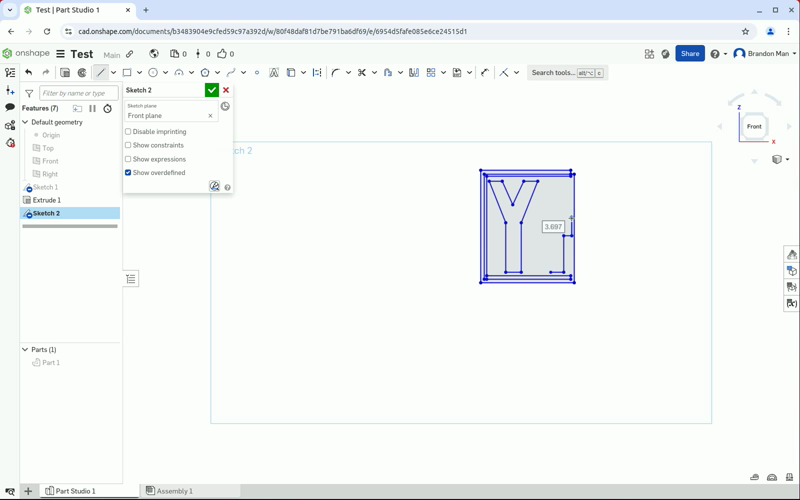
mouse_move(589, 217)
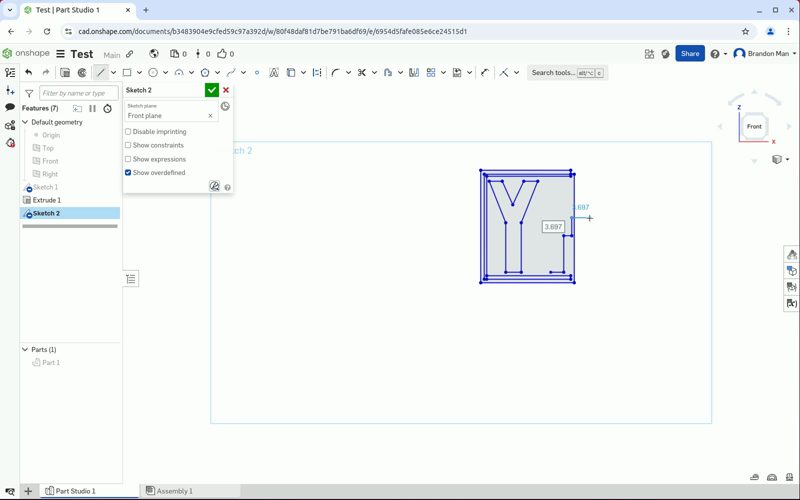
mouse_move(563, 217)
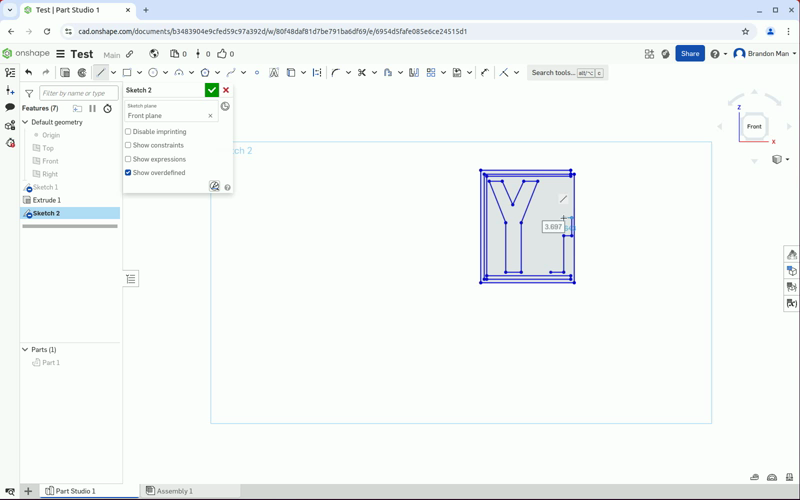
click(563, 217)
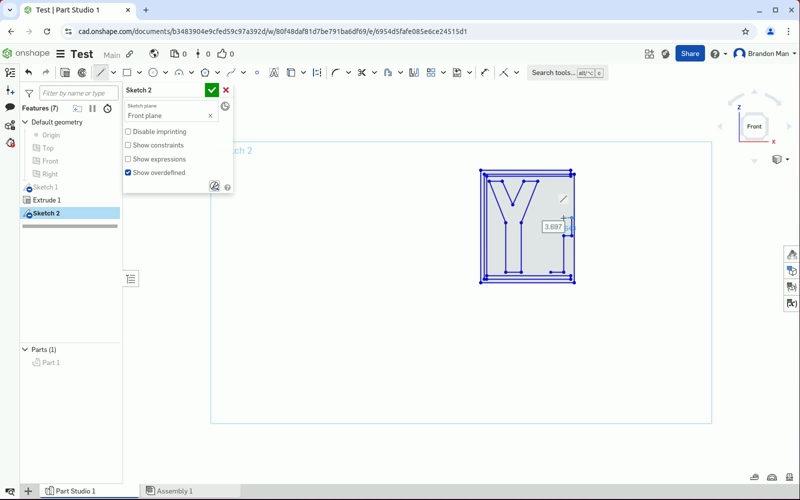
key_up(shift)
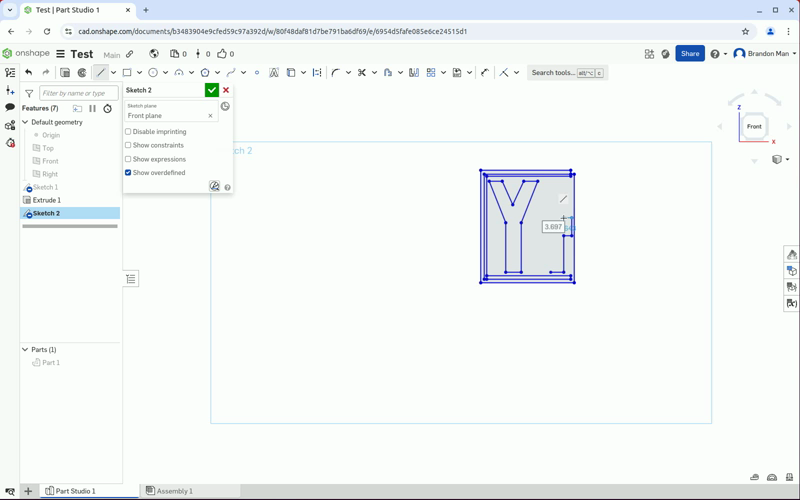
key_down(shift)
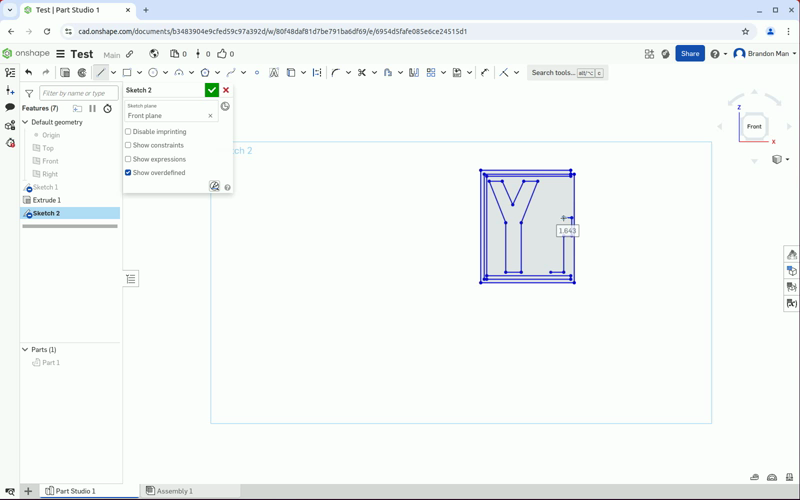
mouse_move(589, 217)
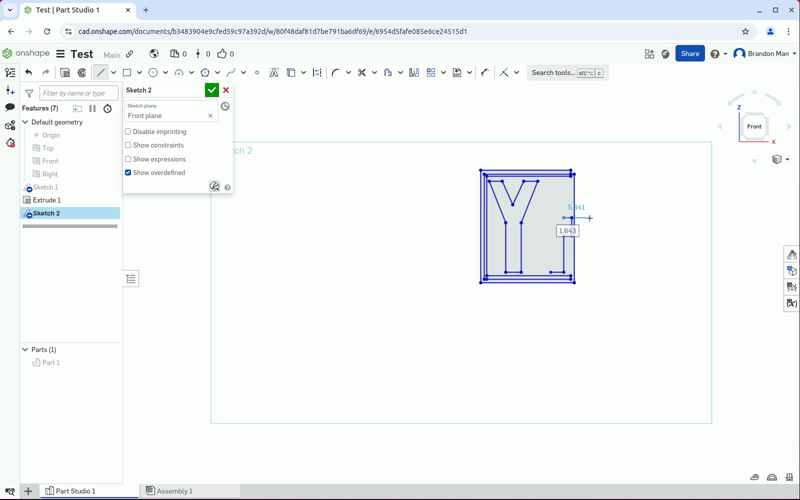
mouse_move(563, 181)
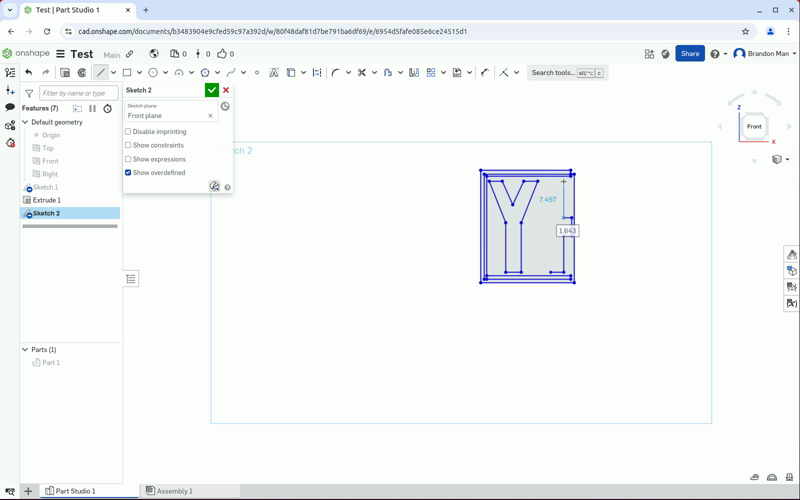
click(563, 181)
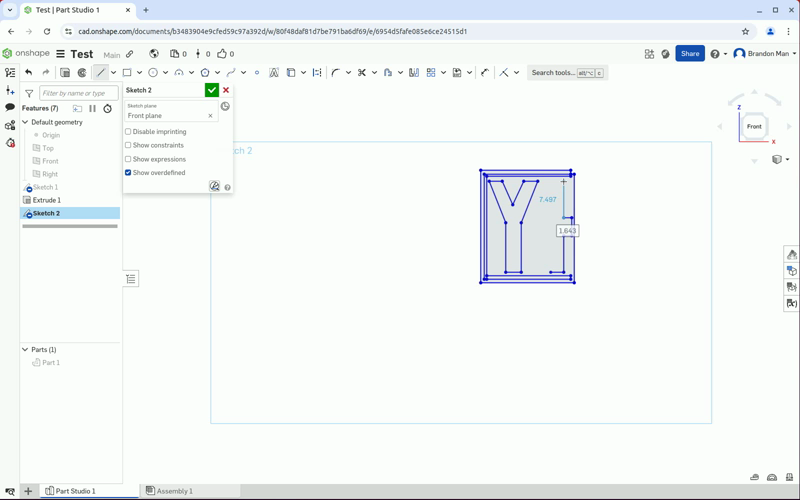
key_up(shift)
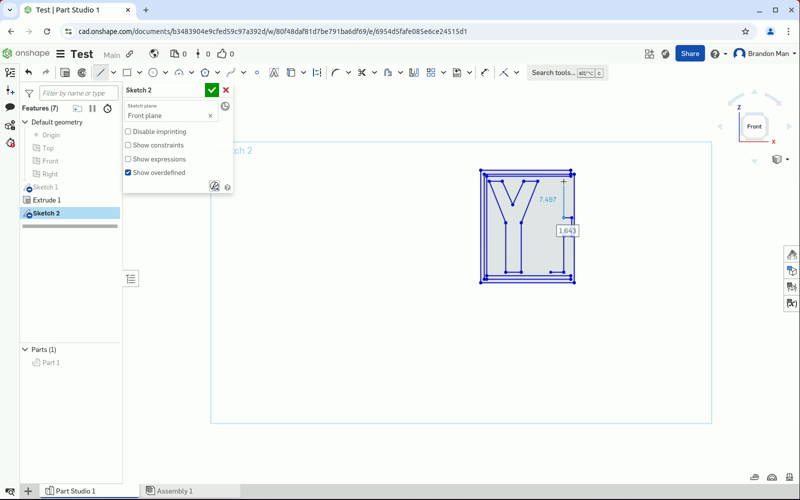
key_down(shift)
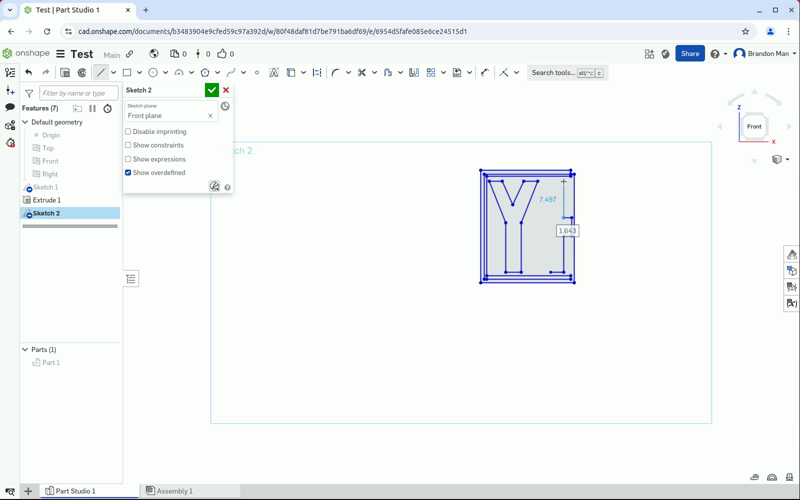
mouse_move(589, 181)
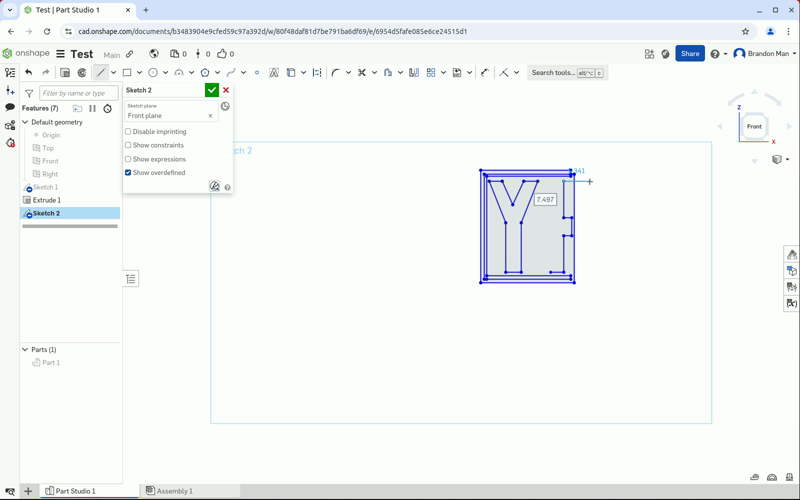
mouse_move(550, 181)
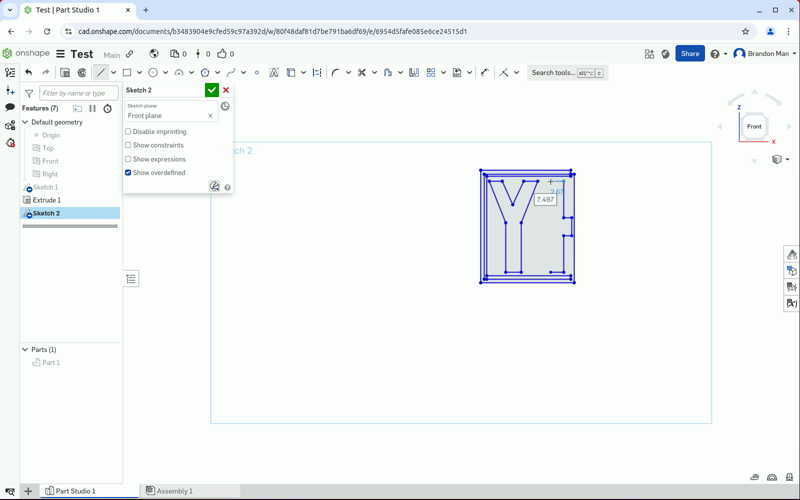
click(550, 181)
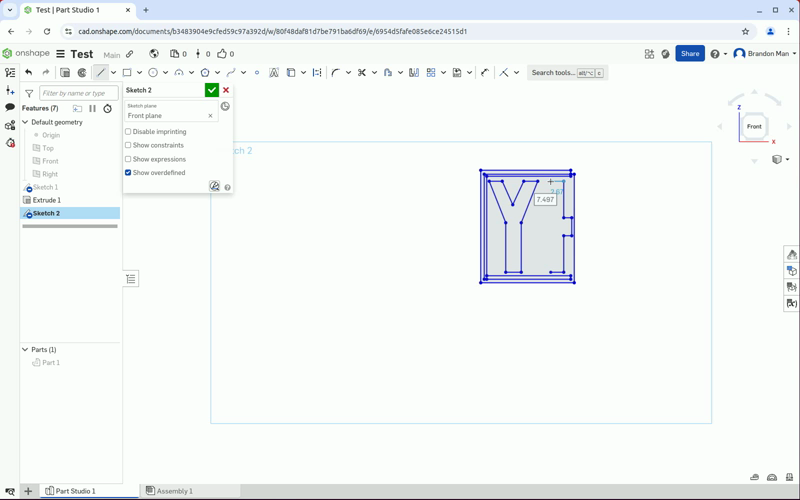
key_up(shift)
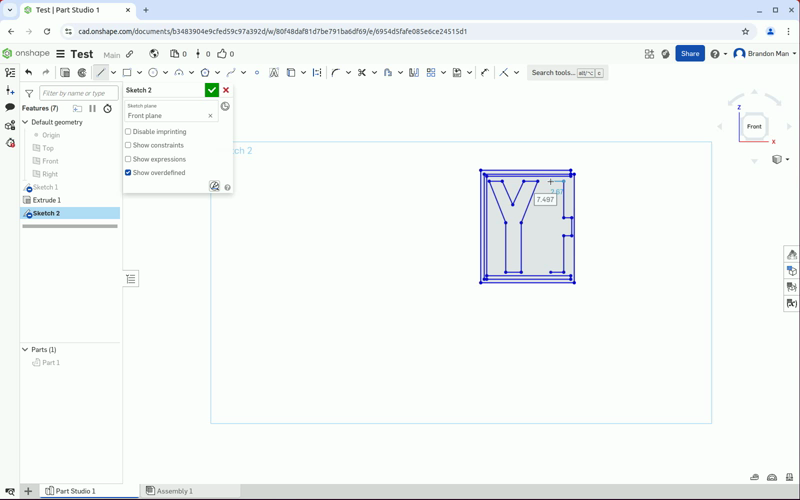
key_down(shift)
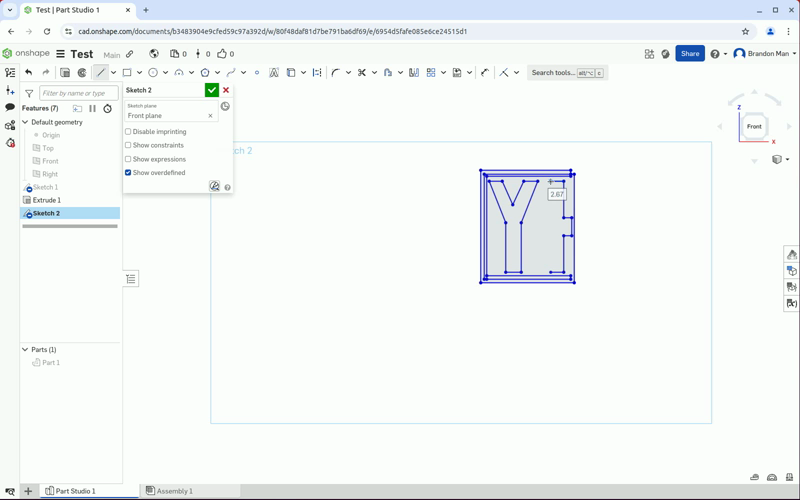
mouse_move(550, 272)
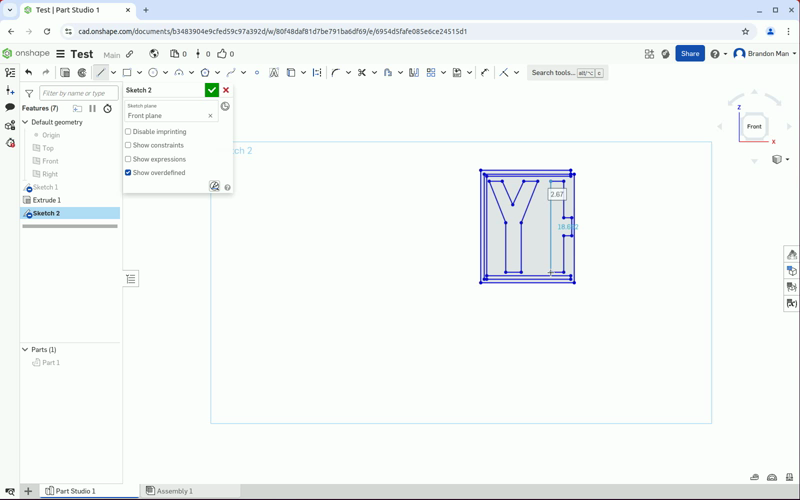
key_up(shift)
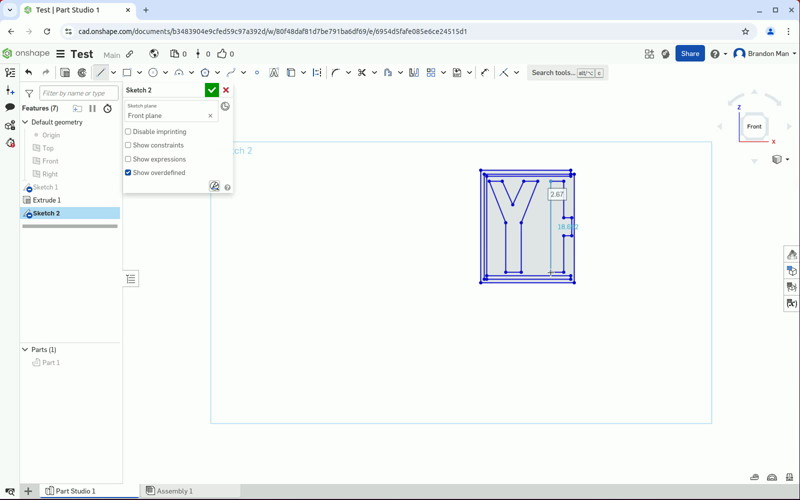
click(550, 272)
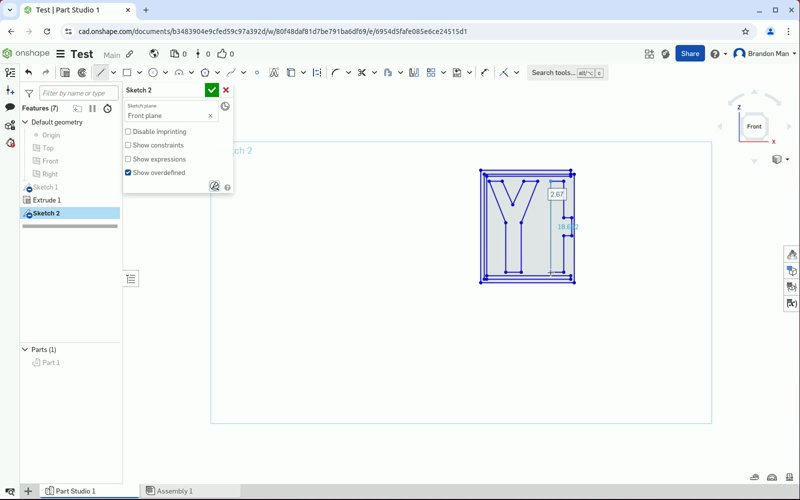
key(esc)
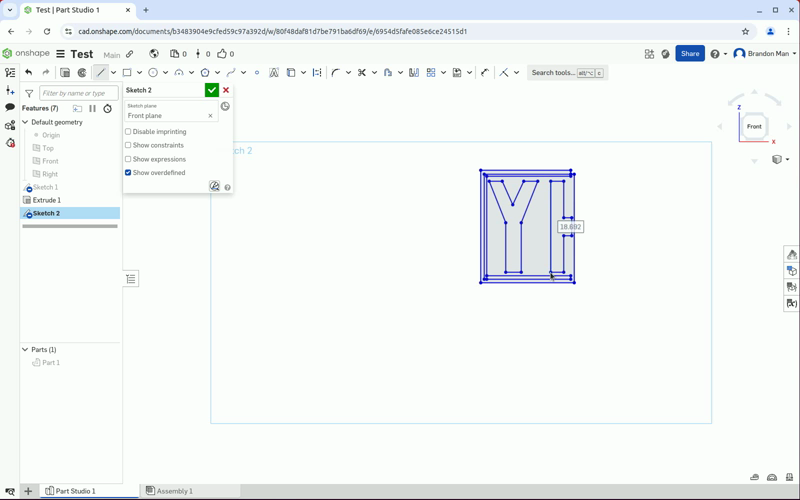
mouse_move(499, 261)
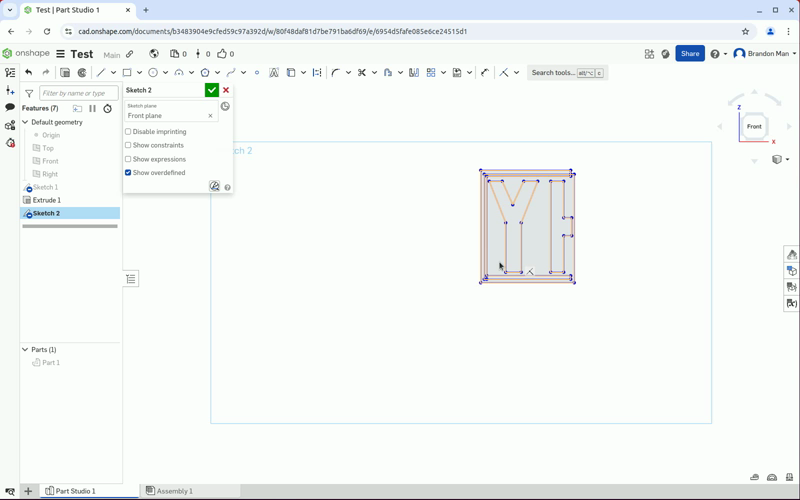
click(499, 261)
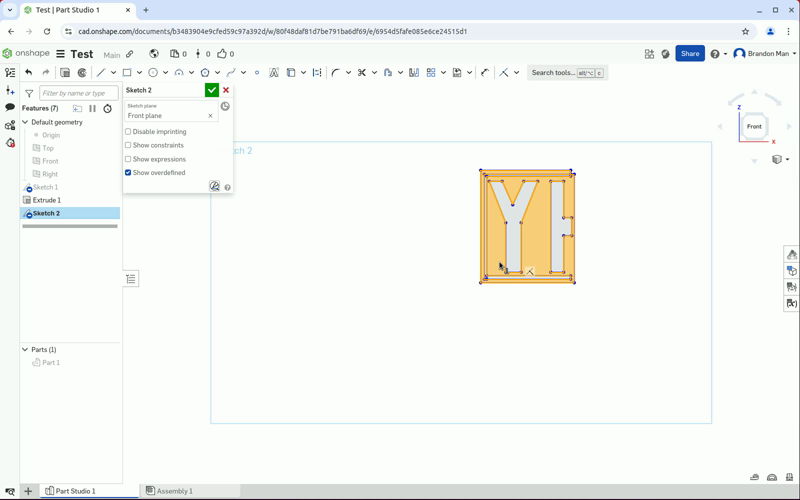
mouse_move(73, 352)
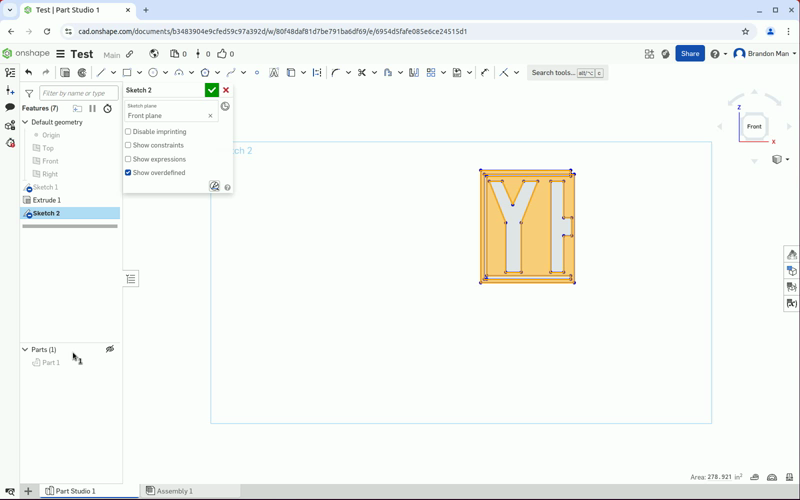
key(shift+y)
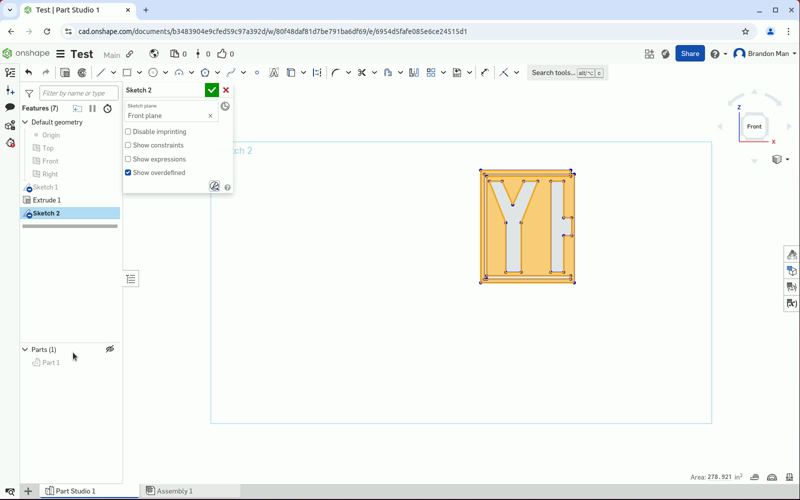
key(shift+e)
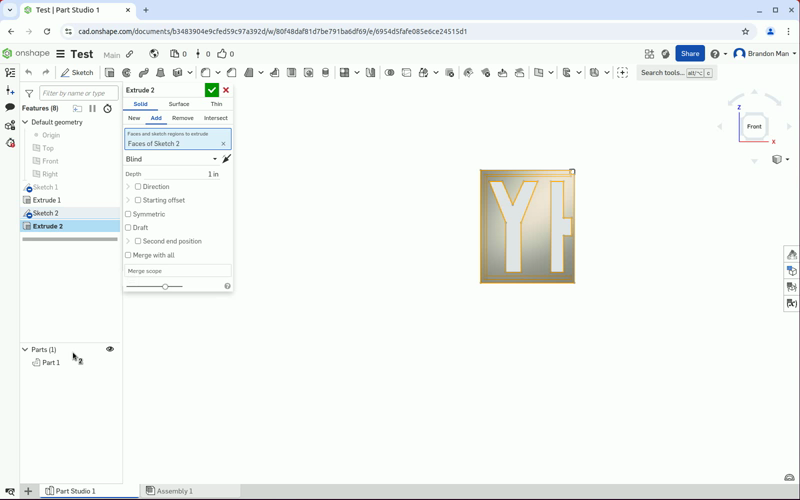
mouse_move(143, 106)
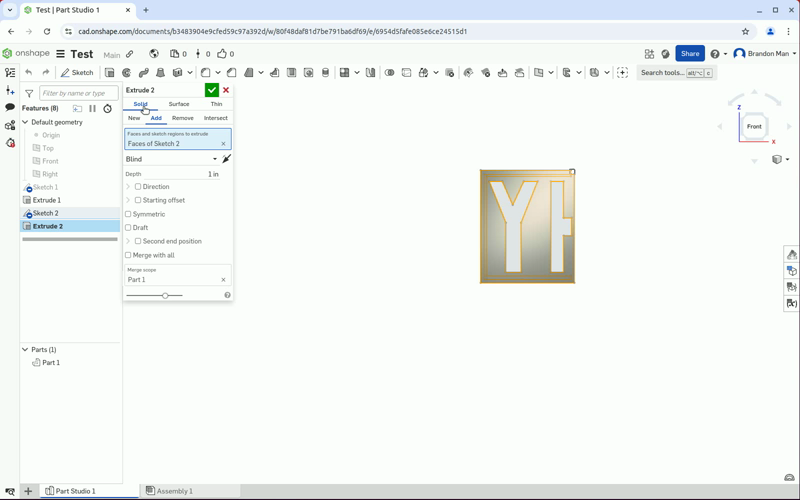
click(143, 106)
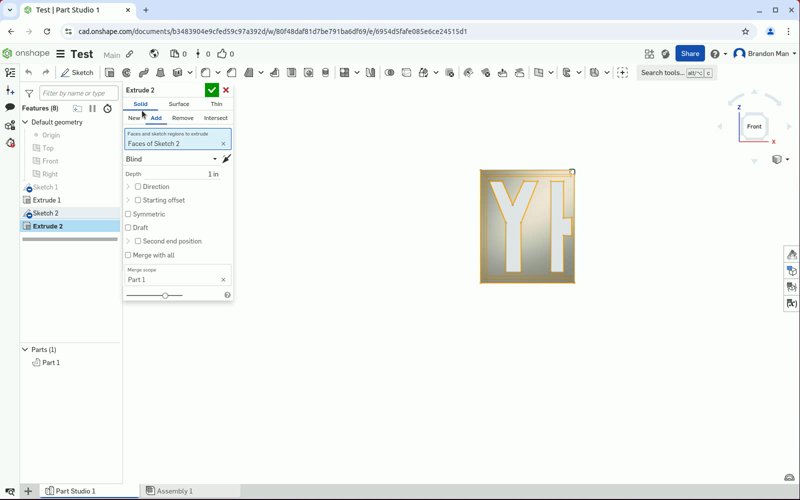
mouse_move(137, 120)
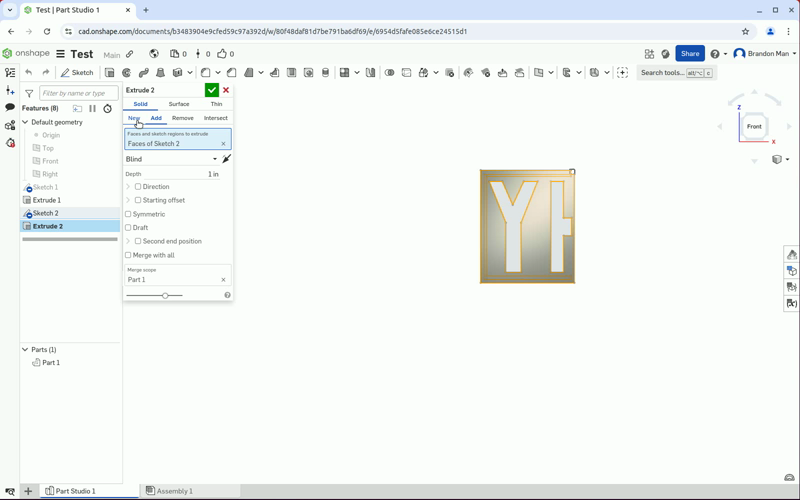
click(137, 120)
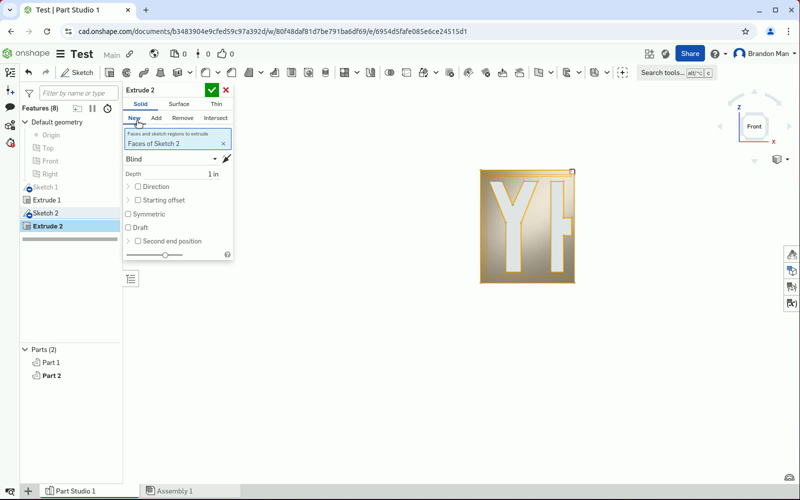
key(tab, 4)
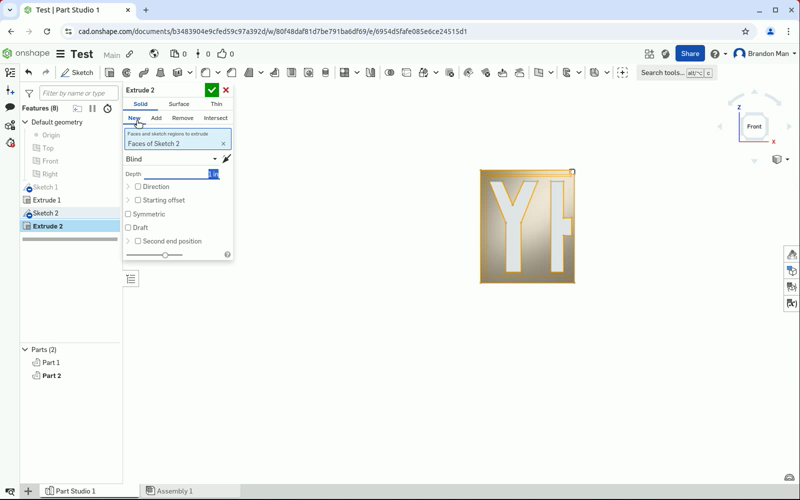
text(2.407)
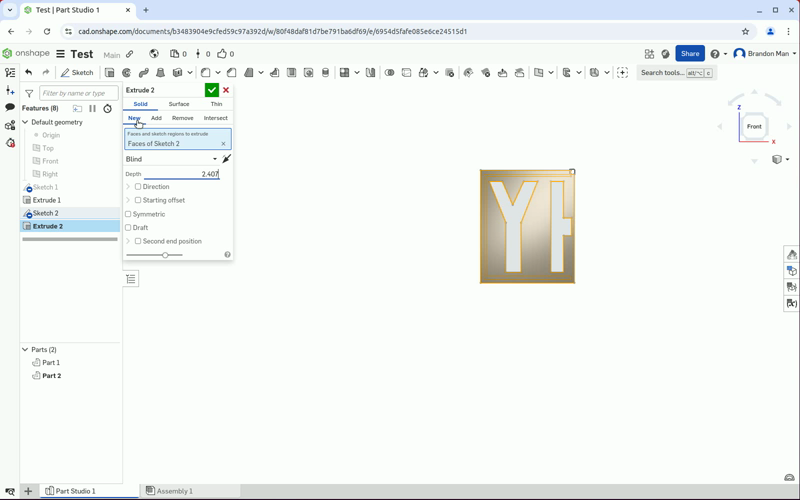
key(enter)
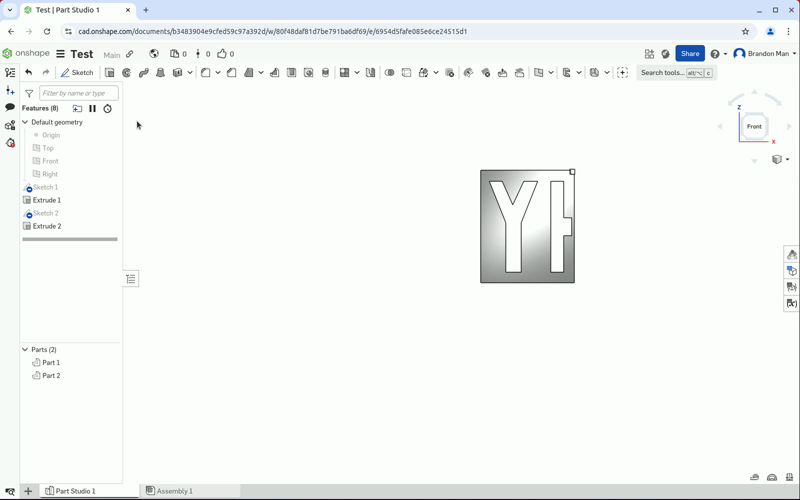
key(shift+h)
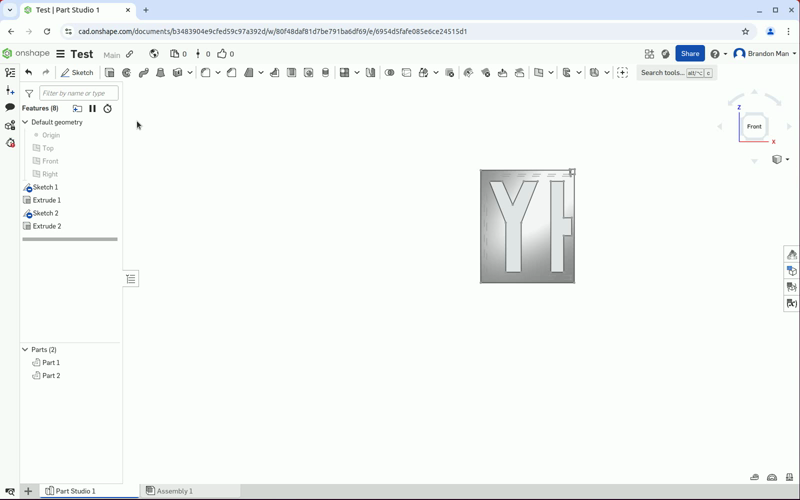
key(shift+h)
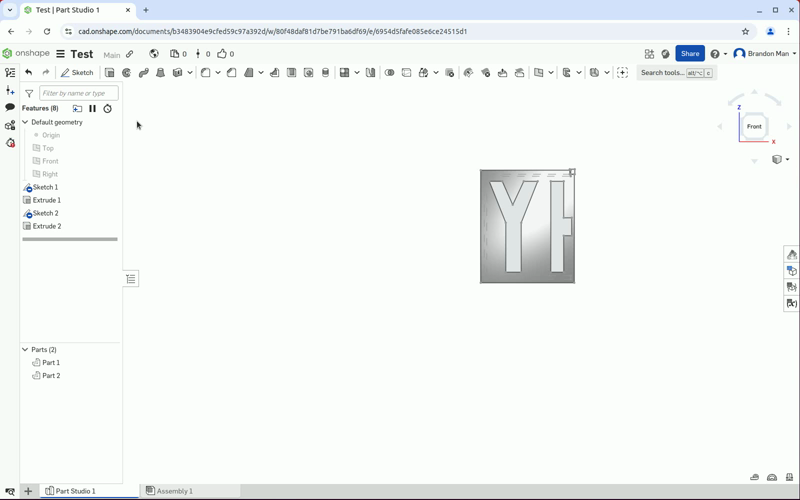
key(shift+7)
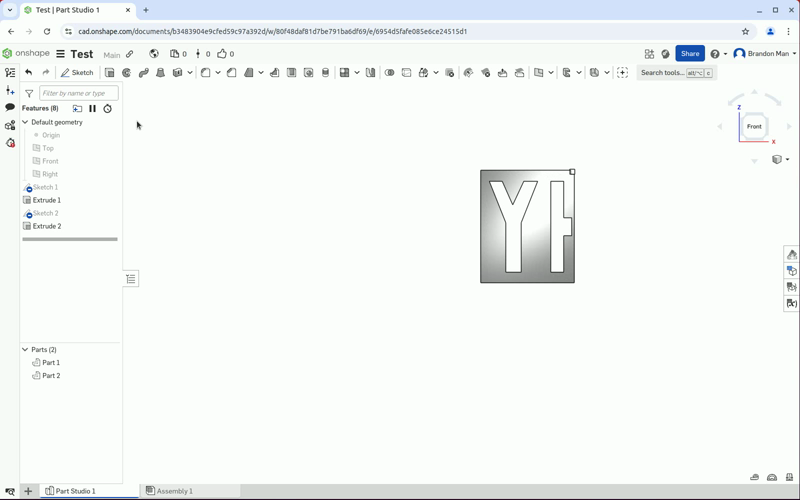
key(left, 2)
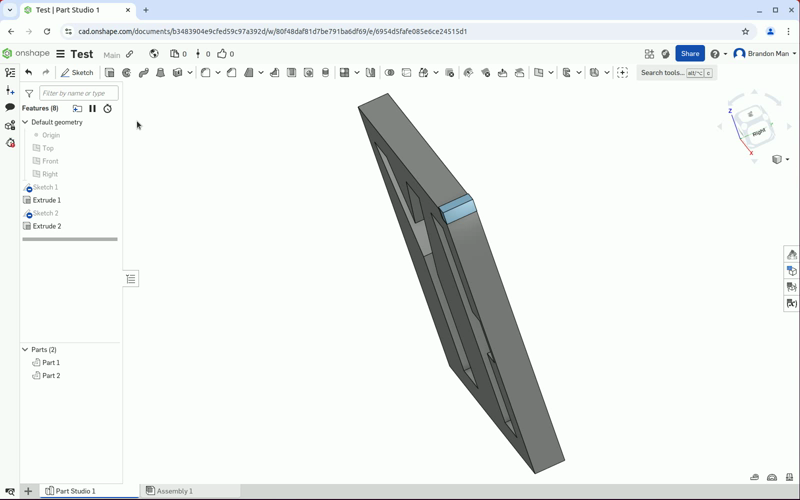
key(down, 2)
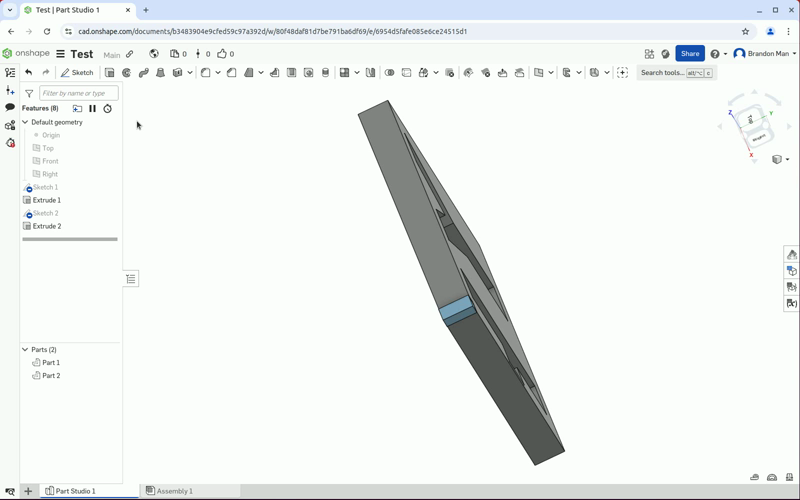
key(up, 2)
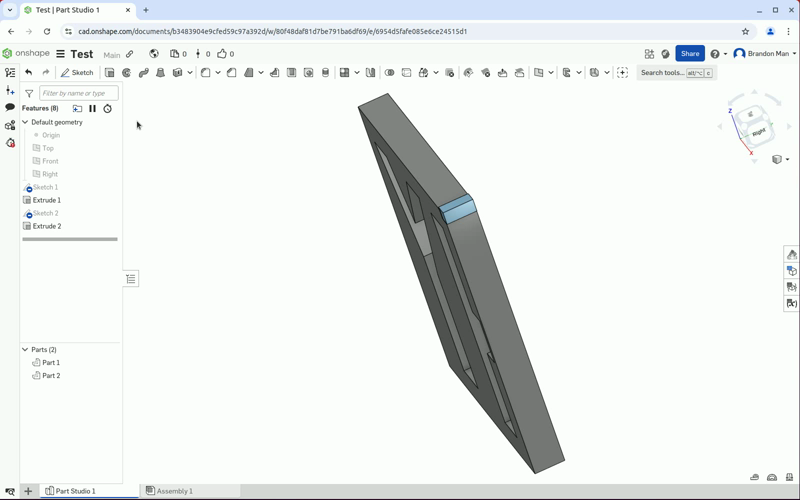
key(right, 2)
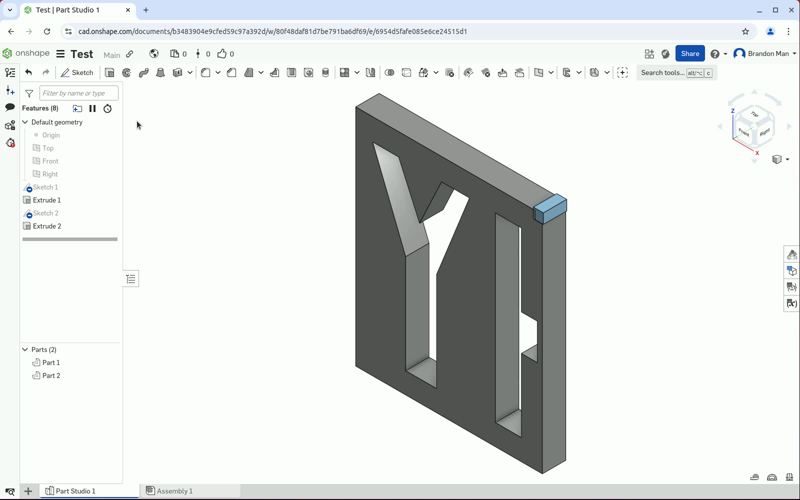
mouse_move(73, 189)
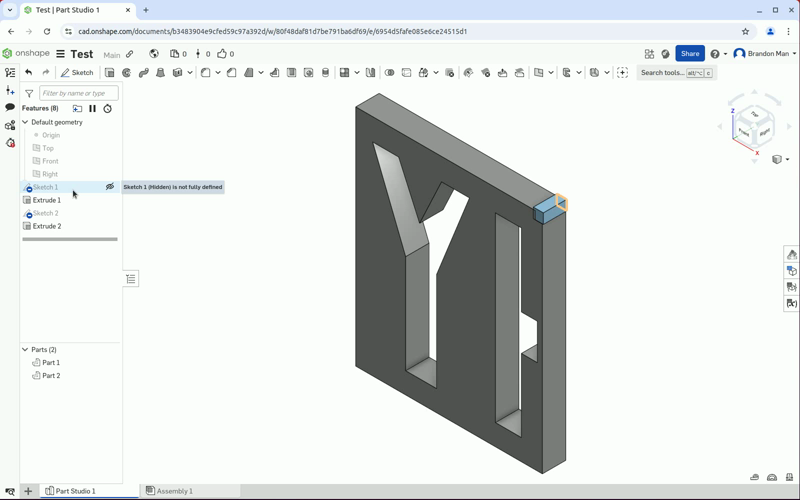
click(73, 189)